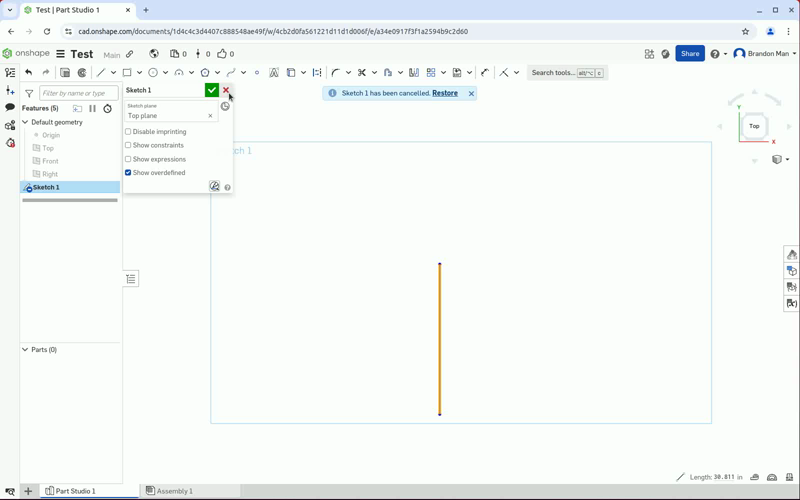
key(shift+h)
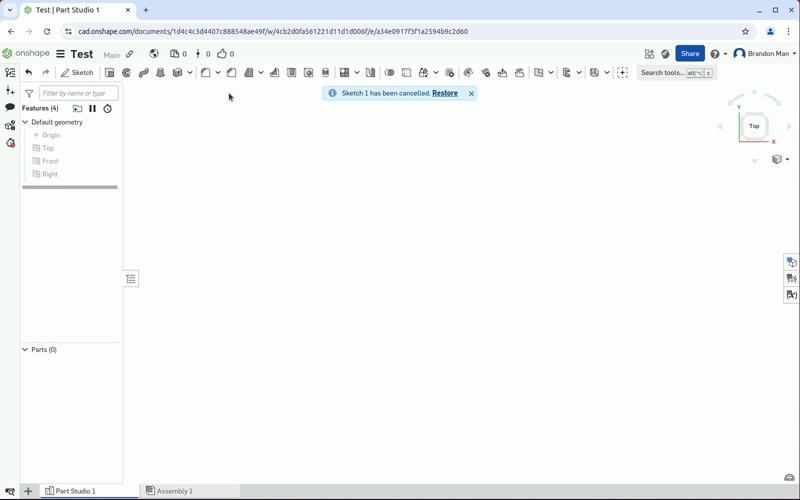
mouse_move(73, 352)
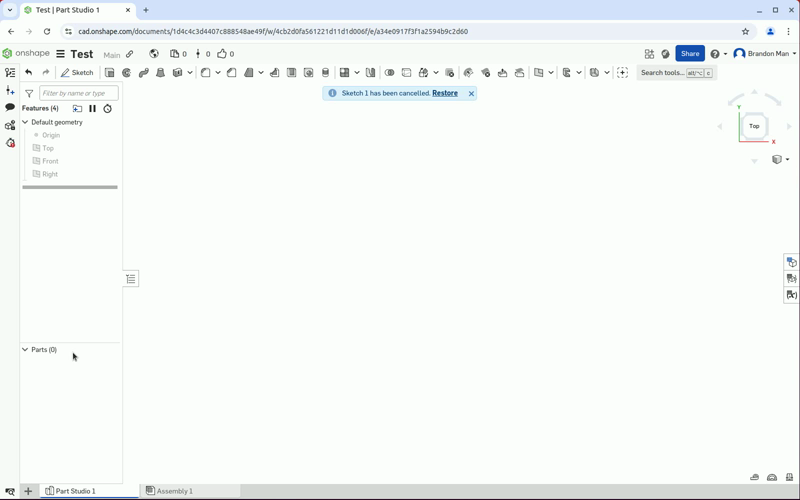
key(y)
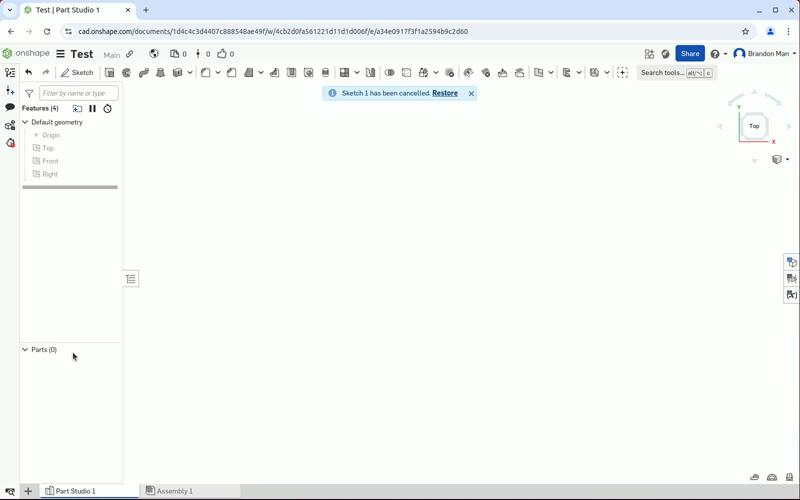
key(shift+p)
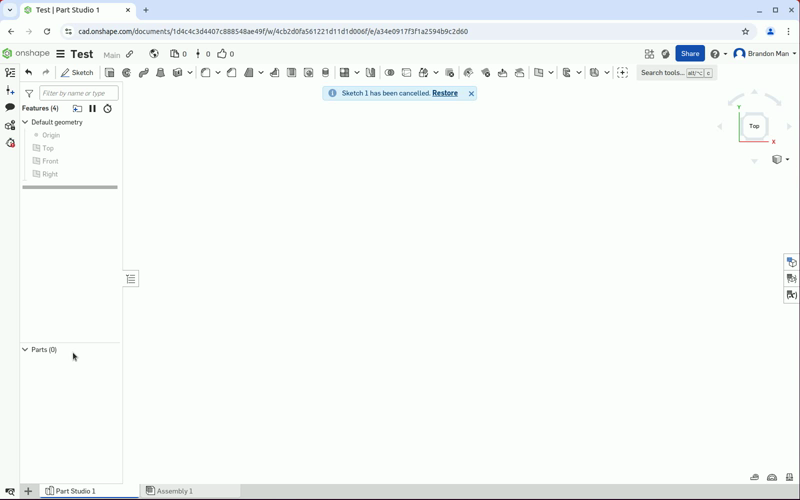
key(space)
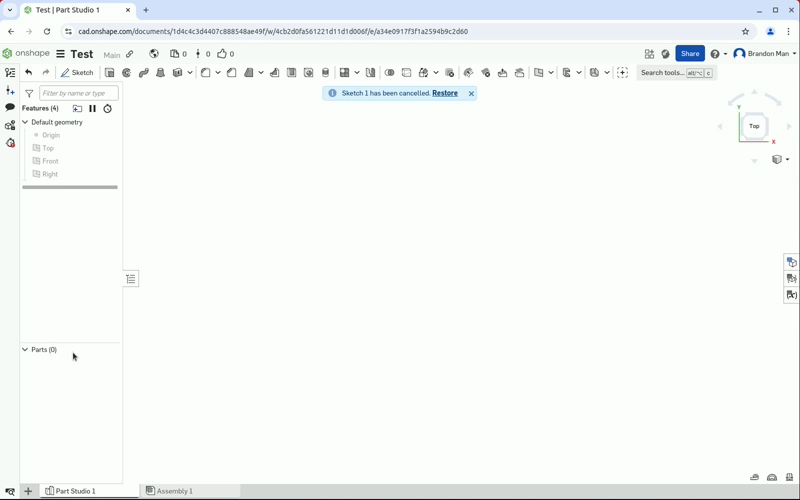
key_down(shift)
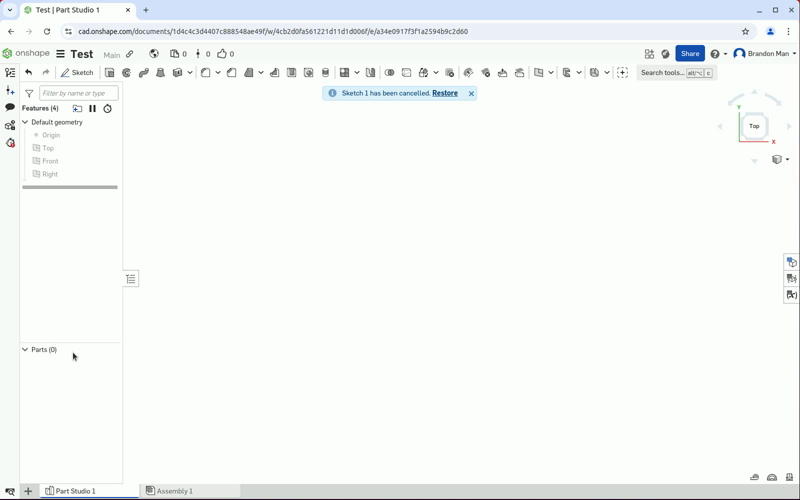
key(up)
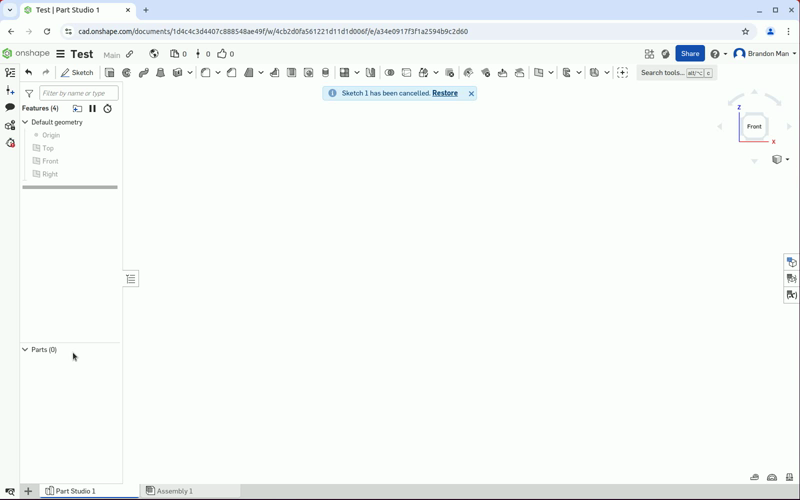
key_up(shift)
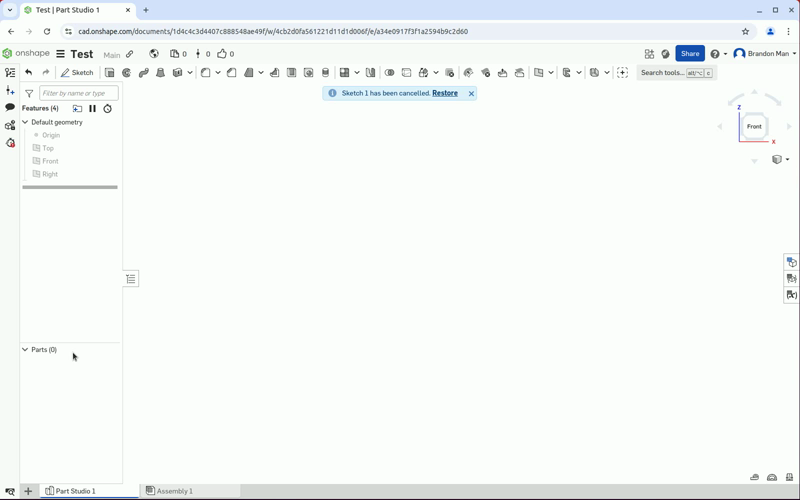
mouse_move(73, 352)
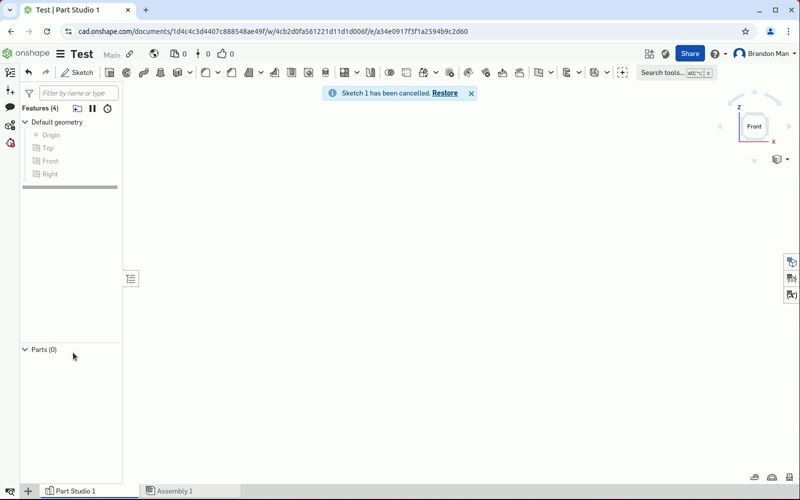
key(shift+y)
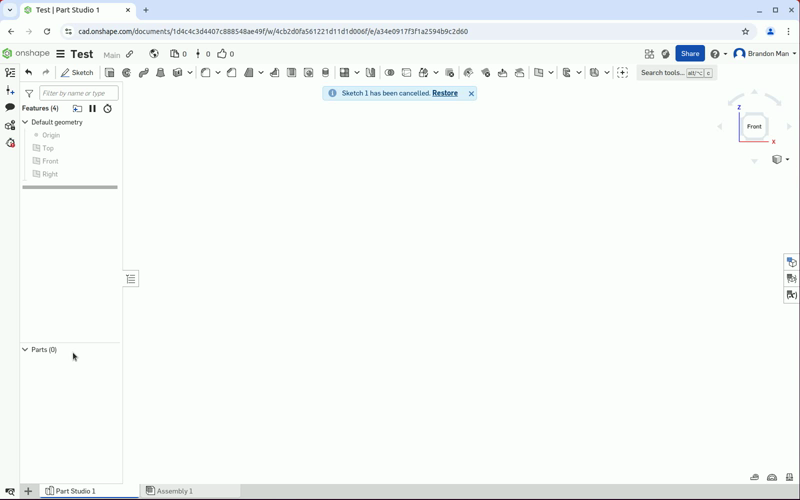
key(shift+s)
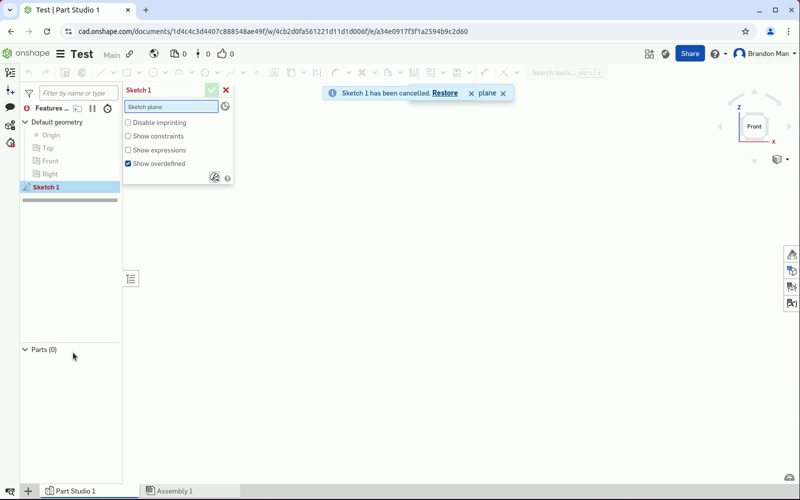
mouse_move(73, 163)
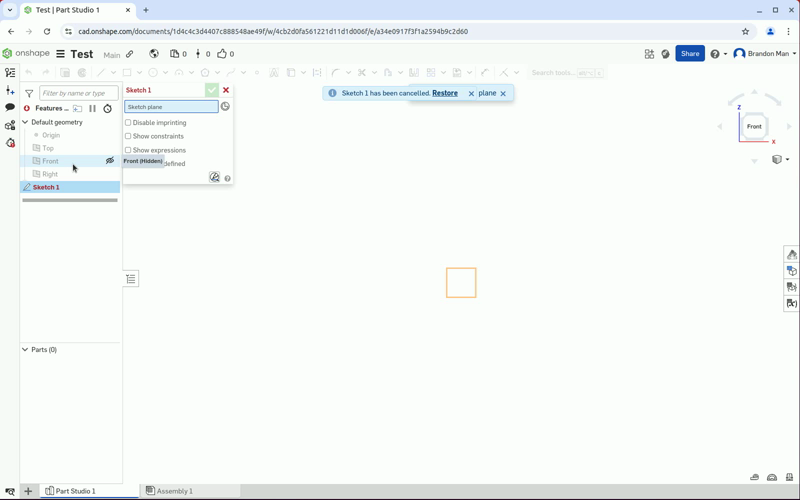
click(73, 163)
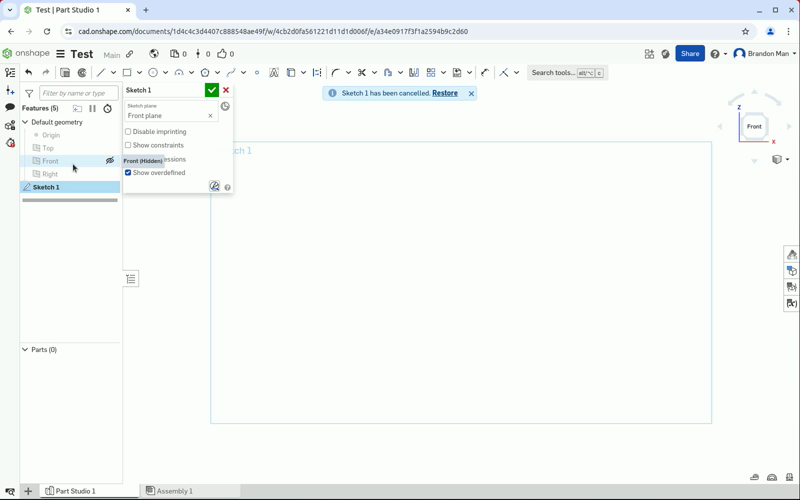
mouse_move(73, 352)
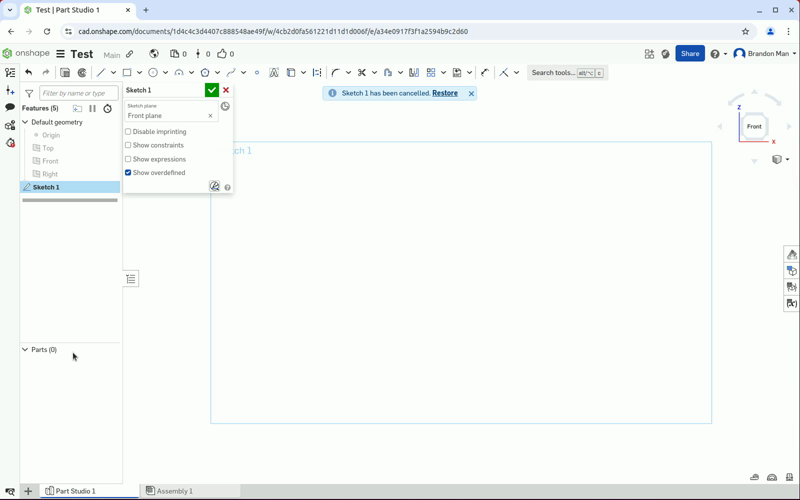
key(y)
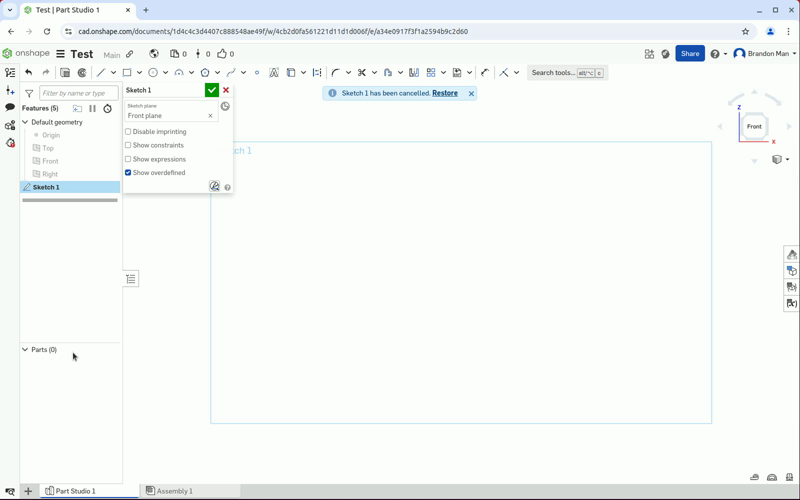
key(l)
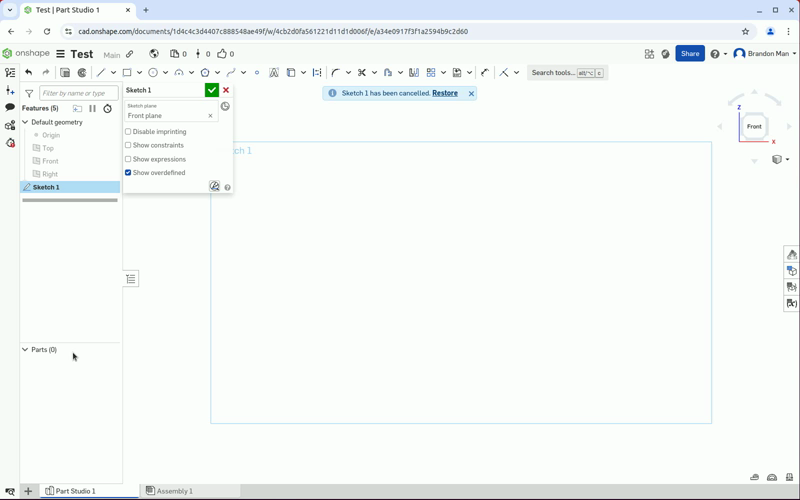
key_down(shift)
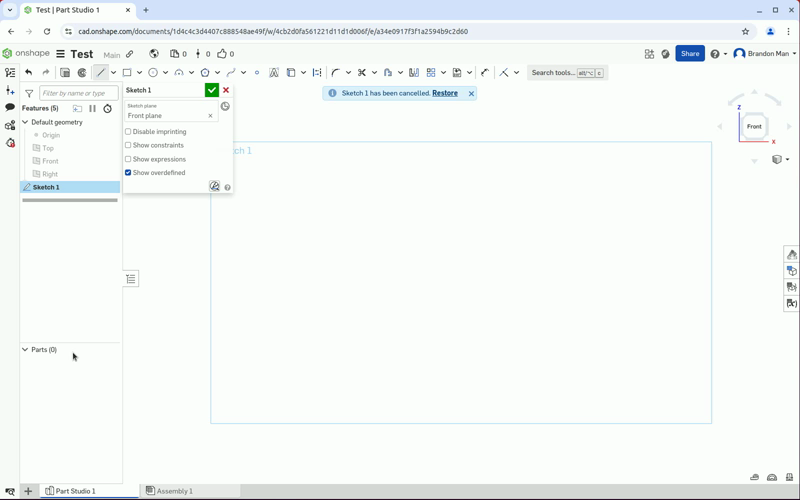
mouse_move(389, 251)
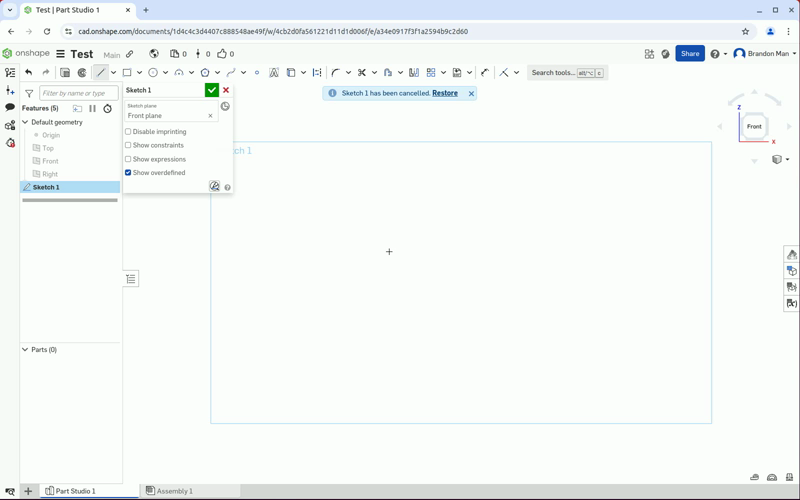
click(389, 251)
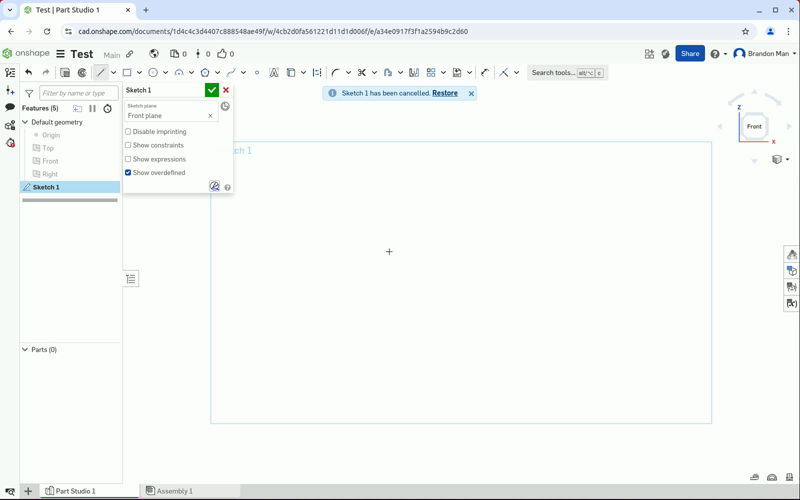
key_up(shift)
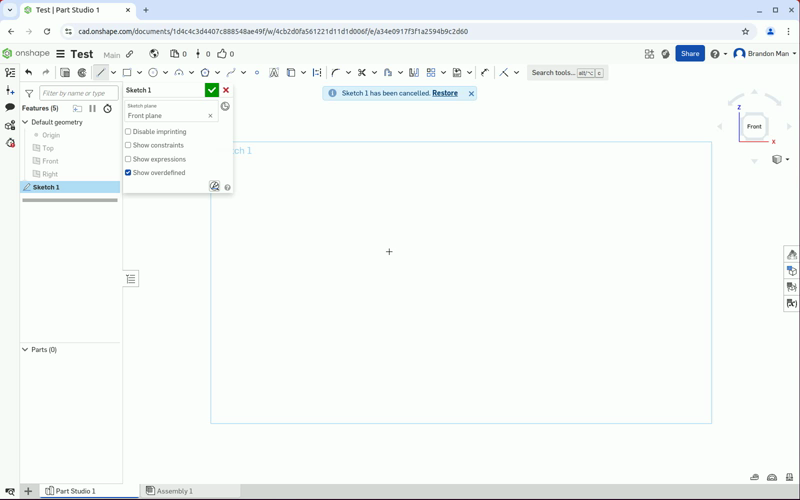
key_down(shift)
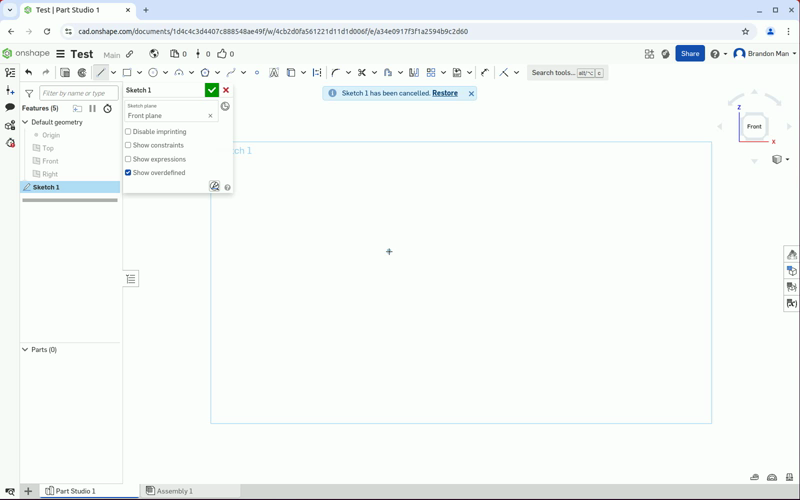
mouse_move(419, 251)
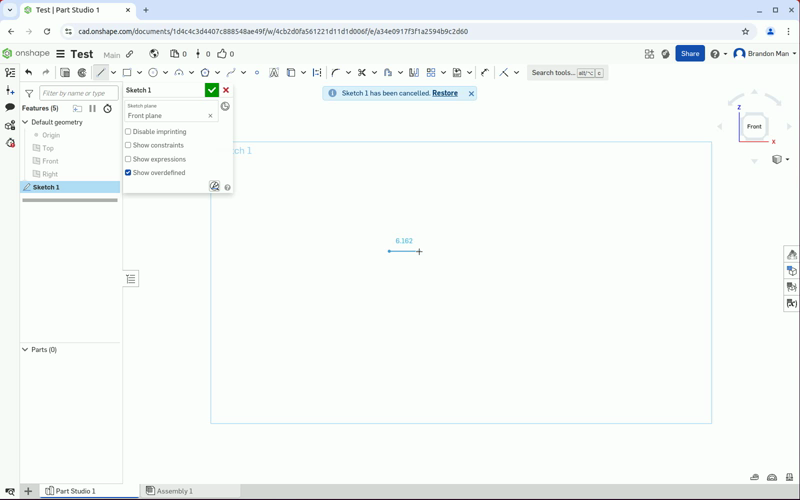
mouse_move(398, 251)
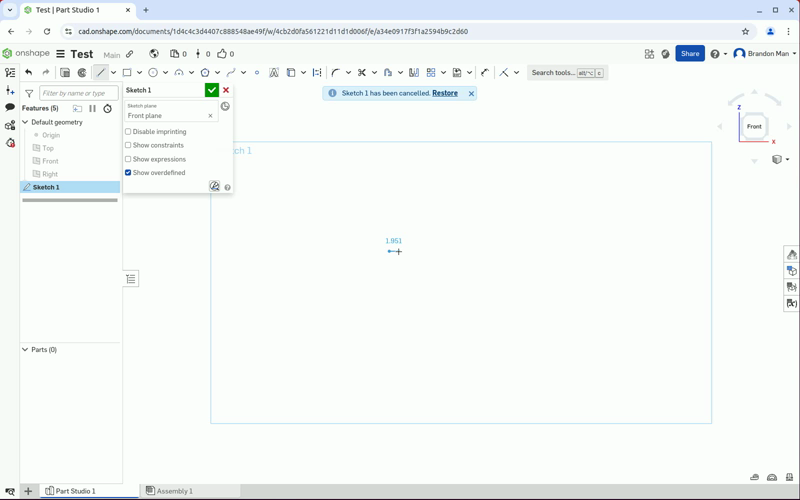
click(398, 251)
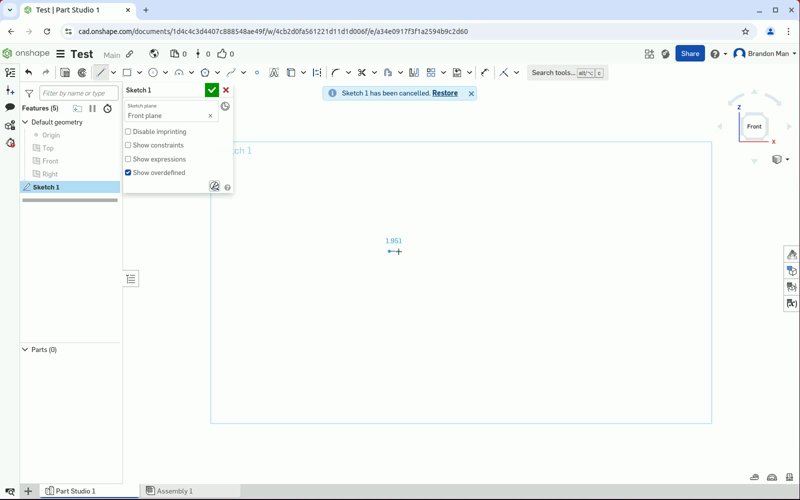
key_up(shift)
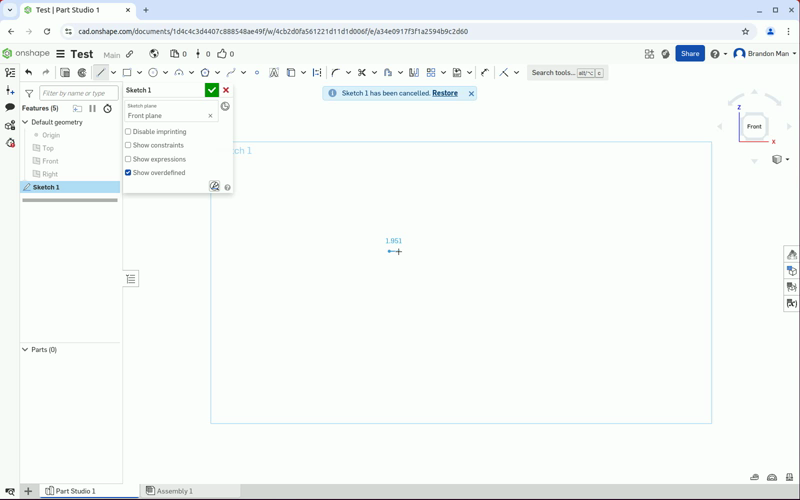
key_down(shift)
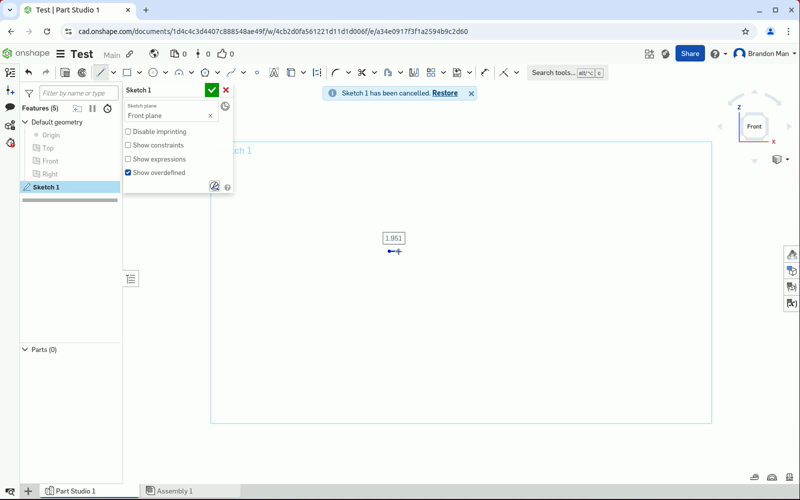
mouse_move(398, 170)
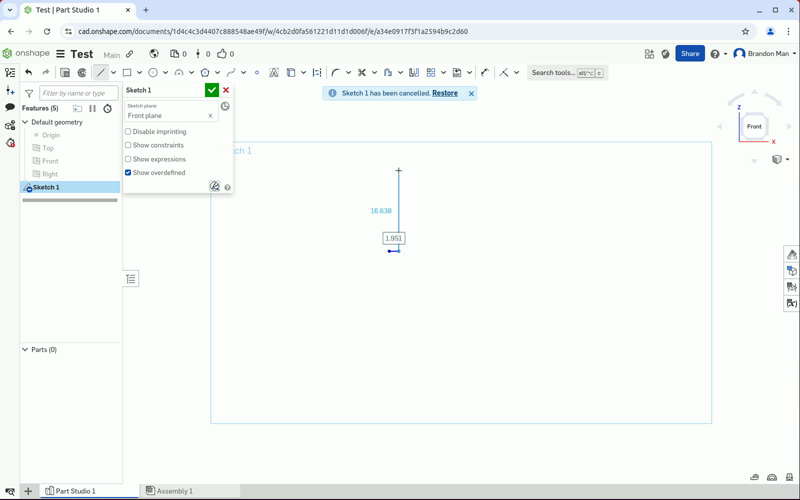
click(398, 170)
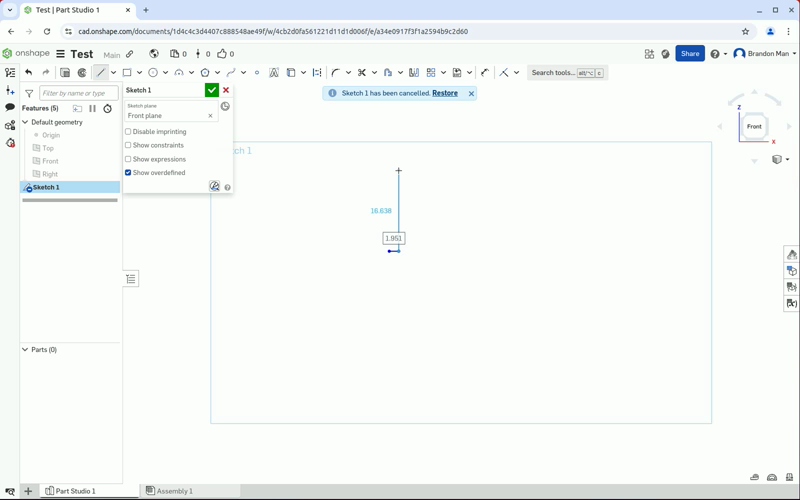
key_up(shift)
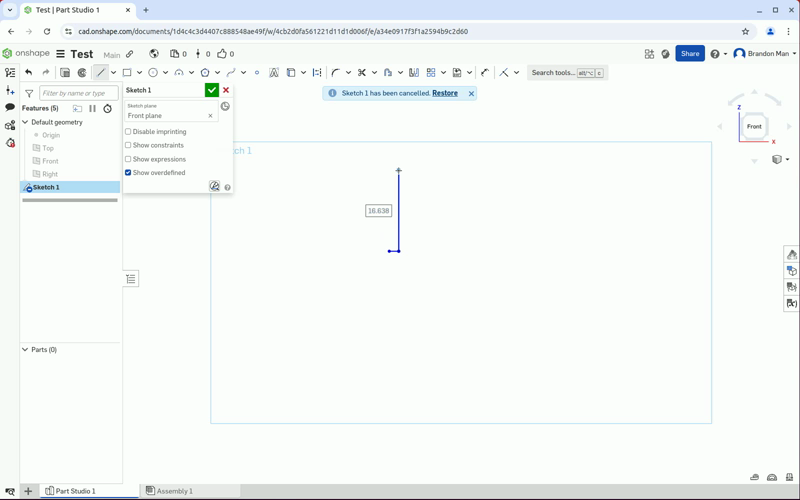
key_down(shift)
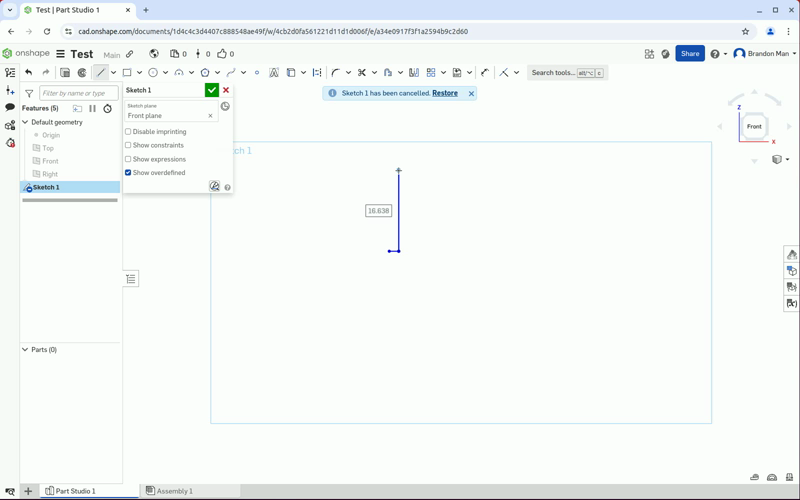
mouse_move(428, 170)
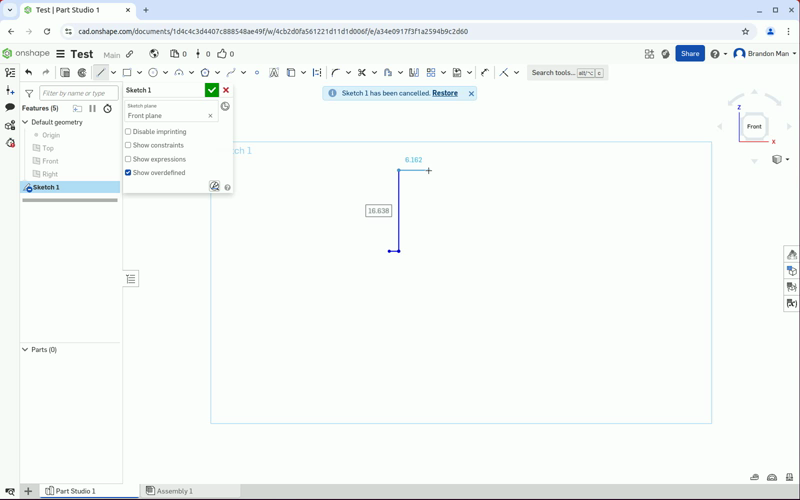
mouse_move(389, 170)
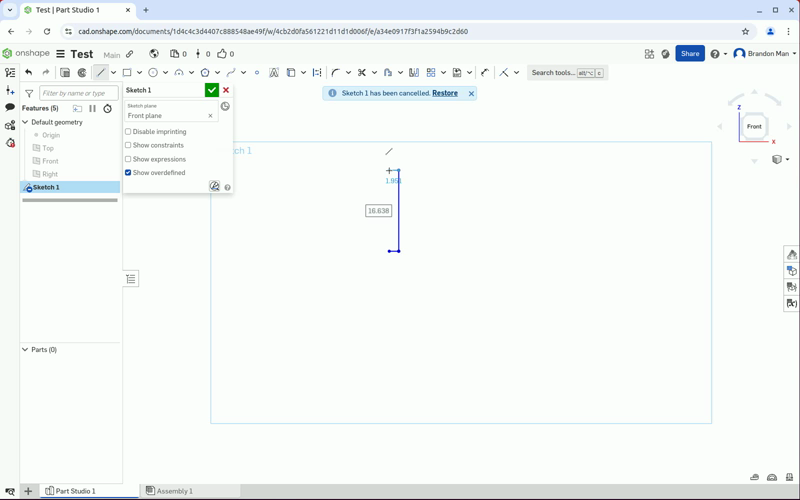
click(389, 170)
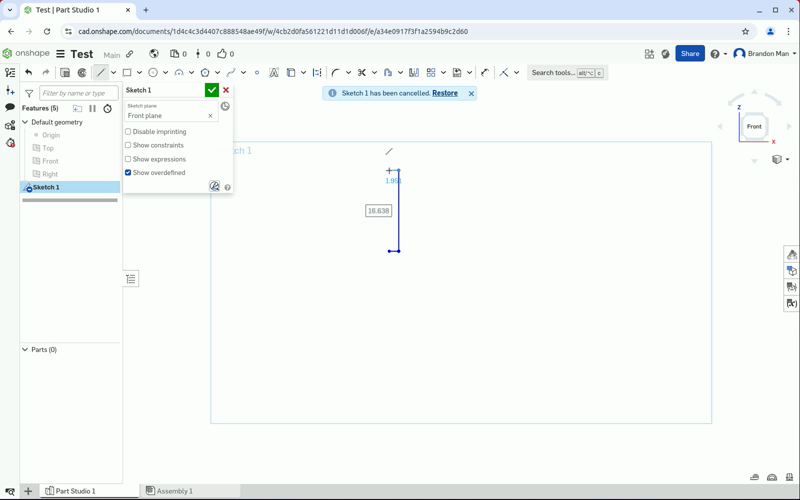
key_up(shift)
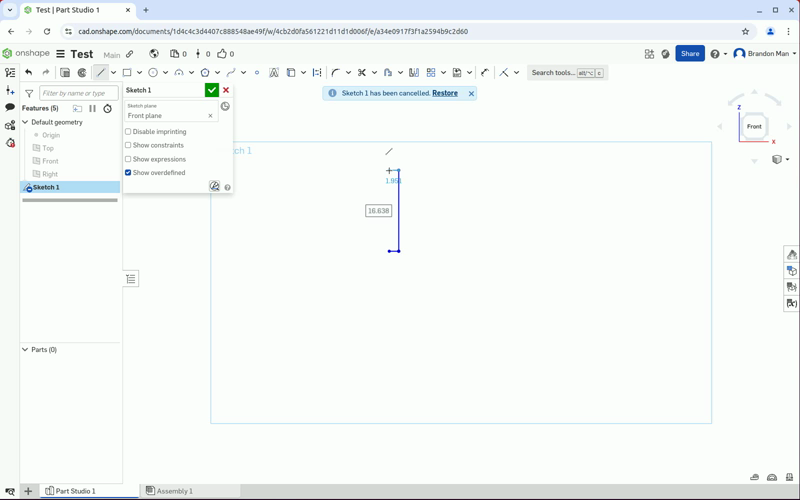
key_down(shift)
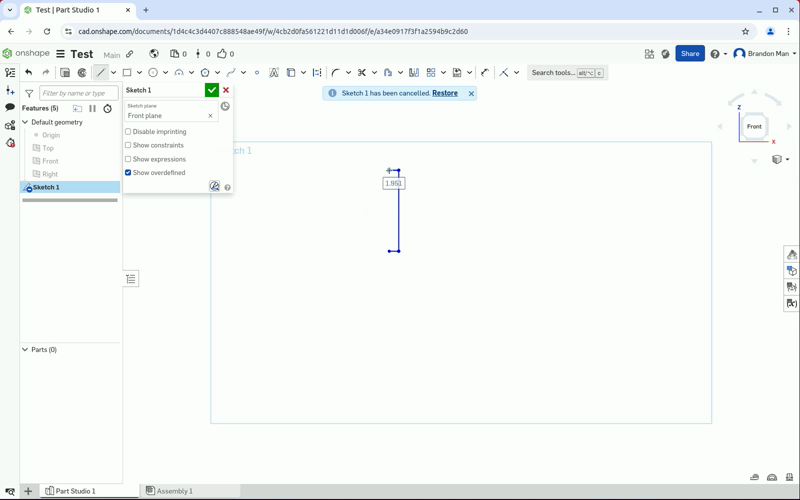
mouse_move(389, 251)
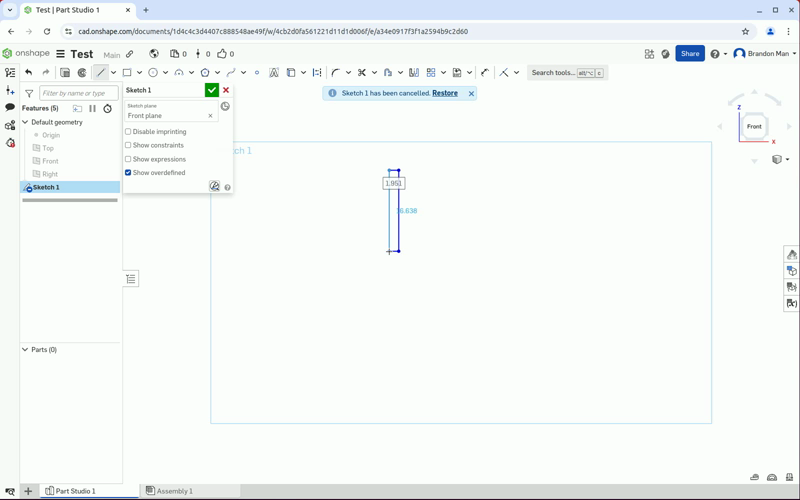
key_up(shift)
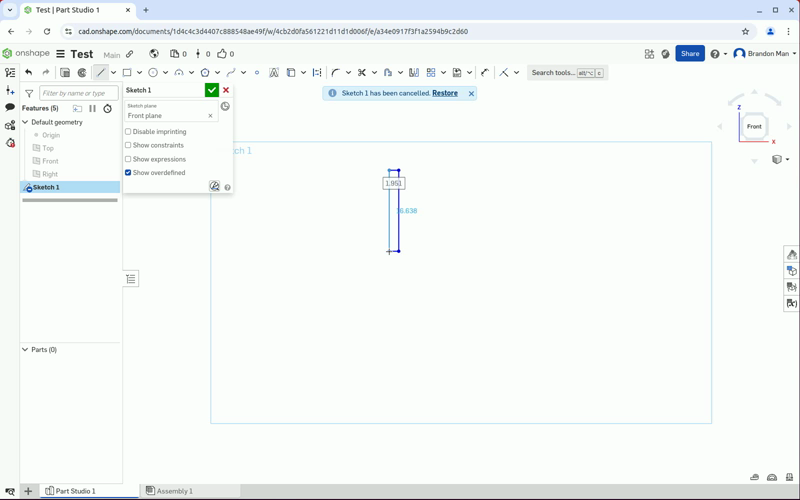
click(389, 251)
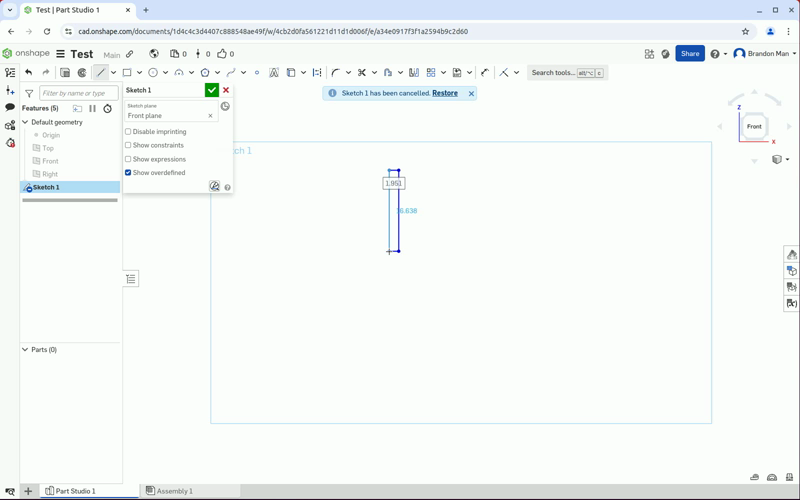
key(esc)
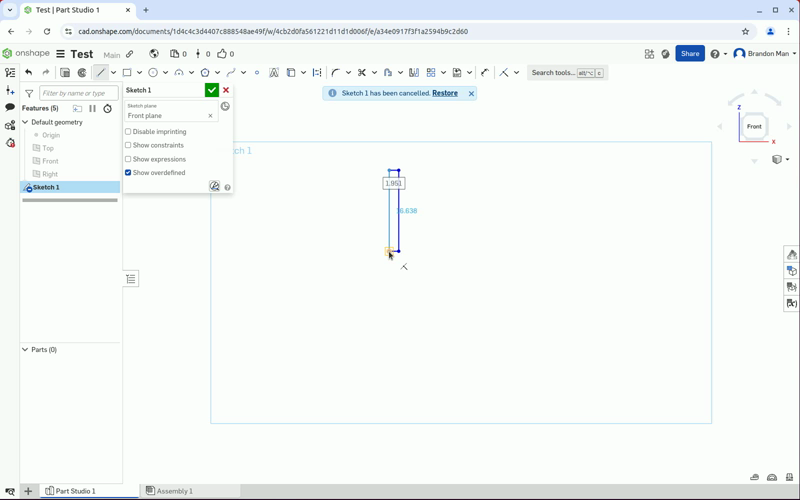
key(c)
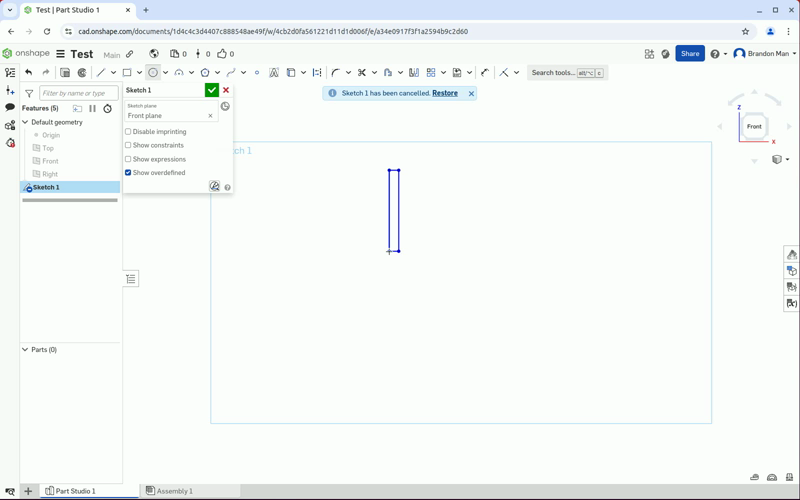
key_down(shift)
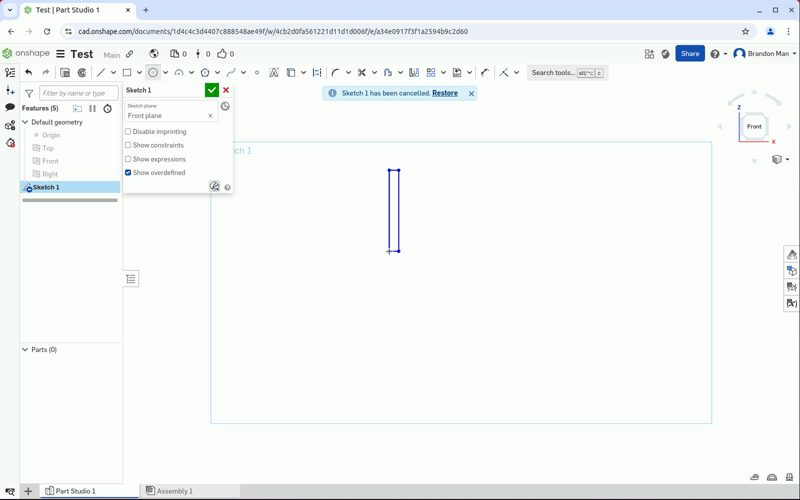
mouse_move(393, 195)
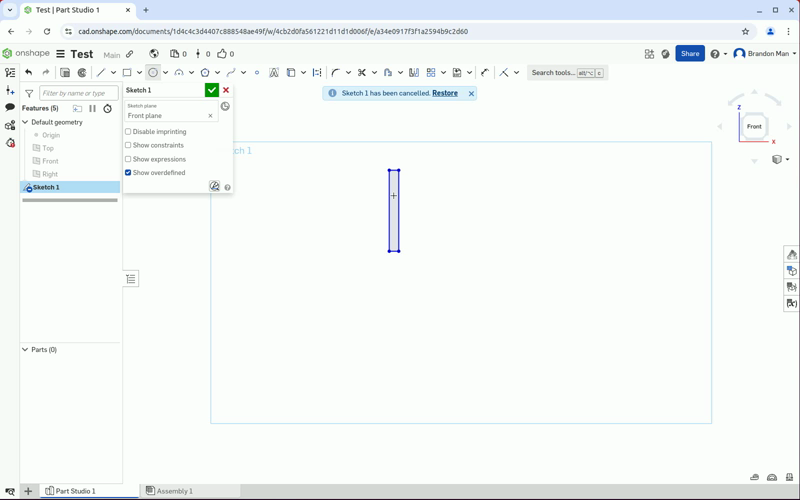
click(393, 195)
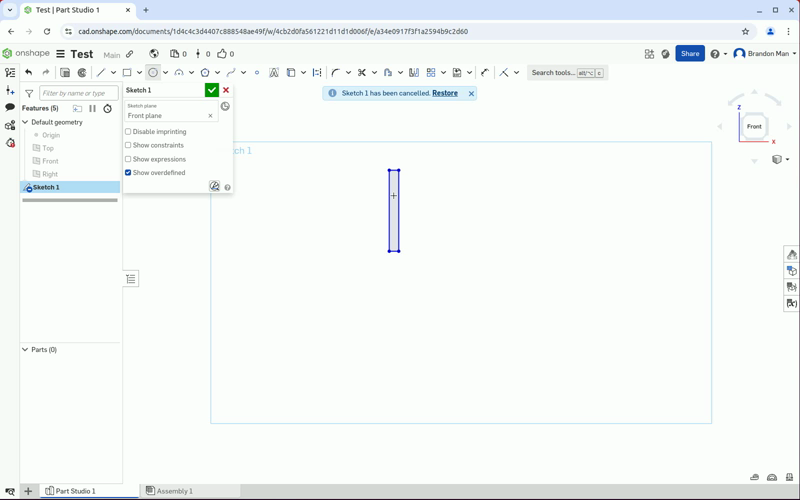
key_up(shift)
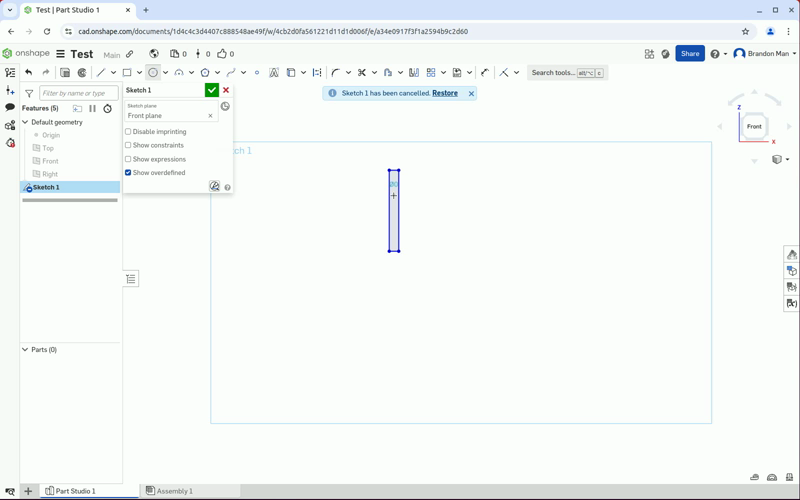
mouse_move(396, 195)
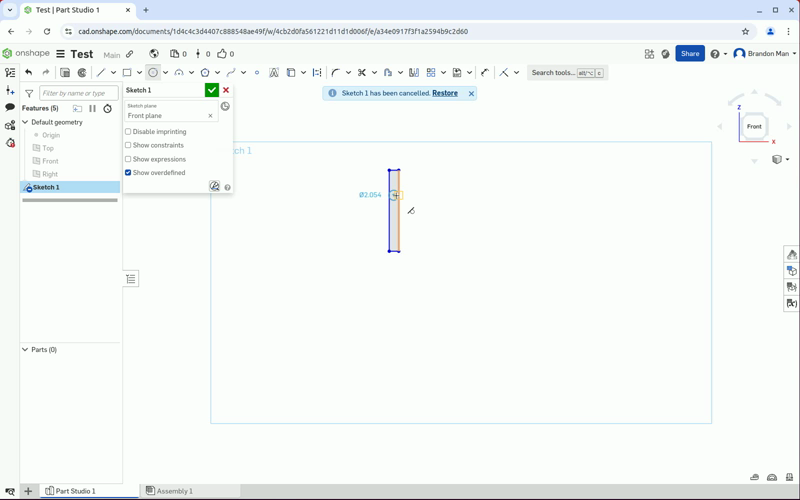
scroll(6)
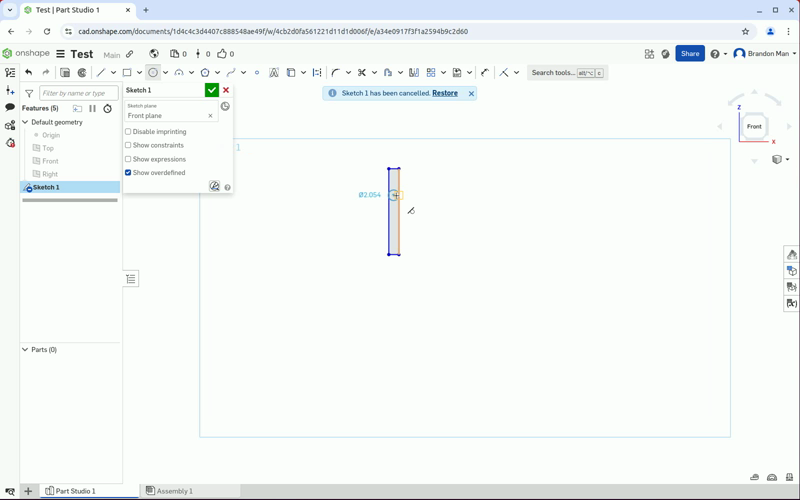
scroll(6)
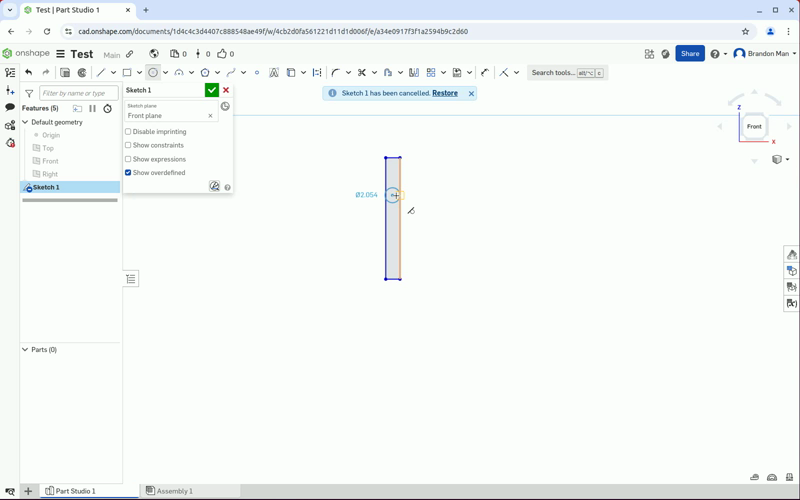
scroll(6)
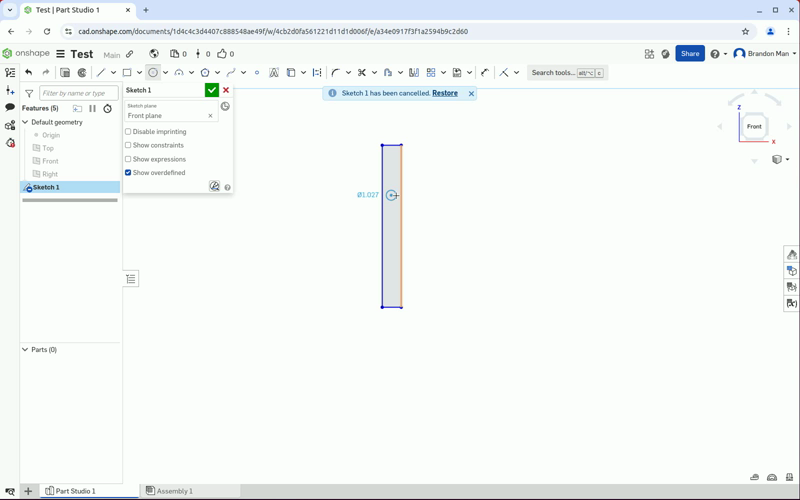
scroll(6)
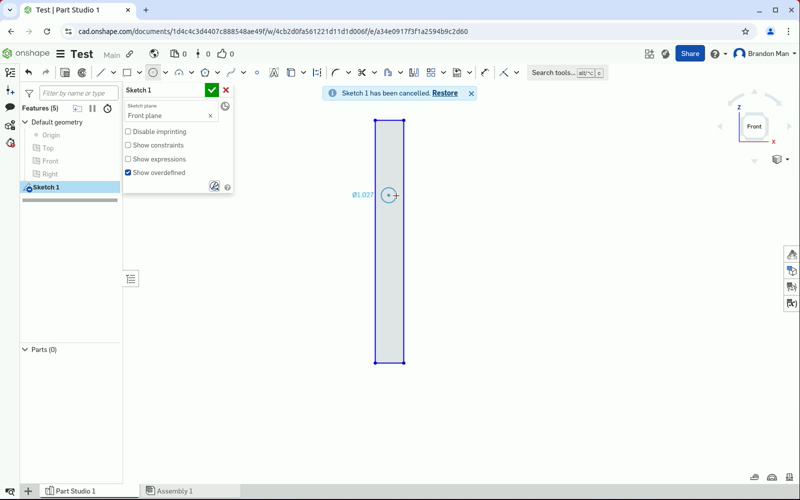
scroll(6)
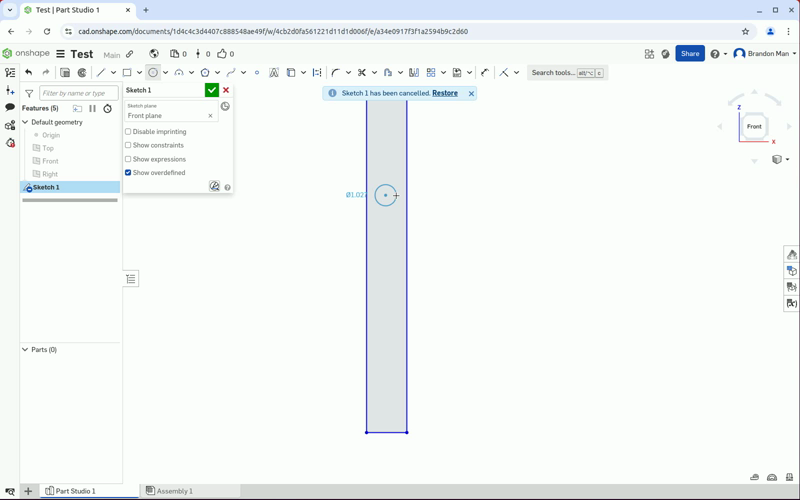
scroll(6)
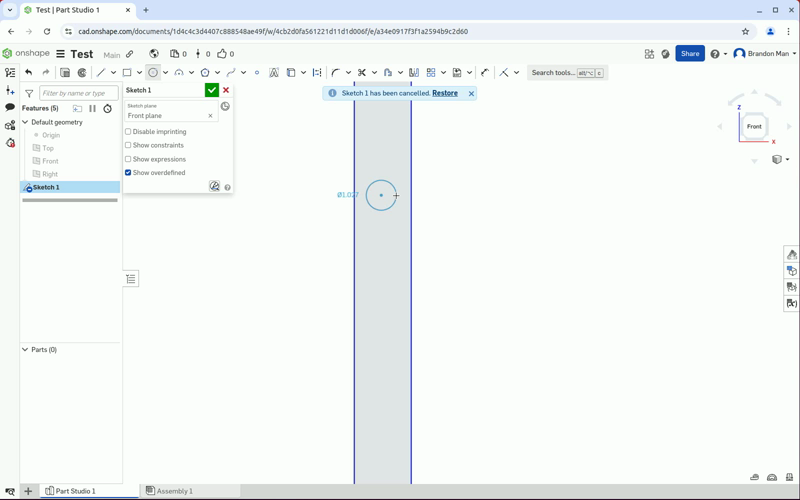
scroll(6)
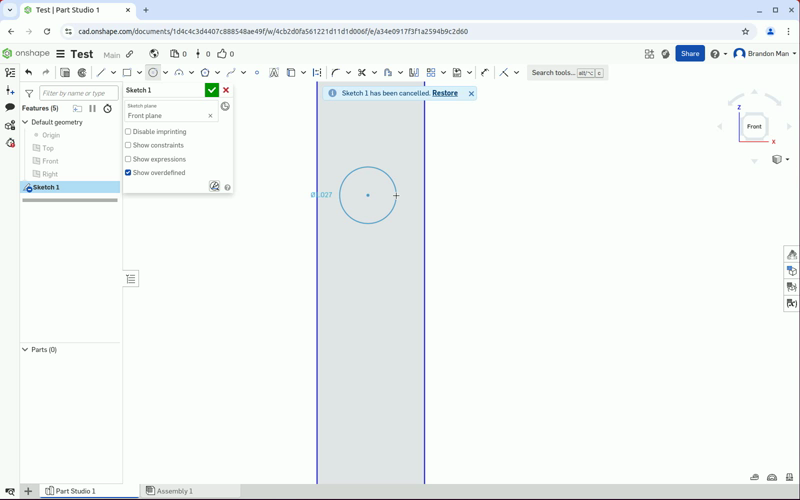
click(396, 195)
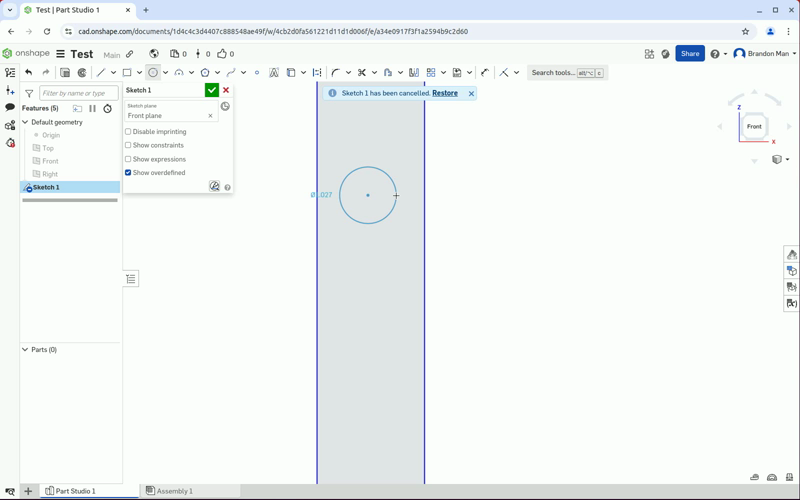
scroll(-6)
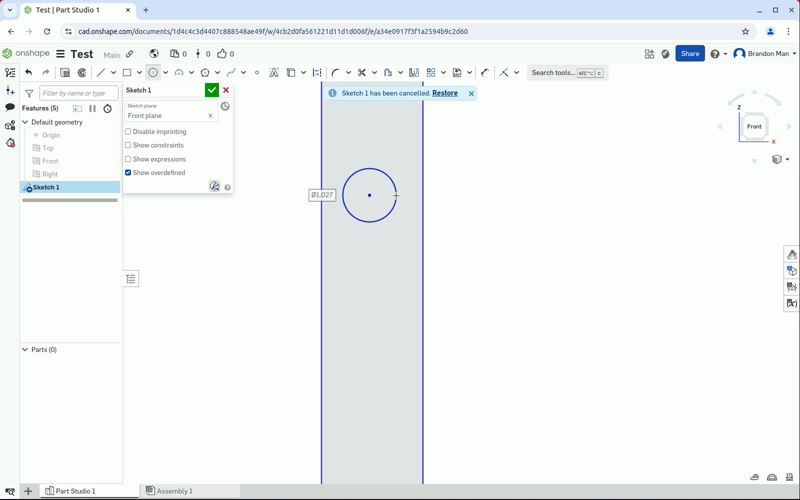
scroll(-6)
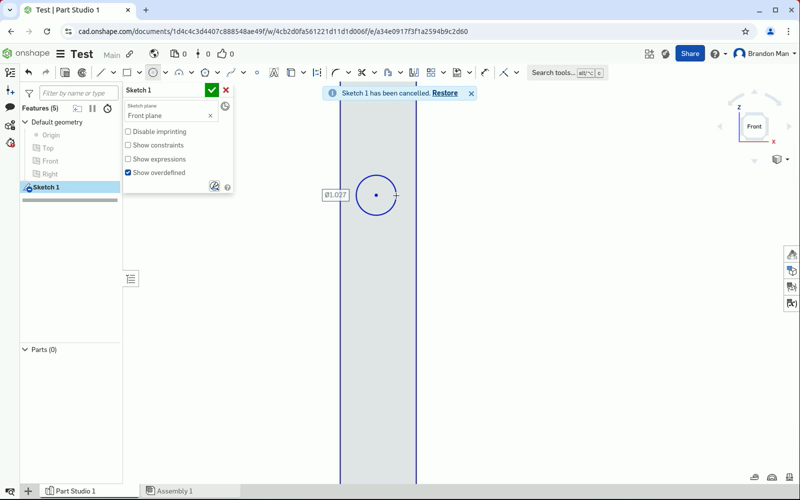
scroll(-6)
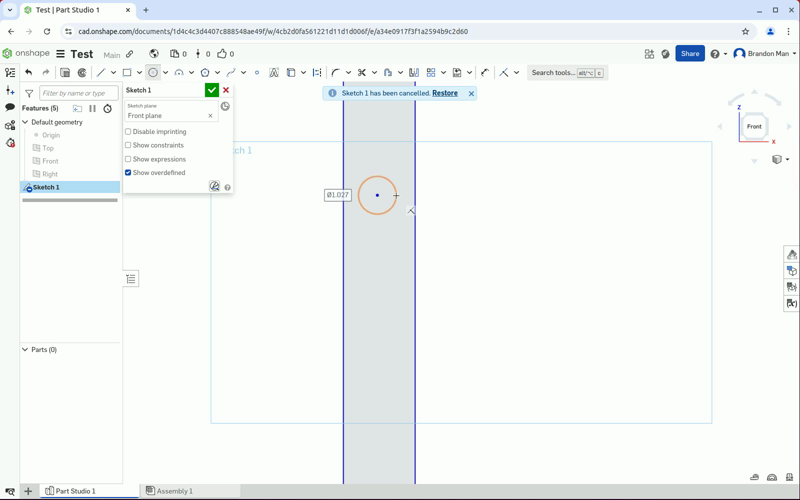
scroll(-6)
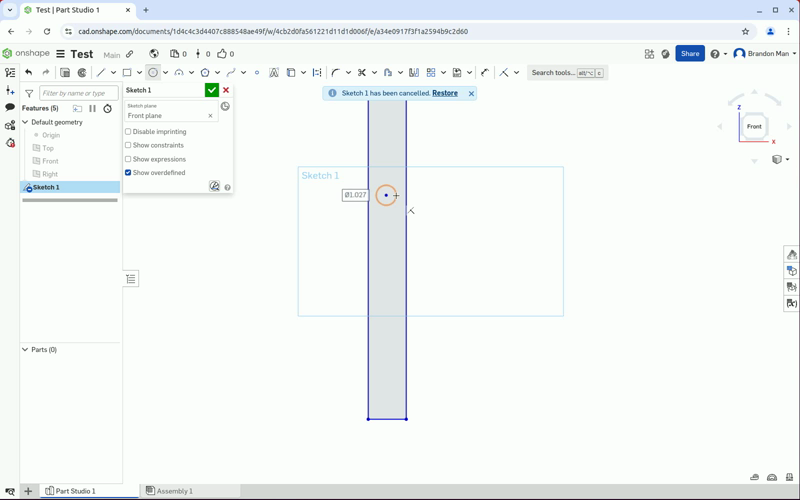
scroll(-6)
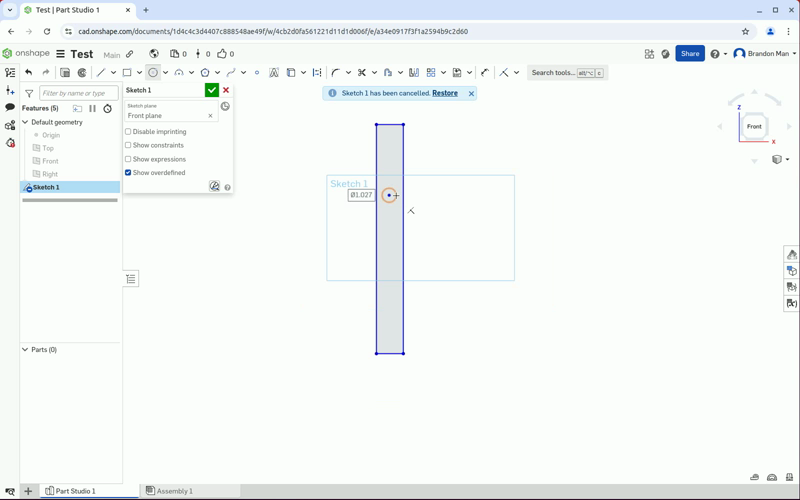
scroll(-6)
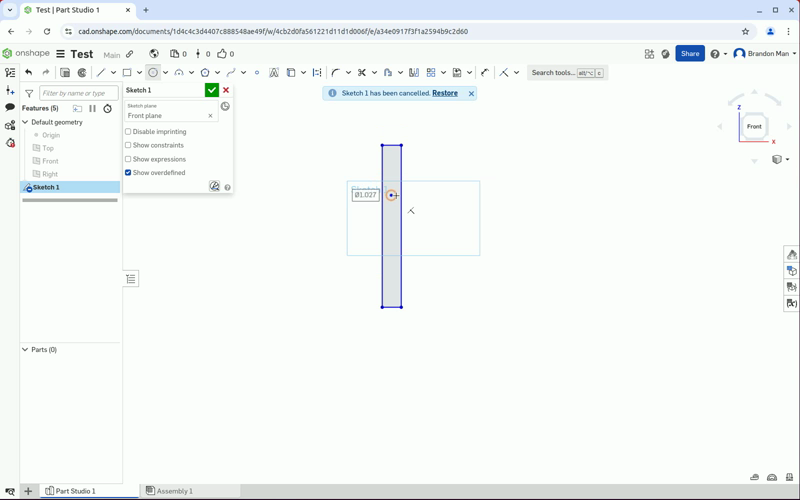
scroll(-6)
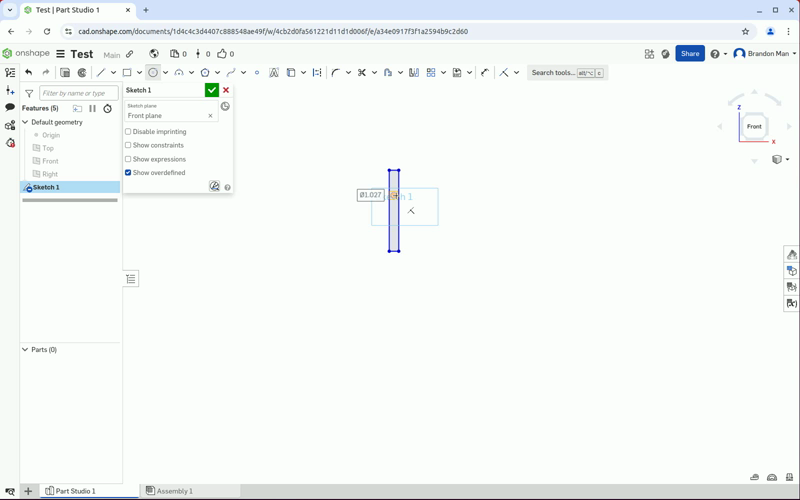
key(esc)
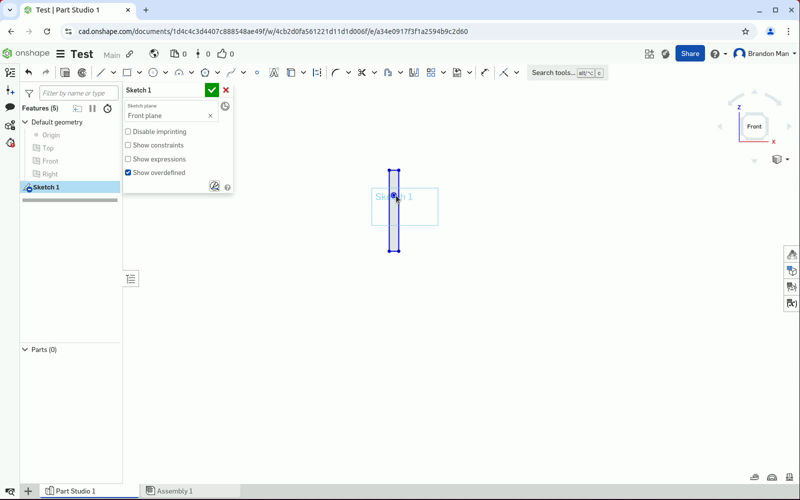
key(c)
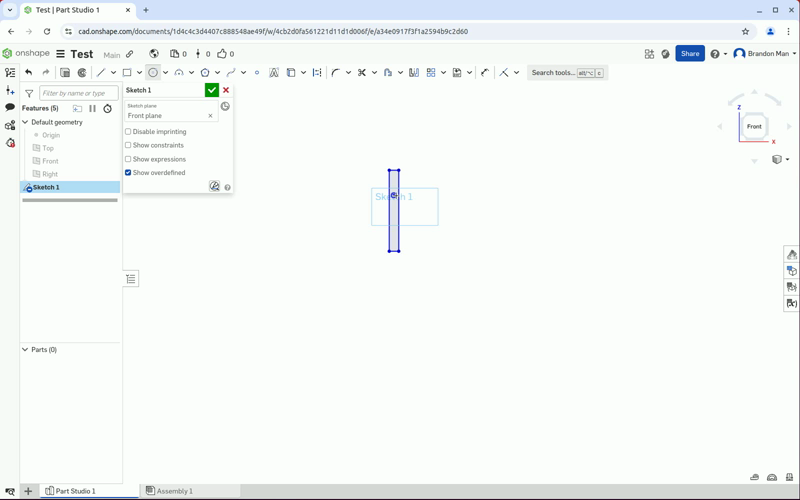
key_down(shift)
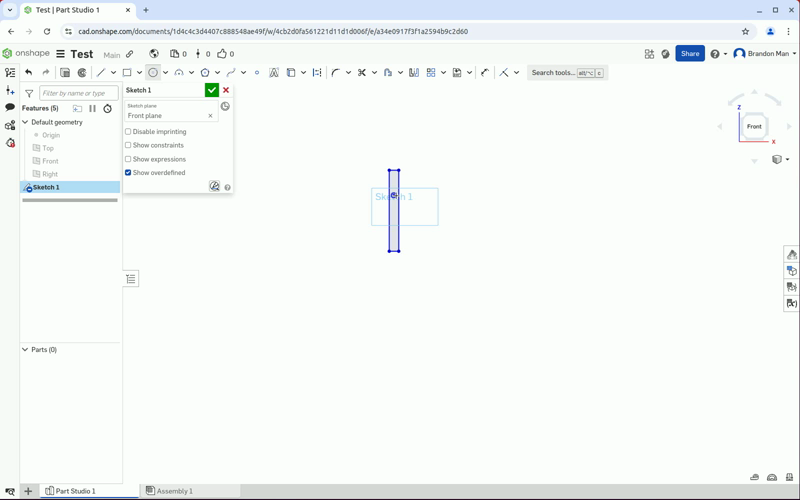
mouse_move(393, 174)
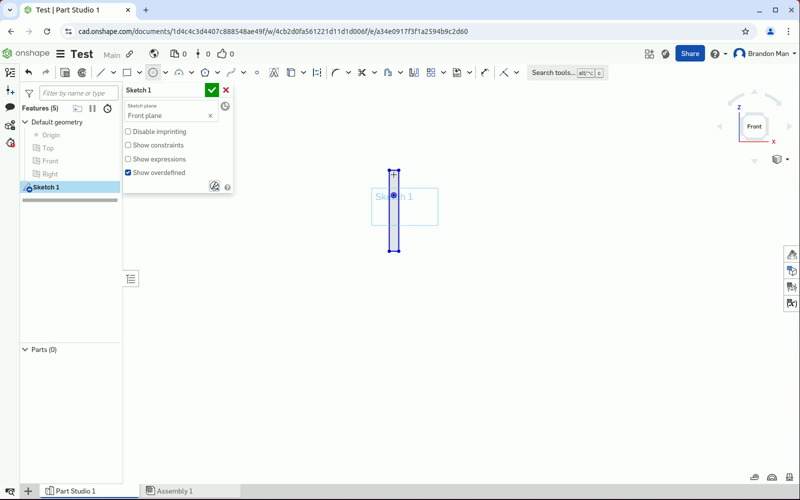
click(393, 174)
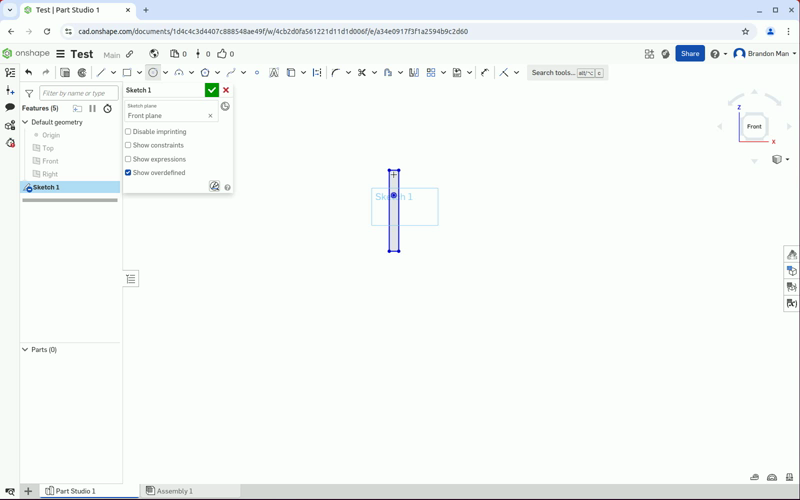
key_up(shift)
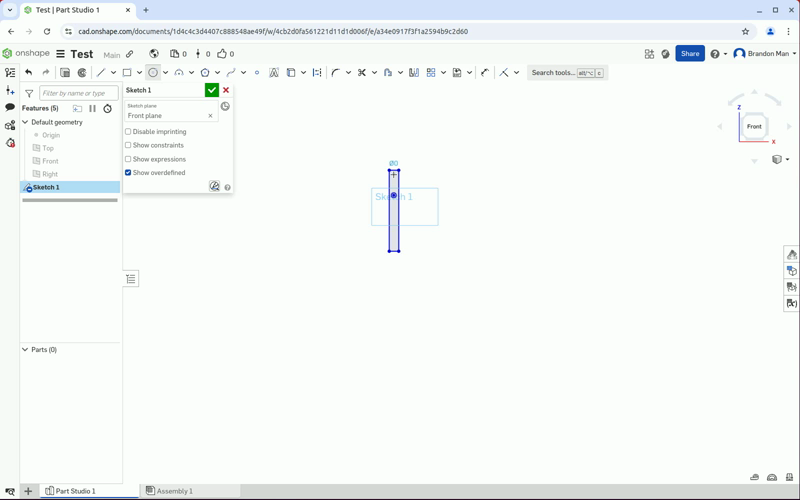
mouse_move(396, 174)
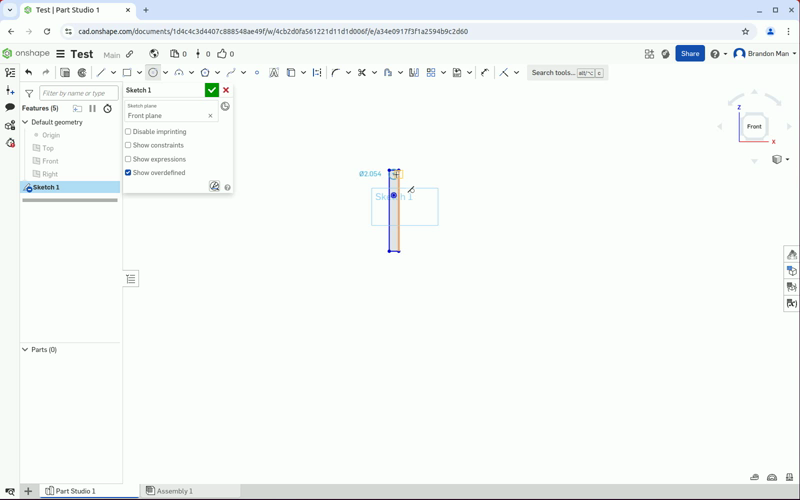
scroll(6)
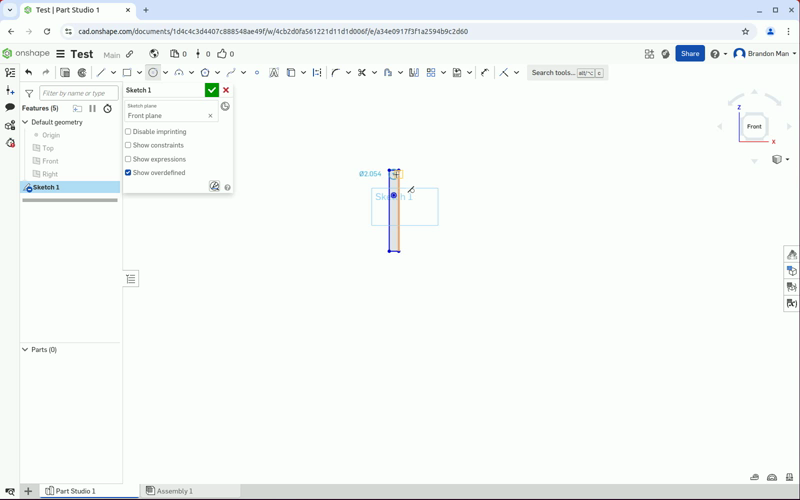
scroll(6)
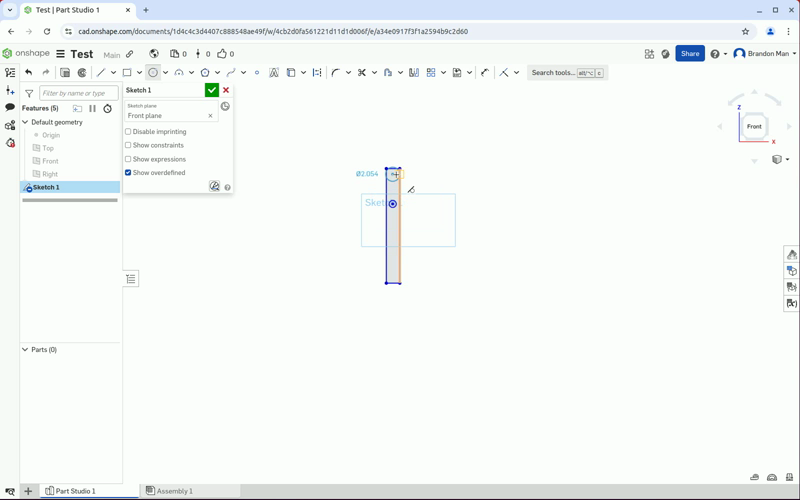
scroll(6)
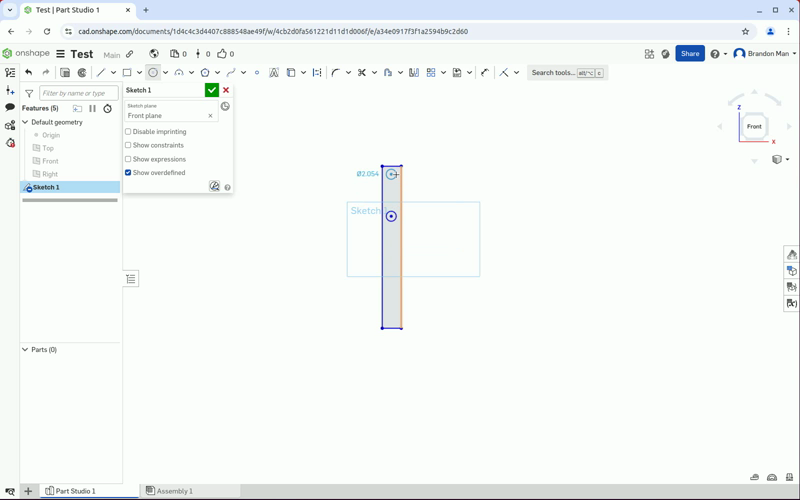
scroll(6)
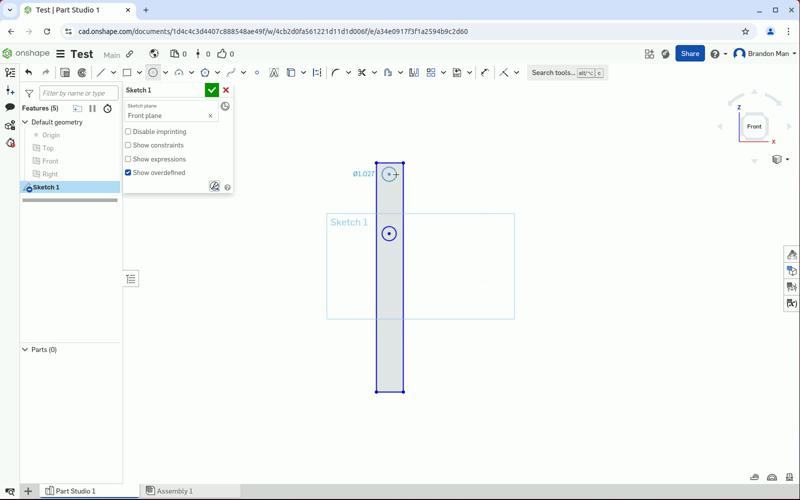
scroll(6)
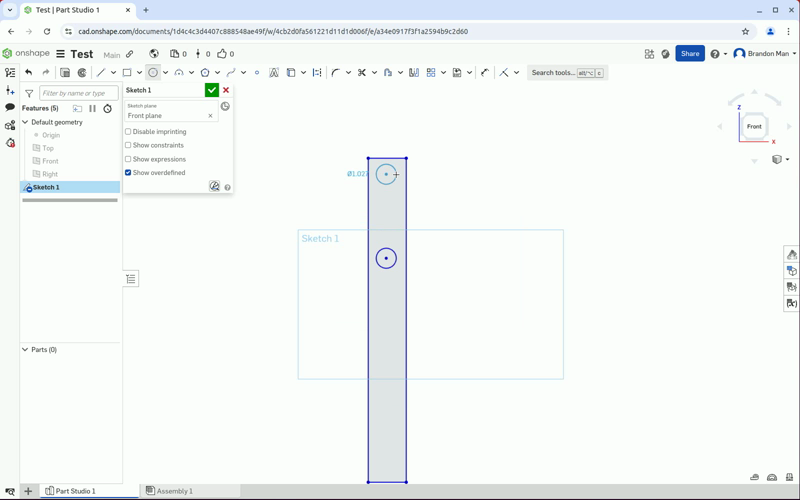
scroll(6)
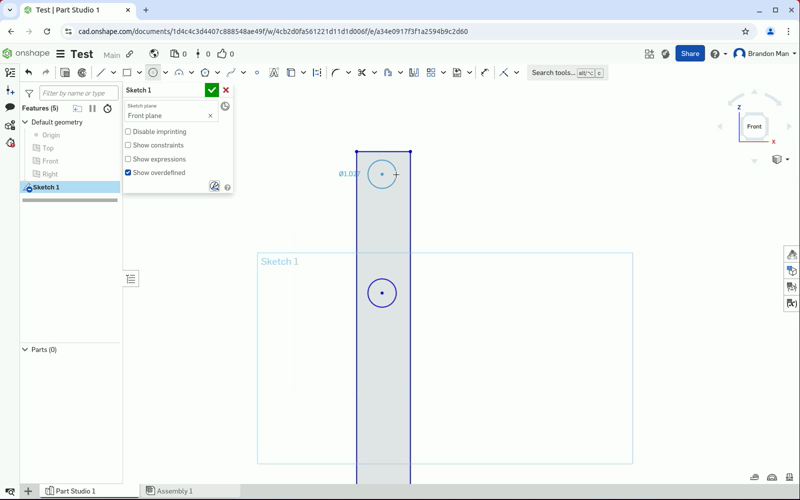
scroll(6)
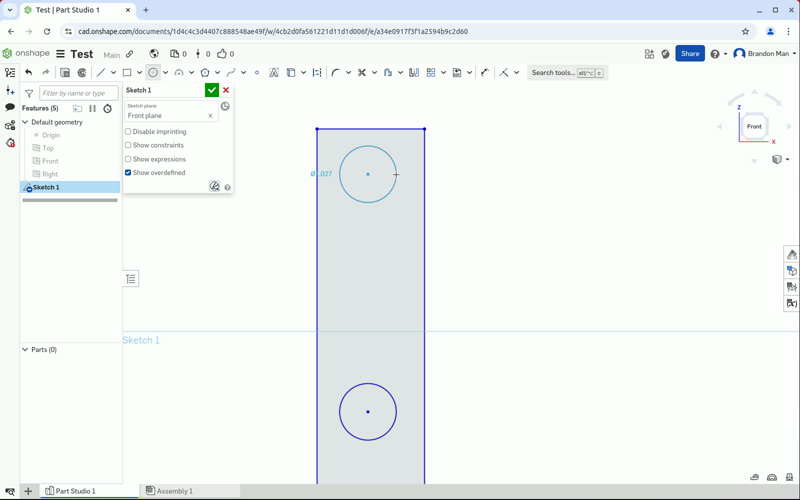
click(396, 174)
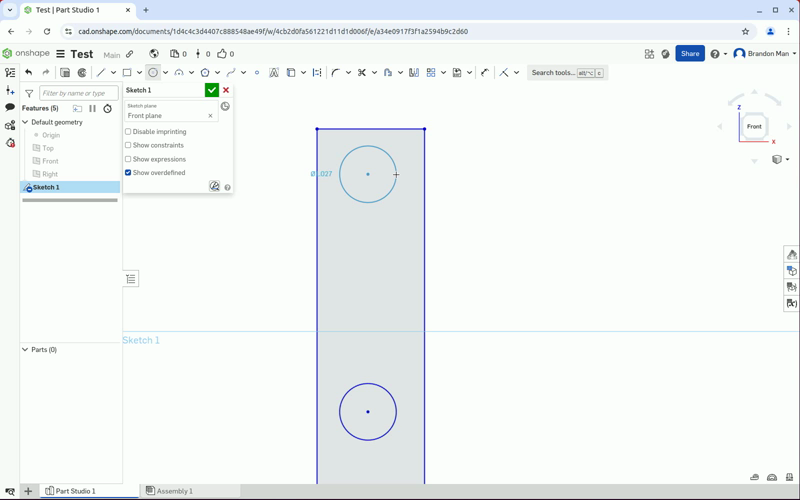
scroll(-6)
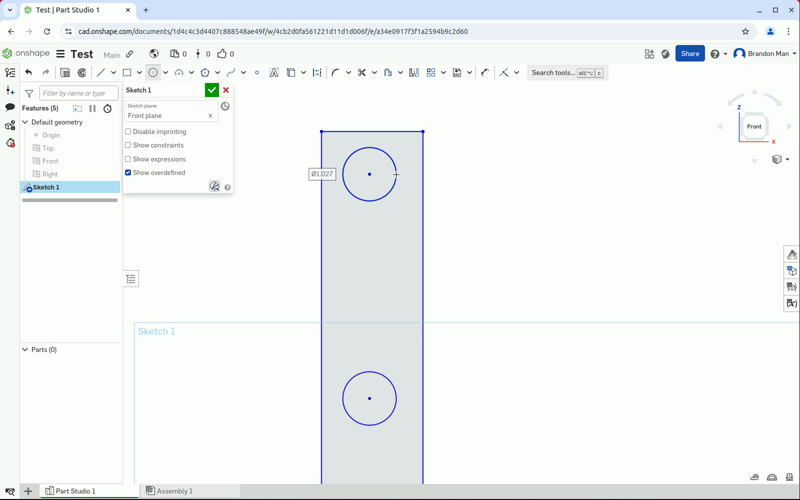
scroll(-6)
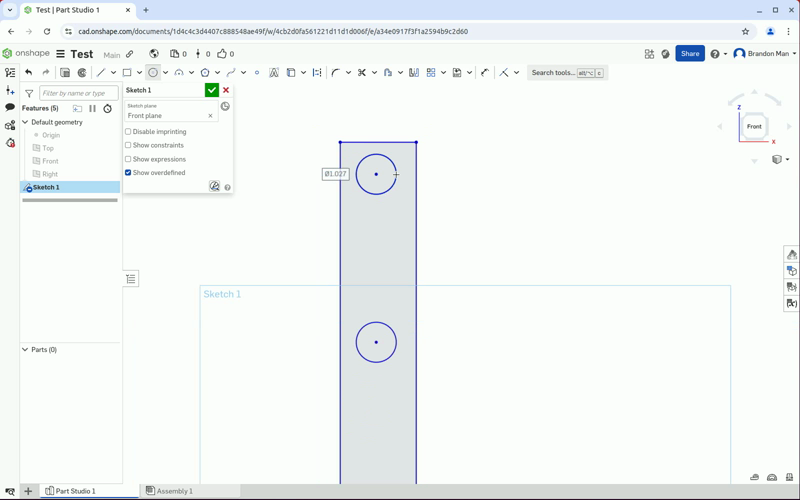
scroll(-6)
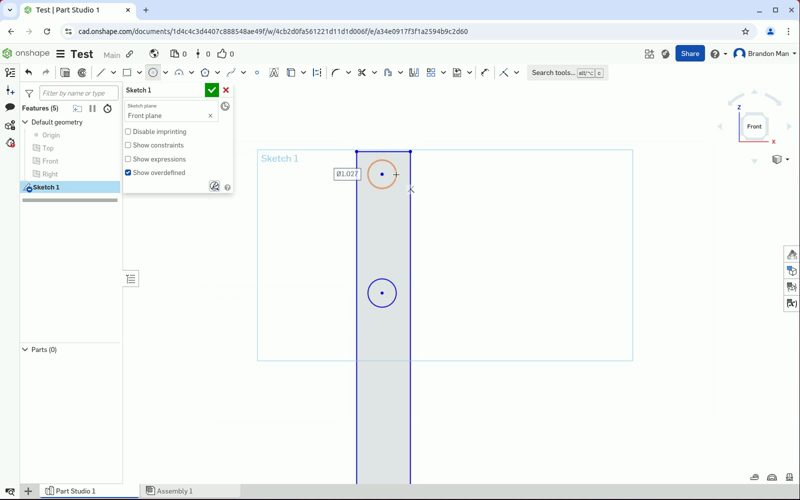
scroll(-6)
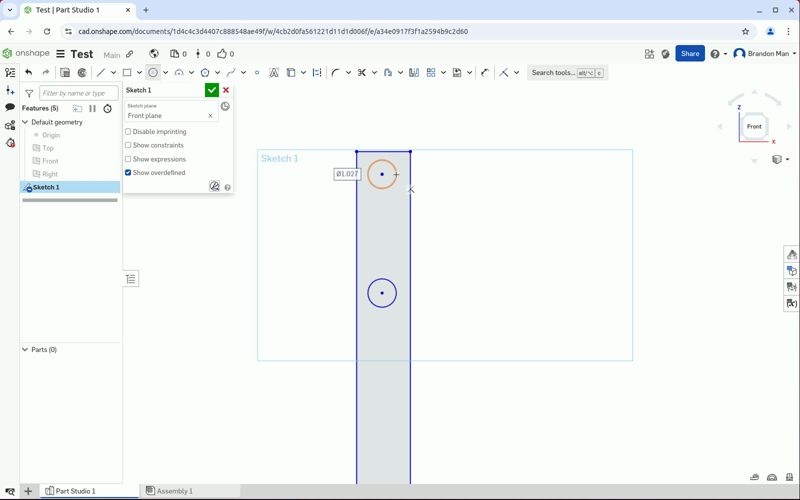
scroll(-6)
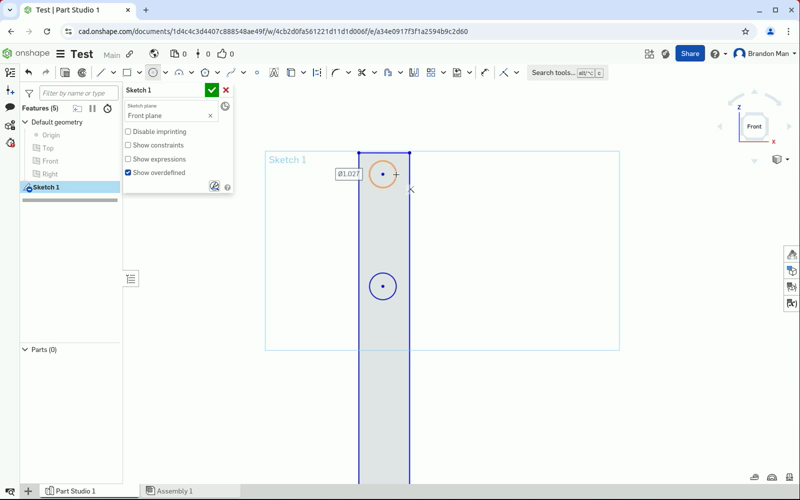
scroll(-6)
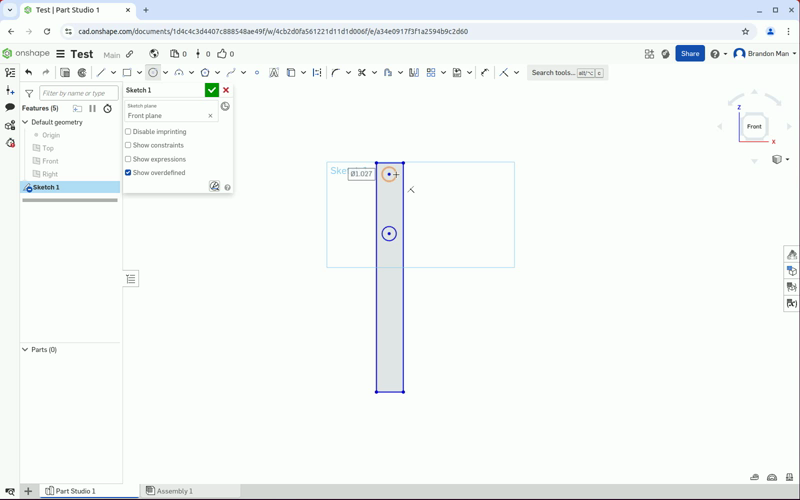
scroll(-6)
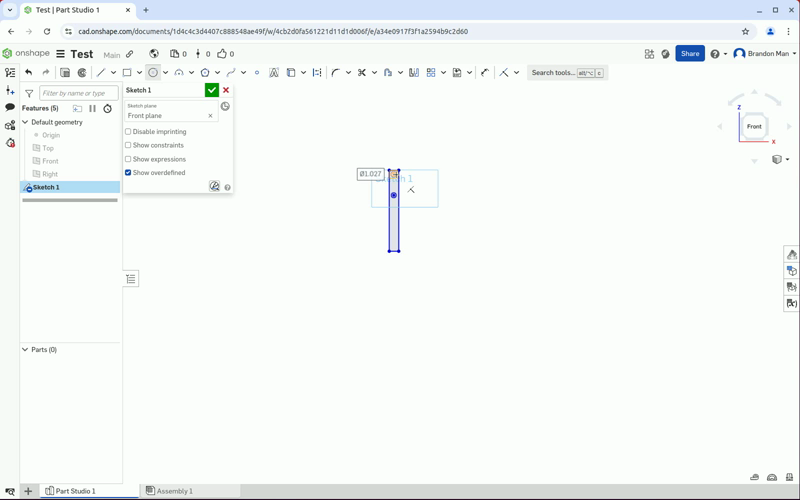
key(esc)
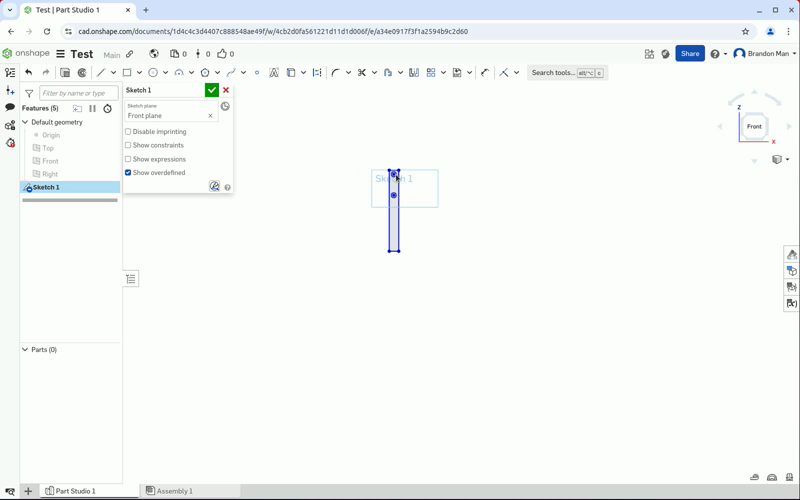
mouse_move(393, 242)
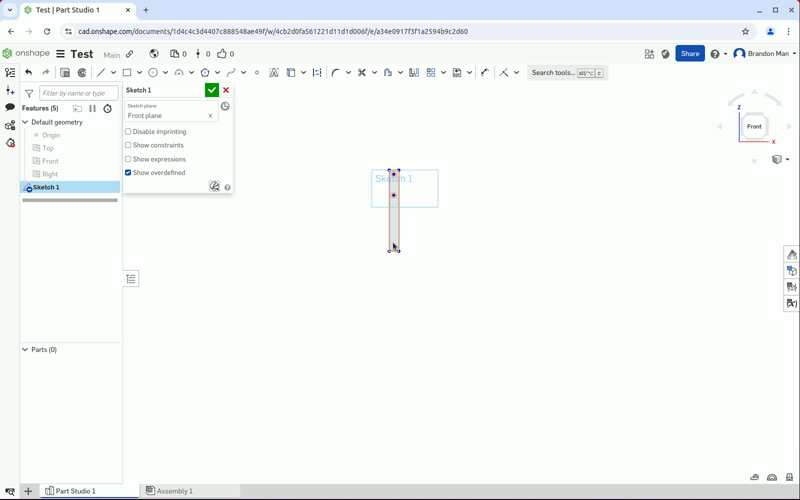
scroll(6)
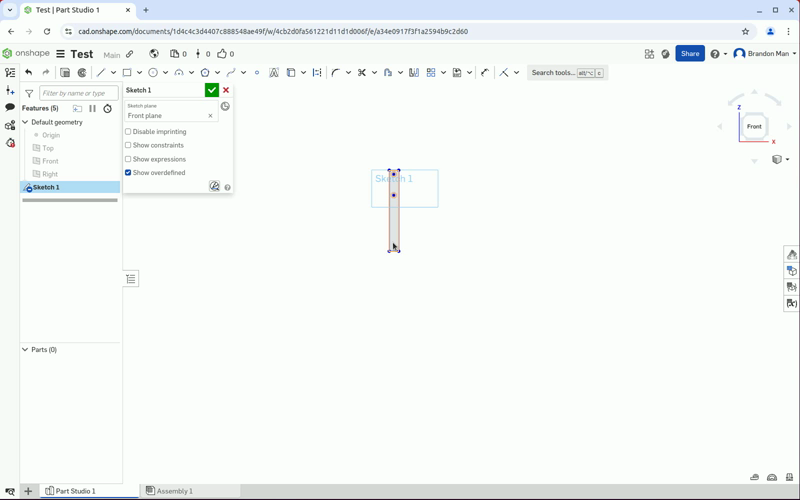
scroll(6)
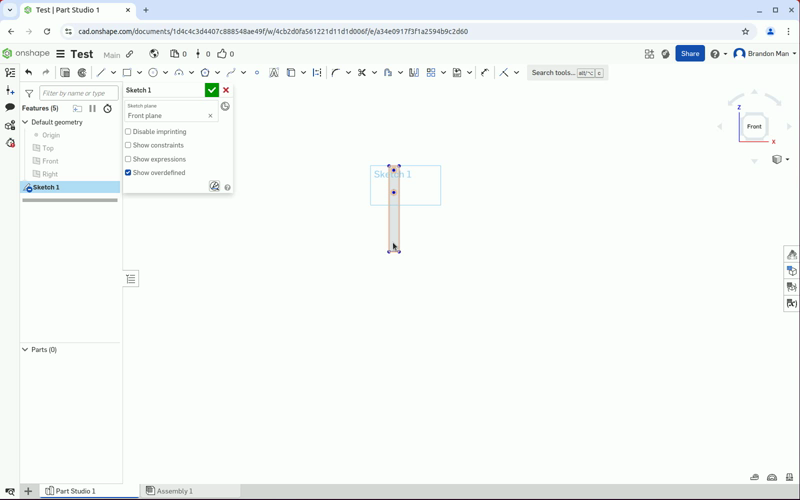
scroll(6)
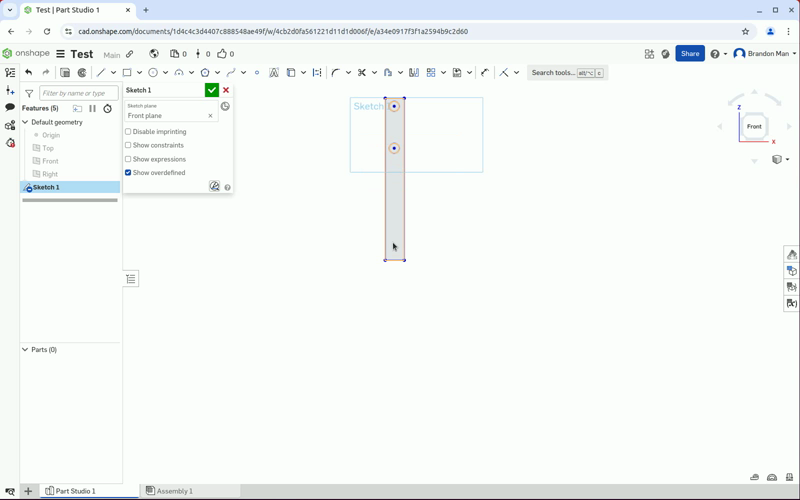
scroll(6)
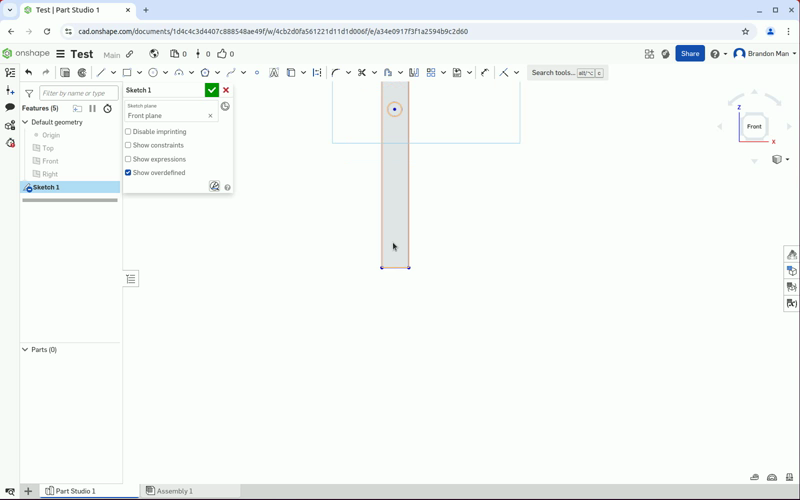
scroll(6)
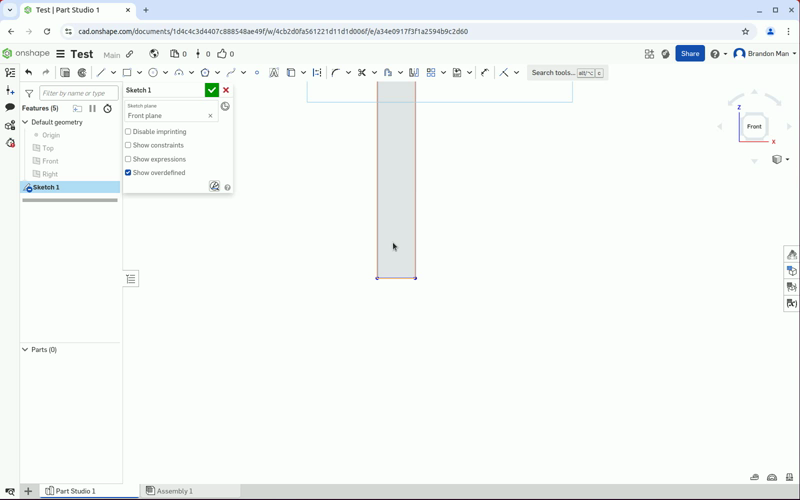
scroll(6)
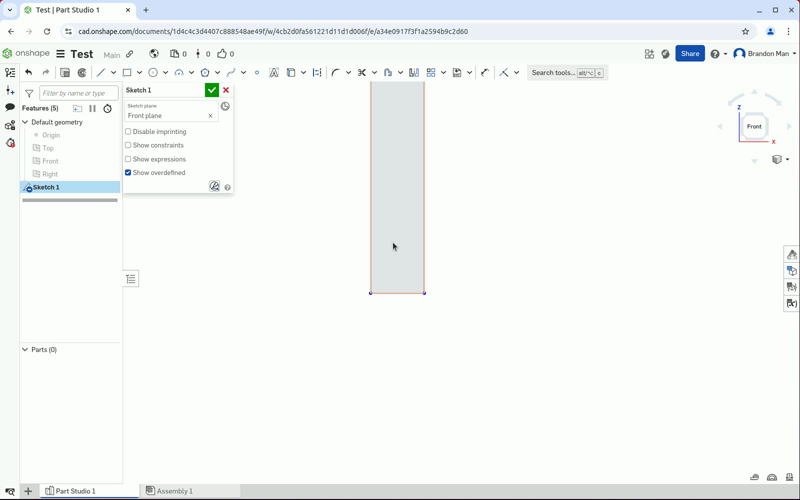
scroll(6)
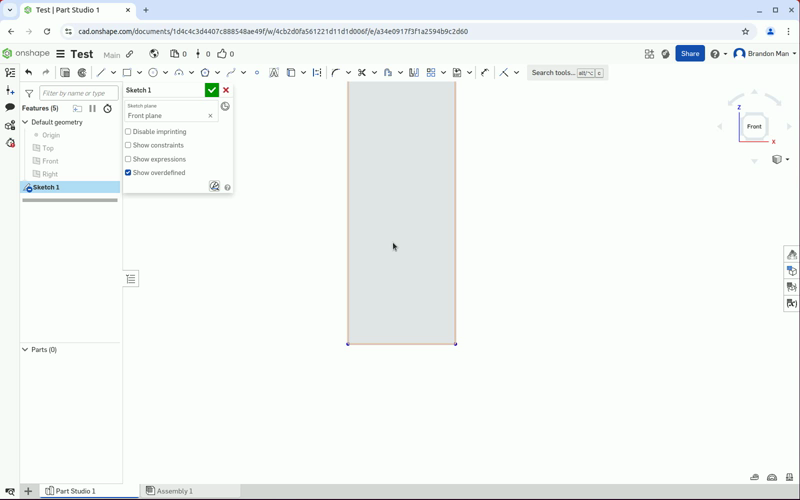
click(393, 242)
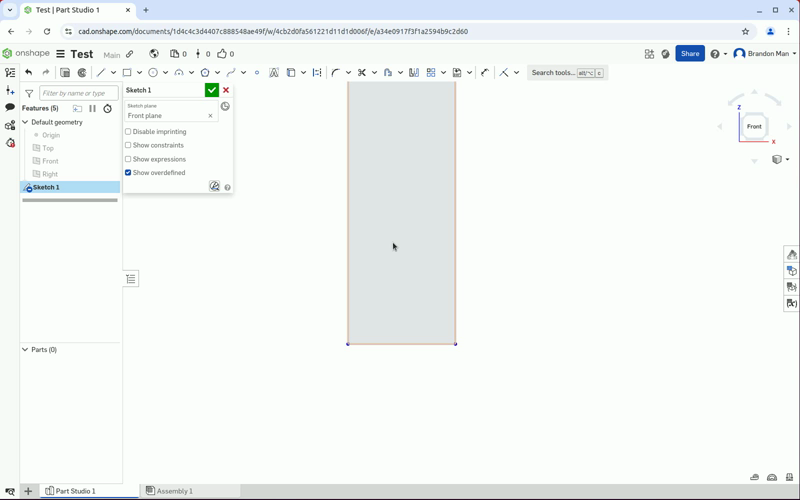
scroll(-6)
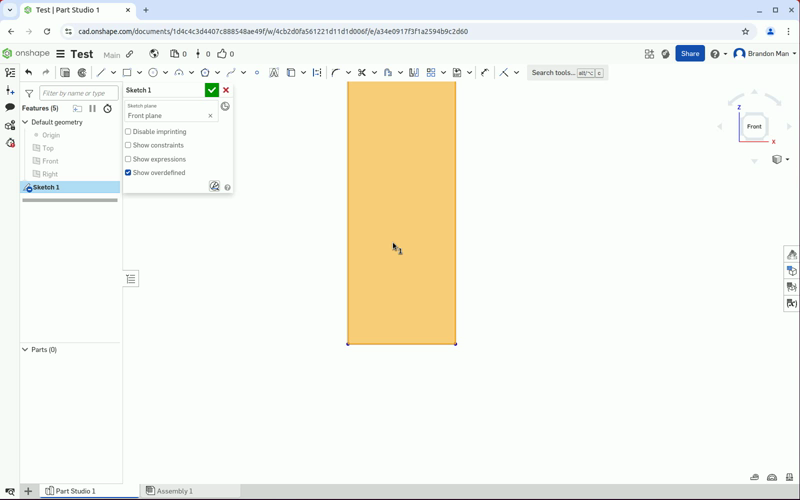
scroll(-6)
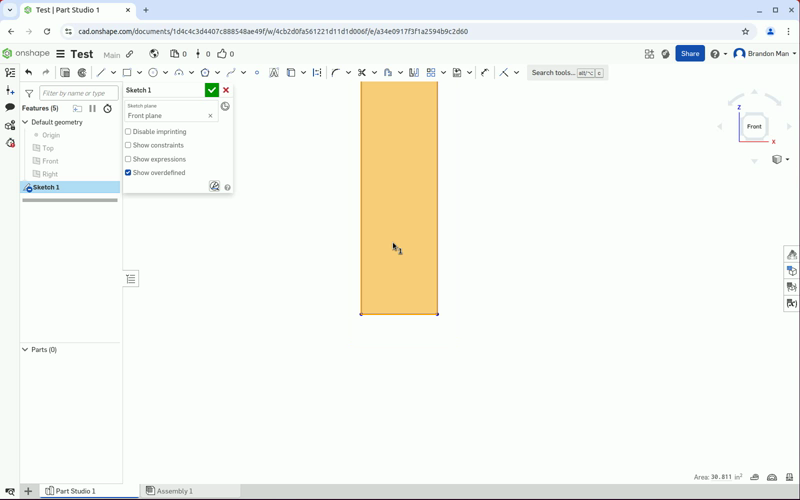
scroll(-6)
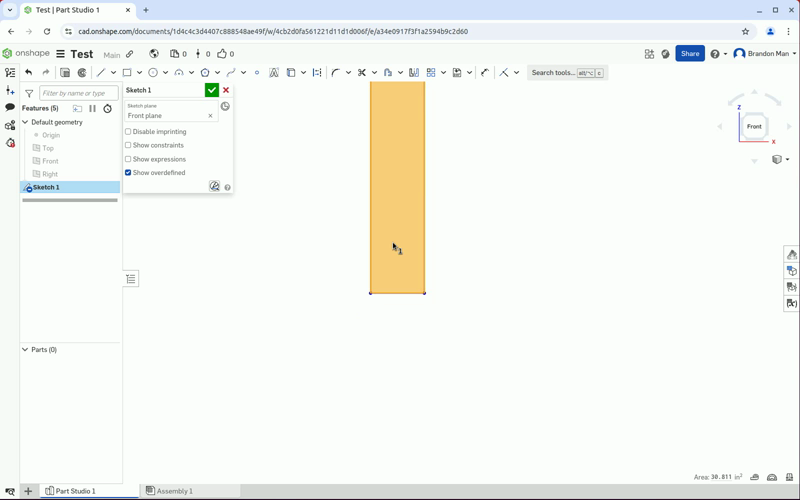
scroll(-6)
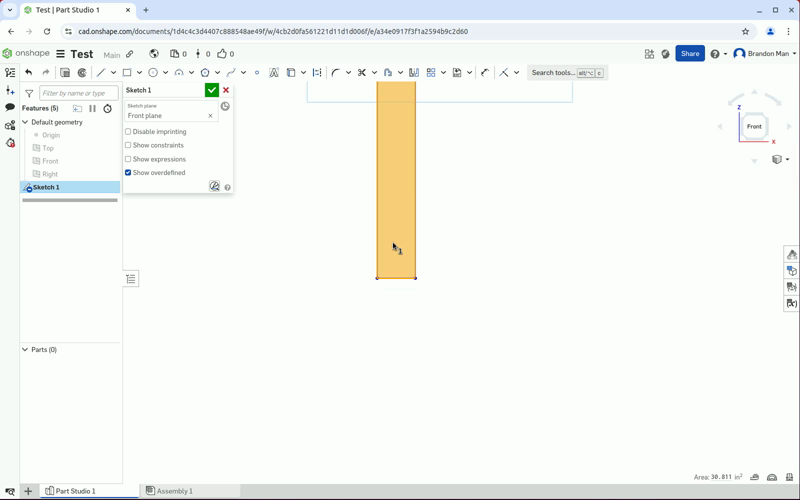
scroll(-6)
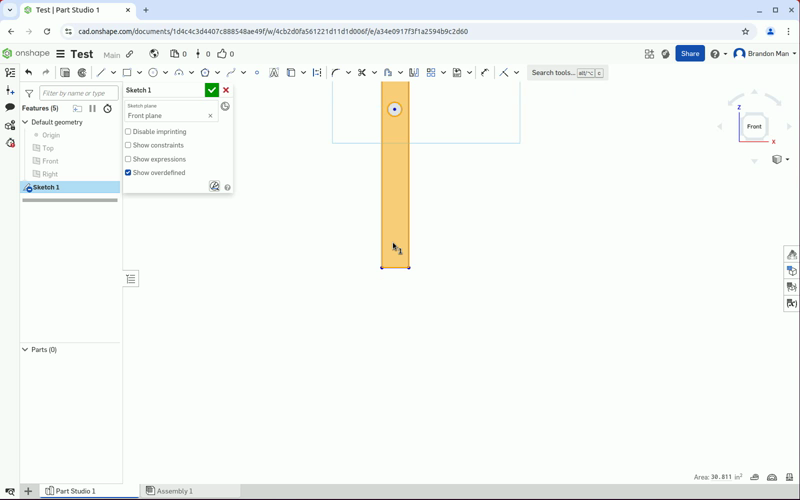
scroll(-6)
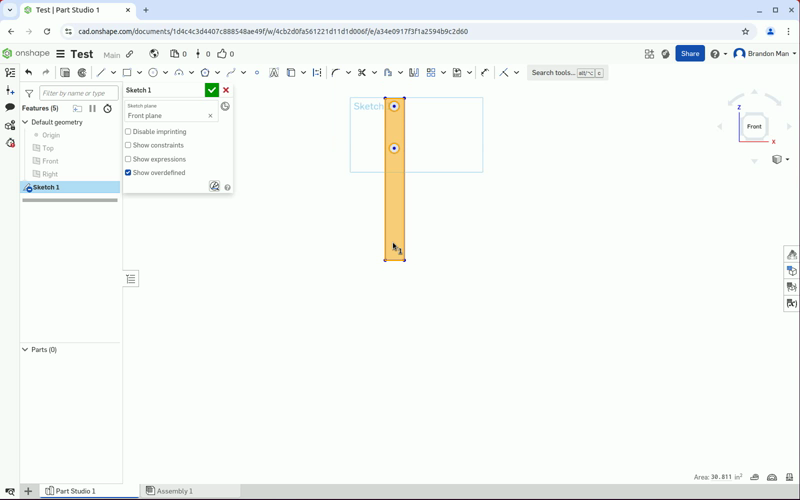
scroll(-6)
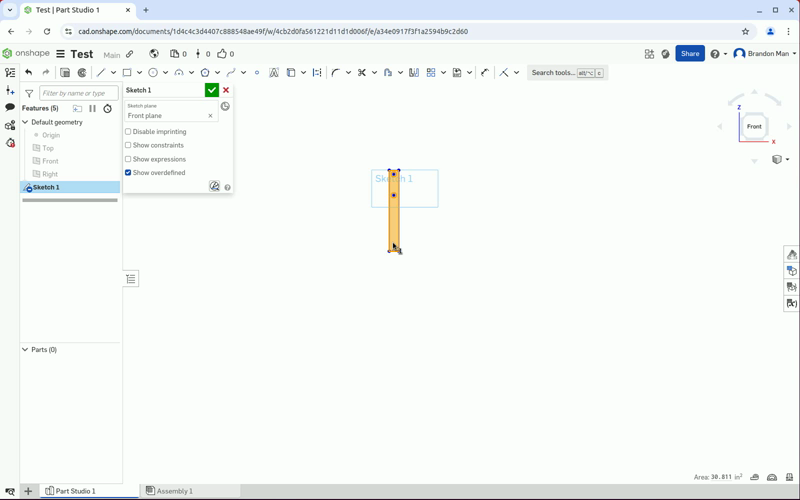
mouse_move(73, 352)
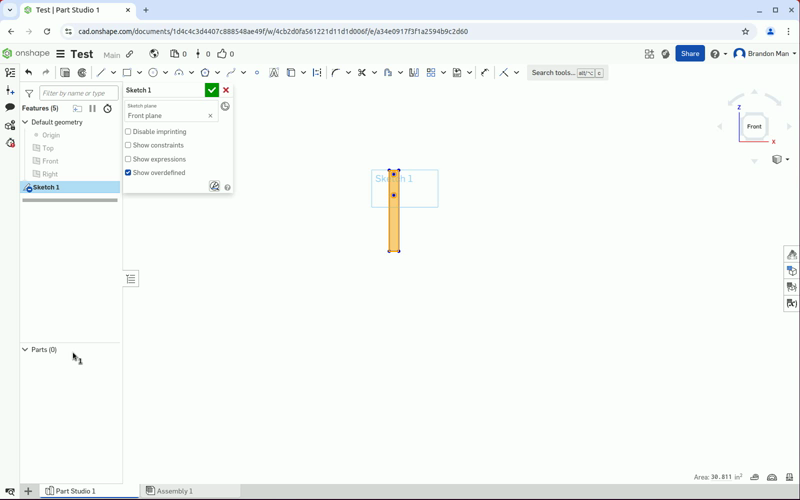
key(shift+y)
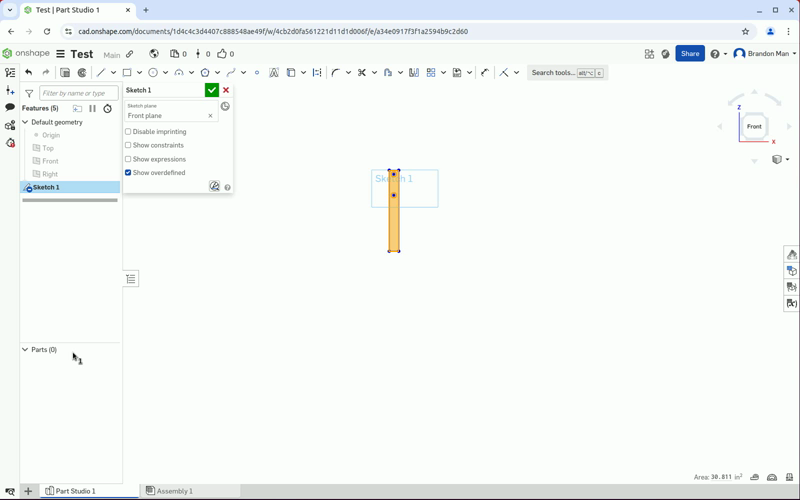
key(shift+e)
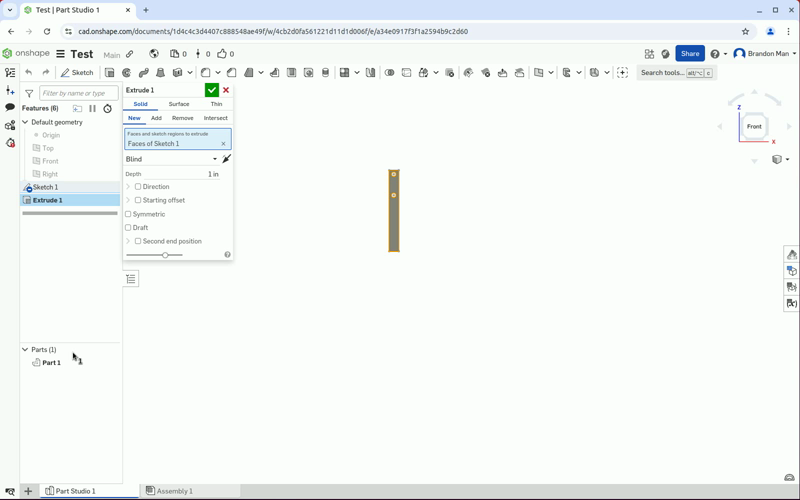
mouse_move(143, 106)
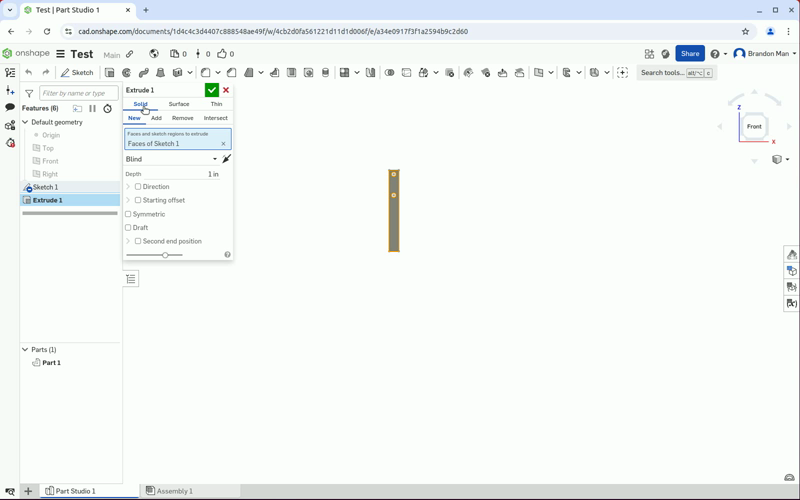
click(143, 106)
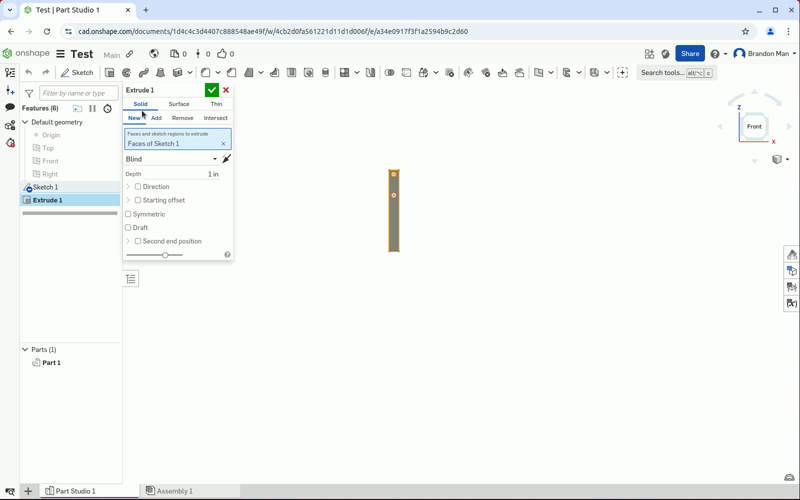
mouse_move(137, 120)
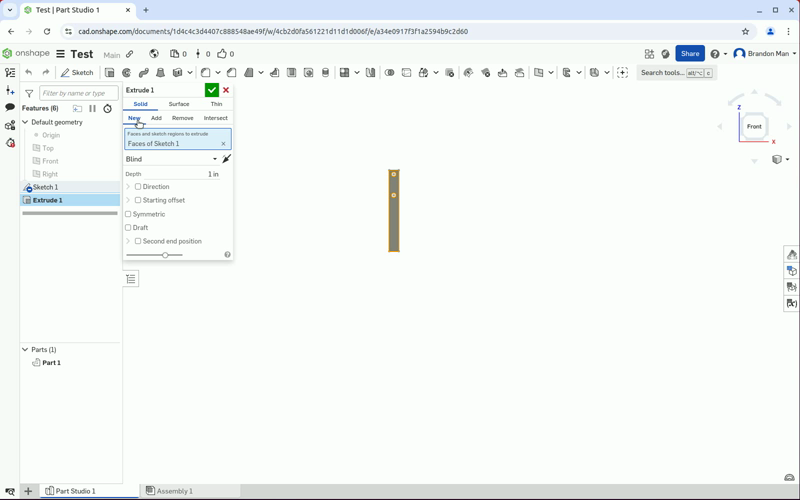
click(137, 120)
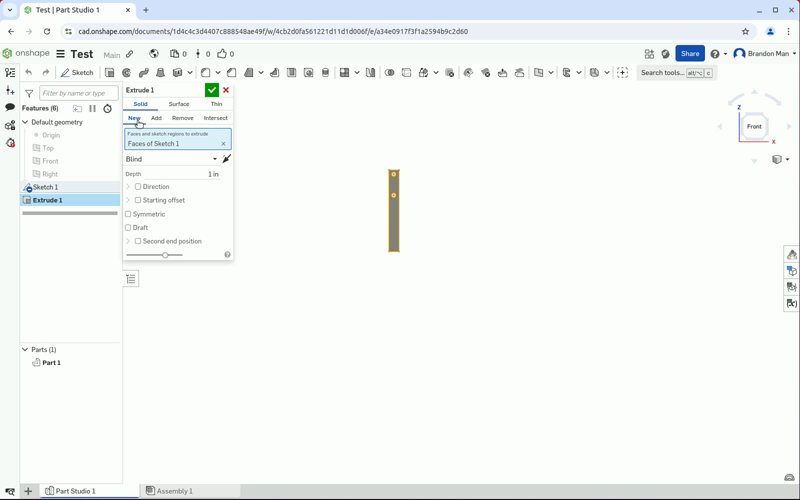
key(tab, 4)
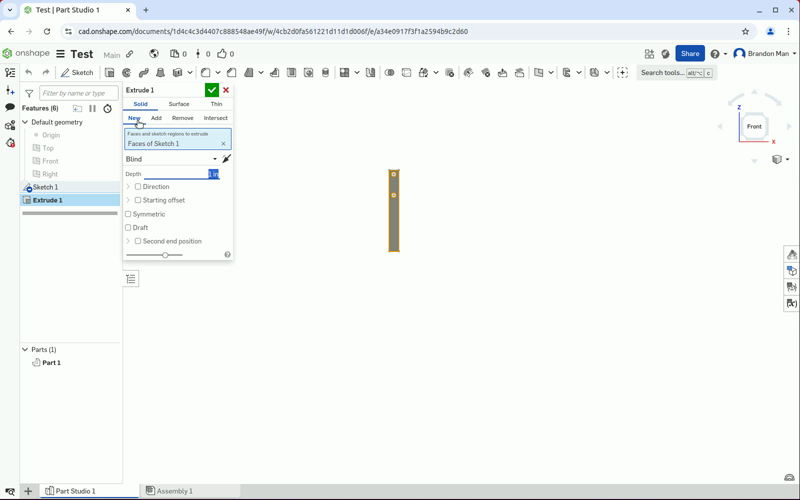
text(0.722)
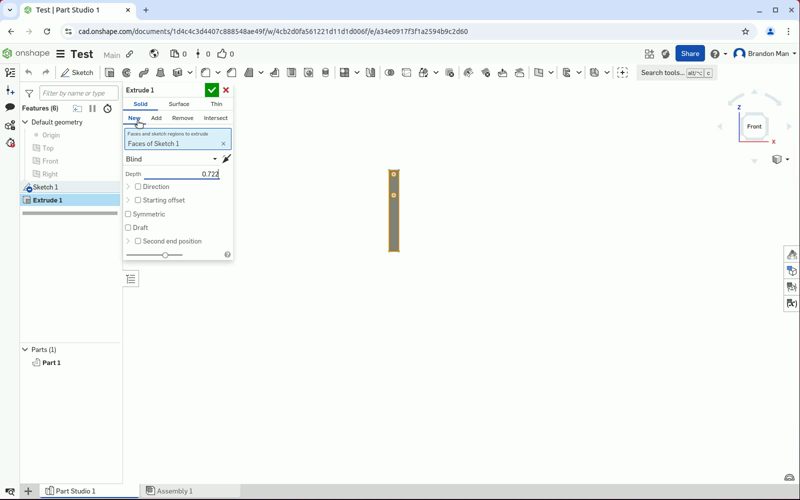
key(enter)
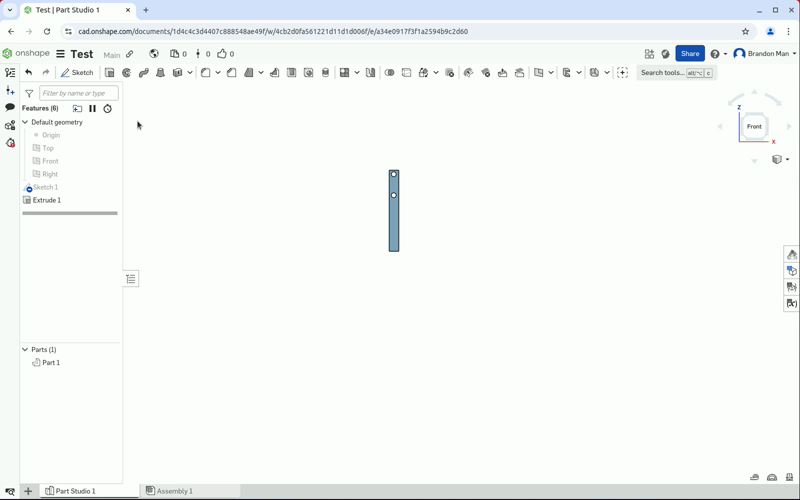
key(shift+h)
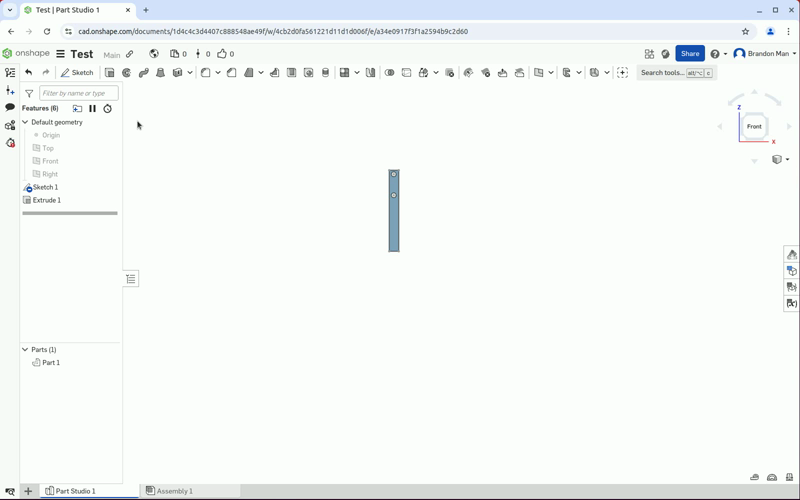
key(shift+h)
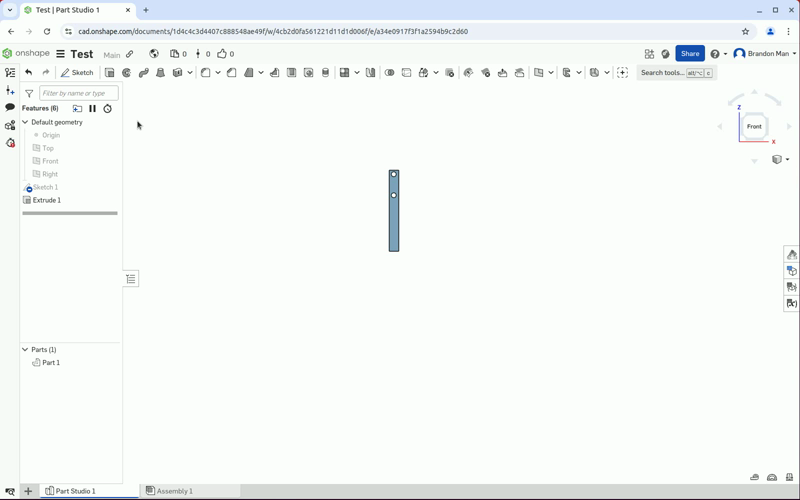
mouse_move(73, 189)
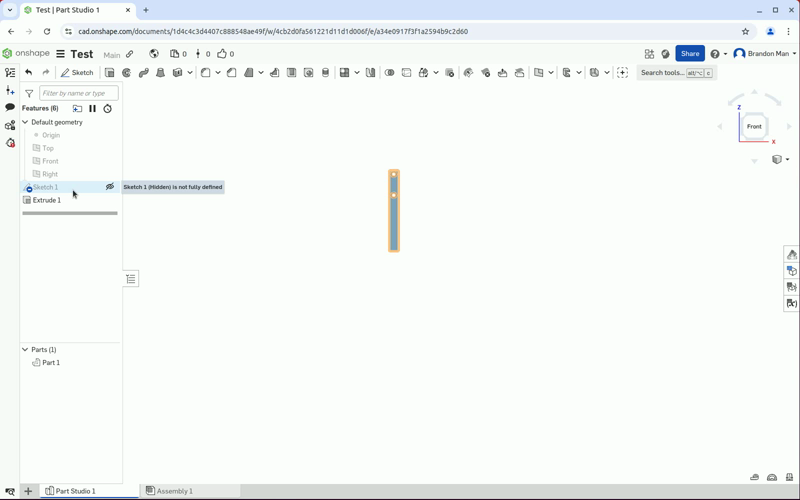
click(73, 189)
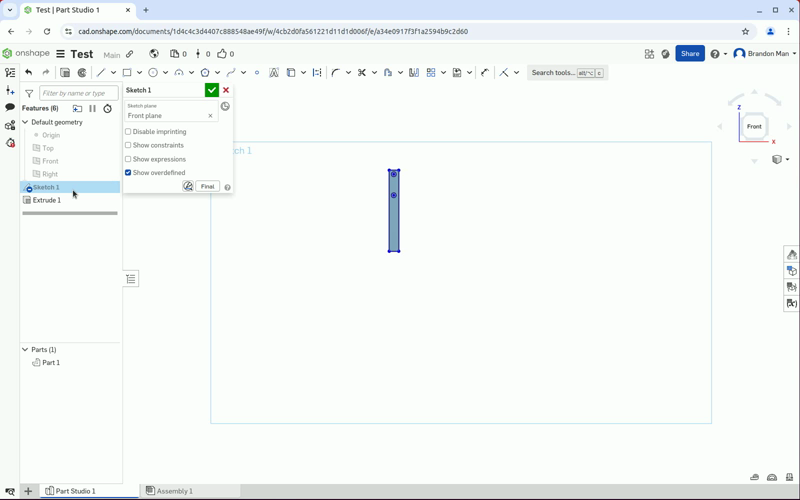
mouse_move(229, 92)
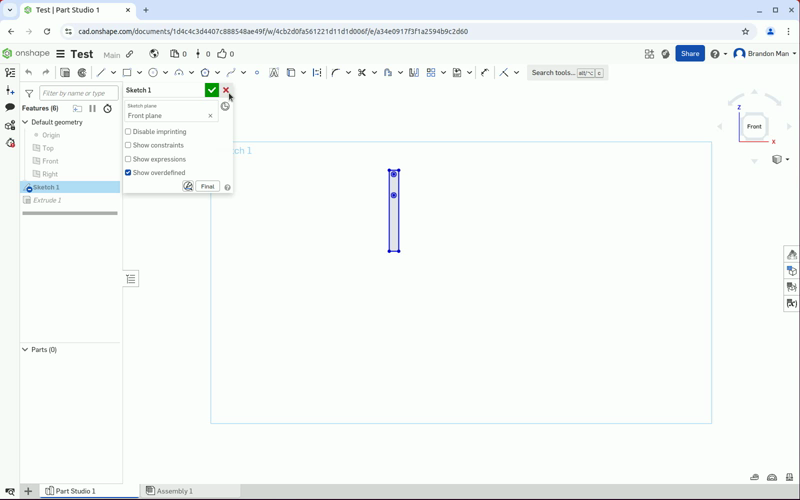
click(229, 92)
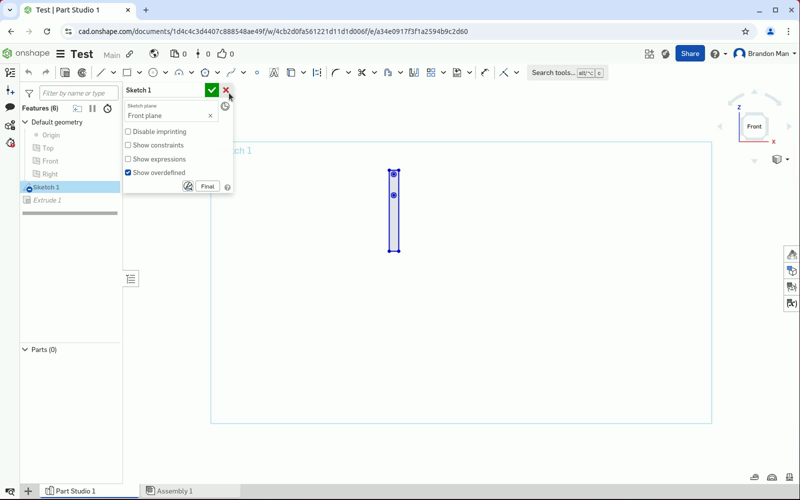
key(shift+s)
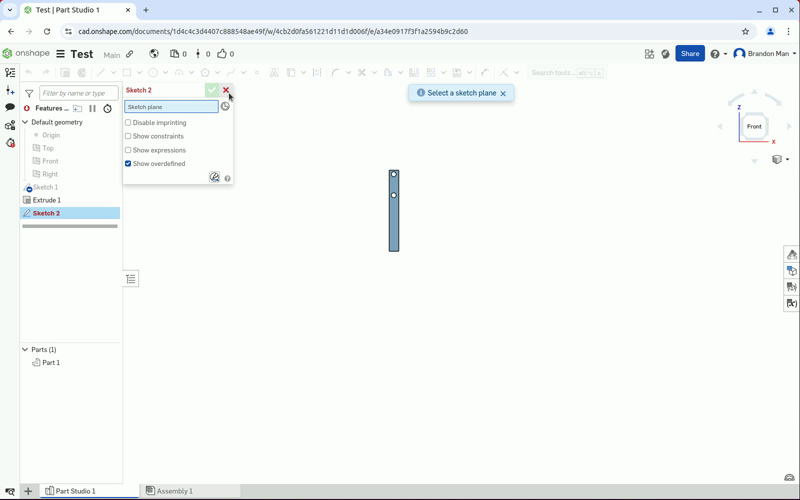
mouse_move(73, 163)
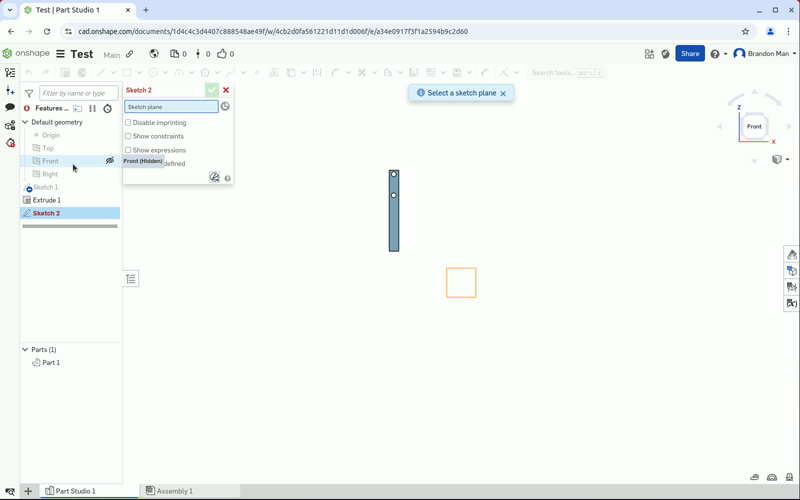
click(73, 163)
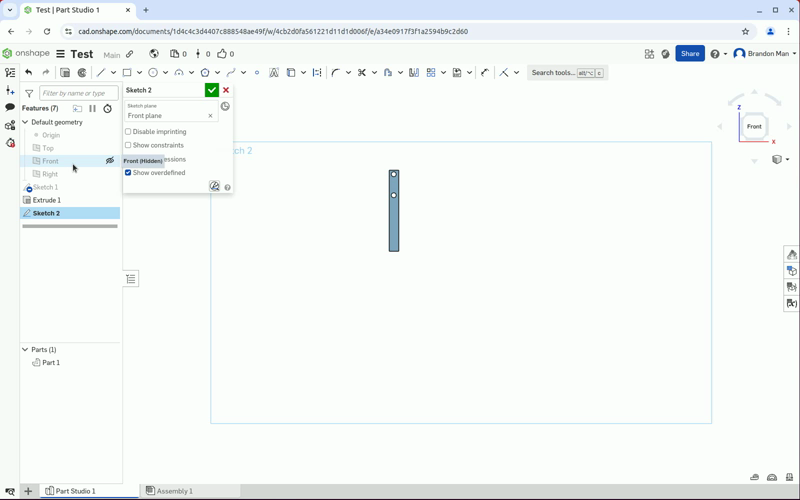
mouse_move(73, 352)
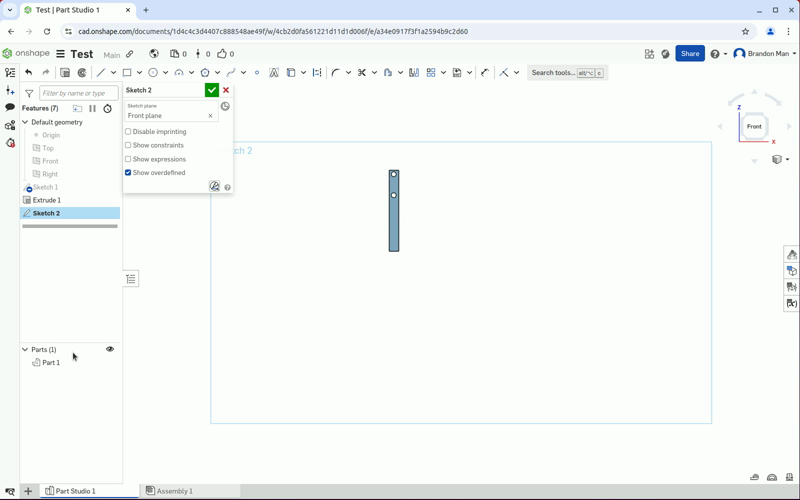
key(y)
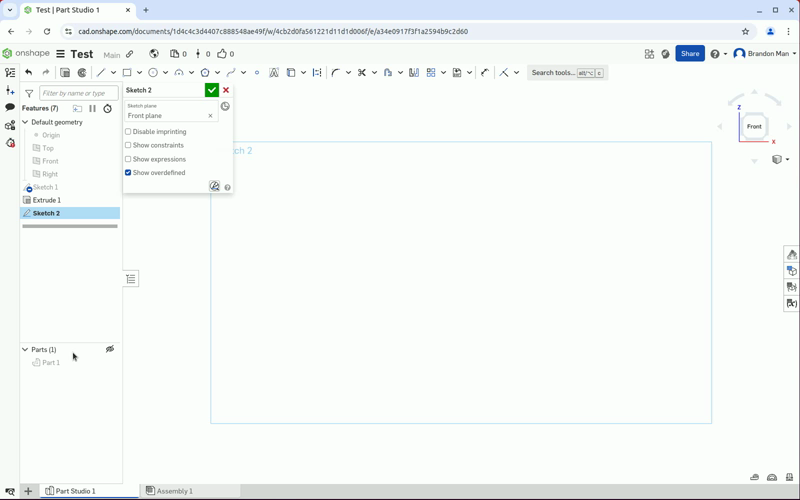
key(l)
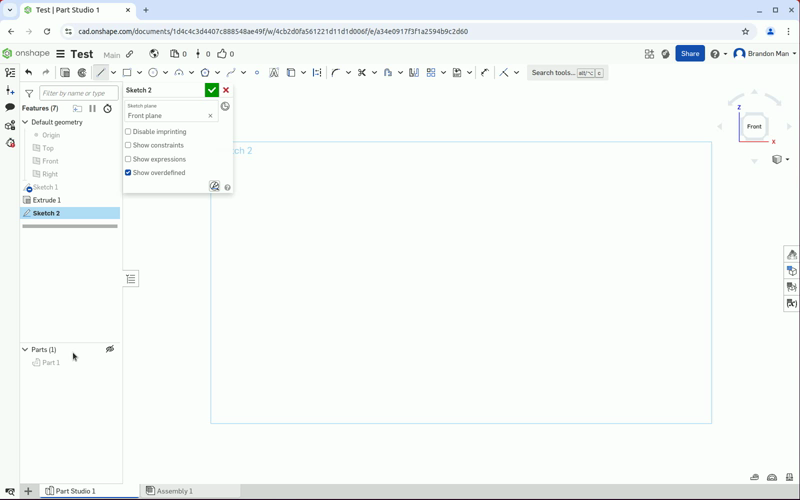
key_down(shift)
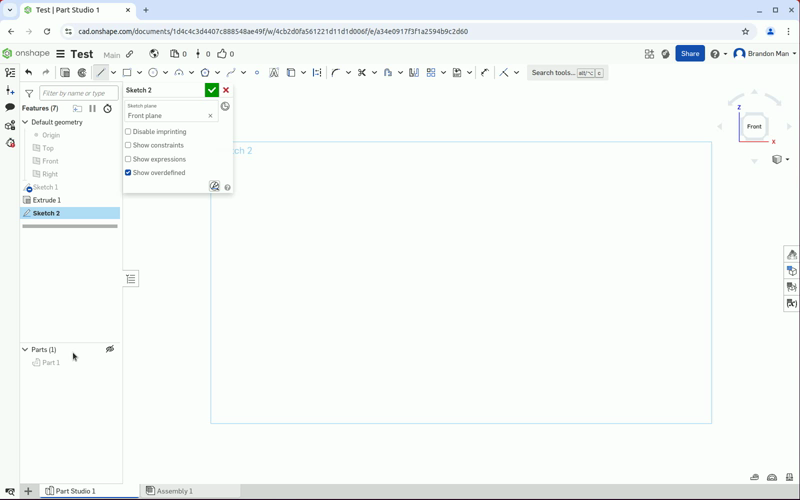
mouse_move(355, 199)
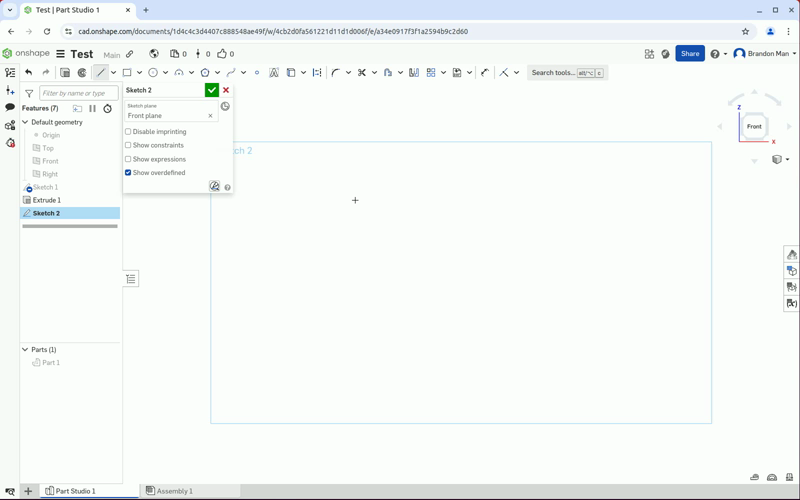
click(355, 199)
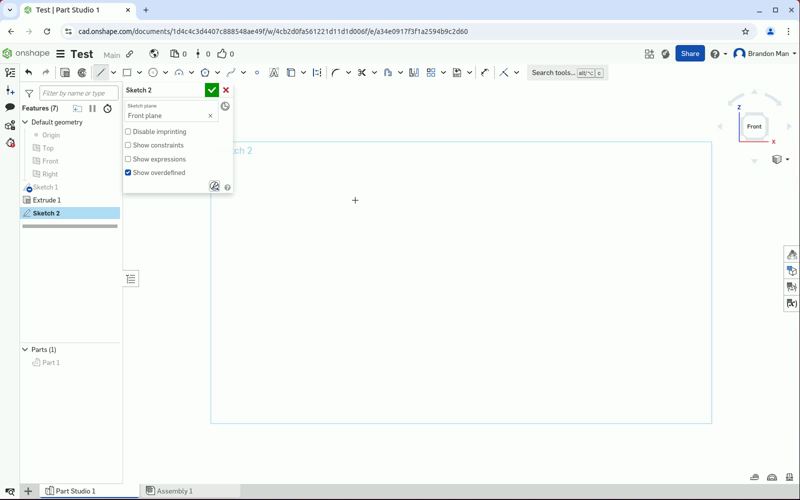
key_up(shift)
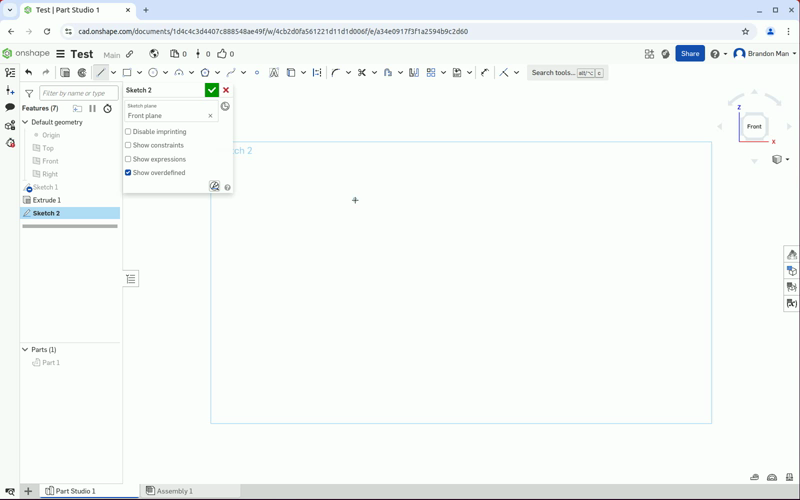
key_down(shift)
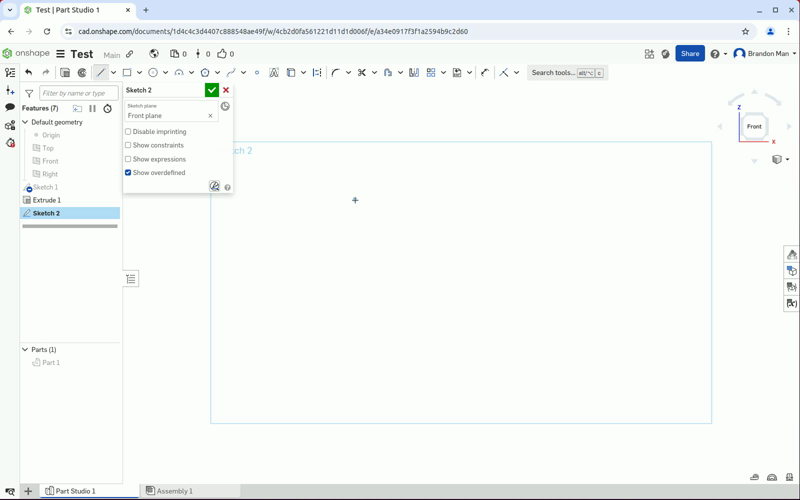
mouse_move(385, 199)
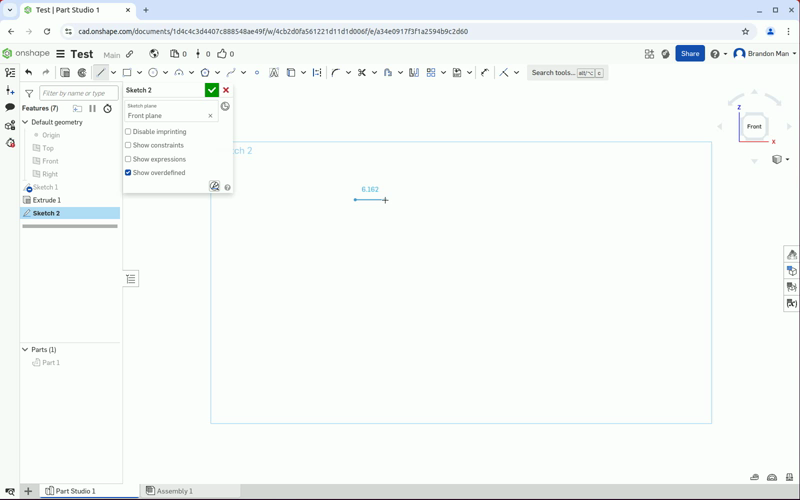
mouse_move(383, 199)
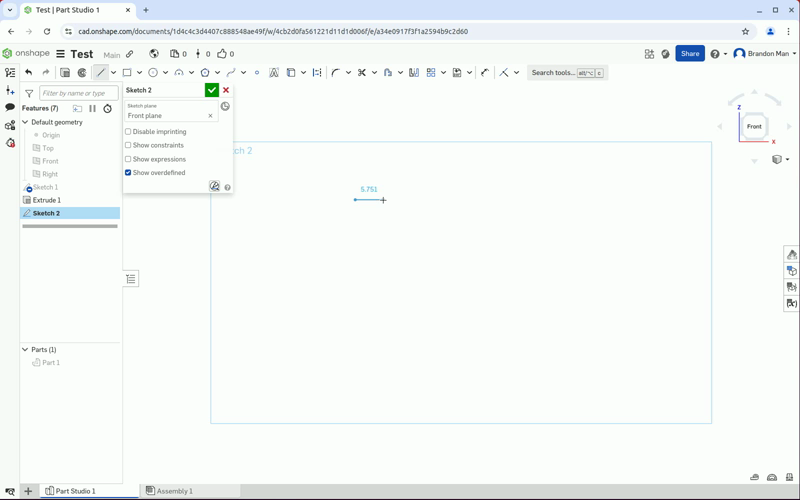
click(383, 199)
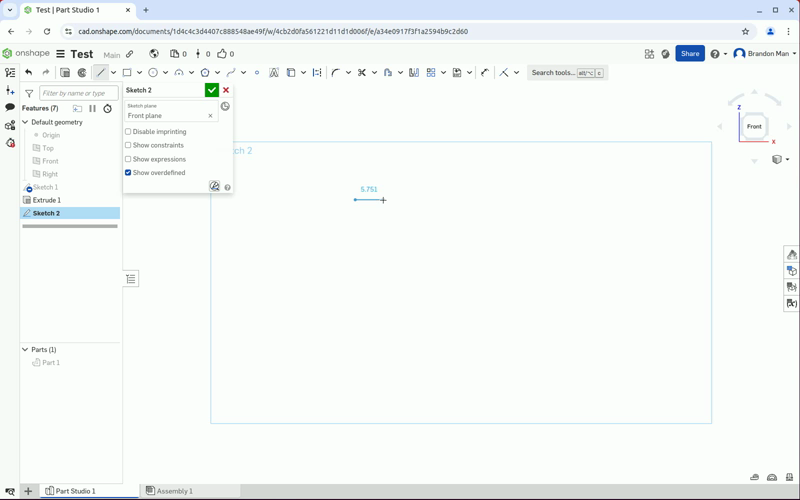
key_up(shift)
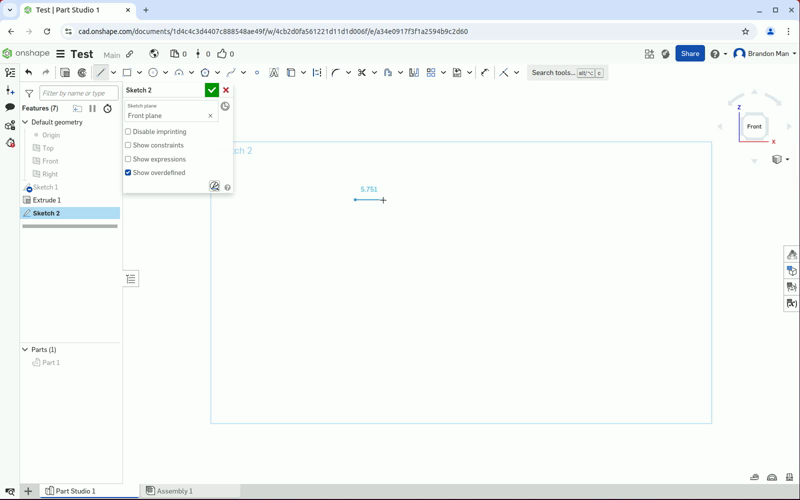
key_down(shift)
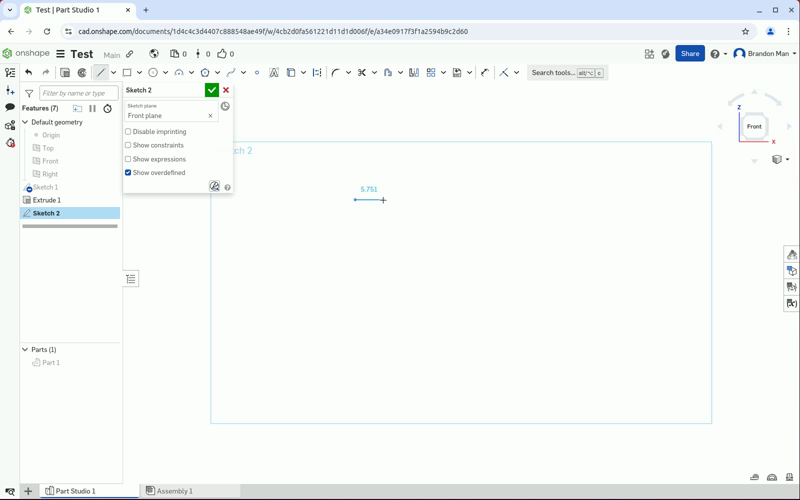
mouse_move(413, 199)
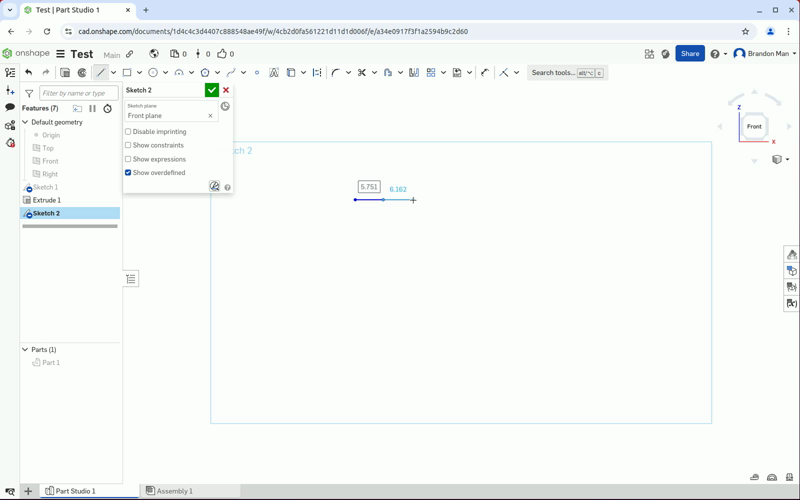
mouse_move(383, 190)
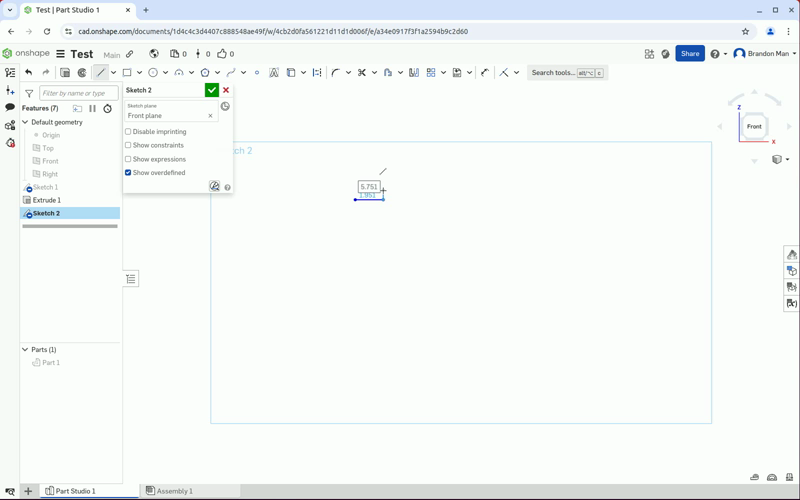
click(383, 190)
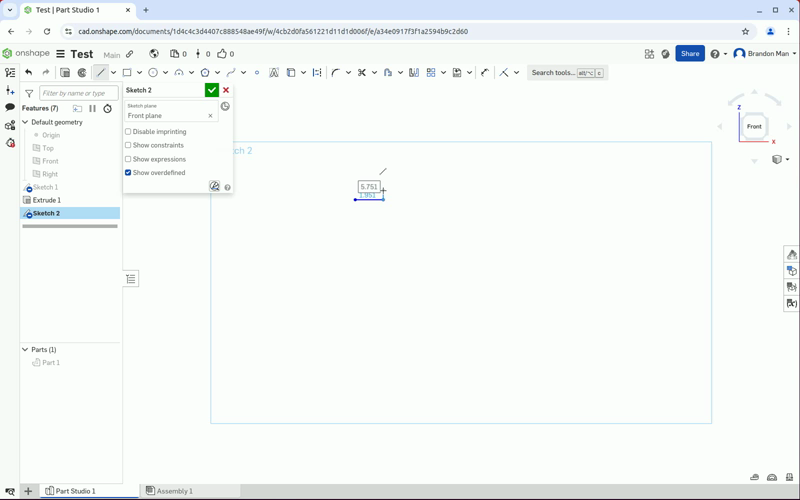
key_up(shift)
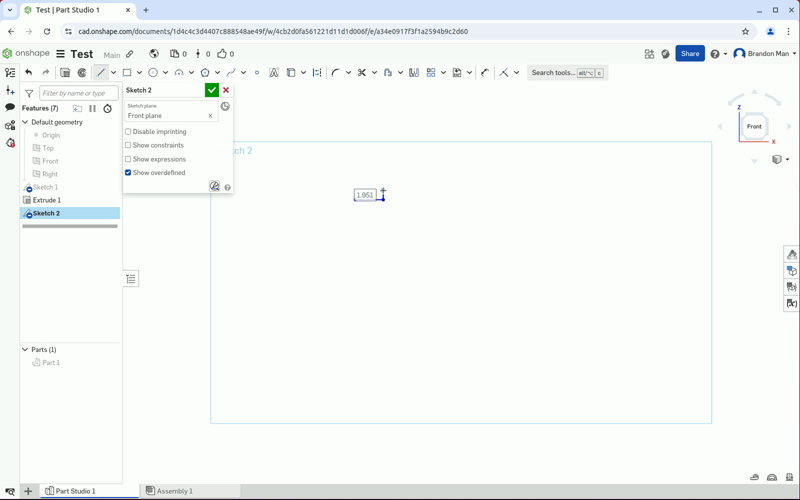
key_down(shift)
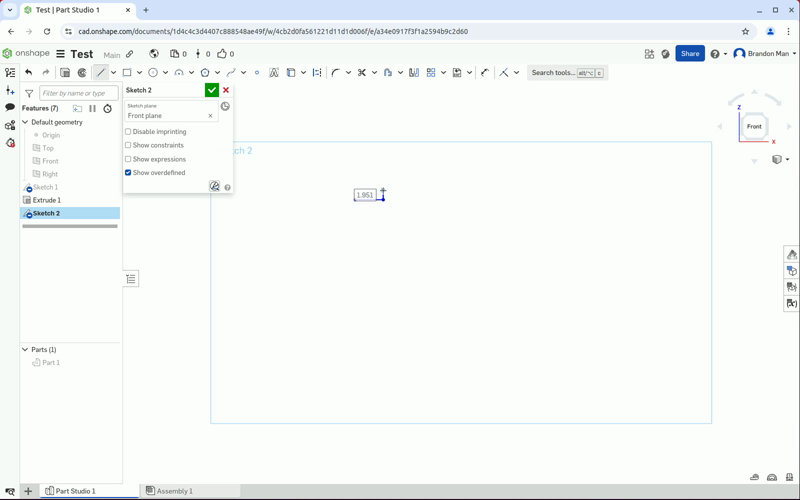
mouse_move(413, 190)
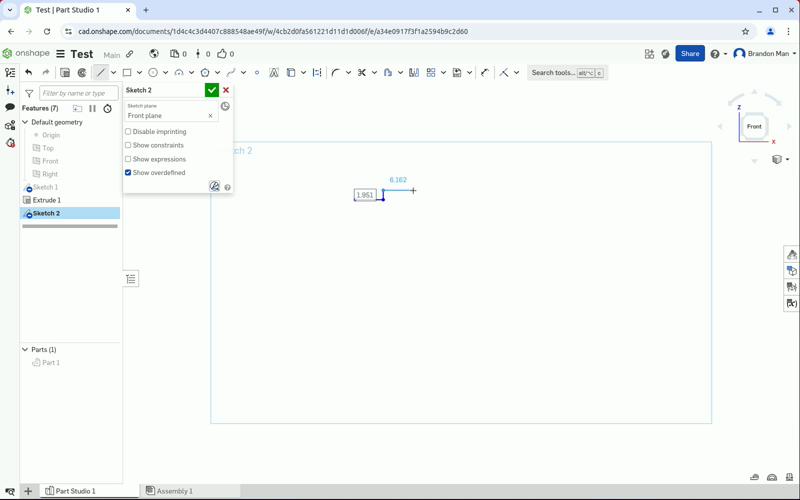
mouse_move(355, 190)
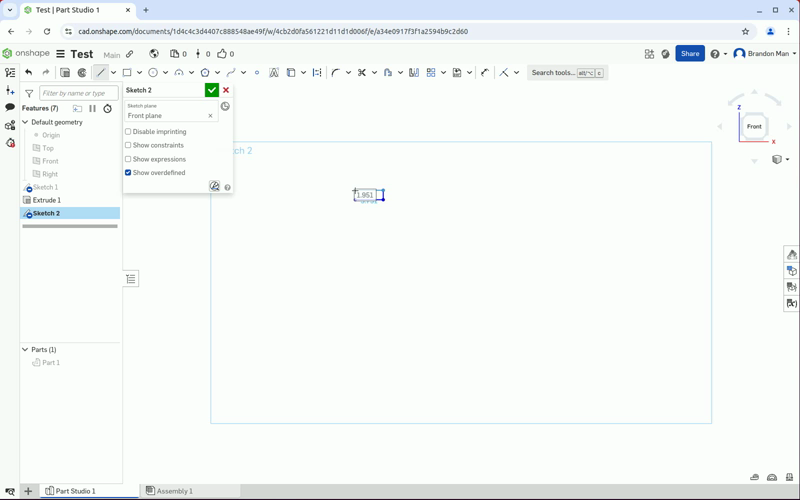
click(355, 190)
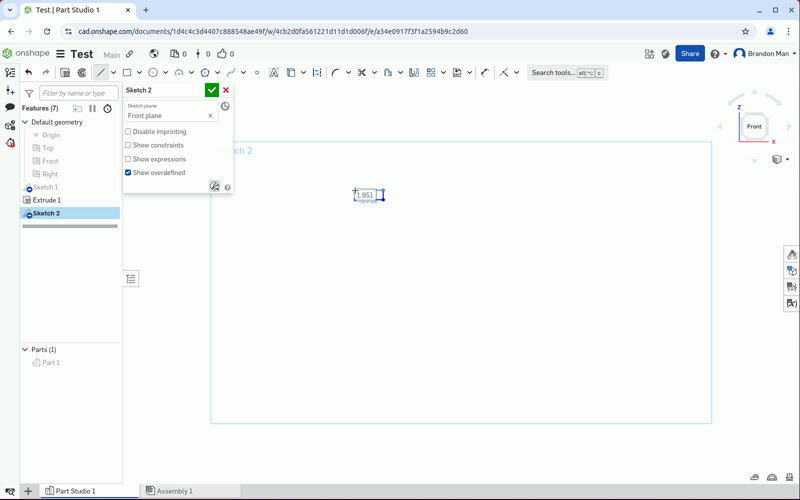
key_up(shift)
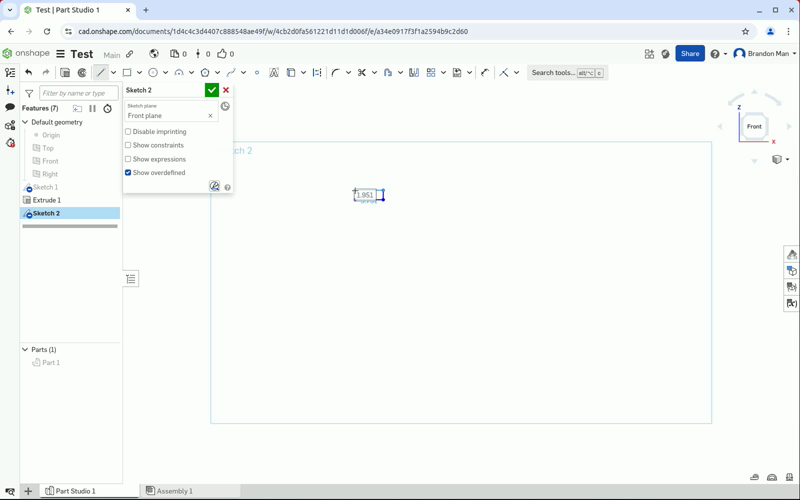
mouse_move(385, 190)
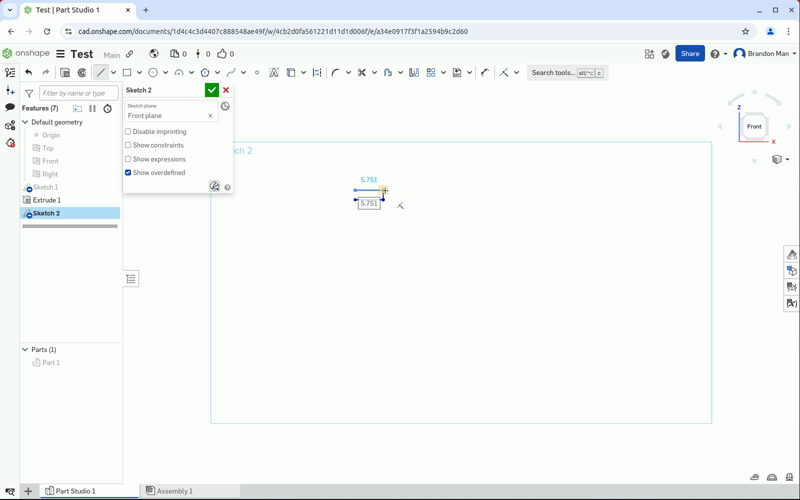
key_down(shift)
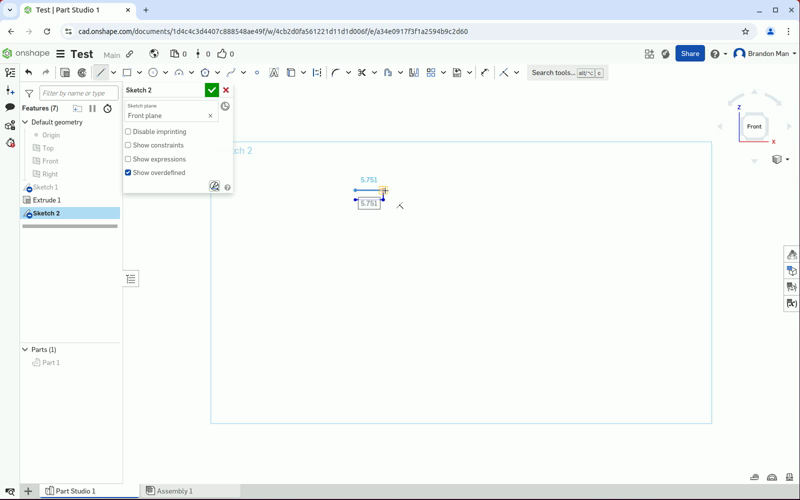
mouse_move(355, 199)
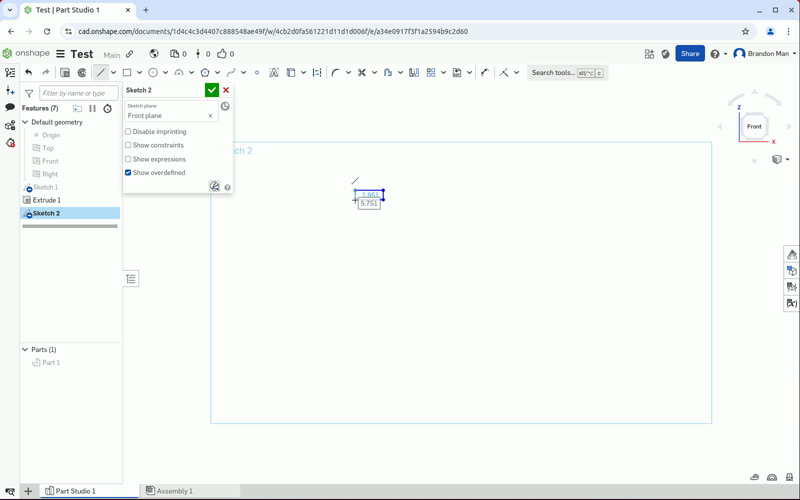
key_up(shift)
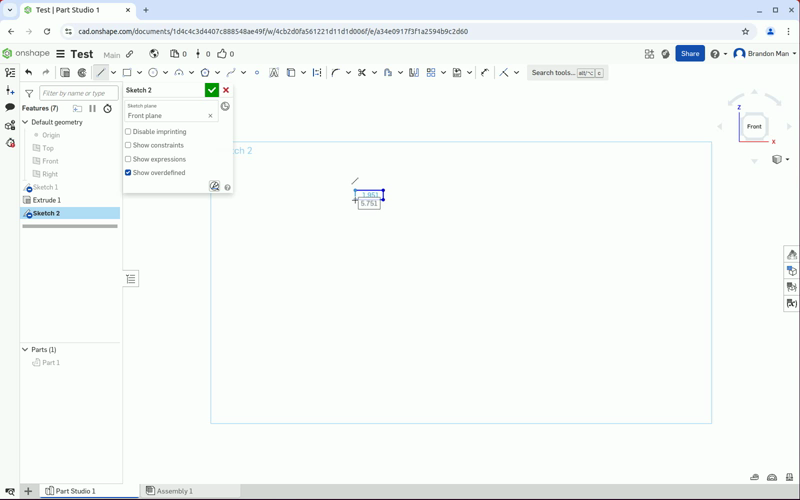
click(355, 199)
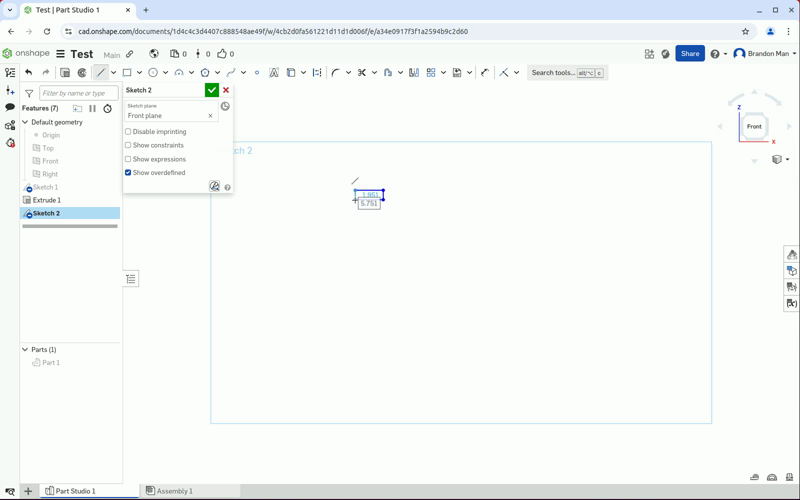
key(esc)
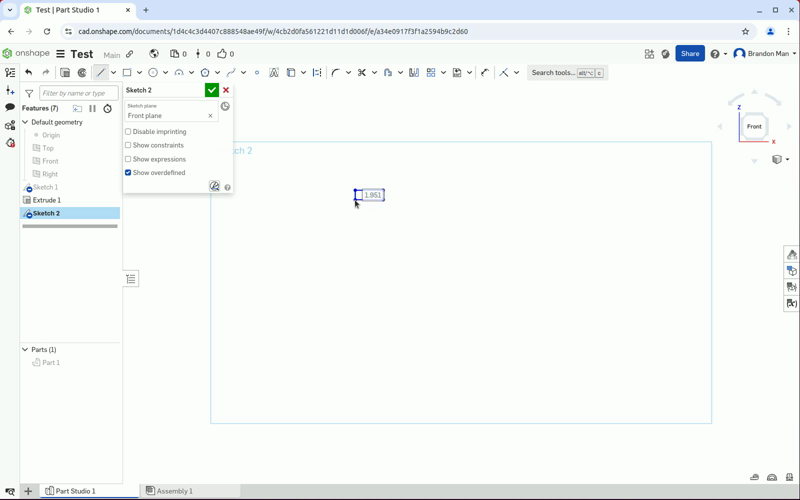
mouse_move(368, 194)
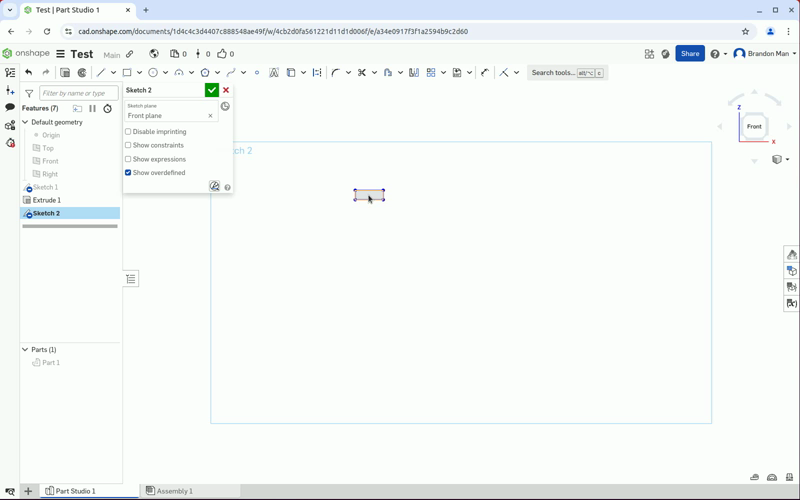
scroll(6)
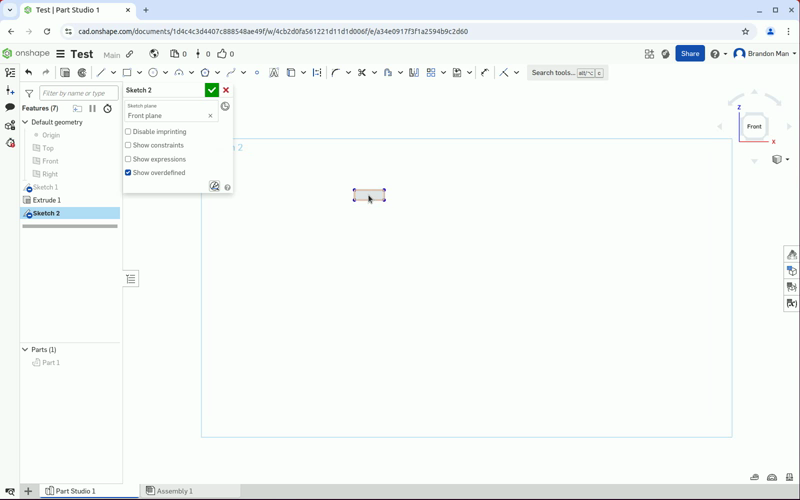
scroll(6)
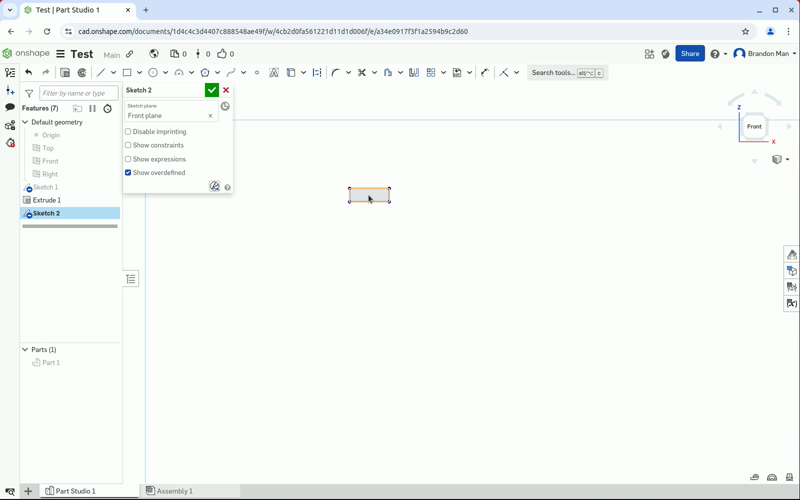
scroll(6)
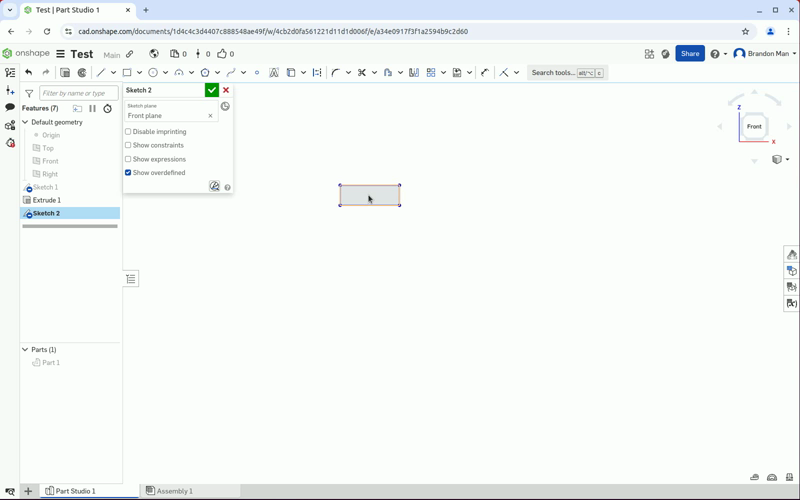
scroll(6)
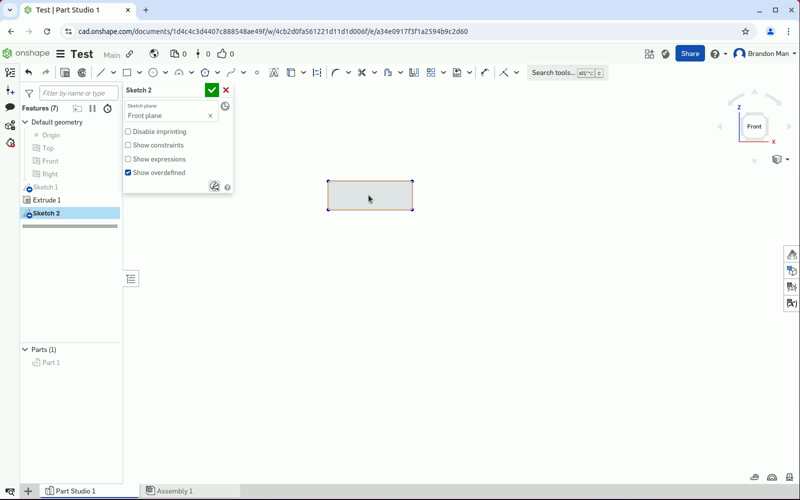
scroll(6)
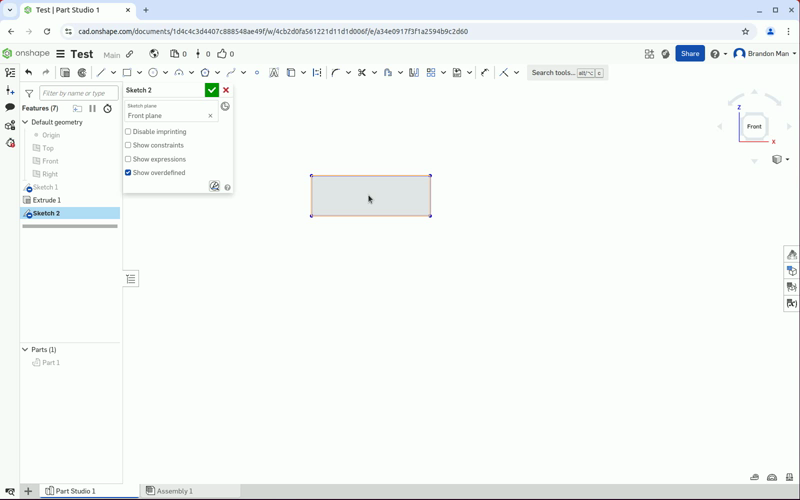
scroll(6)
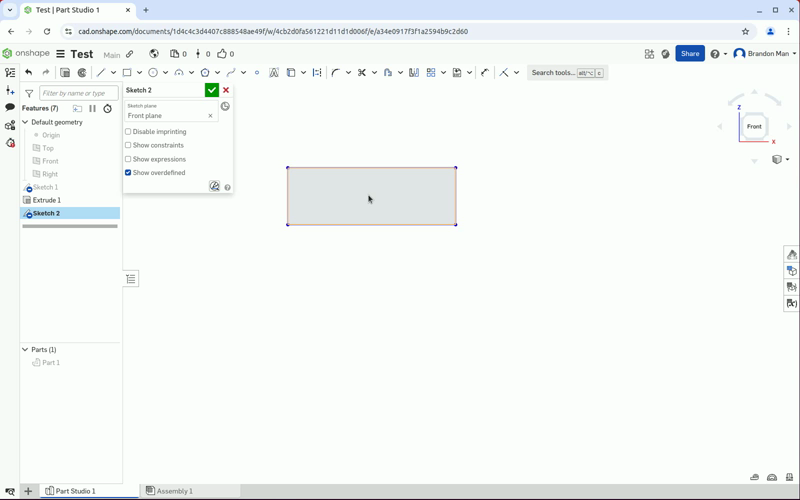
scroll(6)
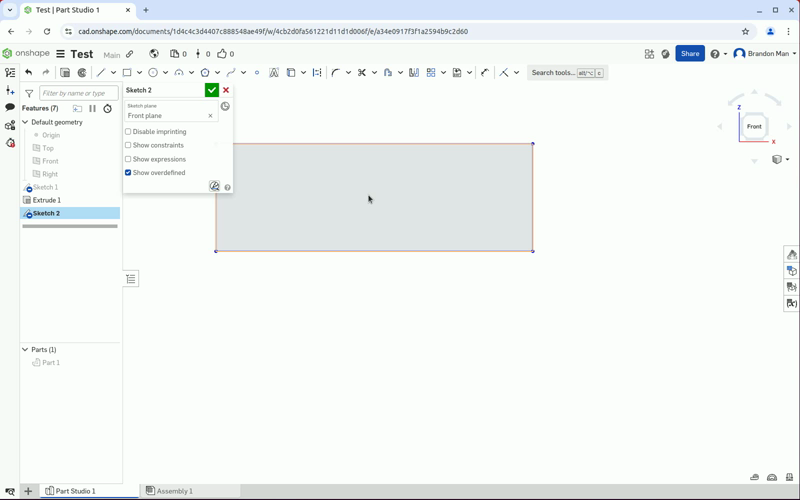
click(368, 194)
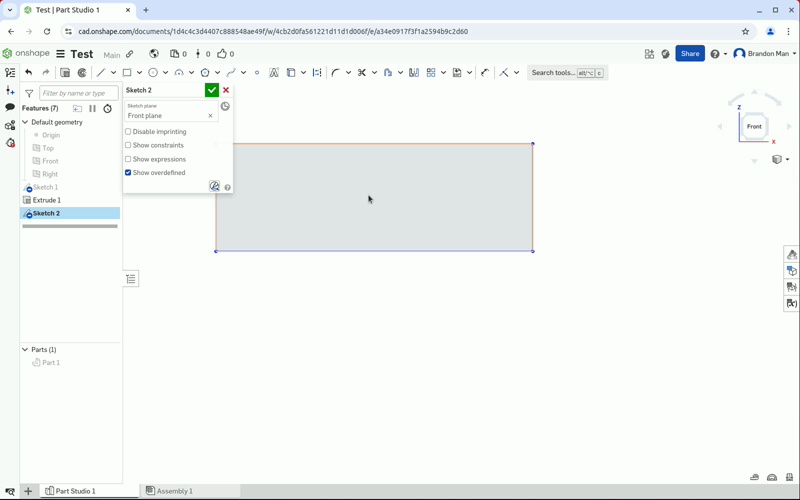
scroll(-6)
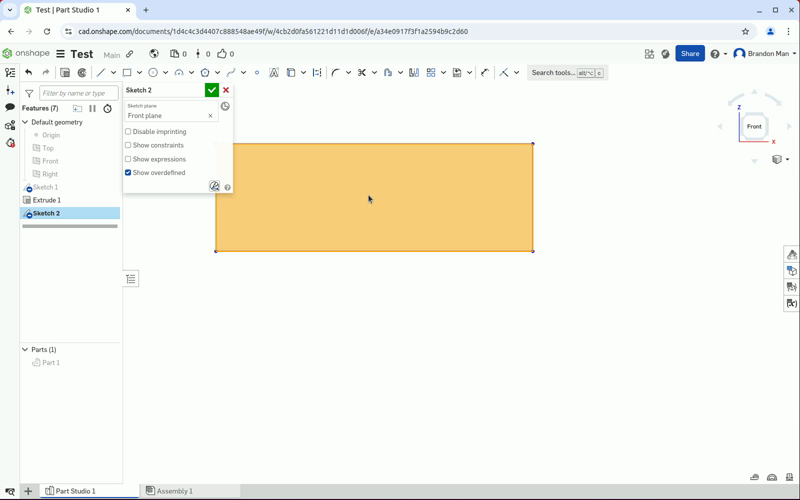
scroll(-6)
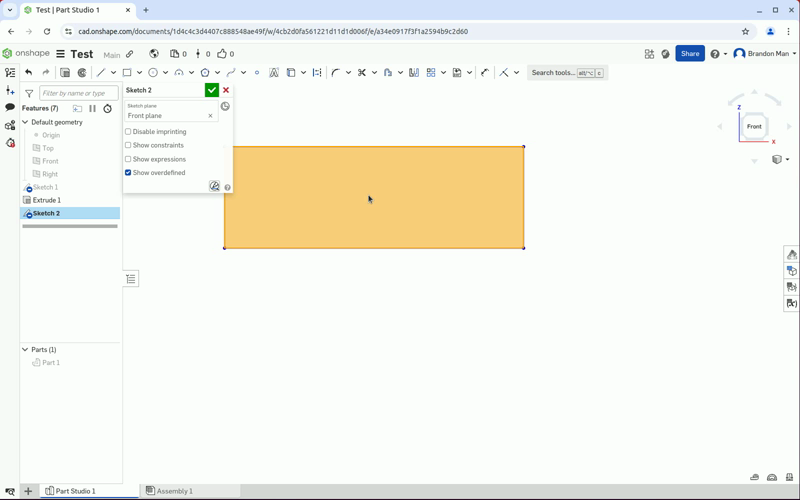
scroll(-6)
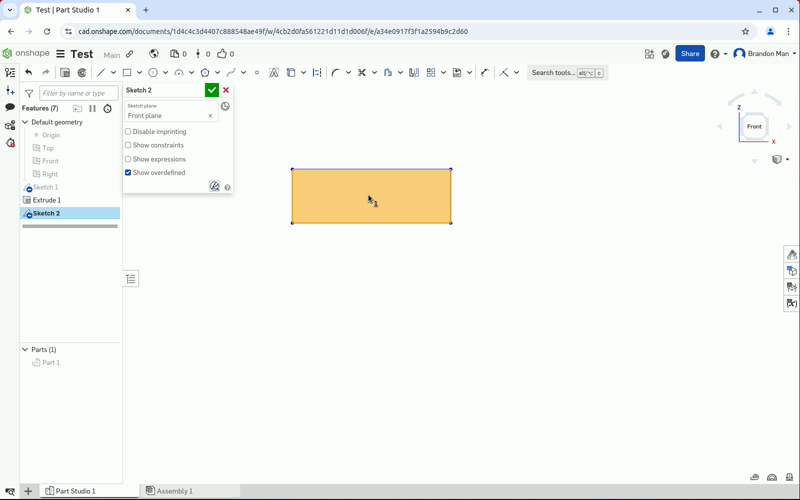
scroll(-6)
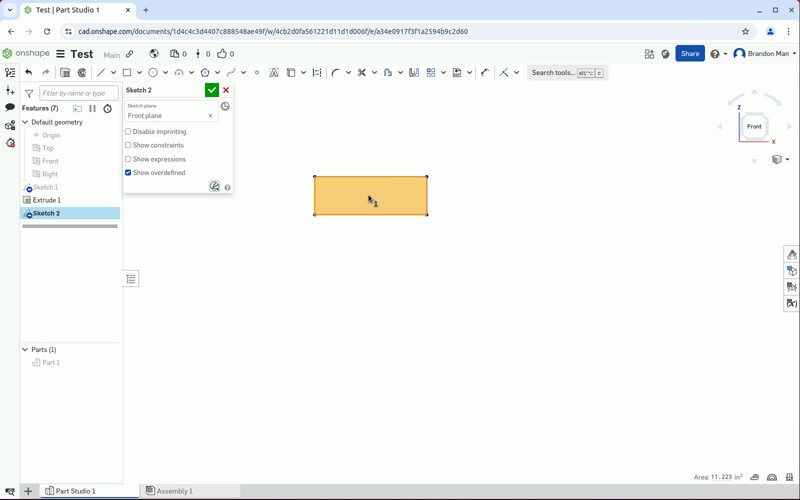
scroll(-6)
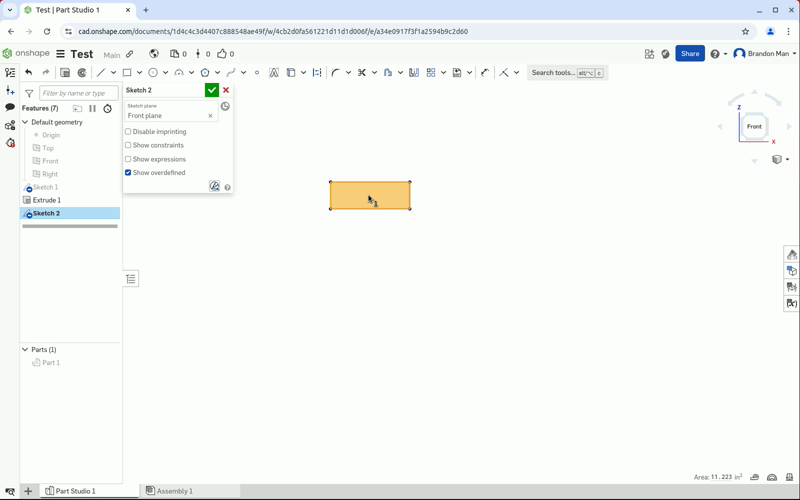
scroll(-6)
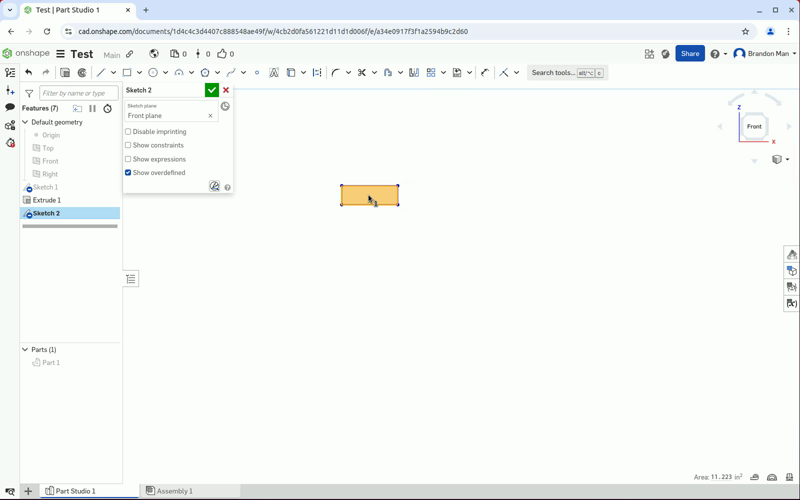
scroll(-6)
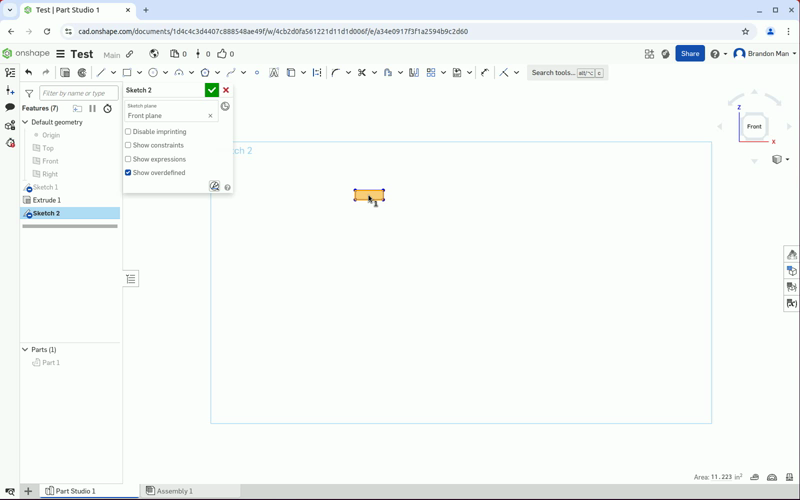
mouse_move(73, 352)
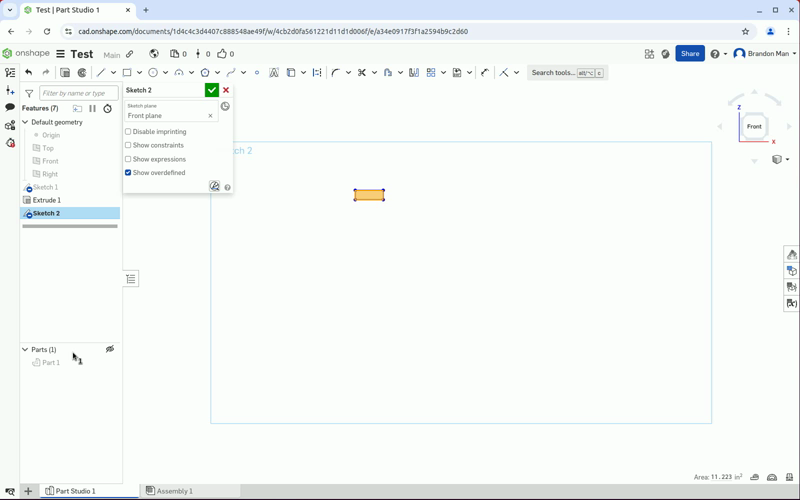
key(shift+y)
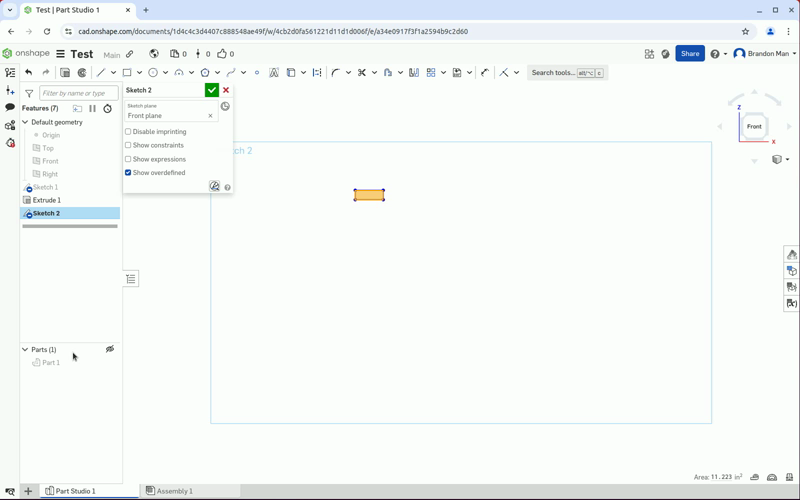
key(shift+e)
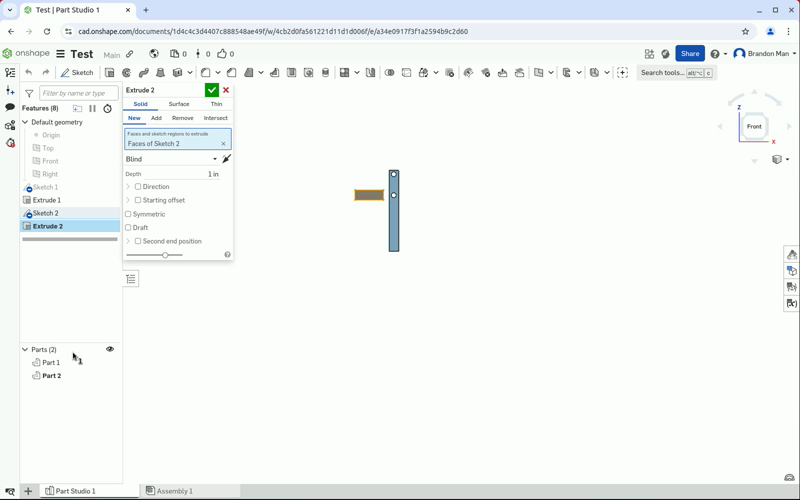
mouse_move(143, 106)
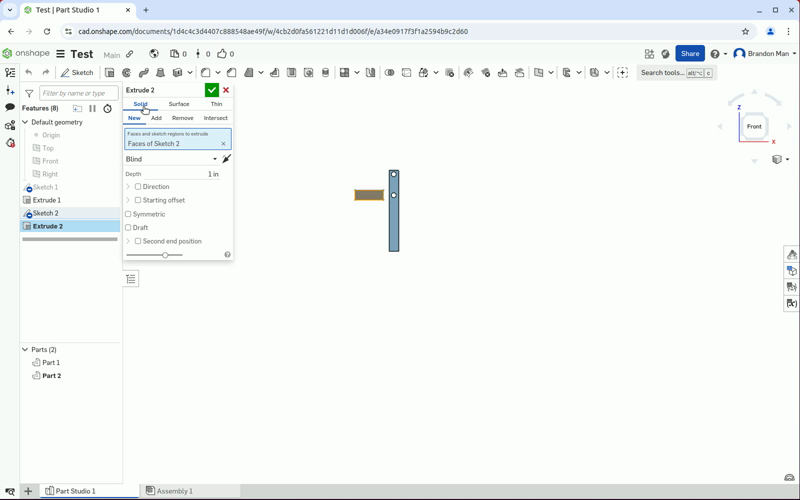
click(143, 106)
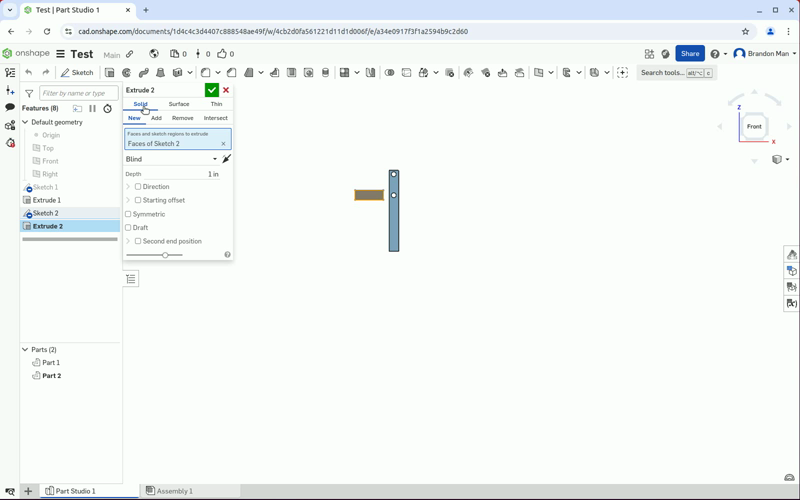
mouse_move(137, 120)
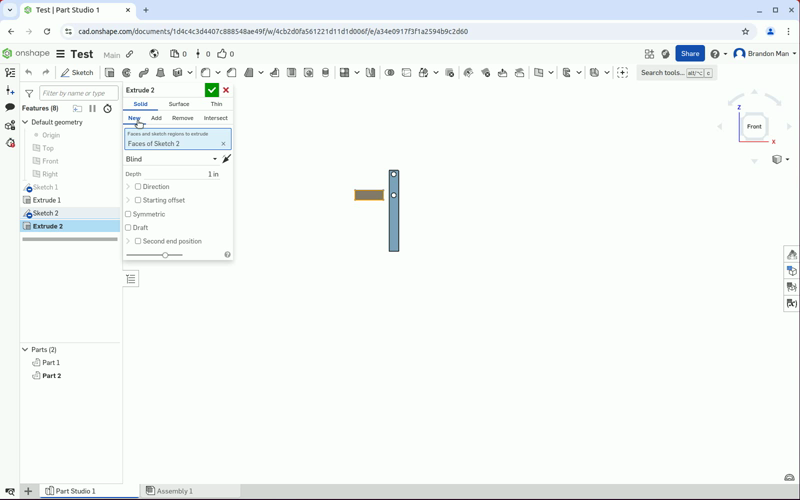
click(137, 120)
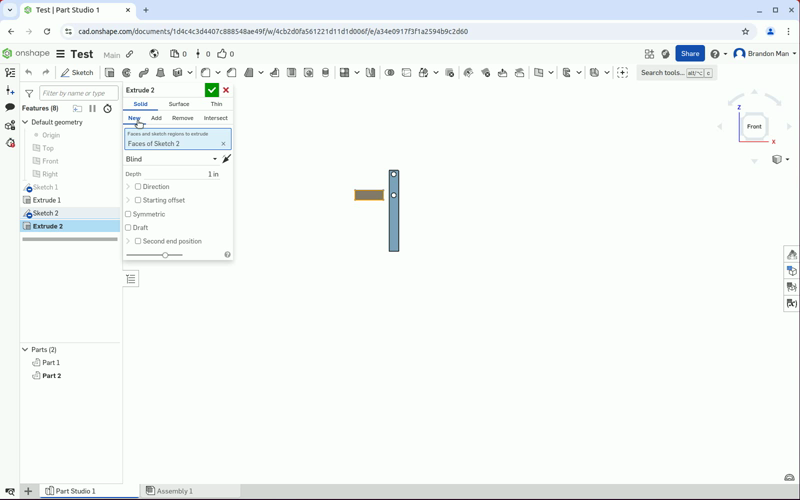
key(tab, 4)
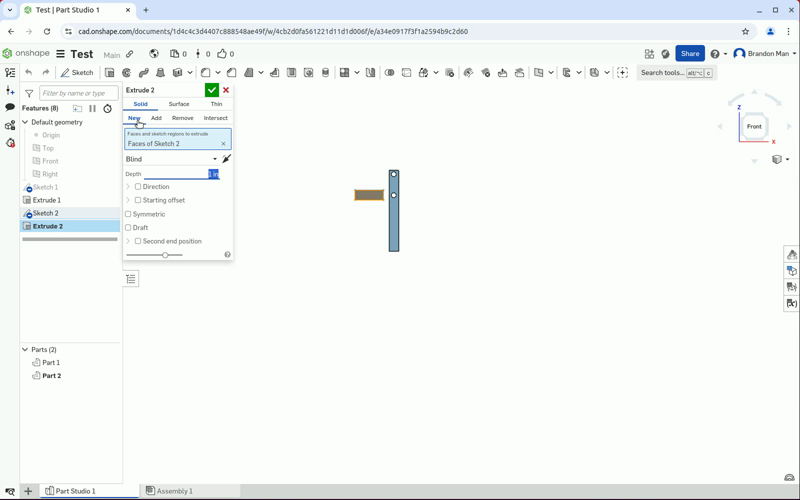
text(2.889)
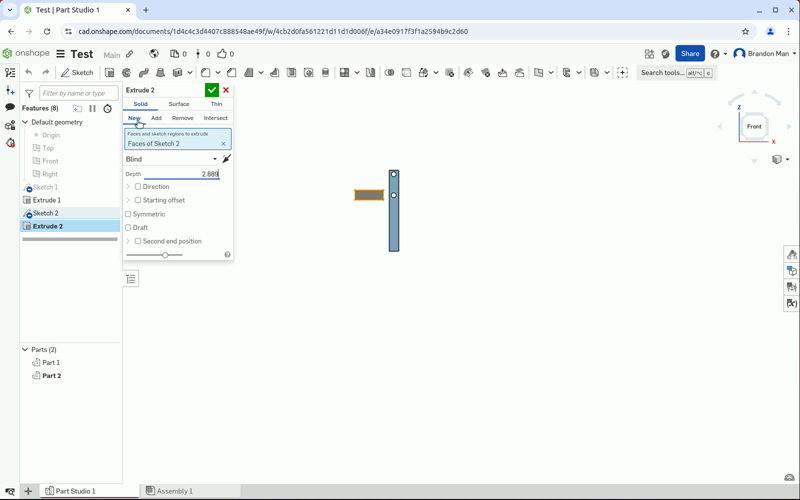
key(enter)
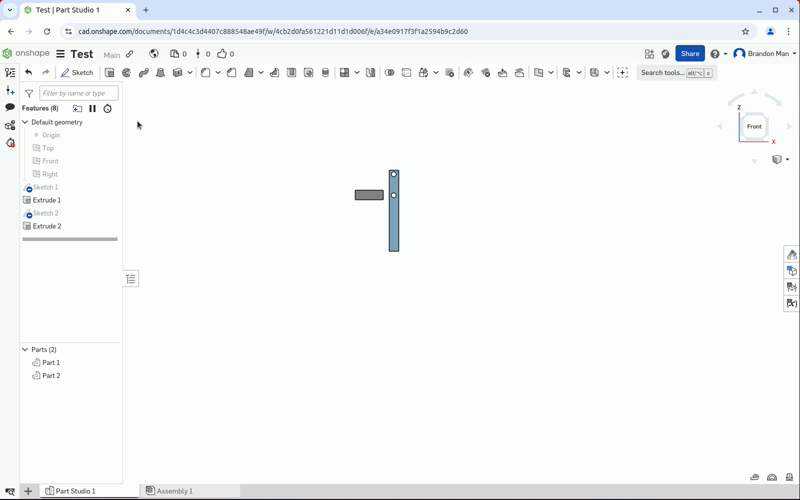
key(shift+h)
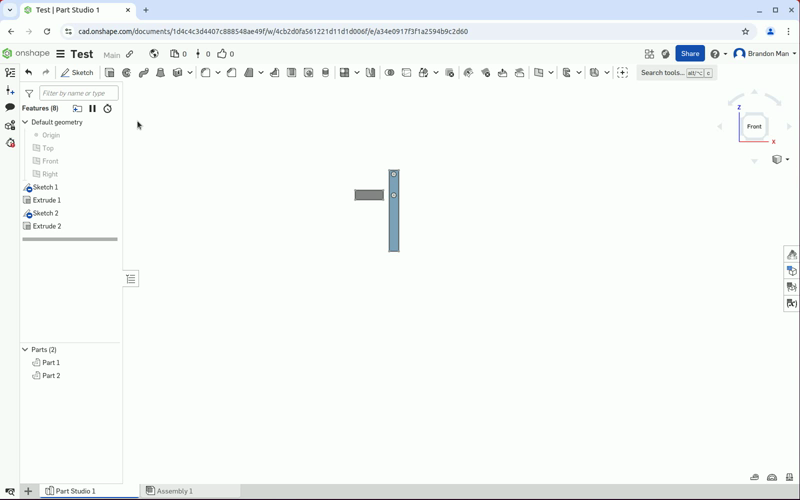
key(shift+h)
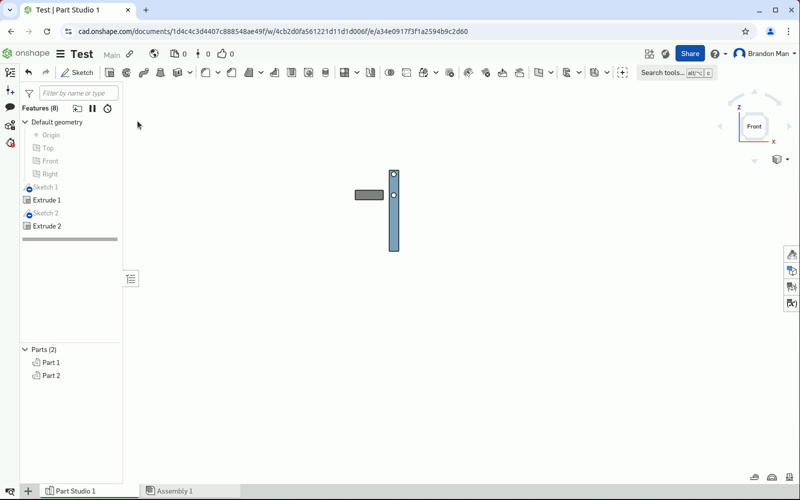
mouse_move(73, 189)
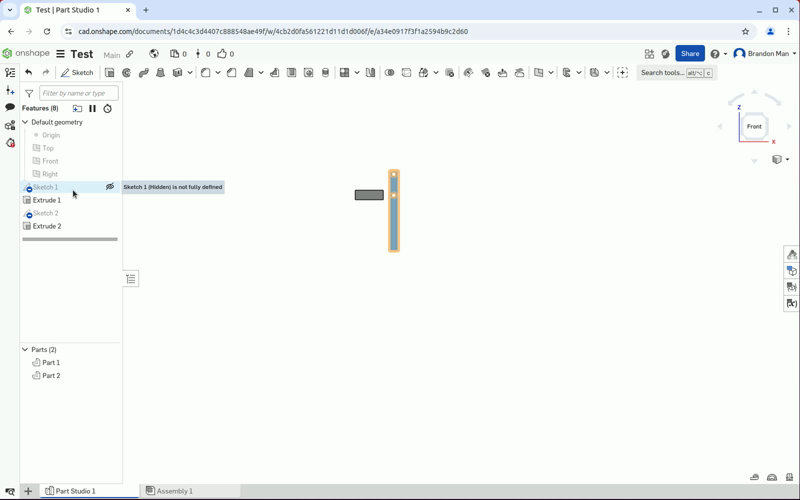
click(73, 189)
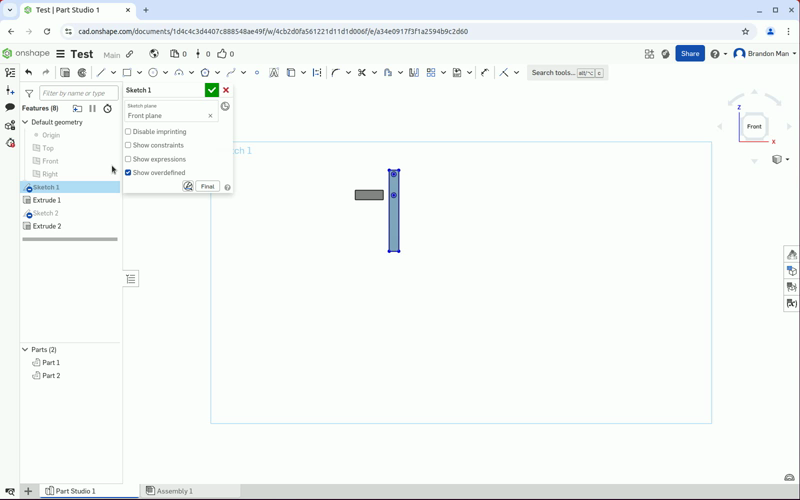
mouse_move(229, 92)
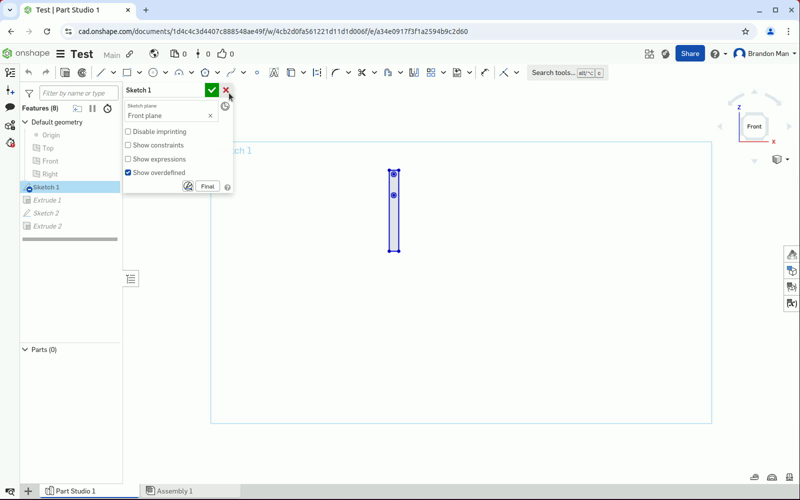
click(229, 92)
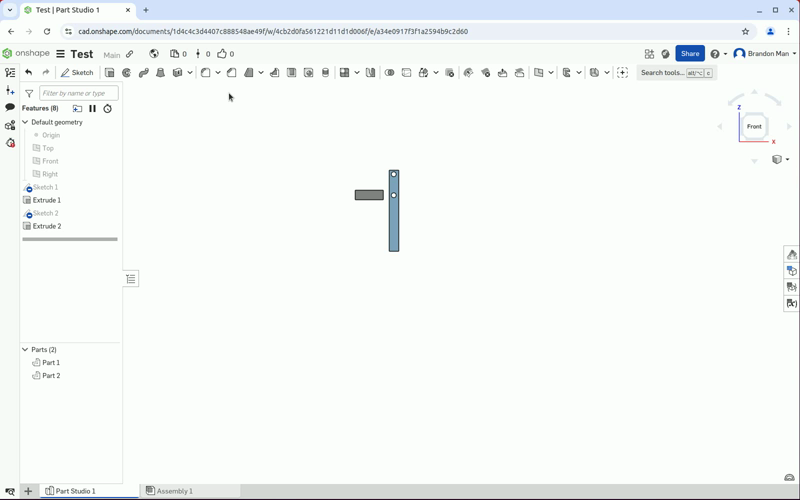
mouse_move(541, 75)
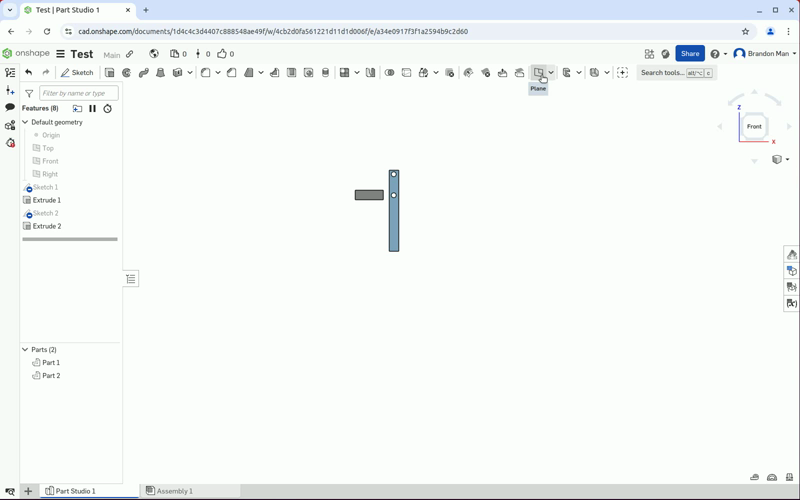
click(541, 75)
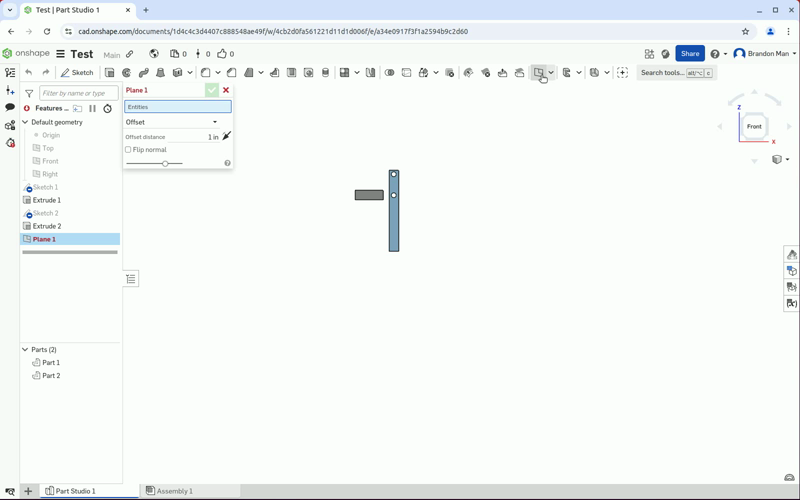
mouse_move(73, 163)
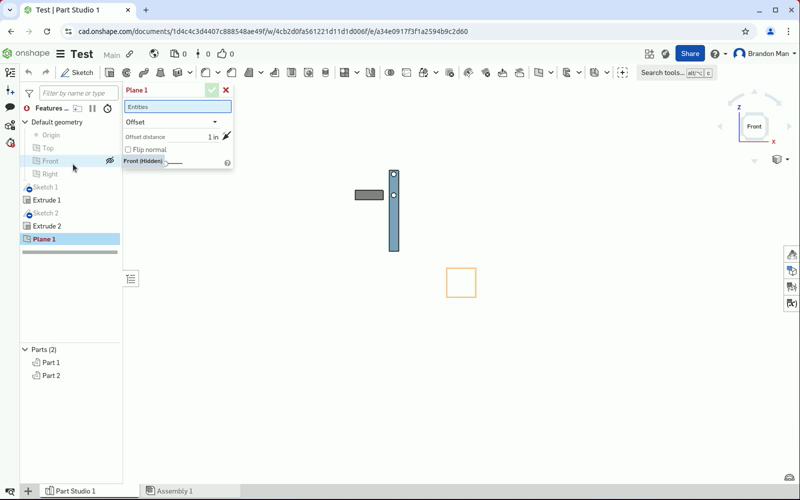
click(73, 163)
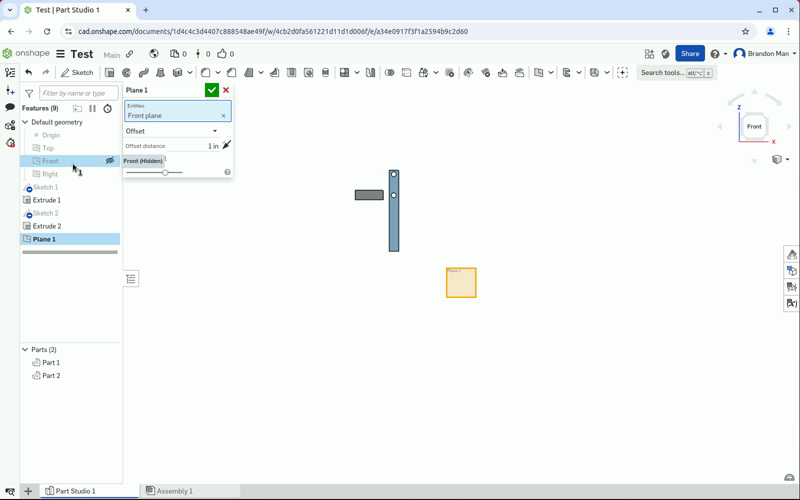
key(tab, 2)
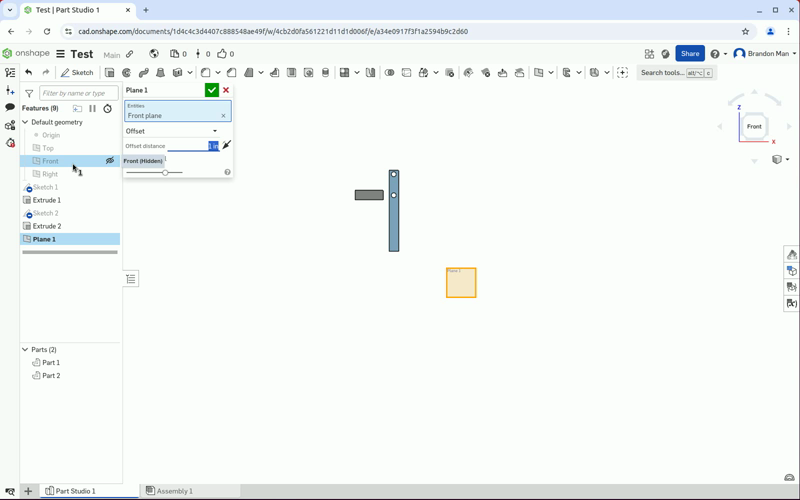
text(2.896)
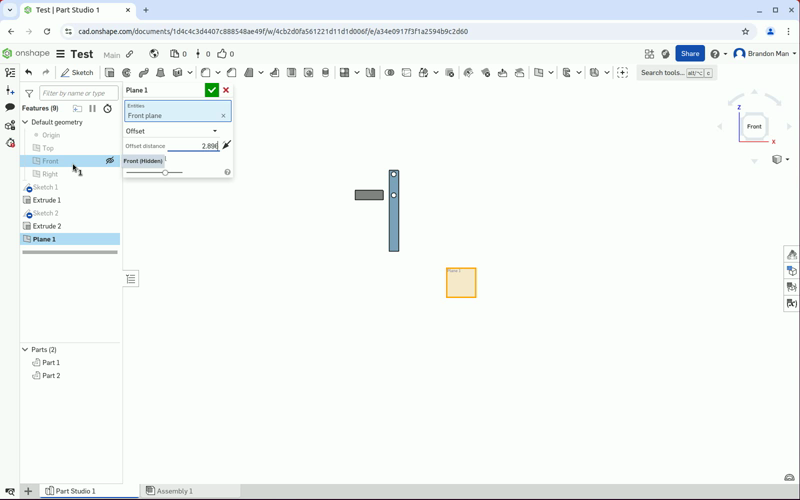
key(enter, 2)
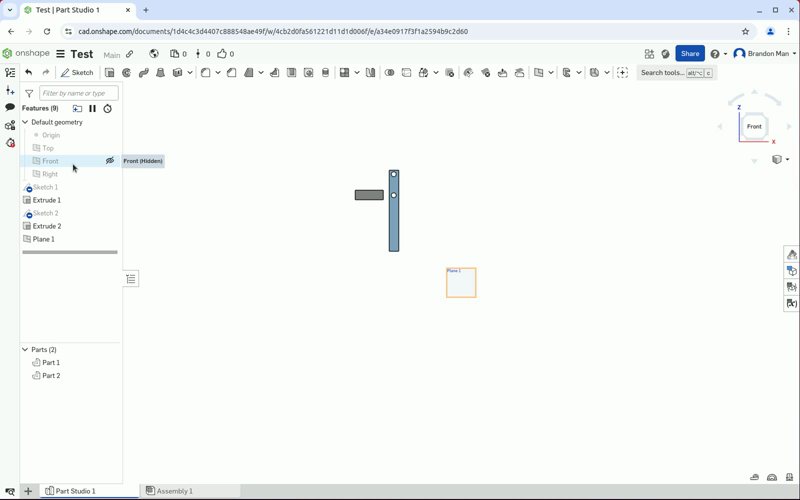
key(shift+s)
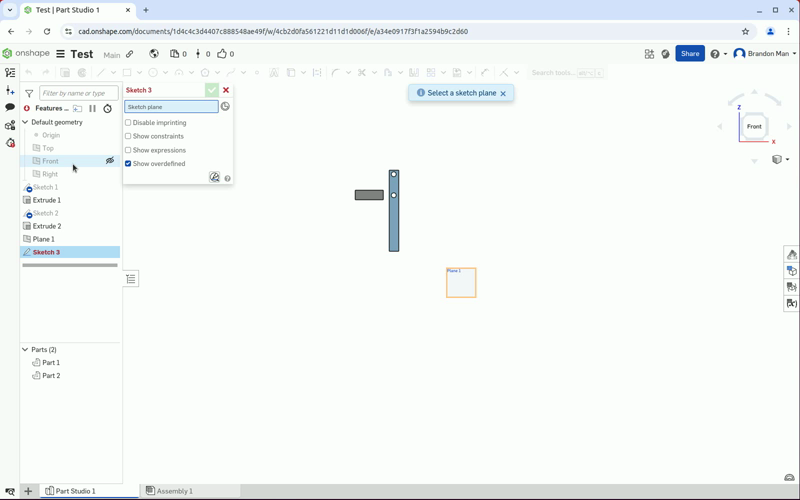
mouse_move(73, 241)
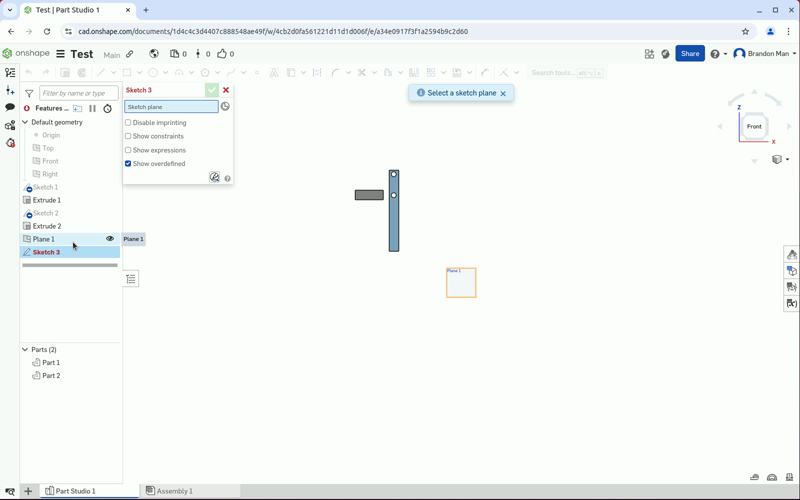
click(73, 241)
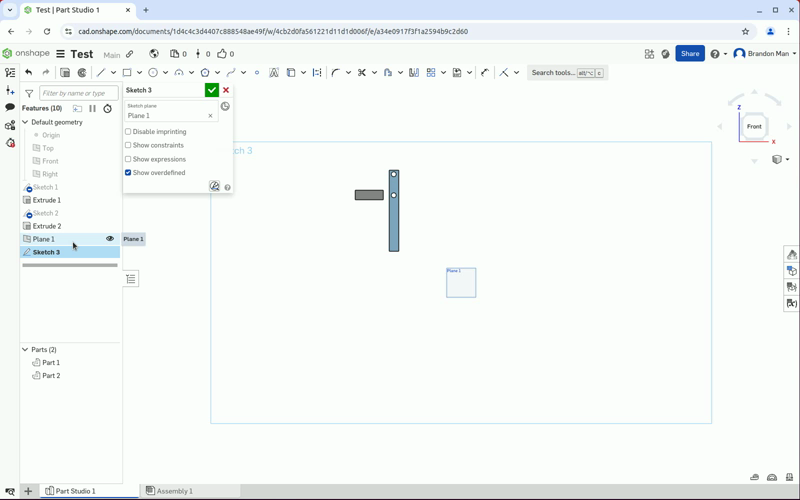
mouse_move(73, 352)
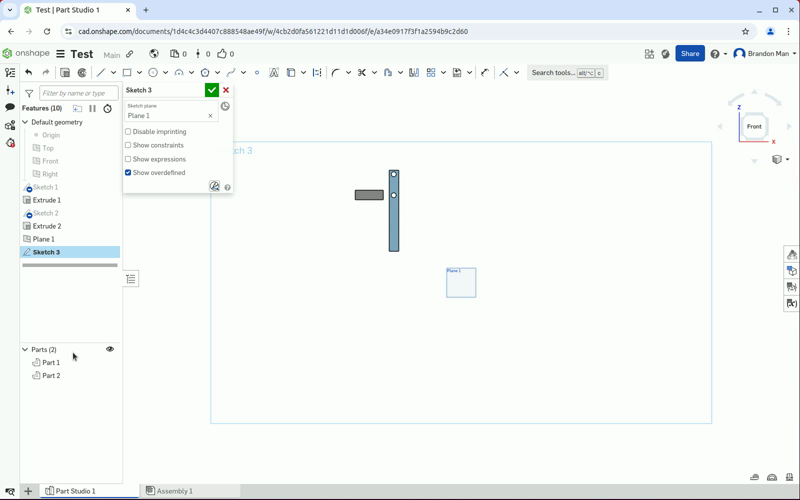
key(y)
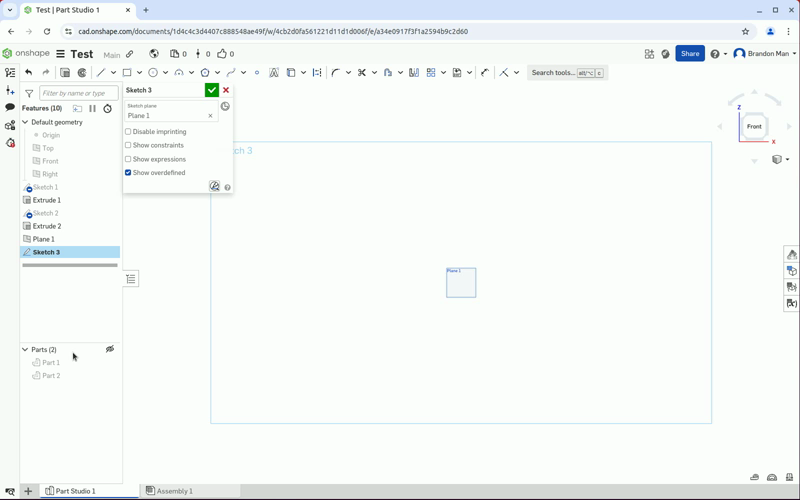
key(c)
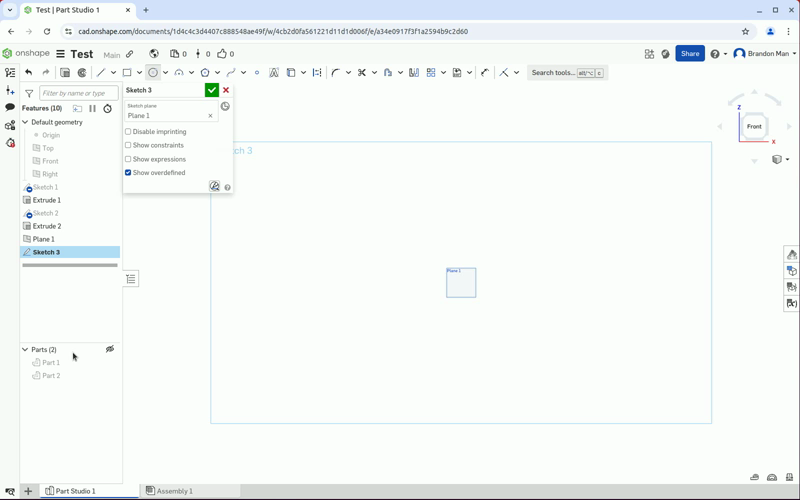
key_down(shift)
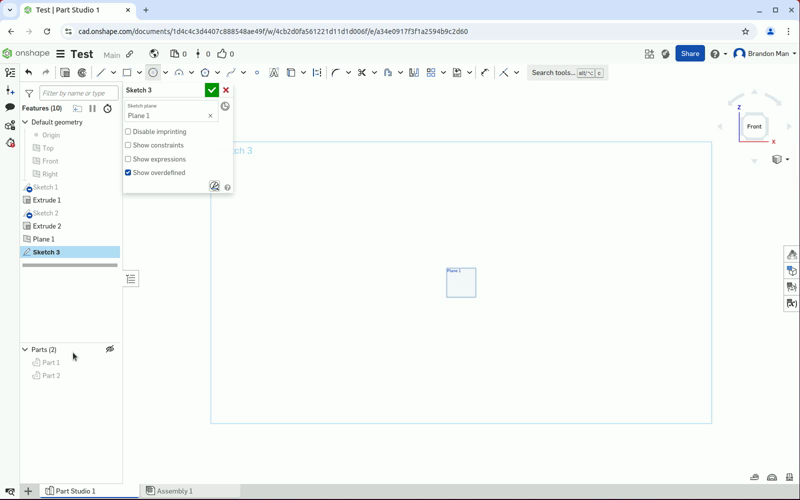
mouse_move(379, 195)
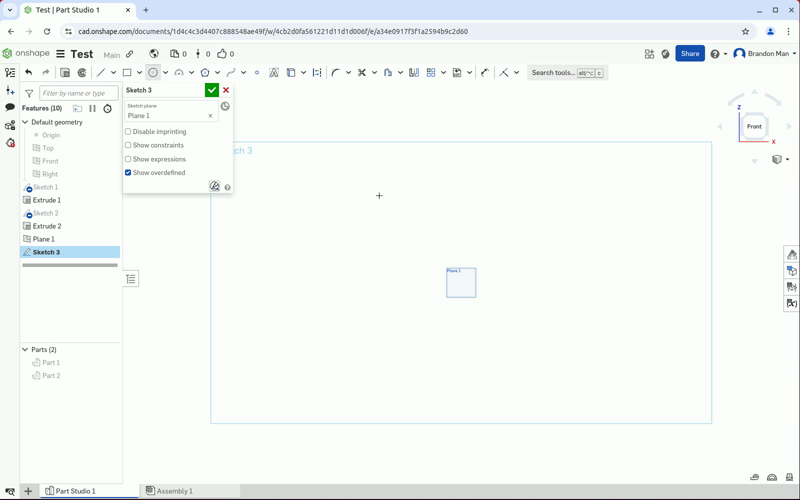
click(379, 195)
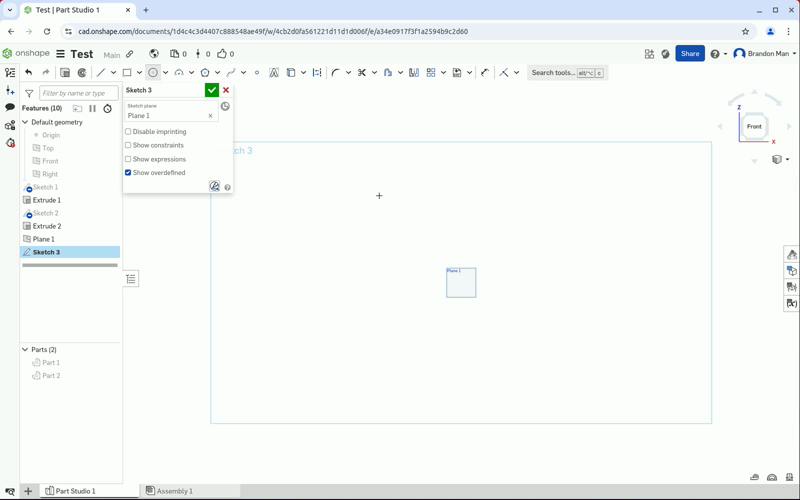
key_up(shift)
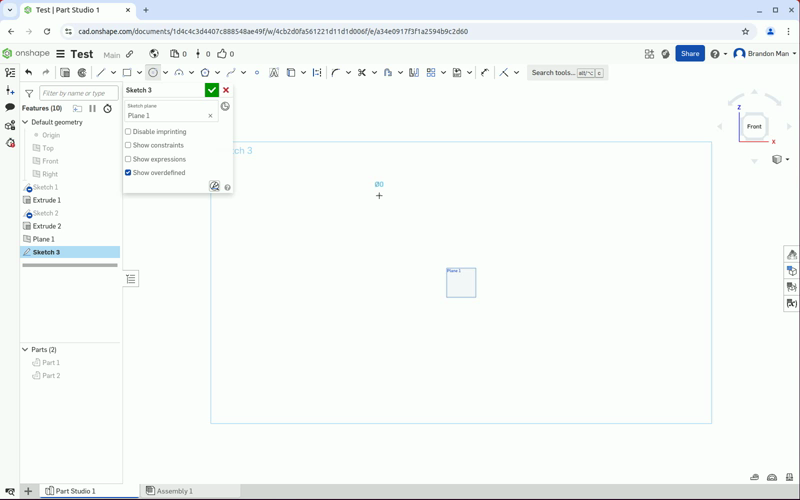
mouse_move(382, 195)
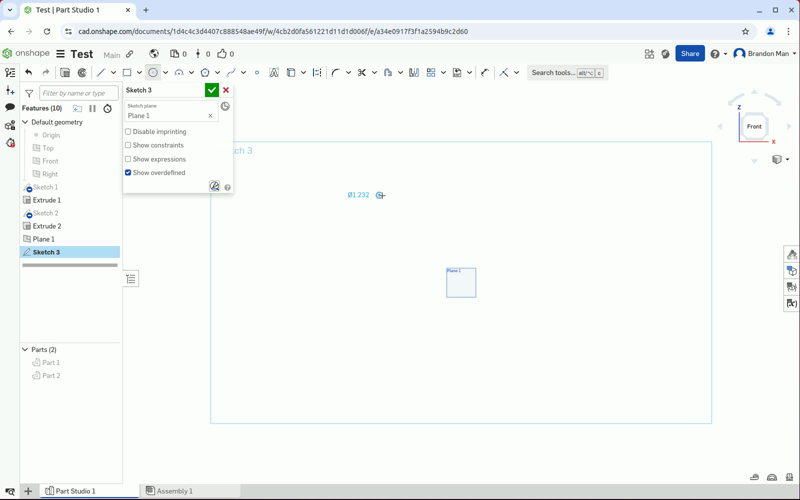
click(382, 195)
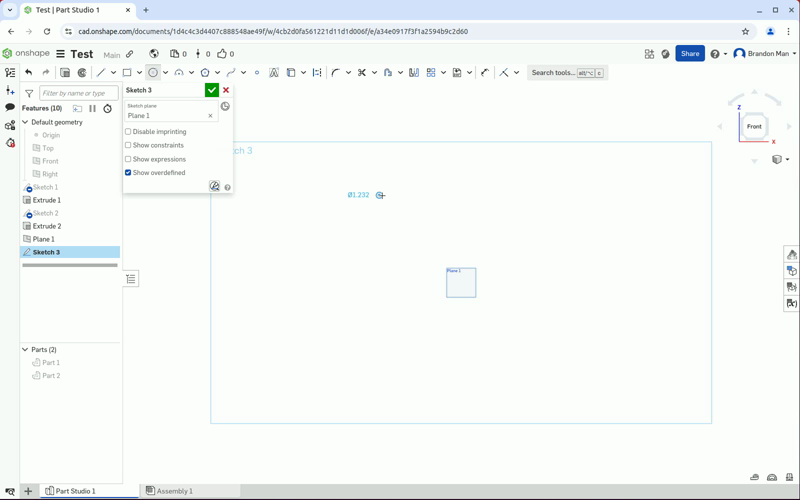
key(esc)
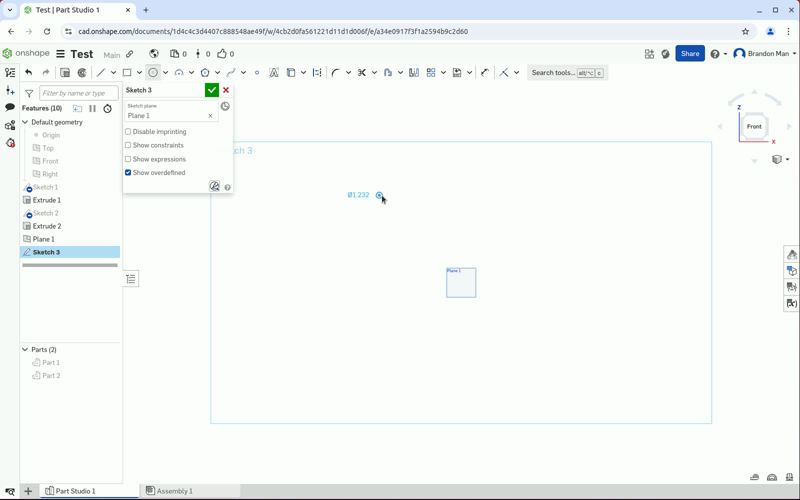
mouse_move(382, 195)
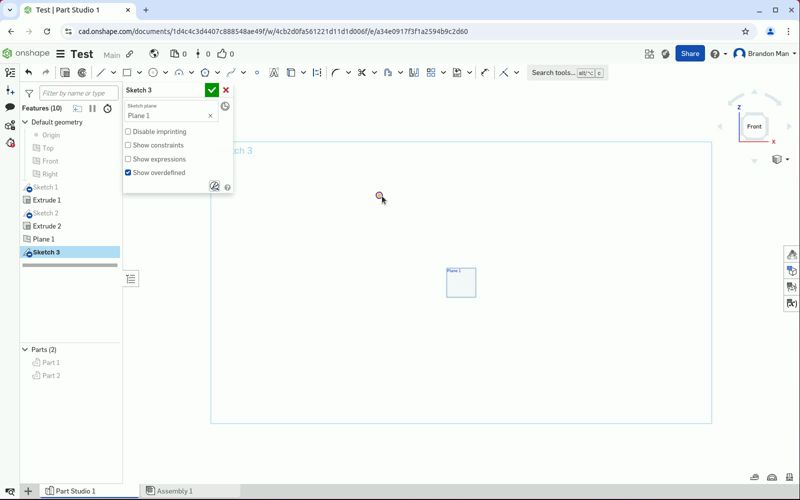
scroll(6)
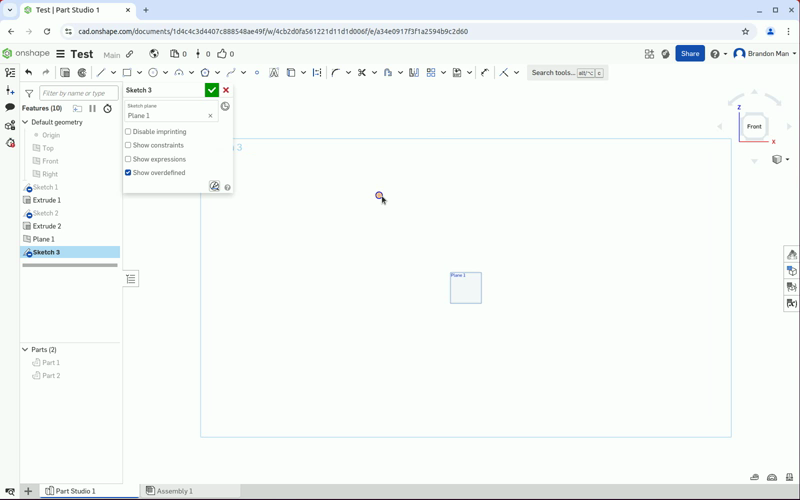
scroll(6)
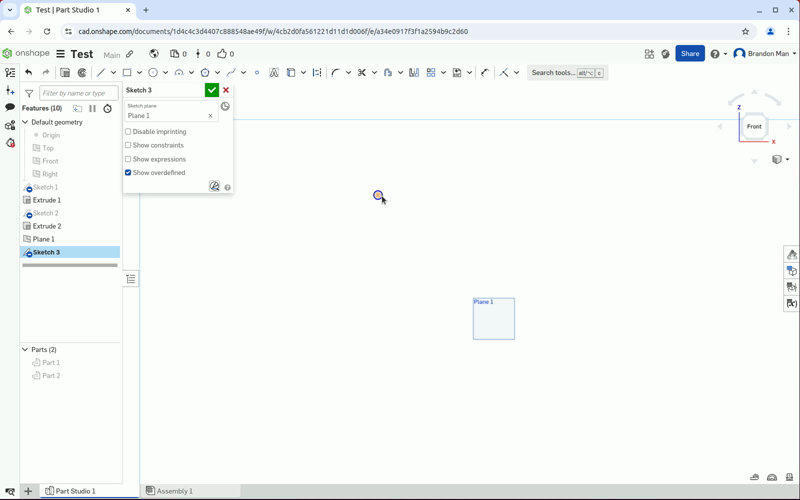
scroll(6)
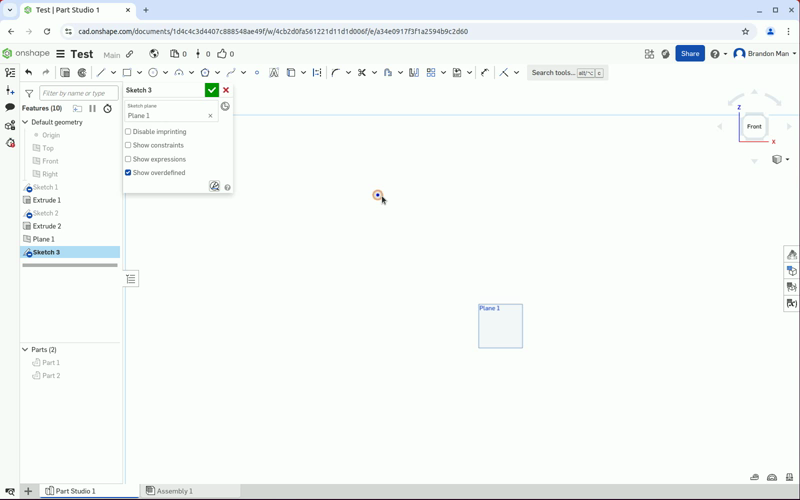
scroll(6)
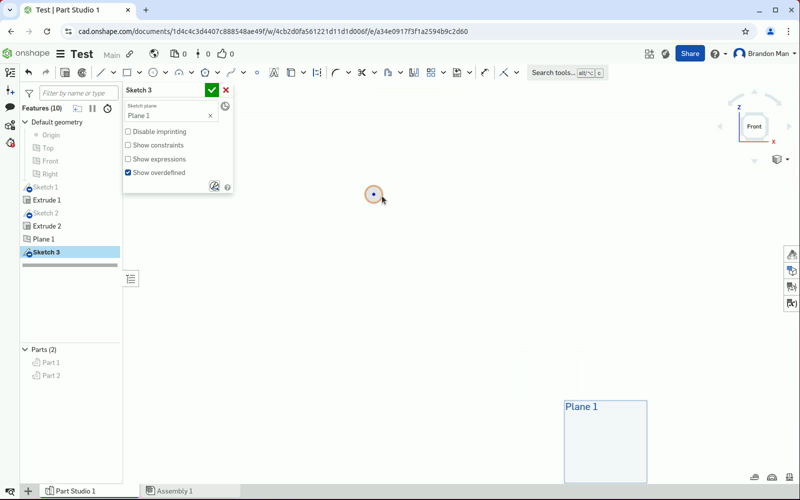
scroll(6)
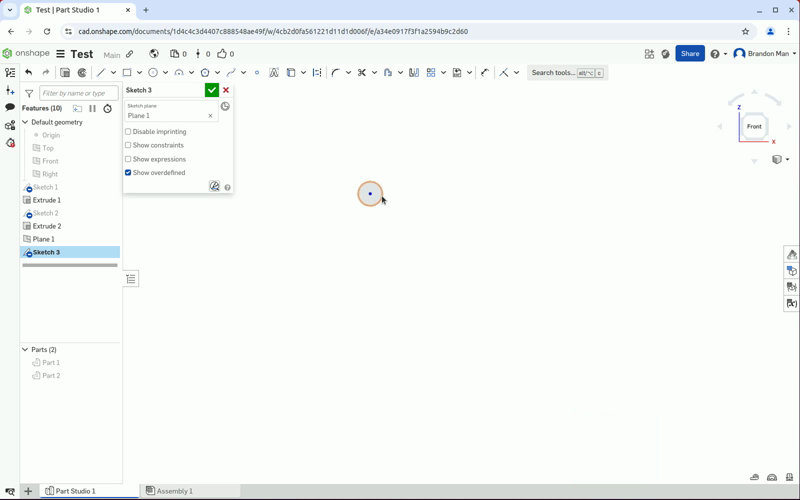
scroll(6)
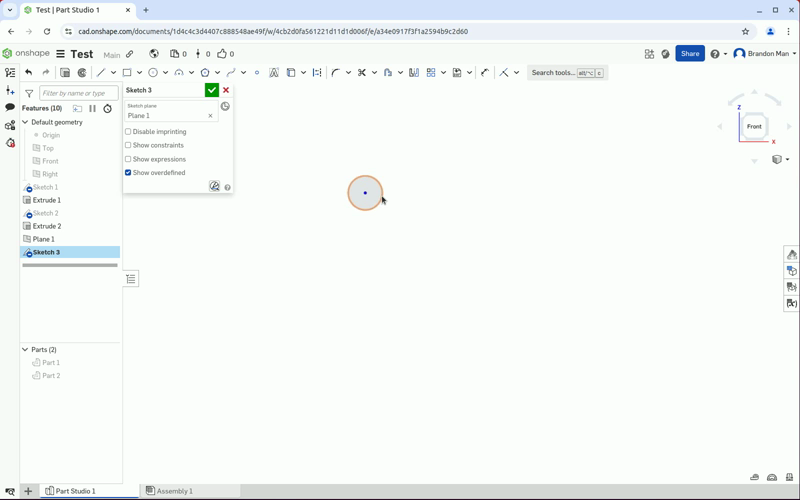
scroll(6)
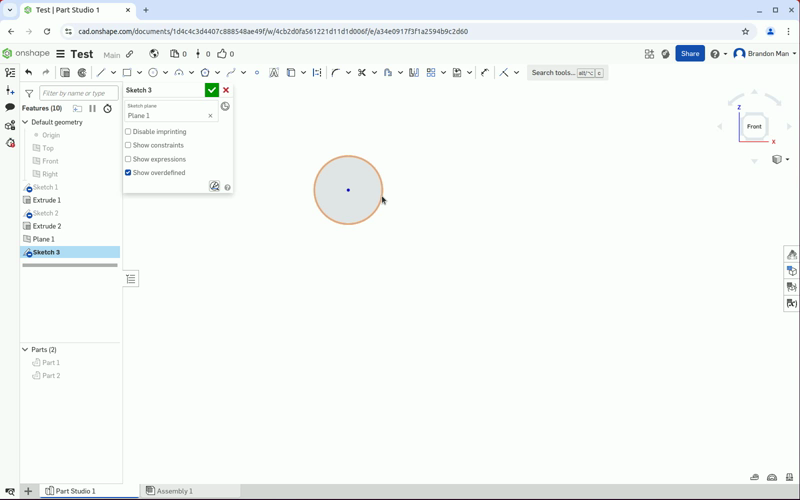
click(382, 195)
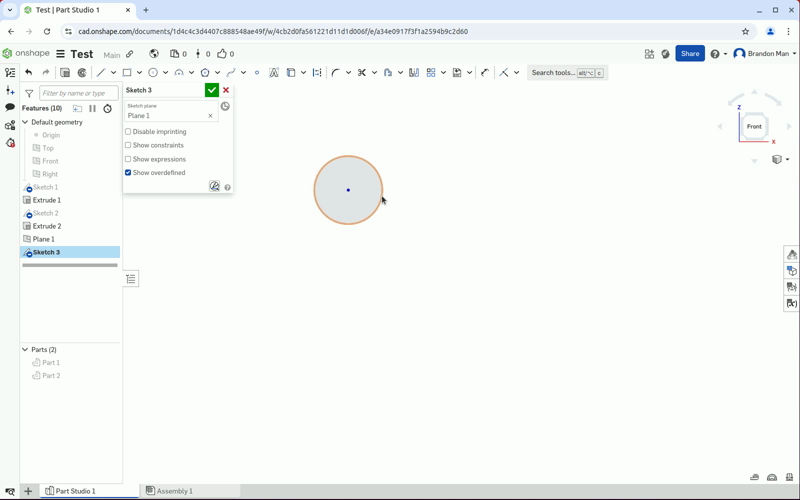
scroll(-6)
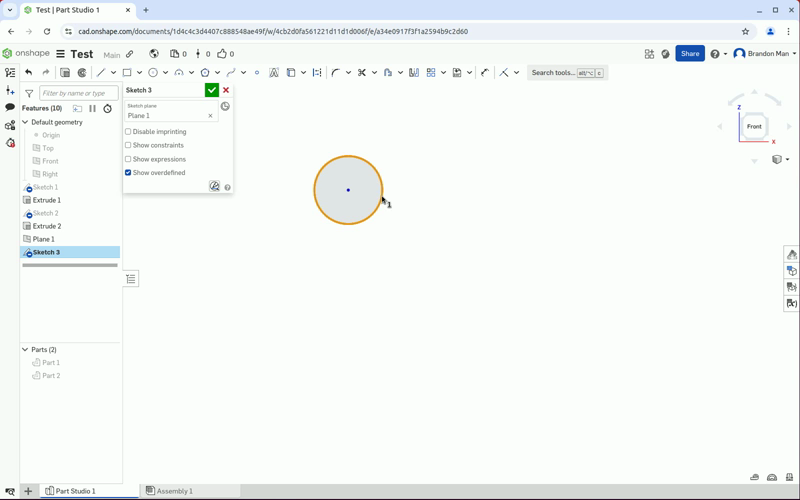
scroll(-6)
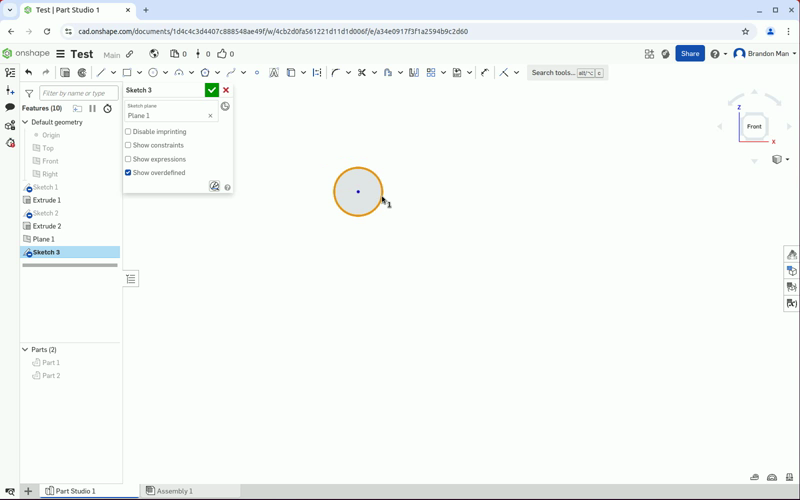
scroll(-6)
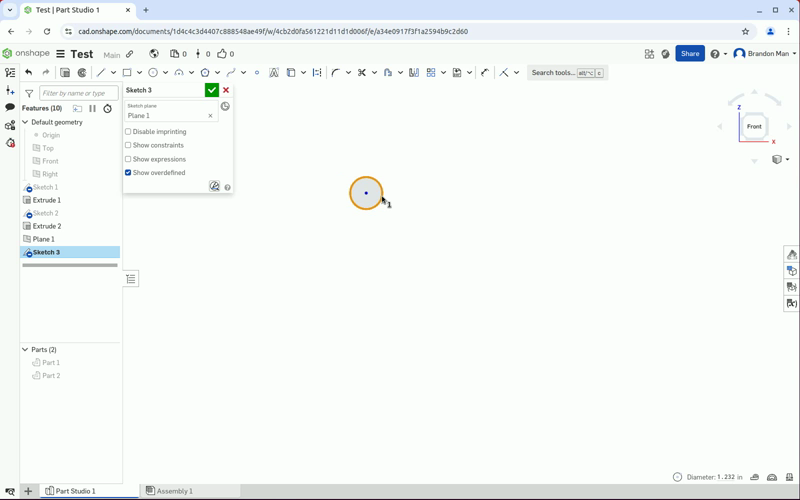
scroll(-6)
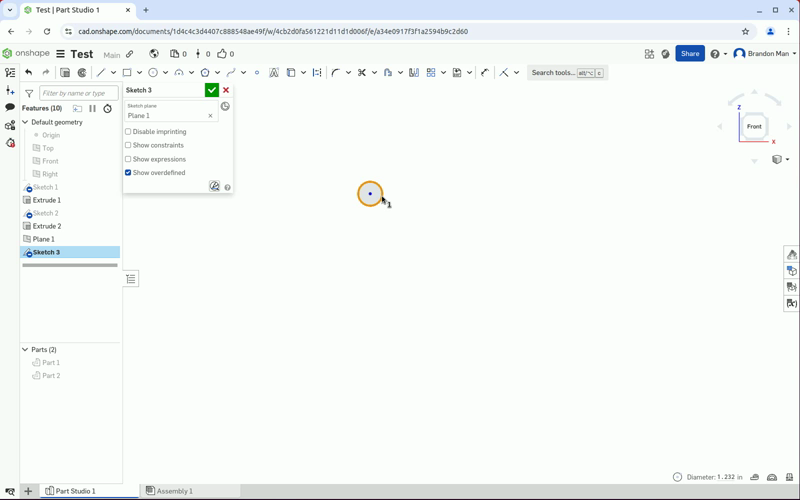
scroll(-6)
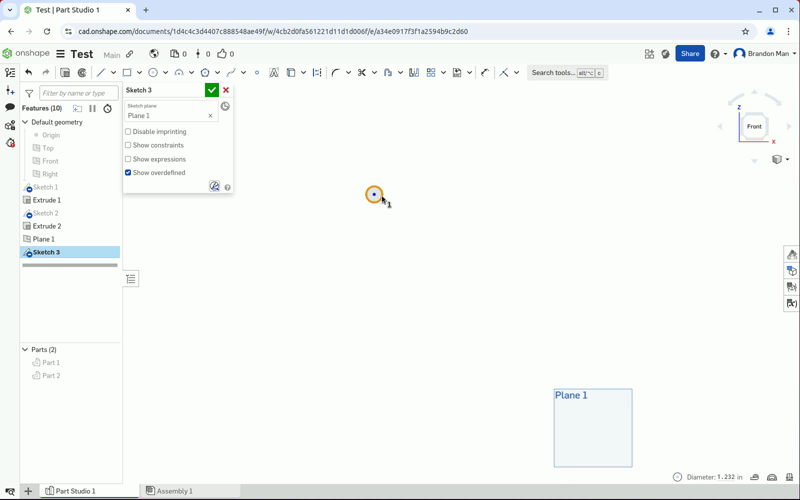
scroll(-6)
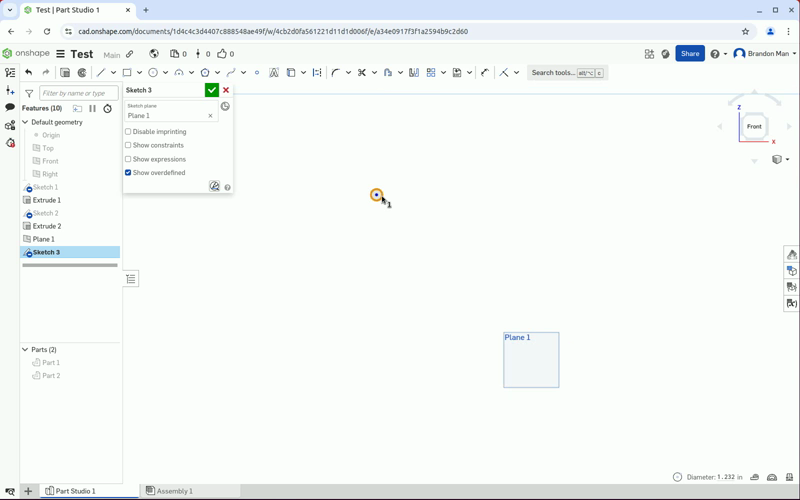
scroll(-6)
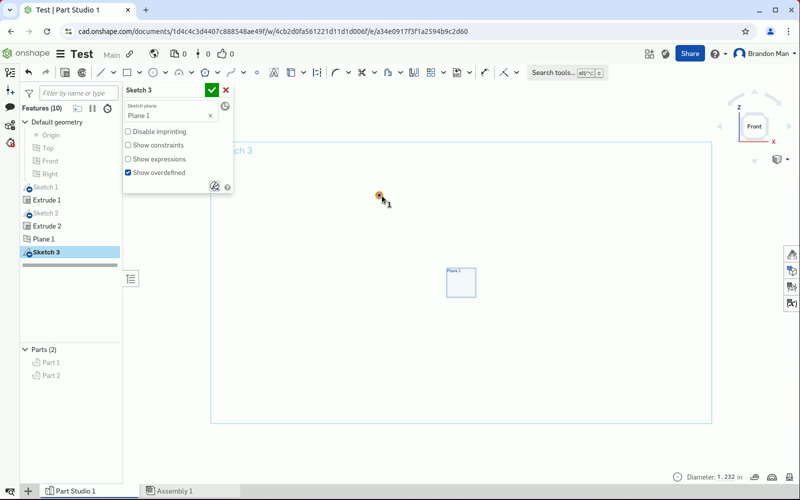
mouse_move(73, 352)
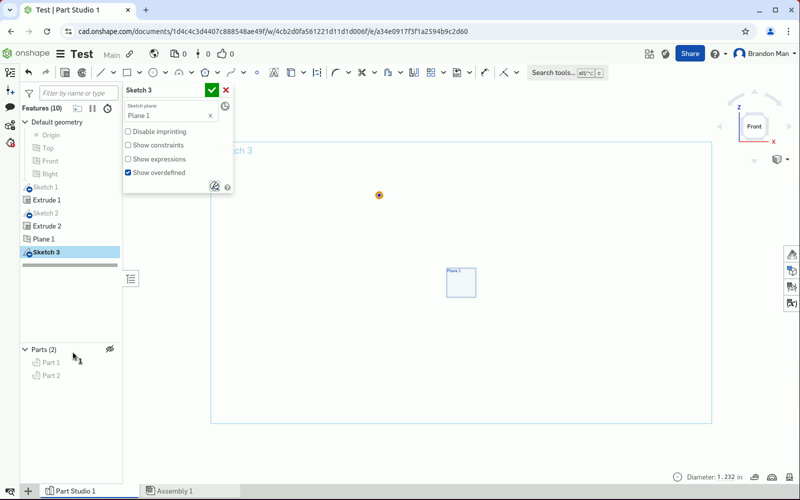
key(shift+y)
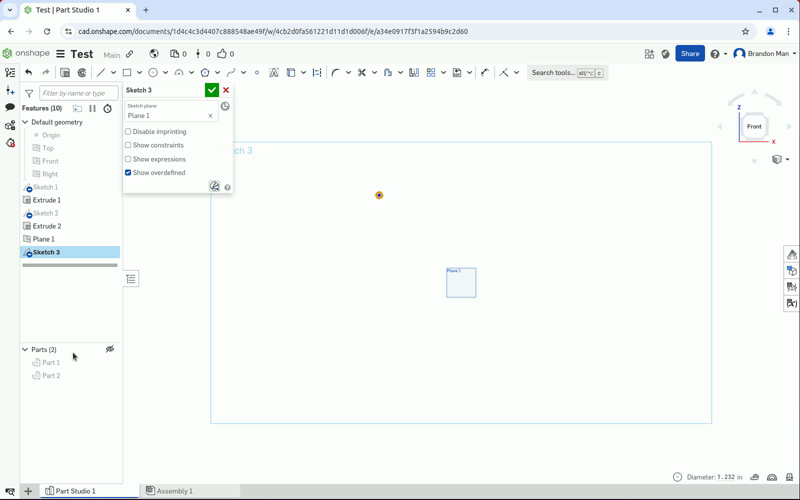
key(shift+e)
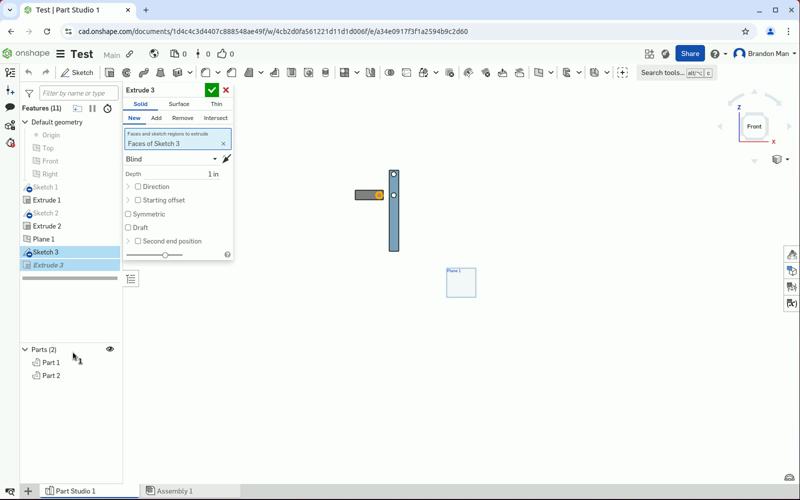
mouse_move(143, 106)
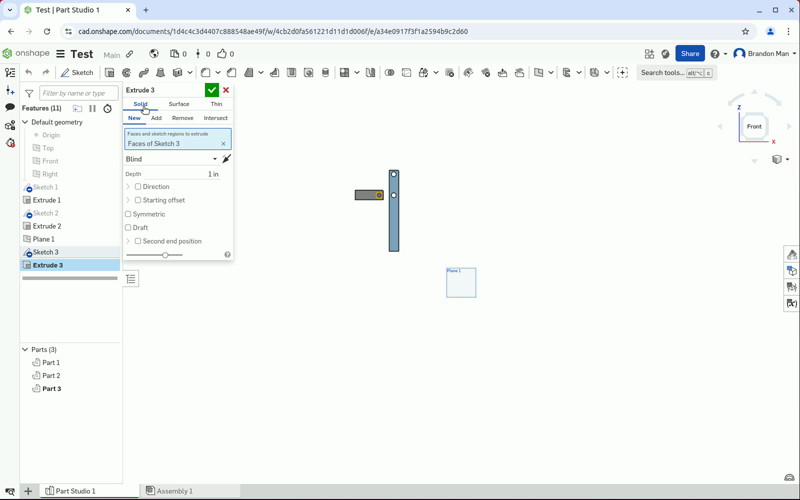
click(143, 106)
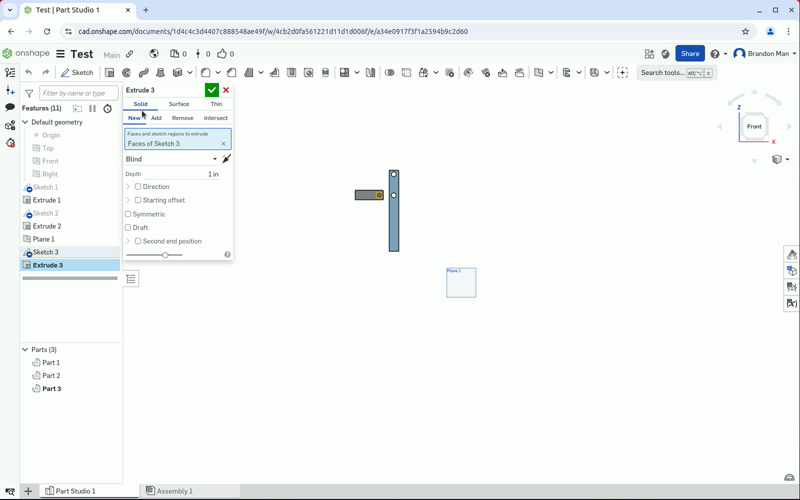
mouse_move(137, 120)
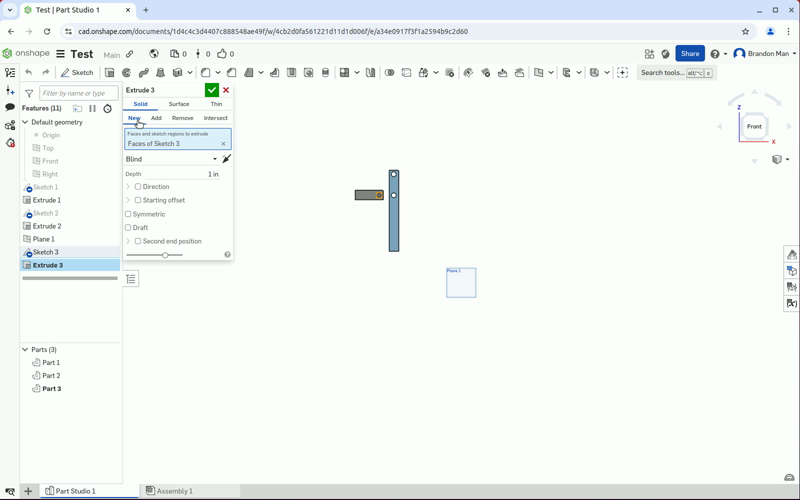
click(137, 120)
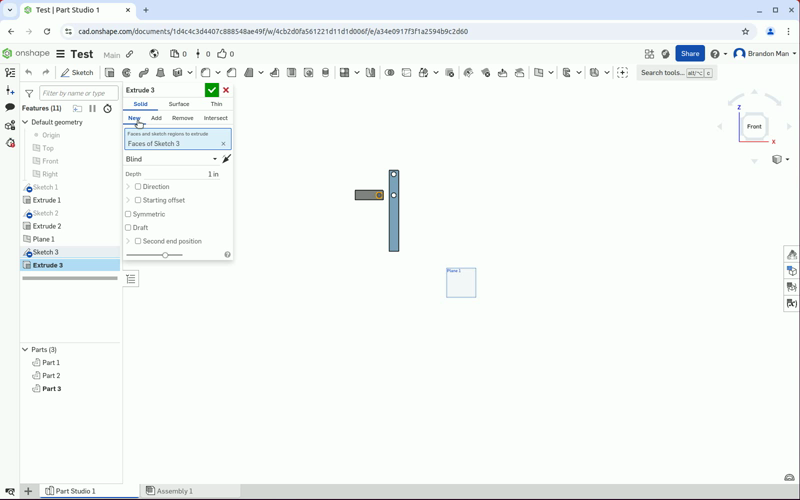
key(tab, 4)
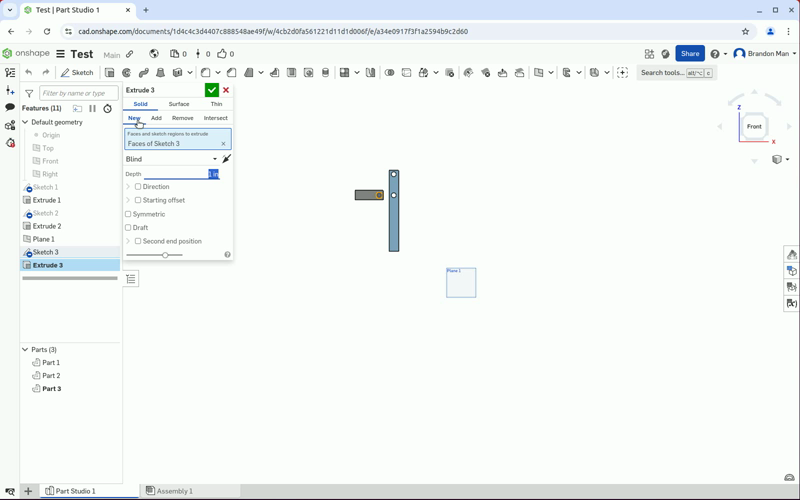
text(-4.333)
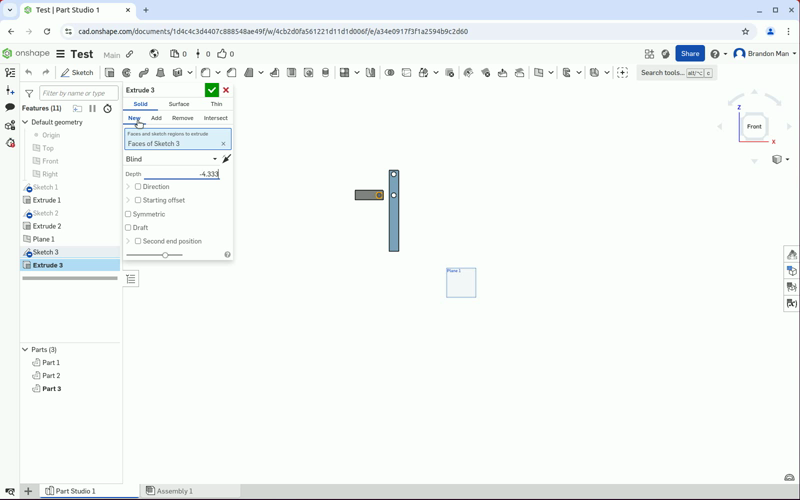
key(enter)
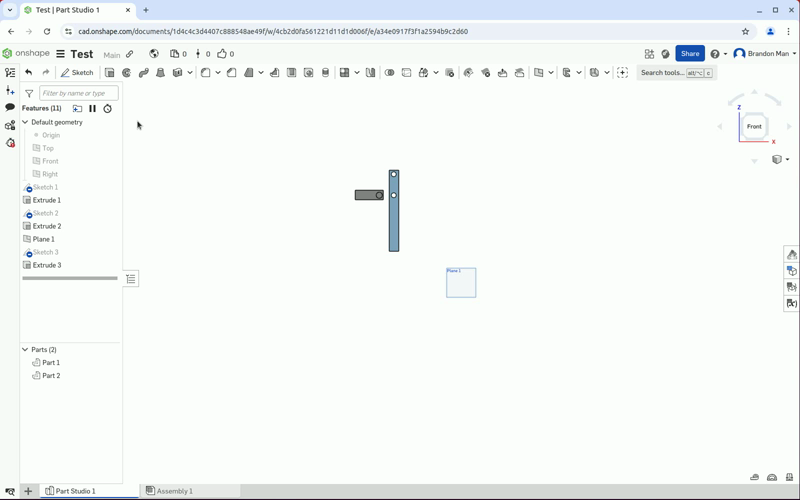
key(shift+h)
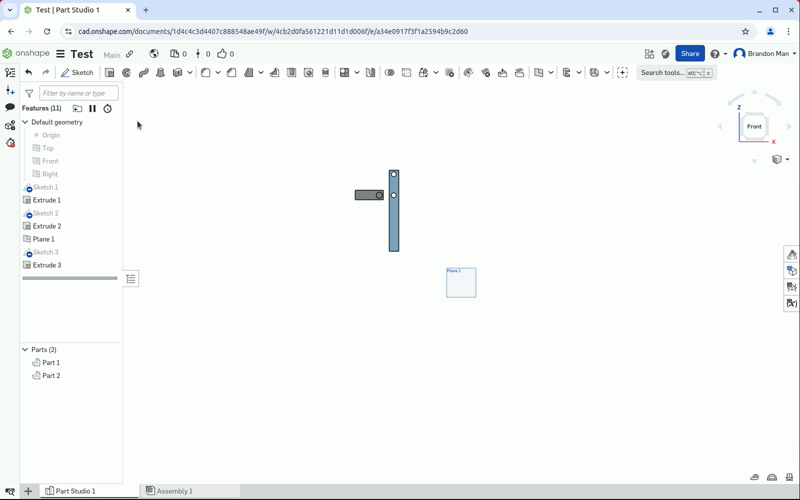
key(shift+h)
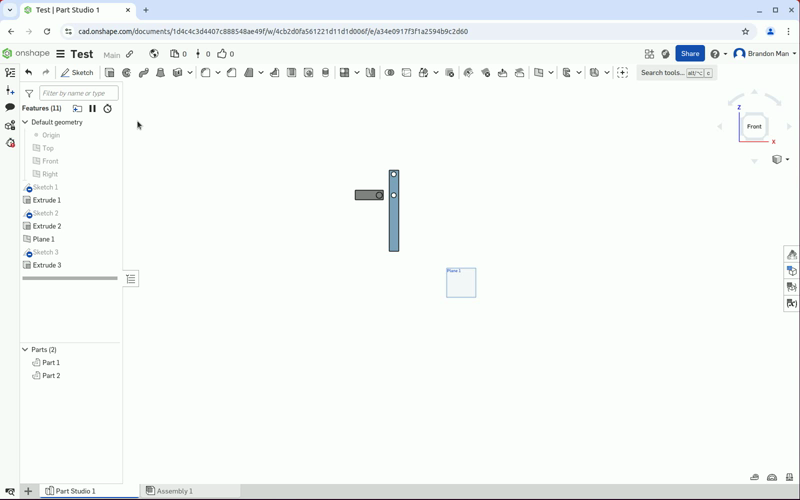
mouse_move(73, 189)
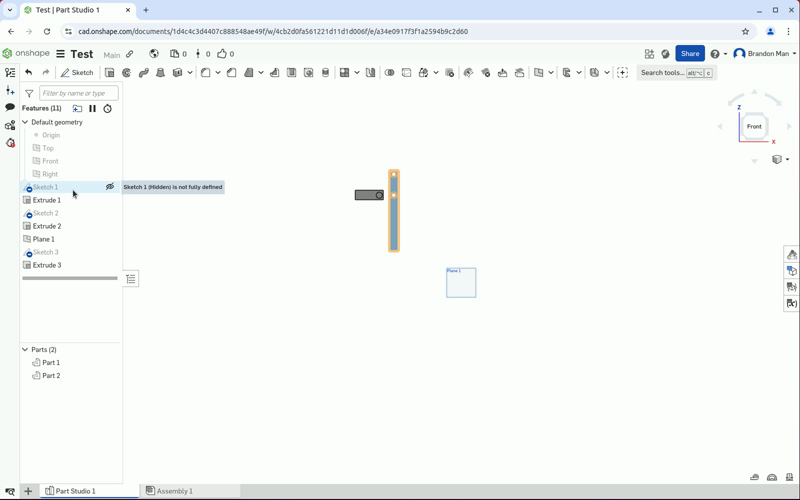
click(73, 189)
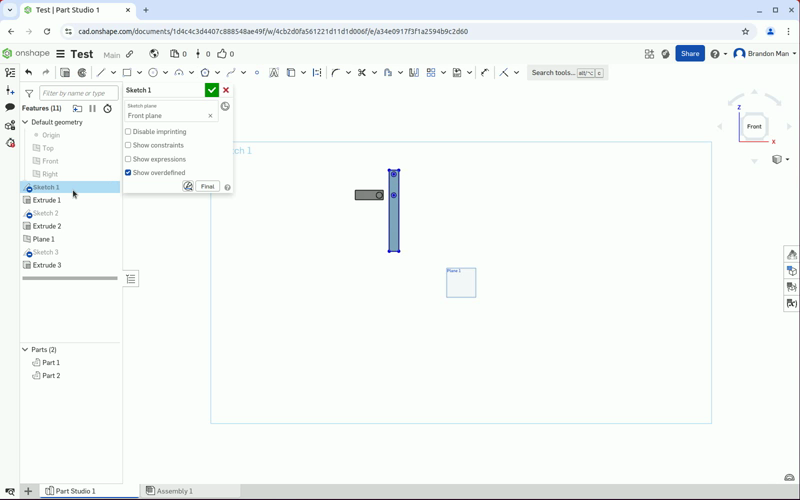
mouse_move(229, 92)
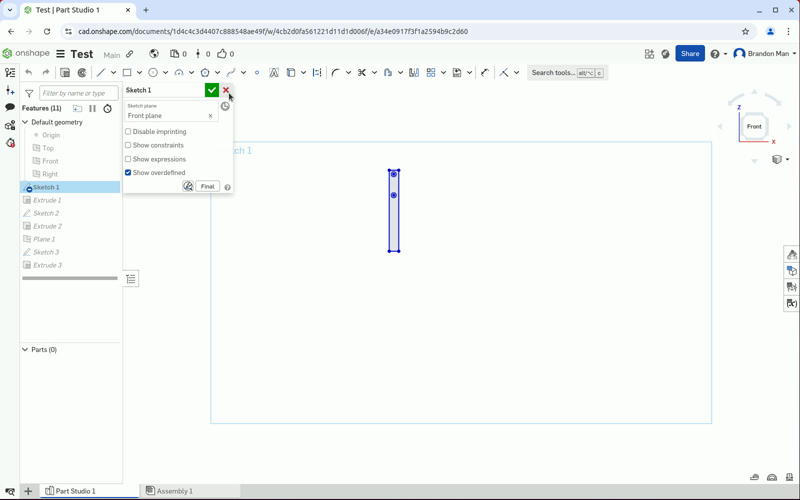
click(229, 92)
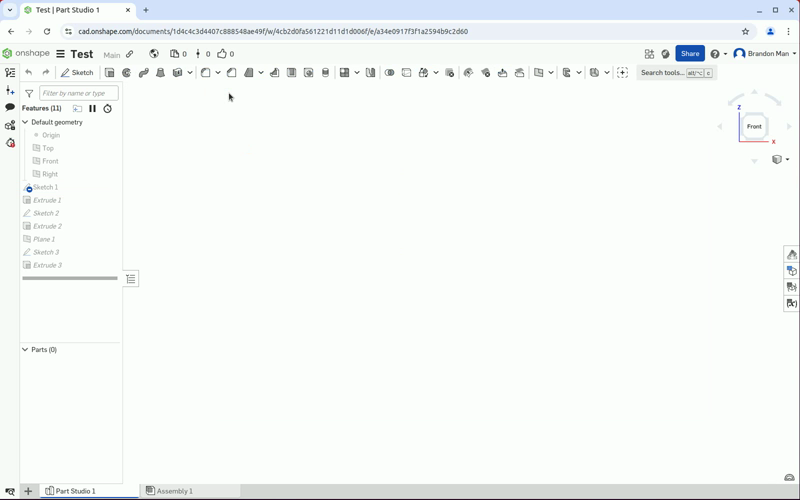
key(shift+s)
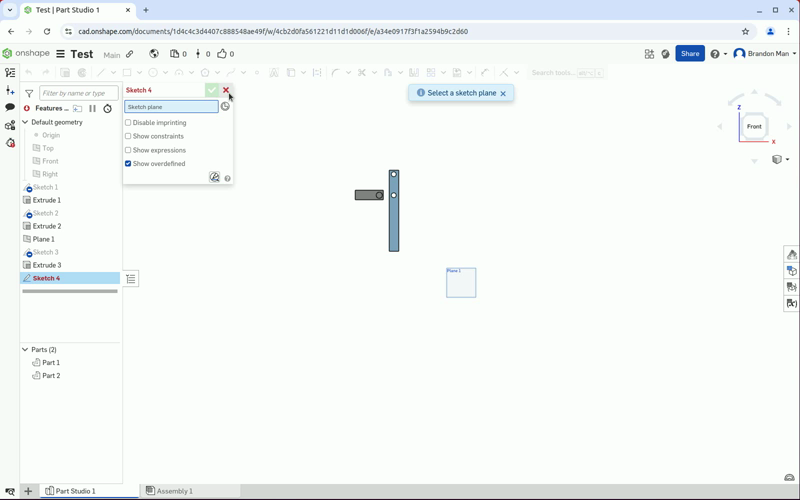
mouse_move(73, 241)
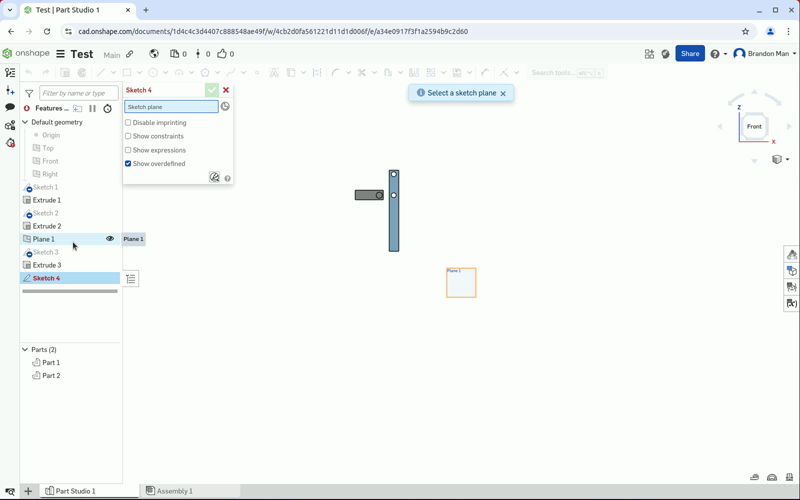
click(73, 241)
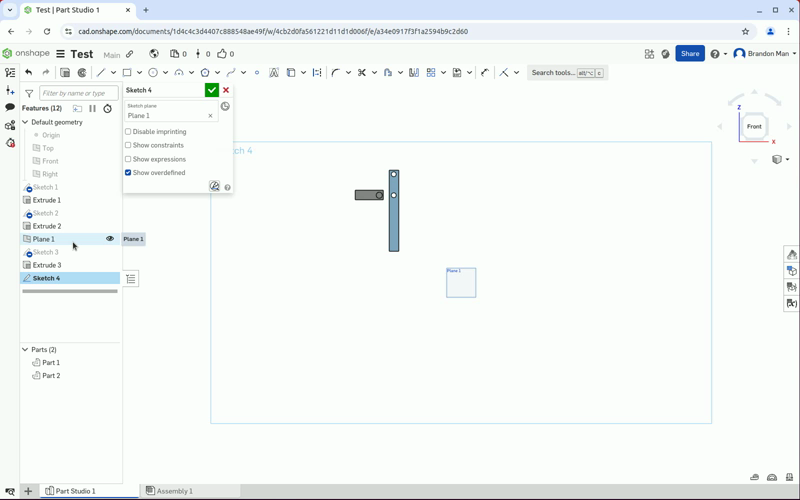
mouse_move(73, 352)
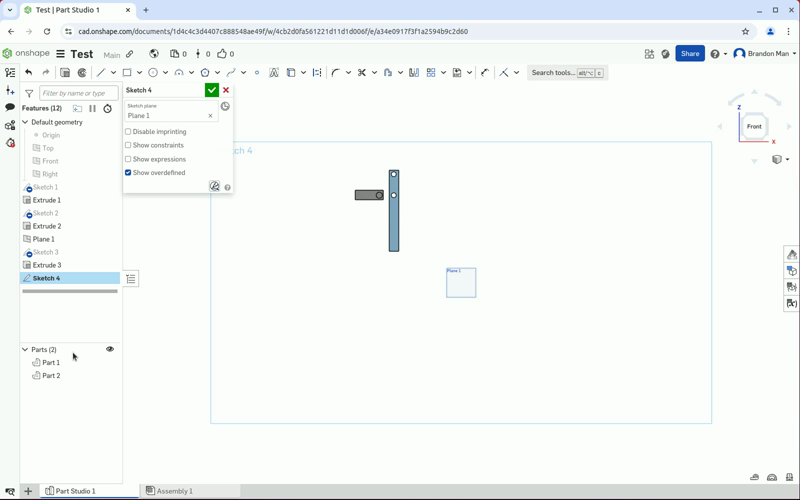
key(y)
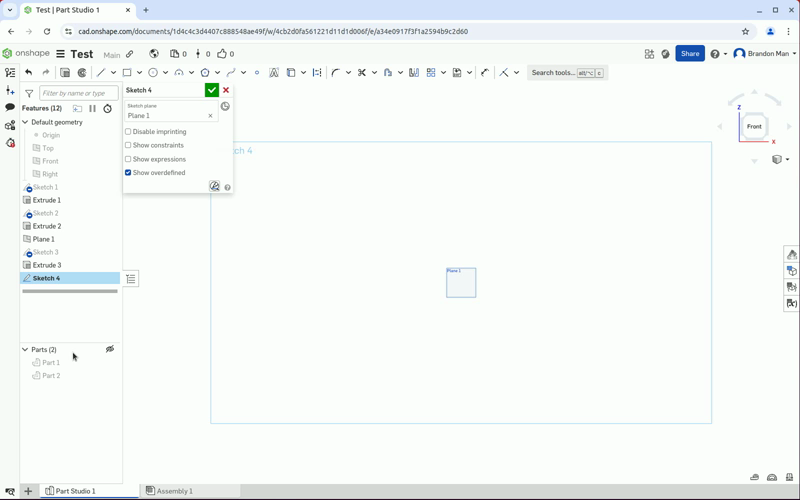
key(c)
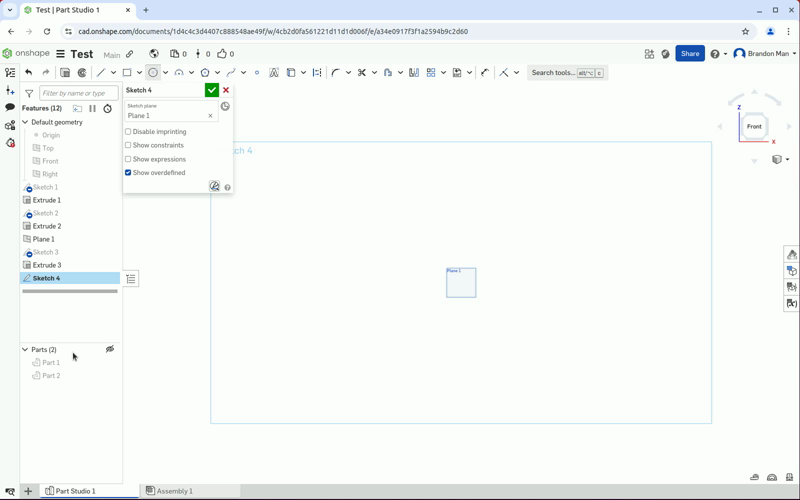
key_down(shift)
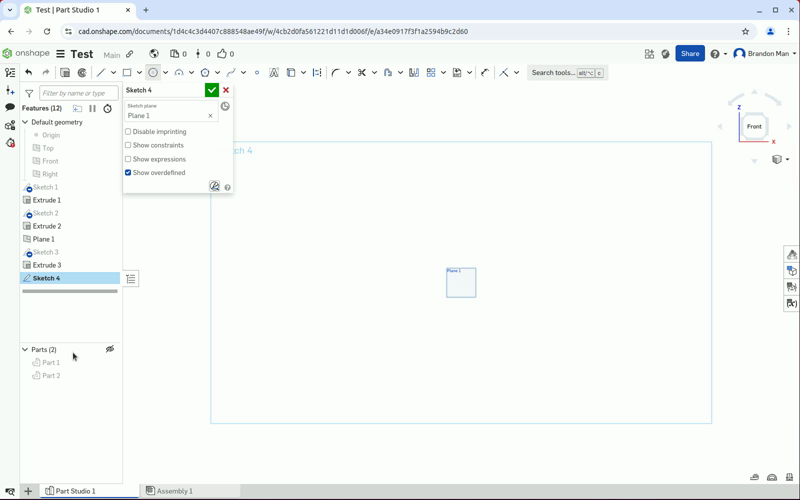
mouse_move(379, 195)
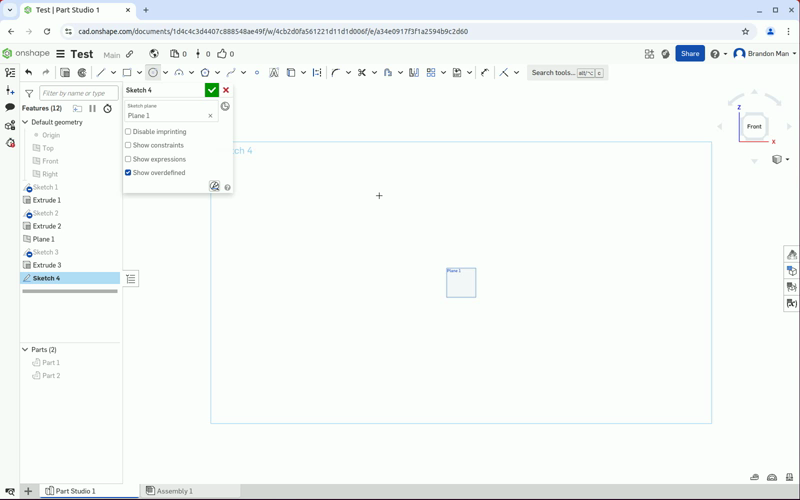
click(379, 195)
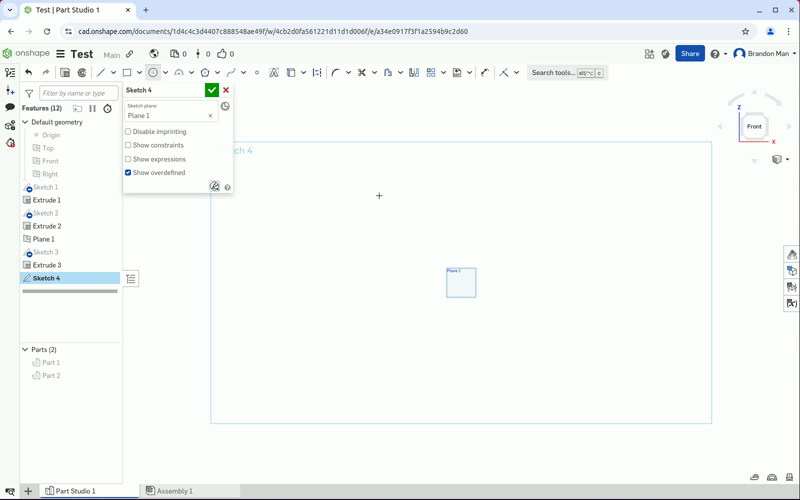
key_up(shift)
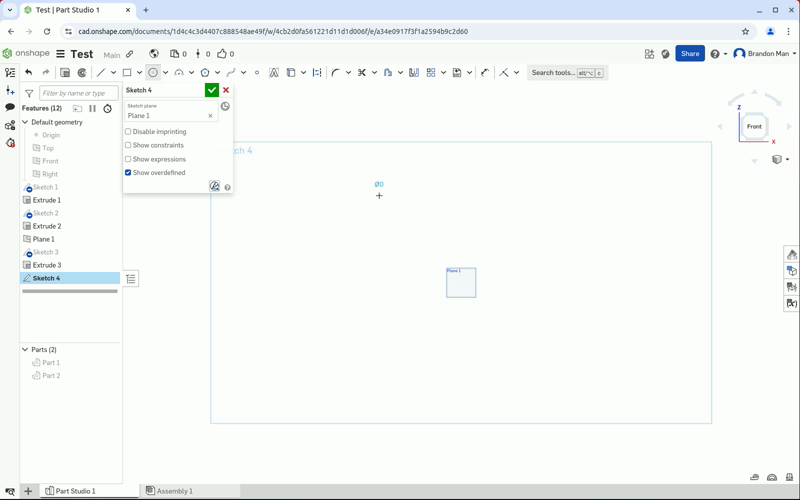
mouse_move(382, 195)
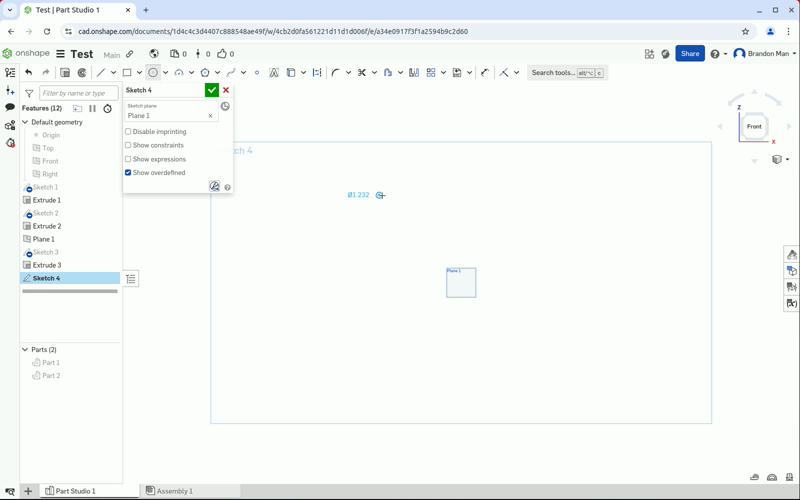
click(382, 195)
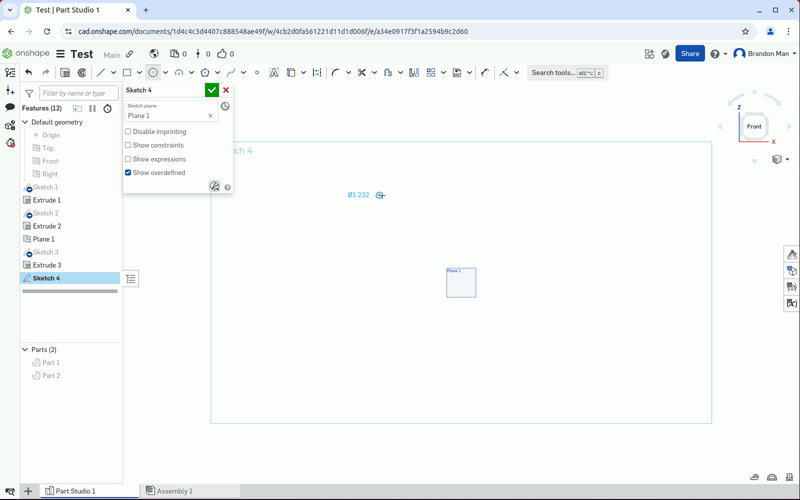
key(esc)
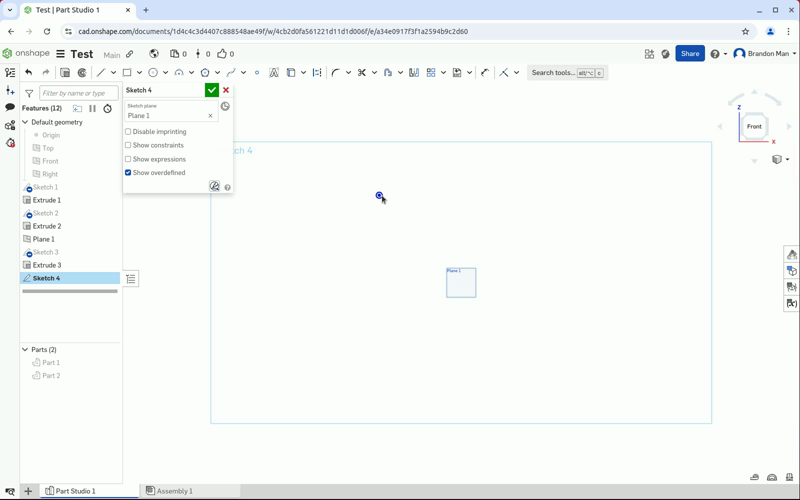
mouse_move(381, 196)
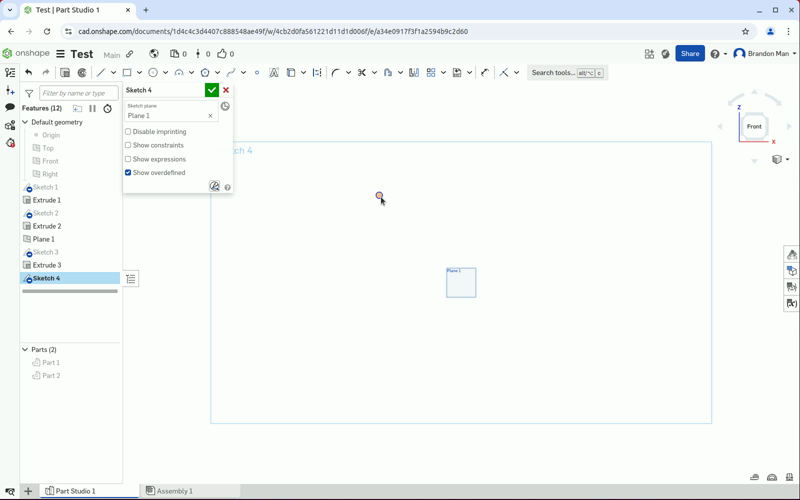
scroll(6)
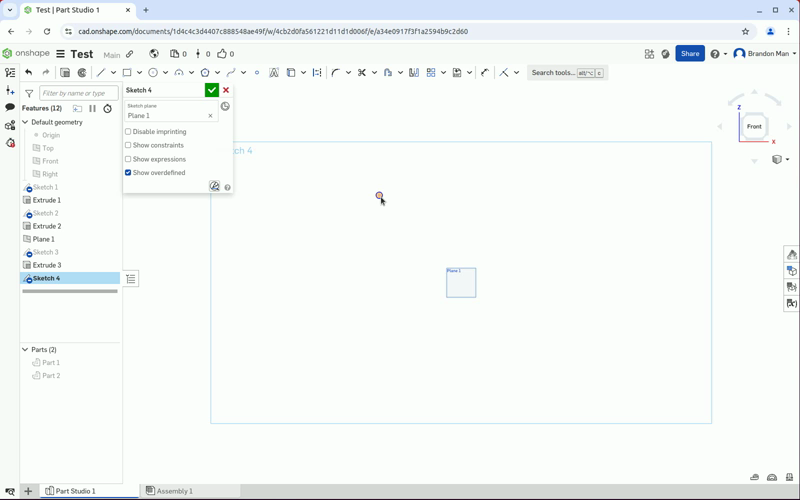
scroll(6)
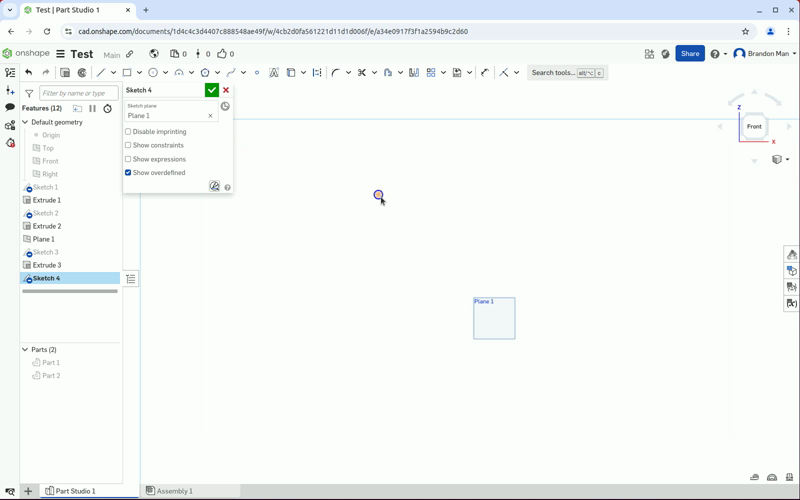
scroll(6)
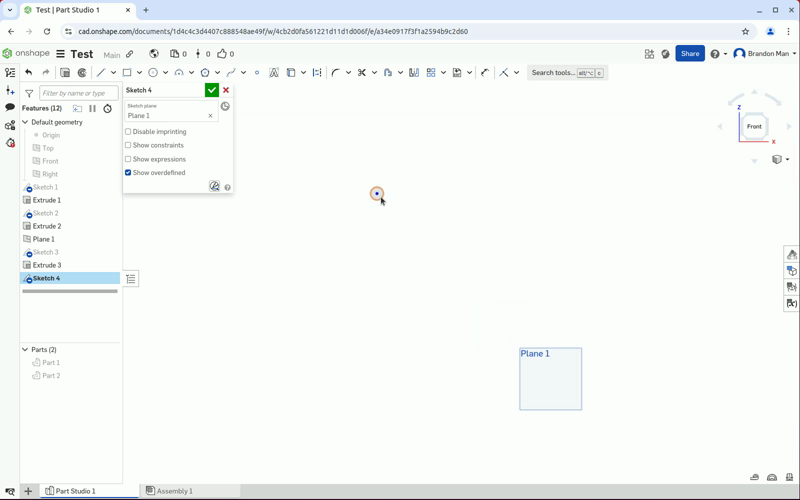
scroll(6)
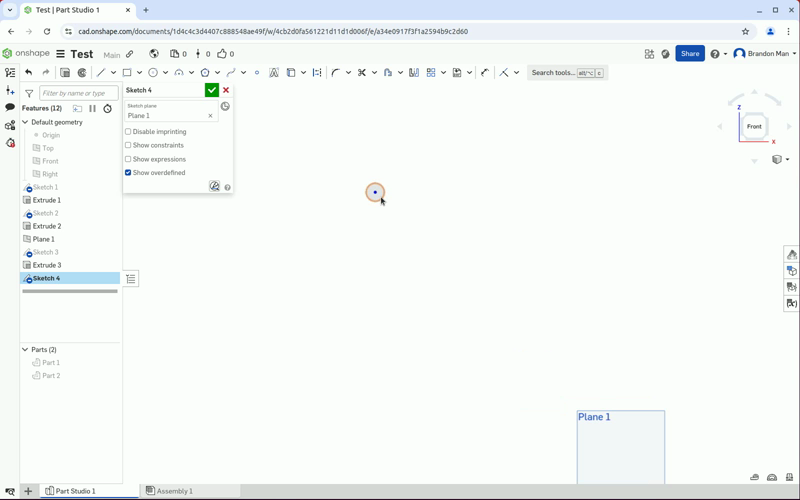
scroll(6)
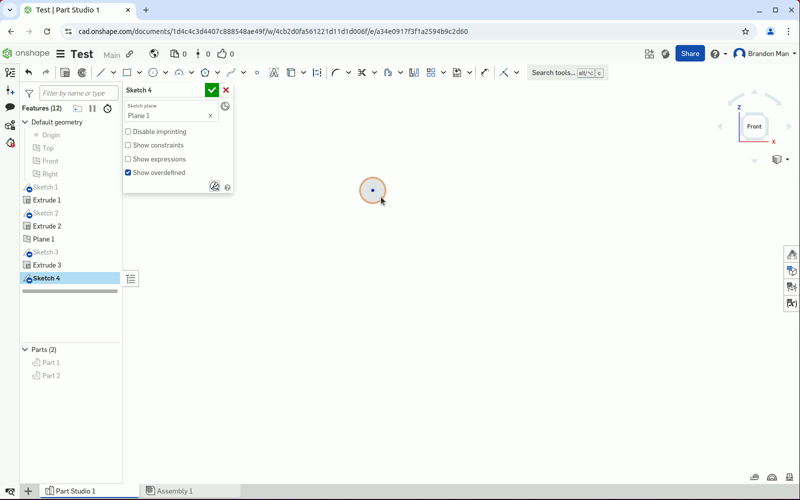
scroll(6)
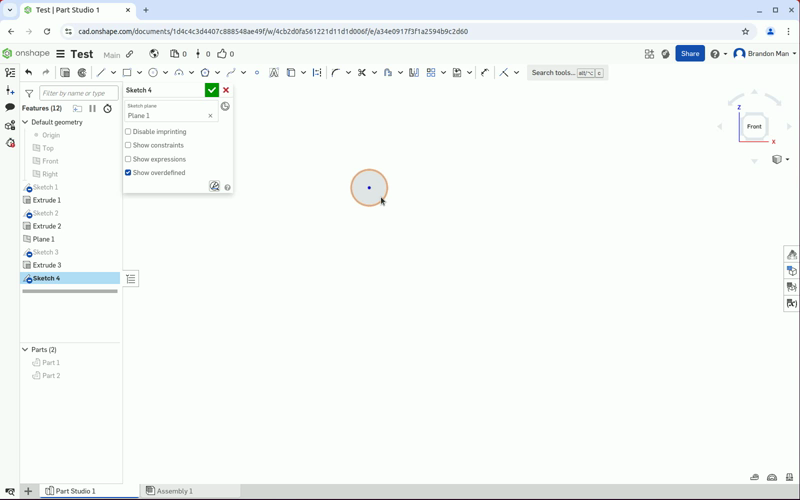
scroll(6)
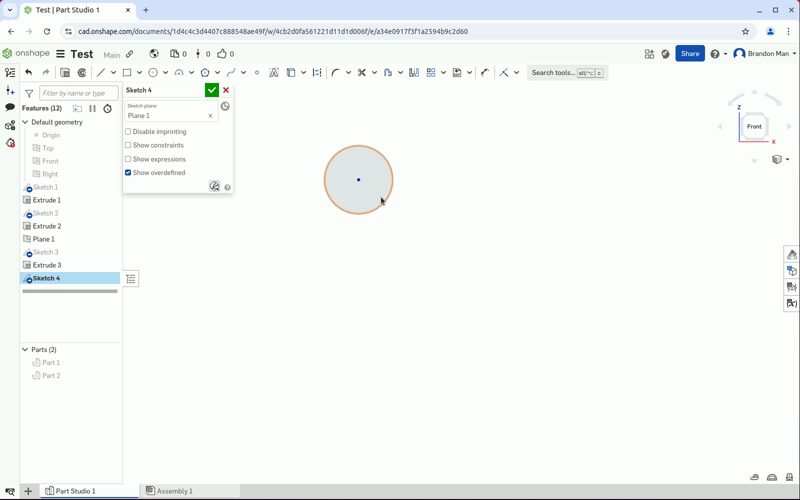
click(381, 196)
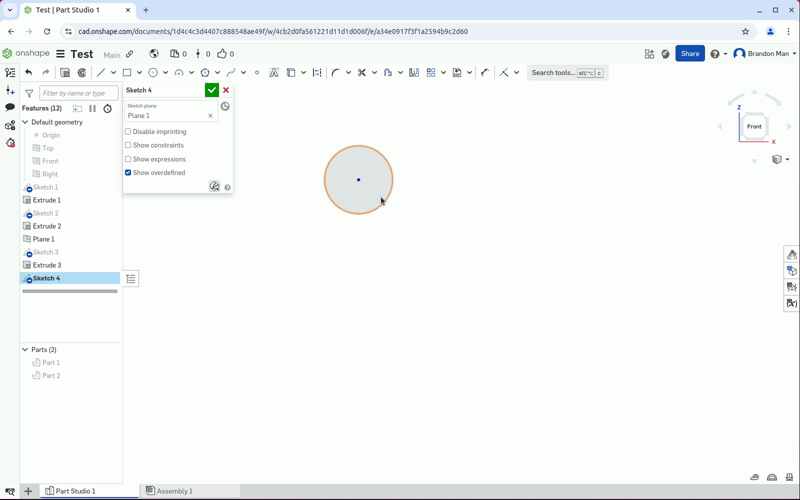
scroll(-6)
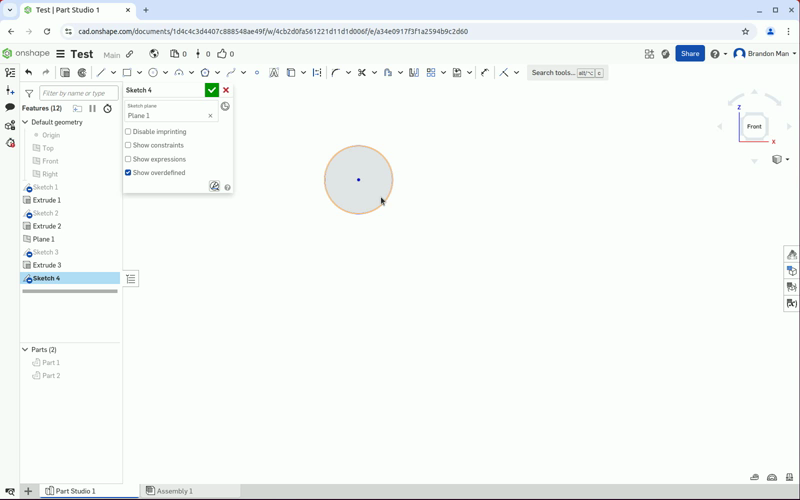
scroll(-6)
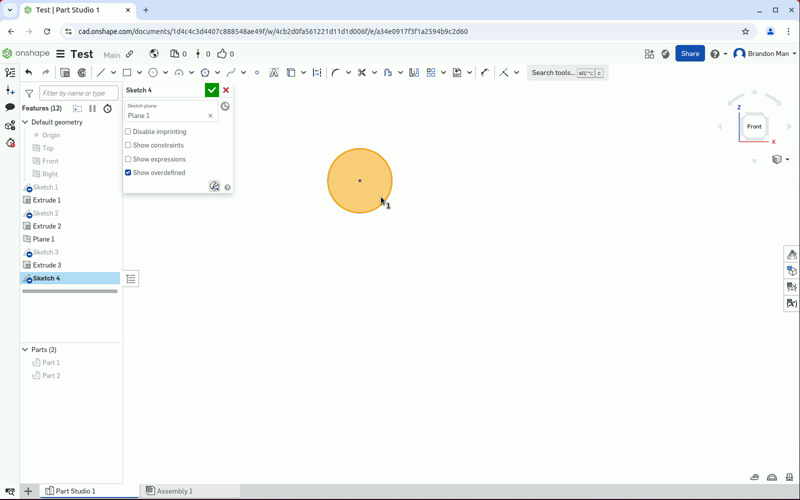
scroll(-6)
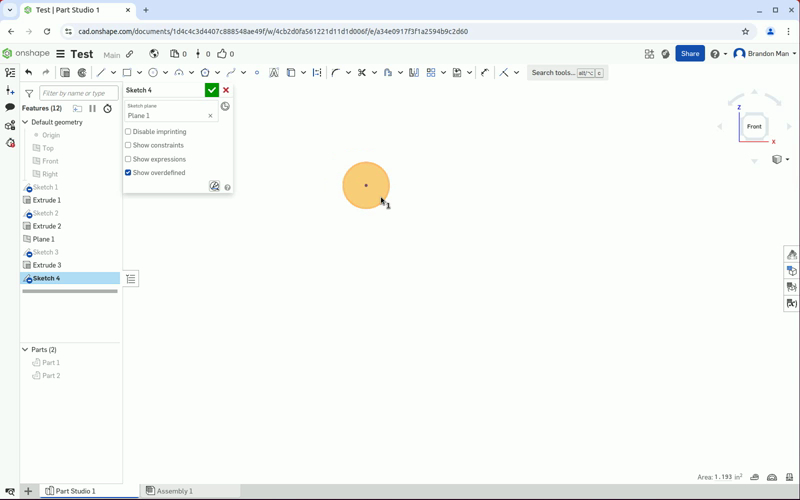
scroll(-6)
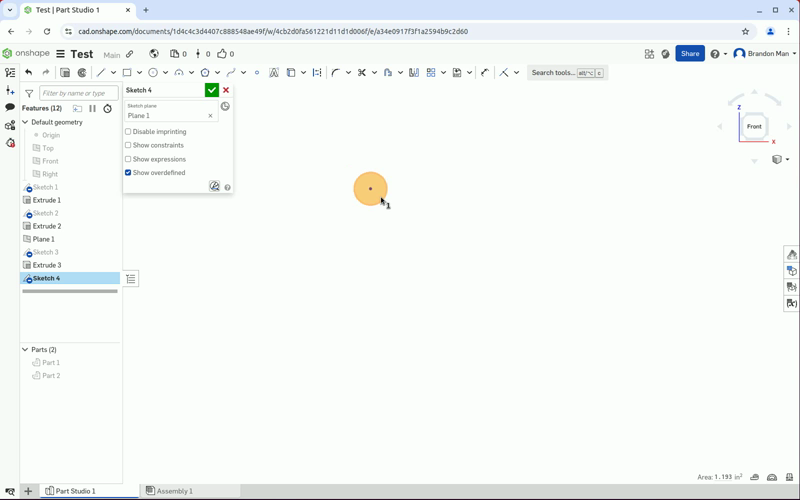
scroll(-6)
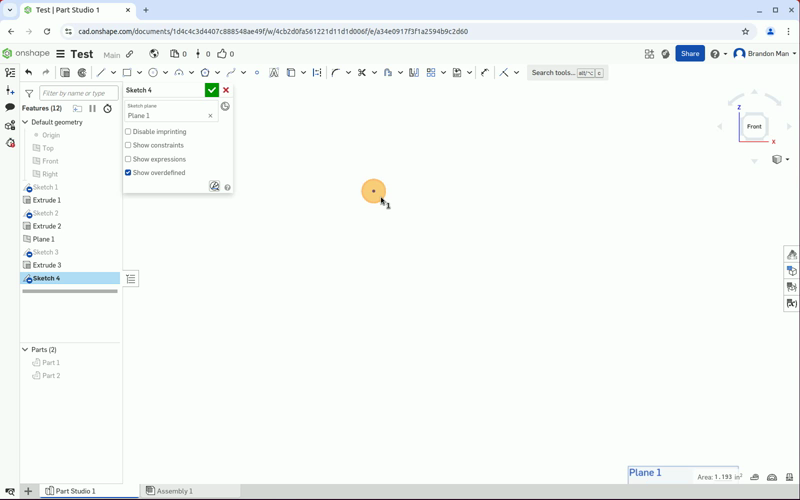
scroll(-6)
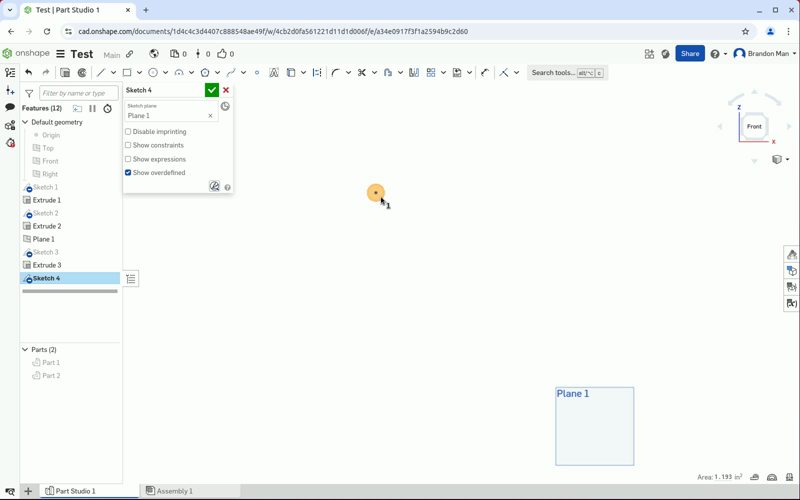
scroll(-6)
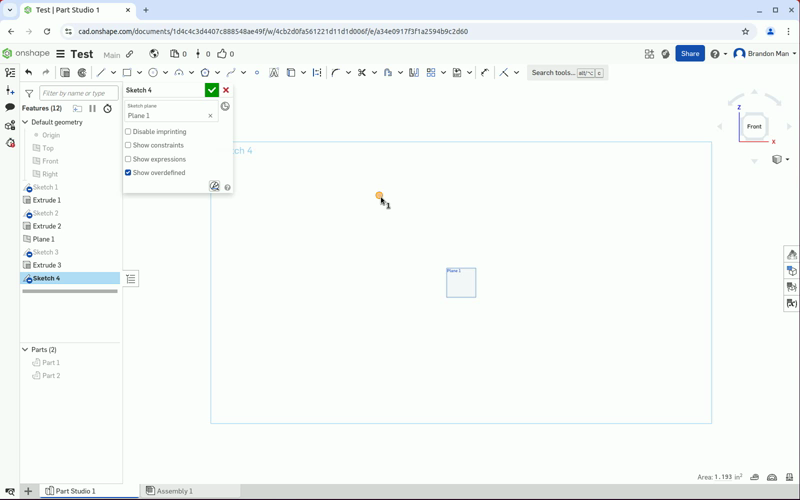
mouse_move(73, 352)
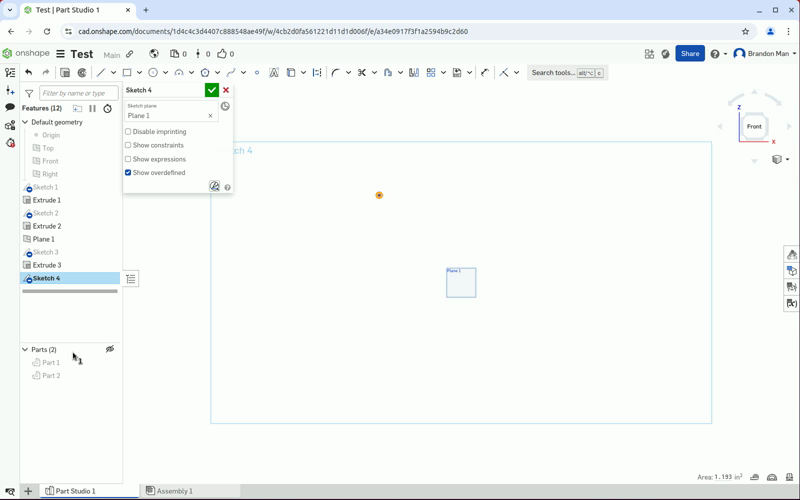
key(shift+y)
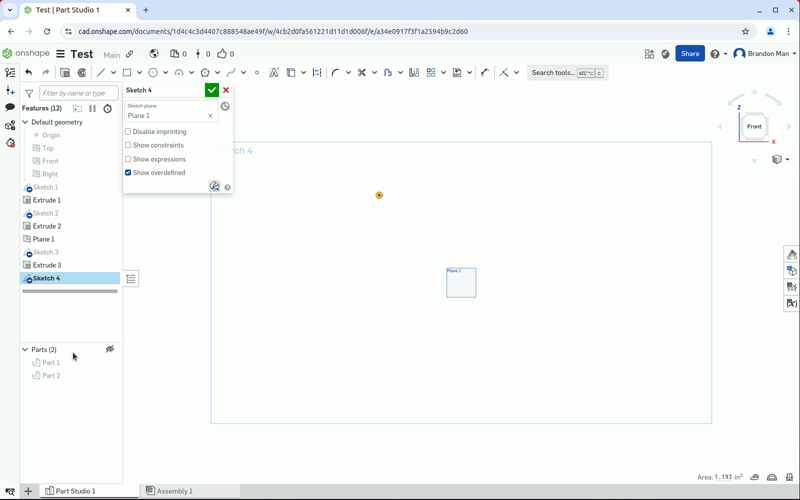
key(shift+e)
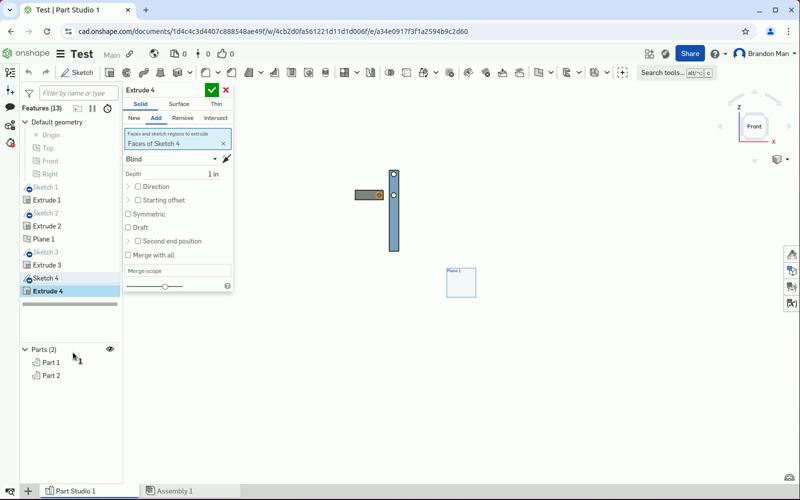
mouse_move(143, 106)
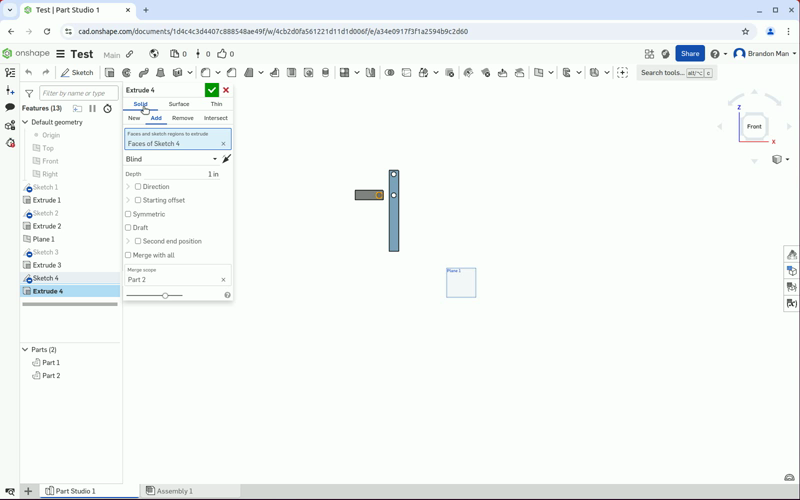
click(143, 106)
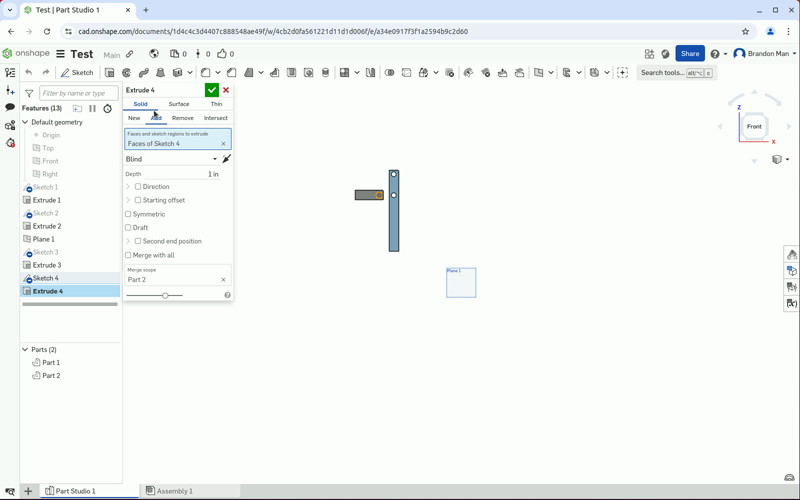
mouse_move(186, 120)
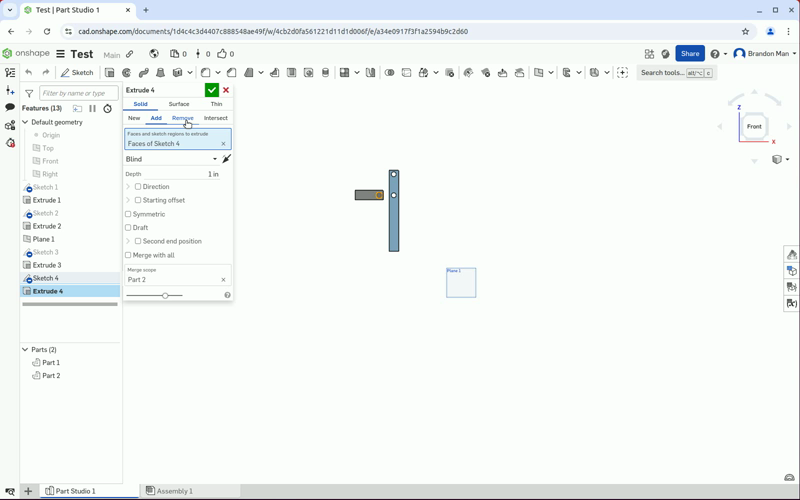
click(186, 120)
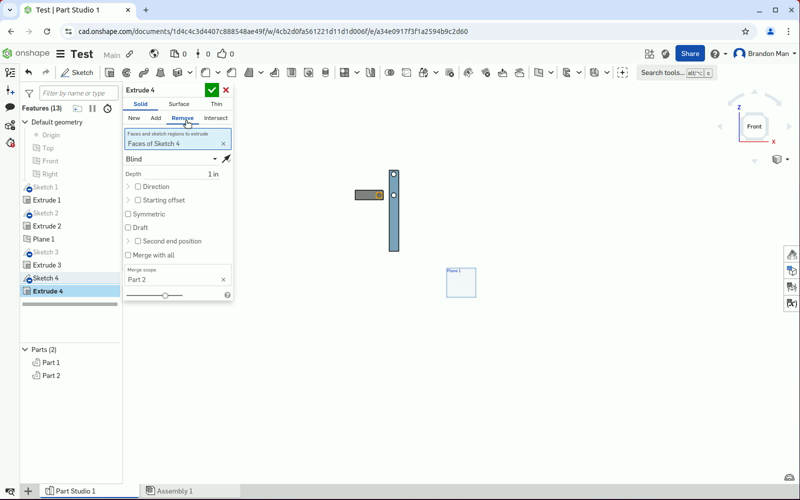
key(tab, 4)
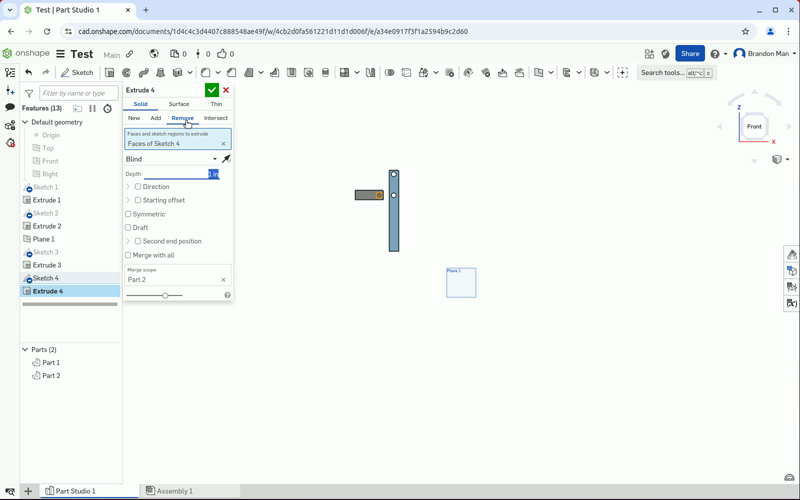
text(4.333)
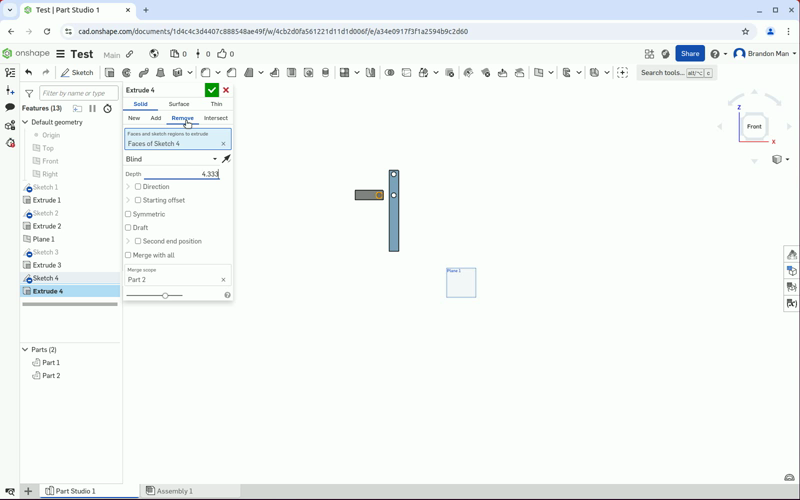
key(tab, 6)
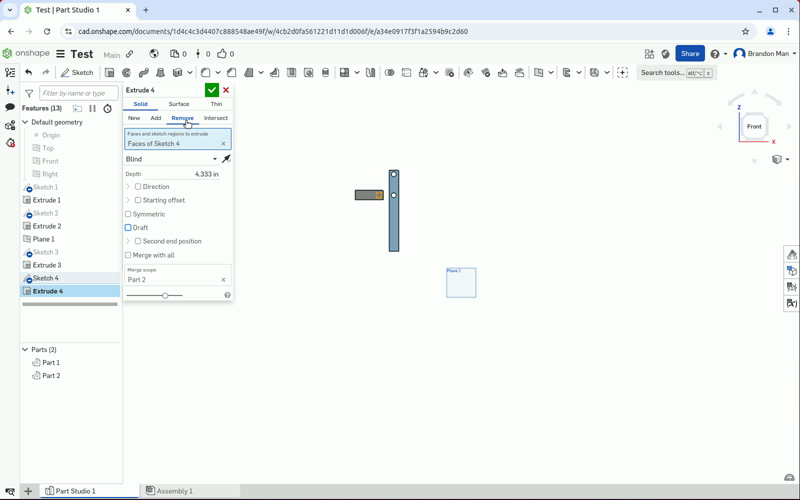
key(space)
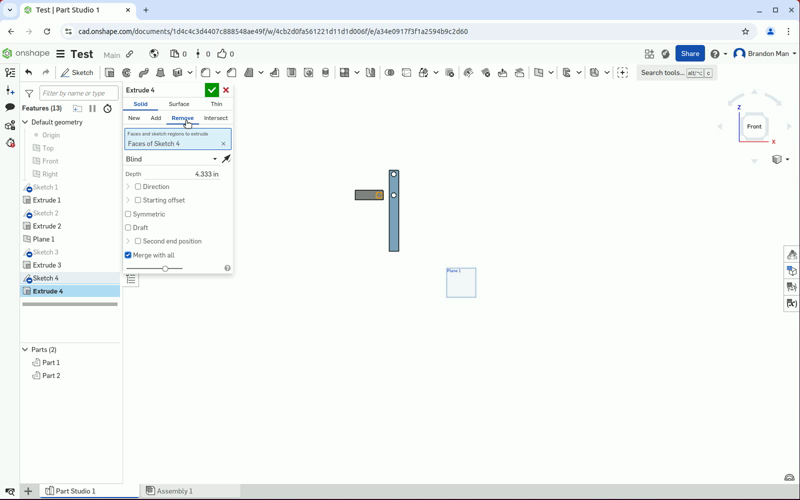
key(enter)
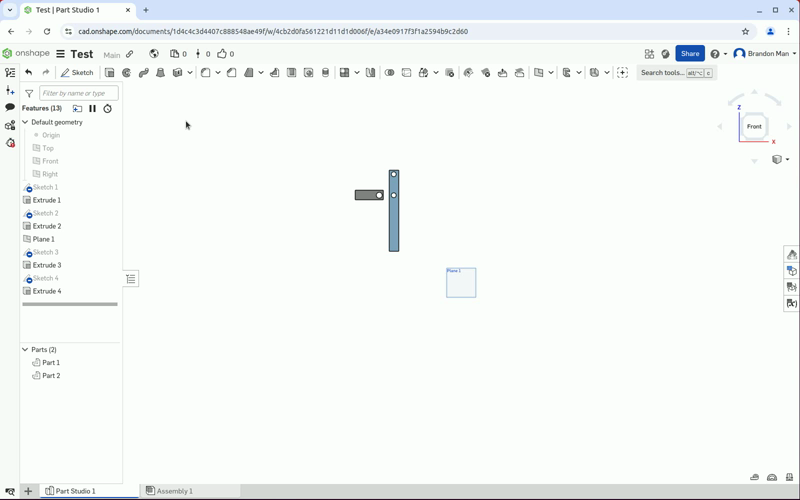
key(shift+h)
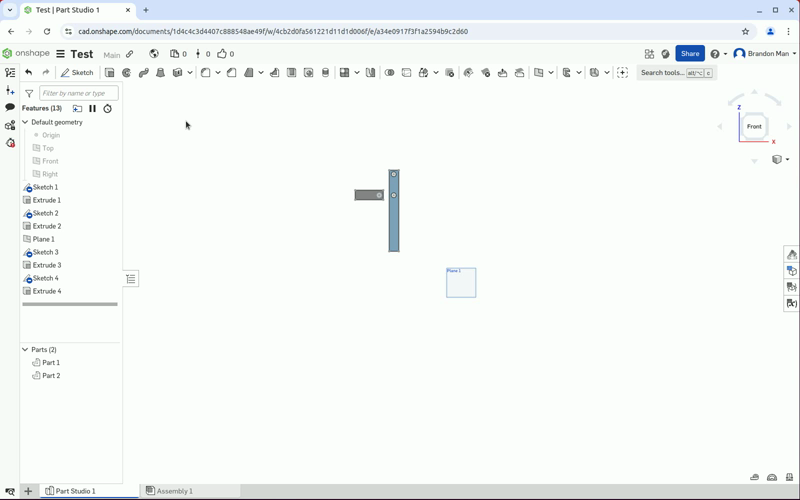
key(shift+h)
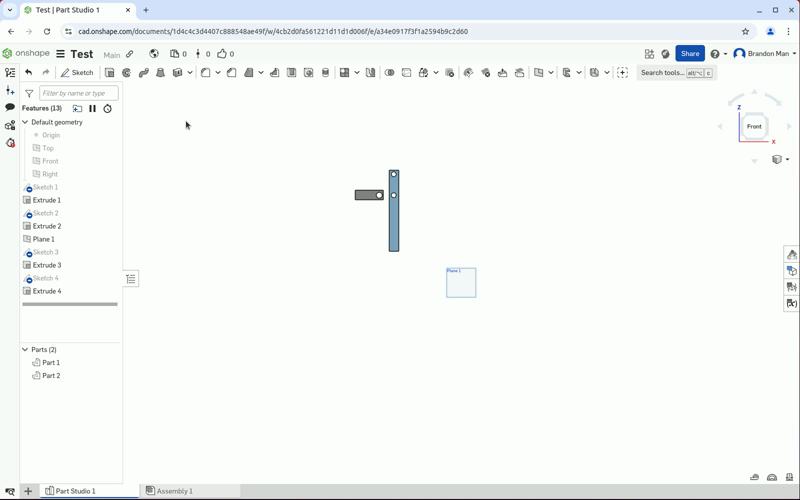
mouse_move(73, 189)
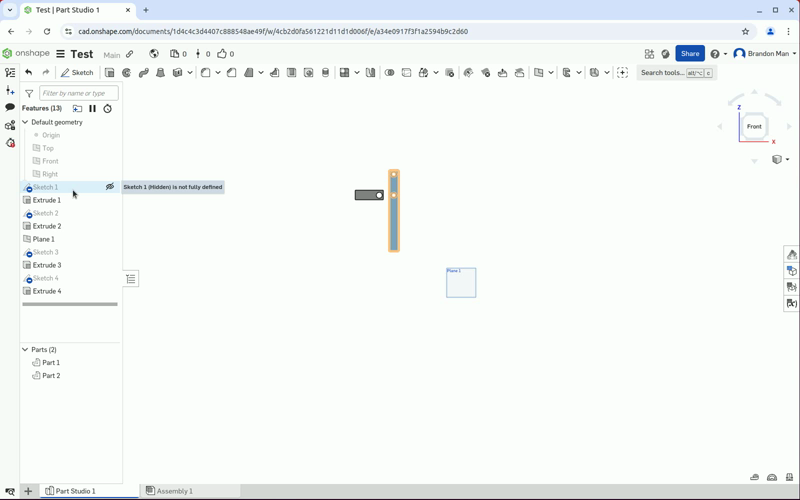
click(73, 189)
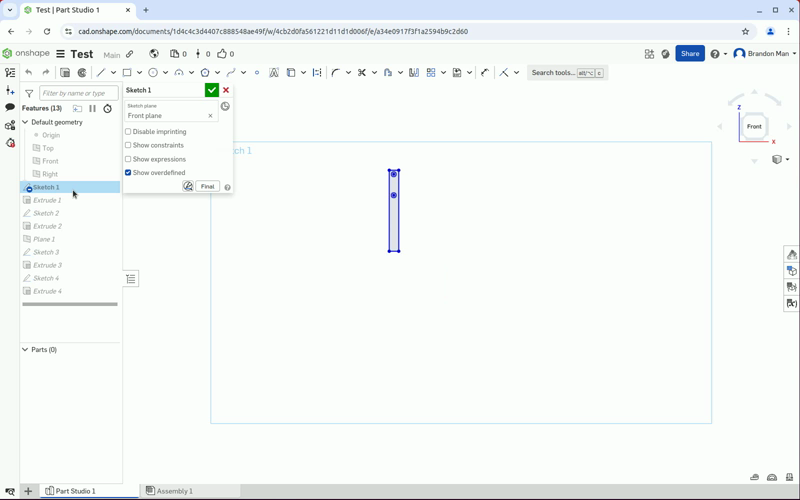
mouse_move(229, 92)
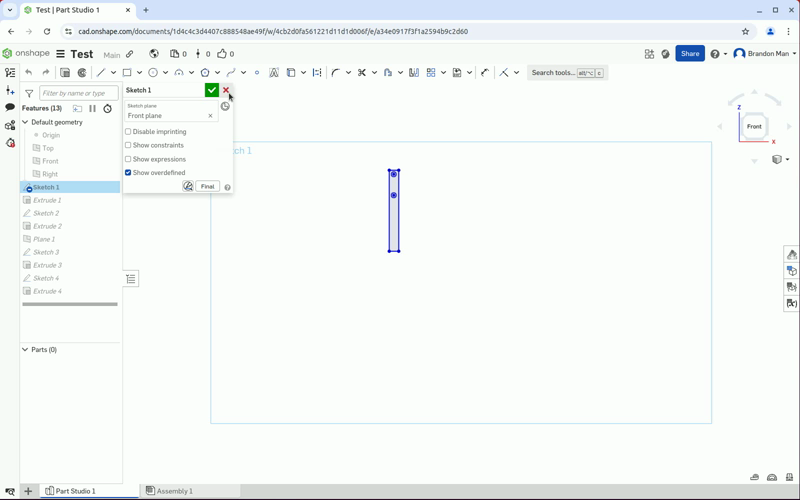
click(229, 92)
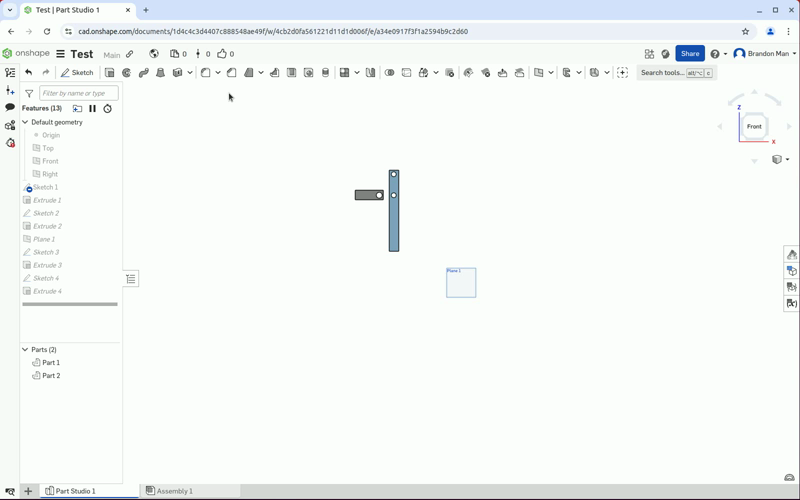
mouse_move(73, 352)
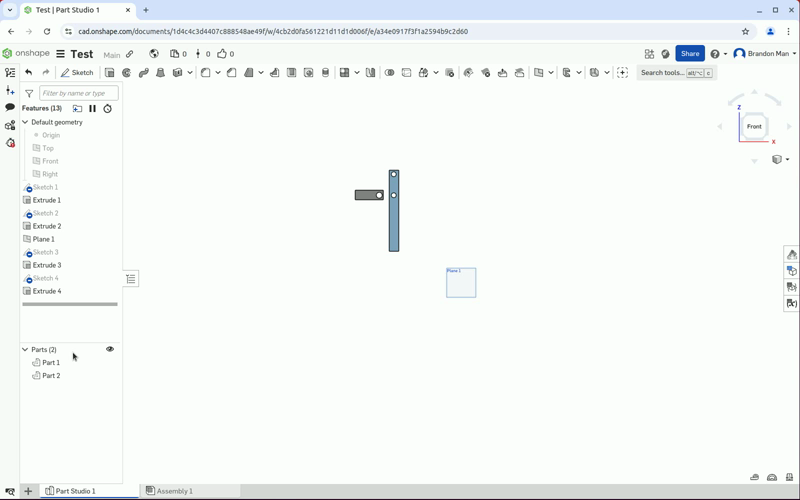
key(y)
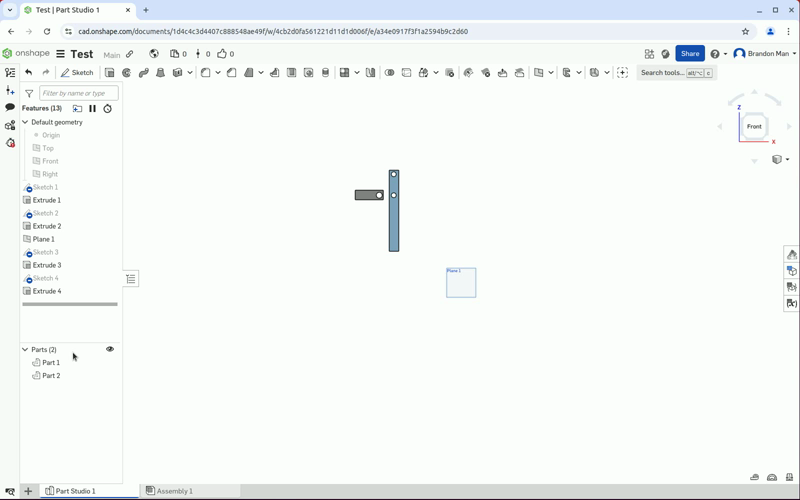
key(shift+p)
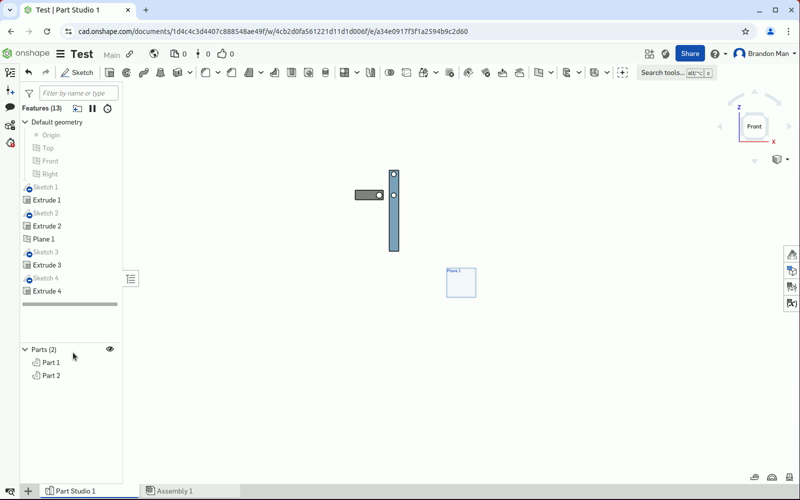
key(space)
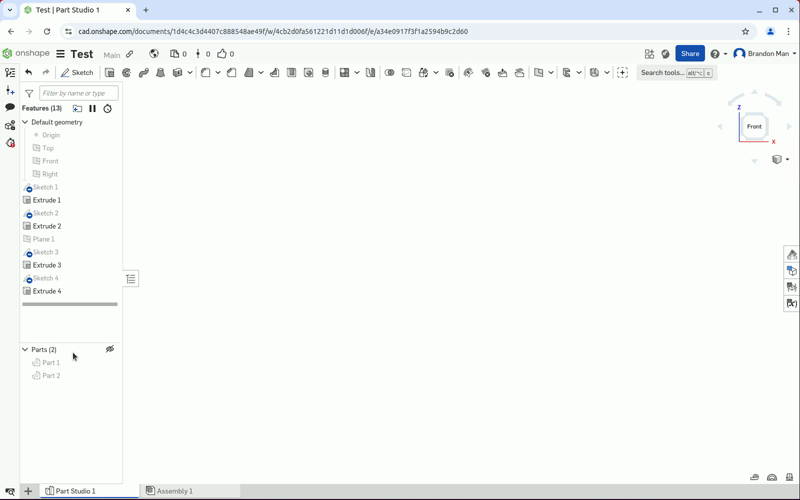
key_down(shift)
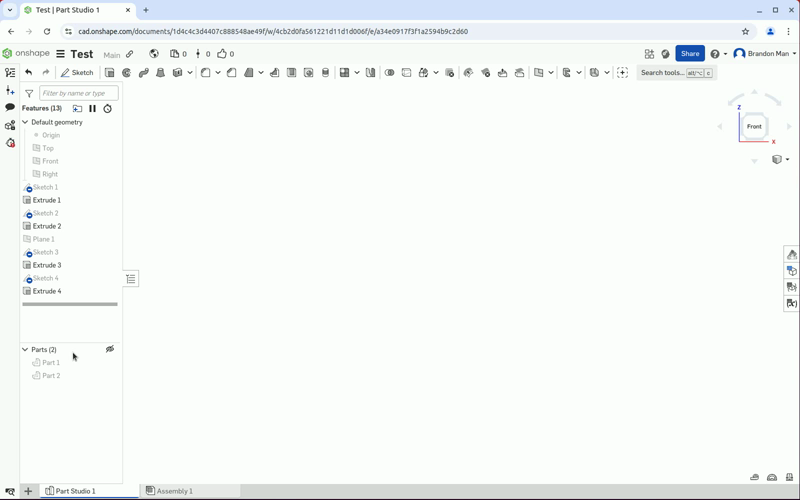
key(down)
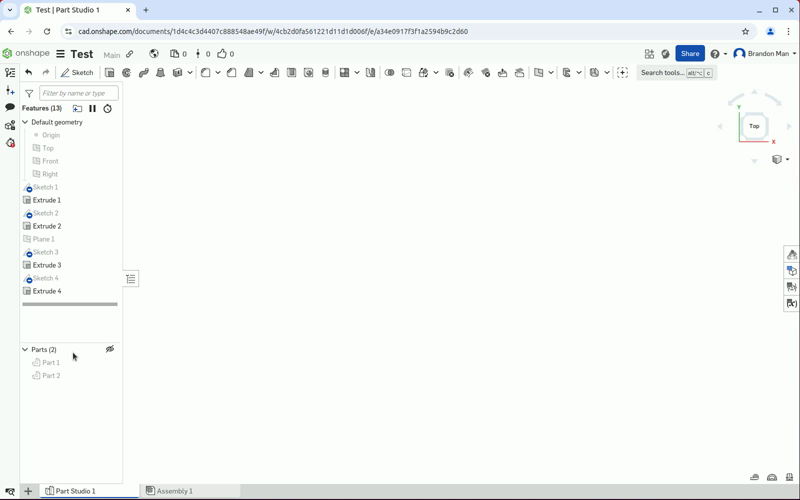
key_up(shift)
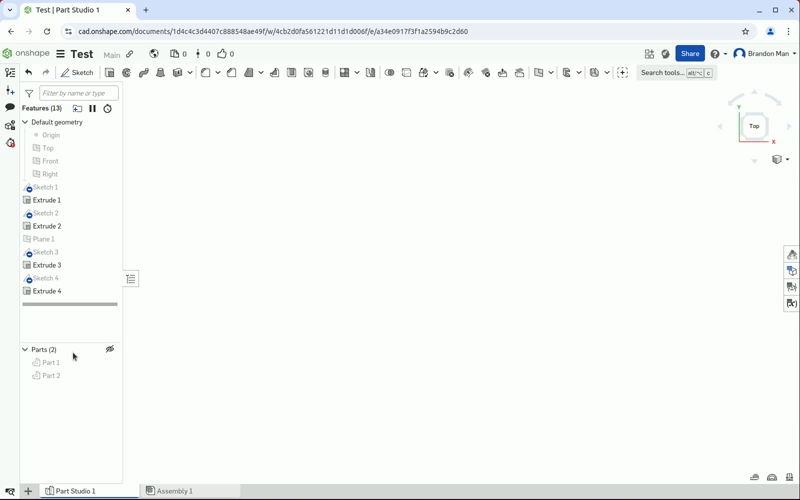
mouse_move(73, 352)
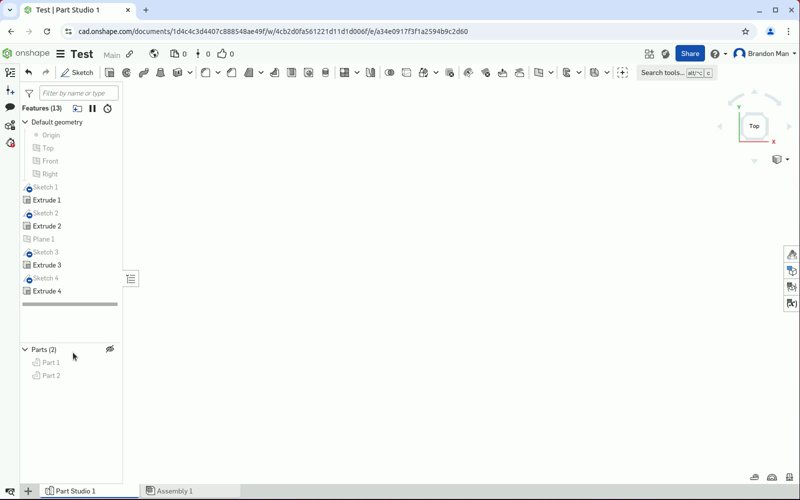
key(shift+y)
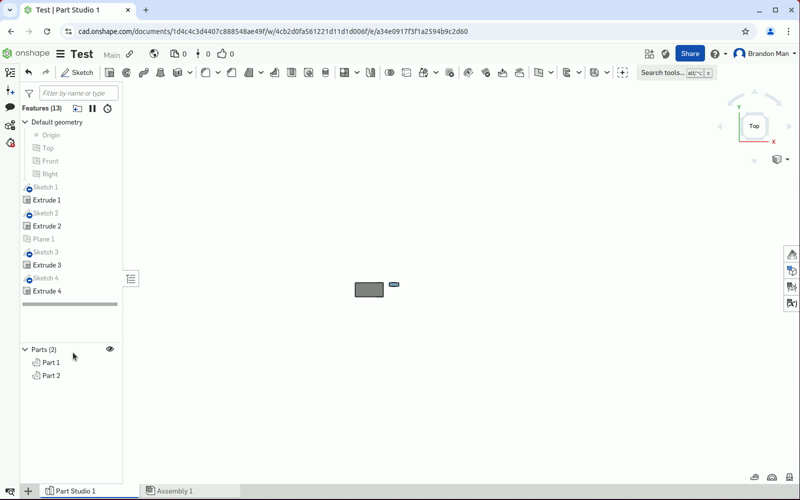
mouse_move(541, 75)
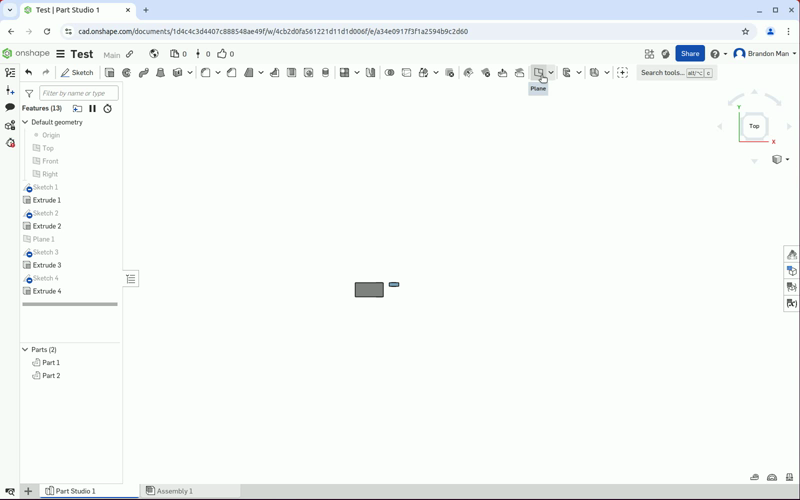
click(541, 75)
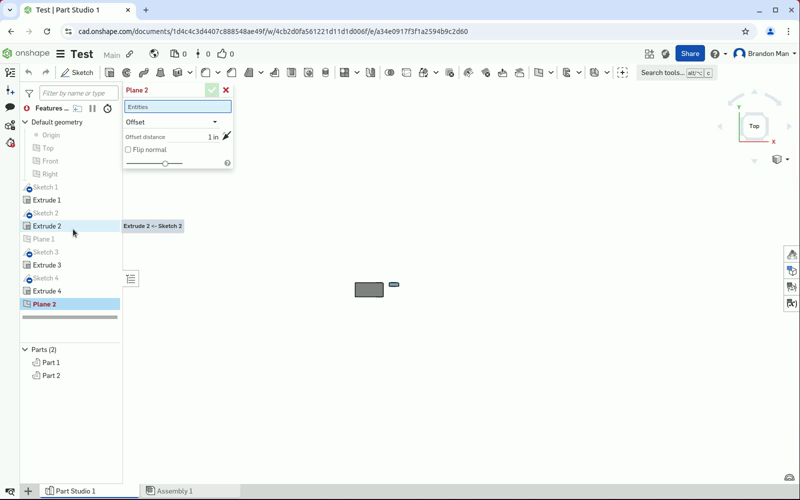
scroll(3)
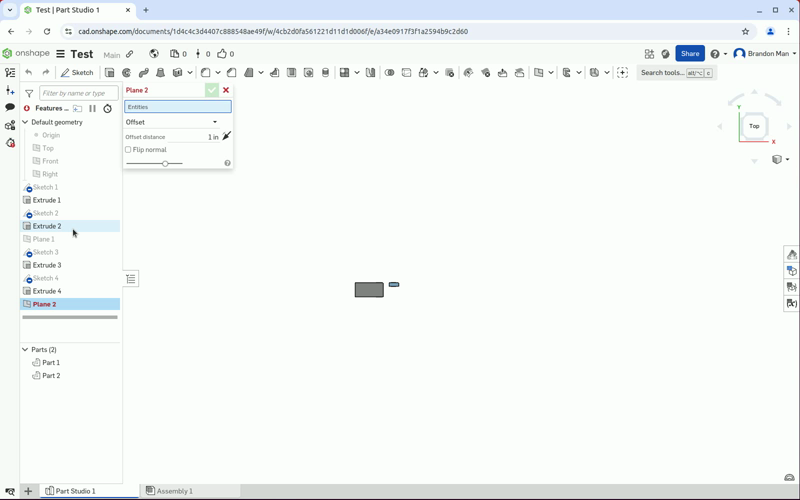
mouse_move(73, 150)
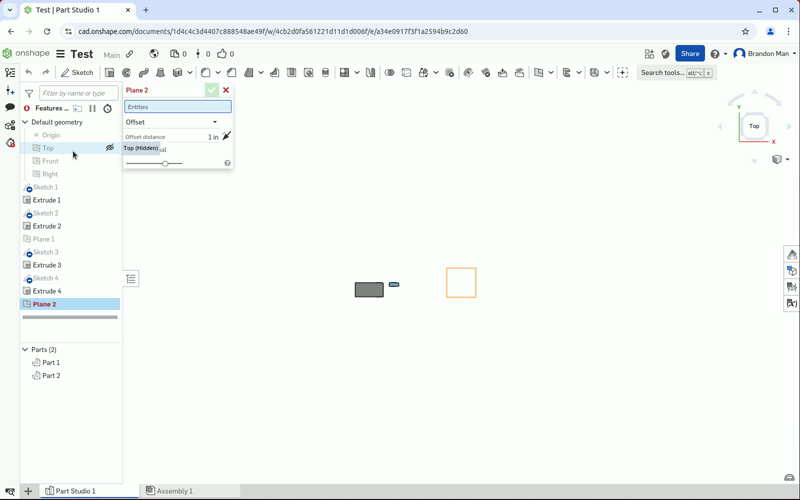
click(73, 150)
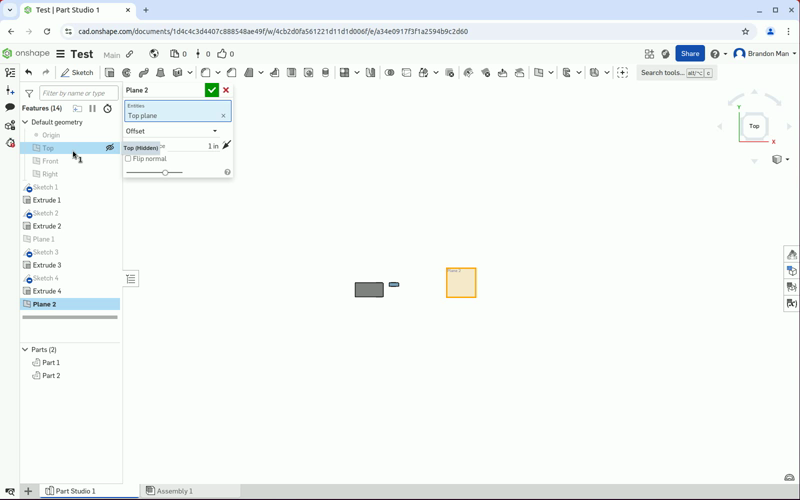
key(tab, 2)
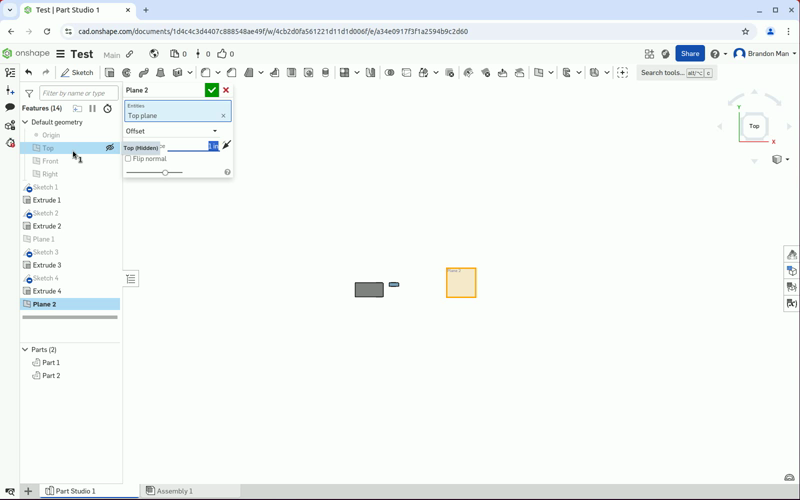
text(19.01)
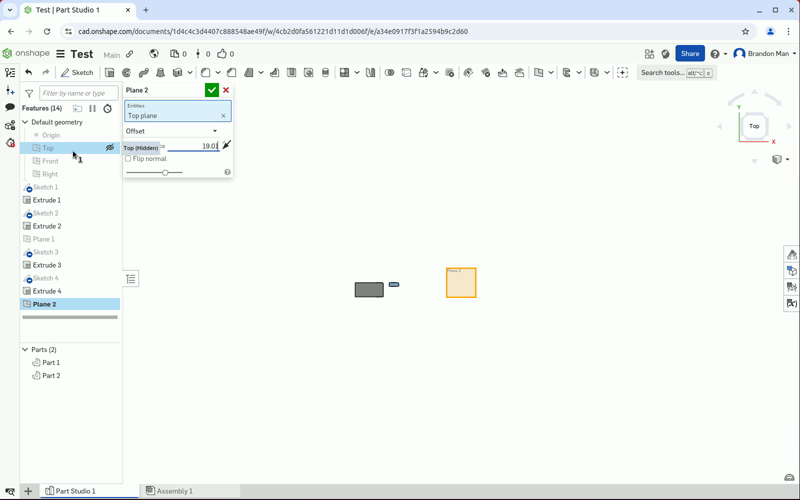
key(enter, 2)
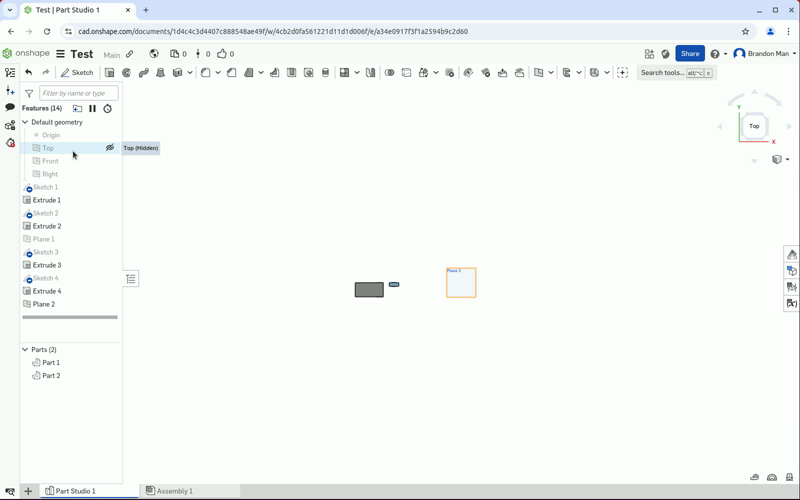
key(shift+s)
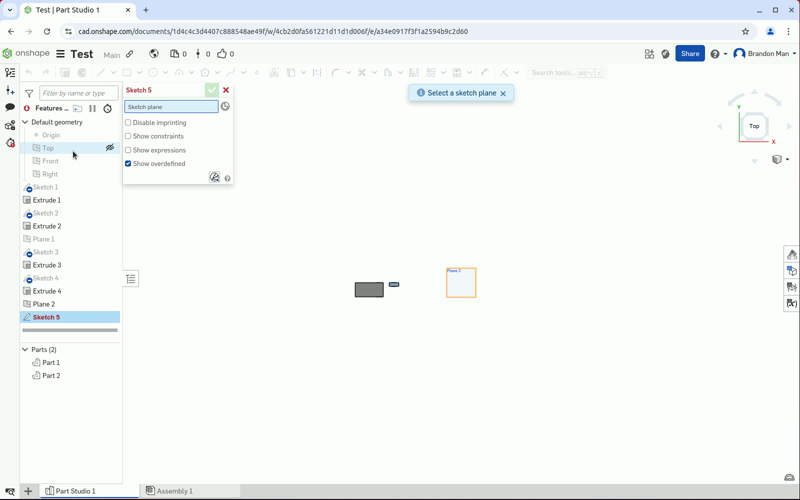
mouse_move(73, 306)
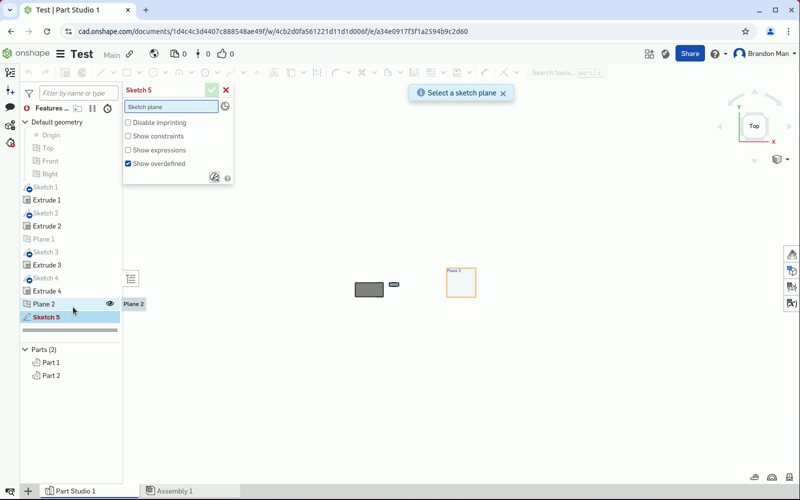
click(73, 306)
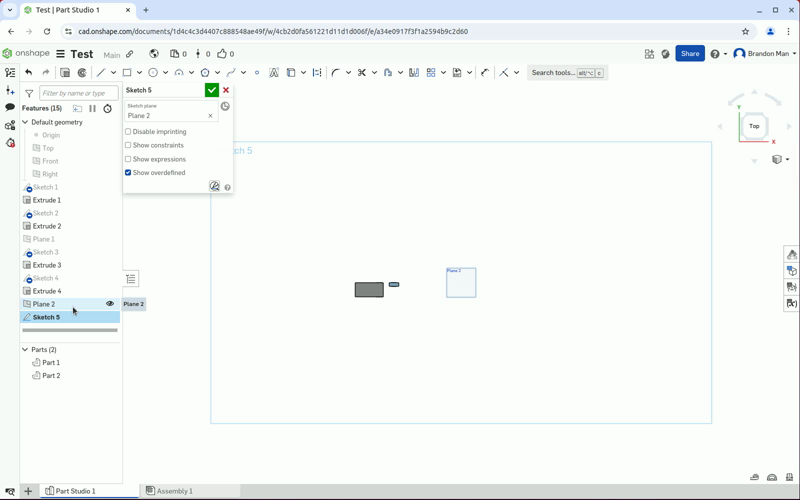
mouse_move(73, 352)
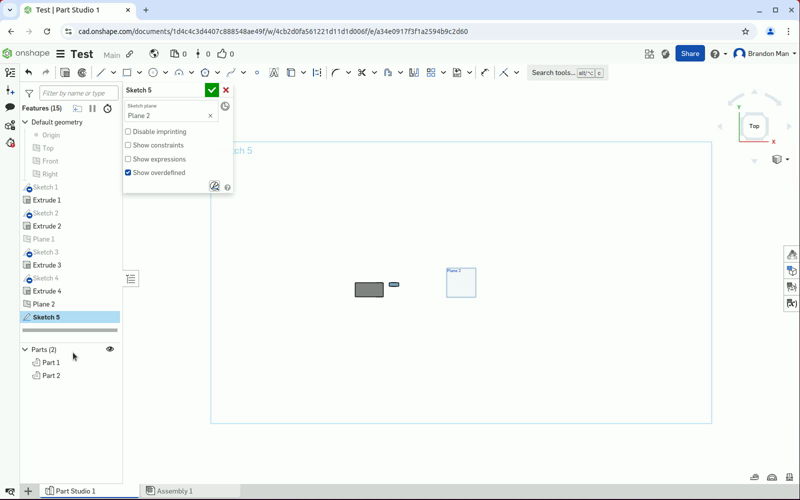
key(y)
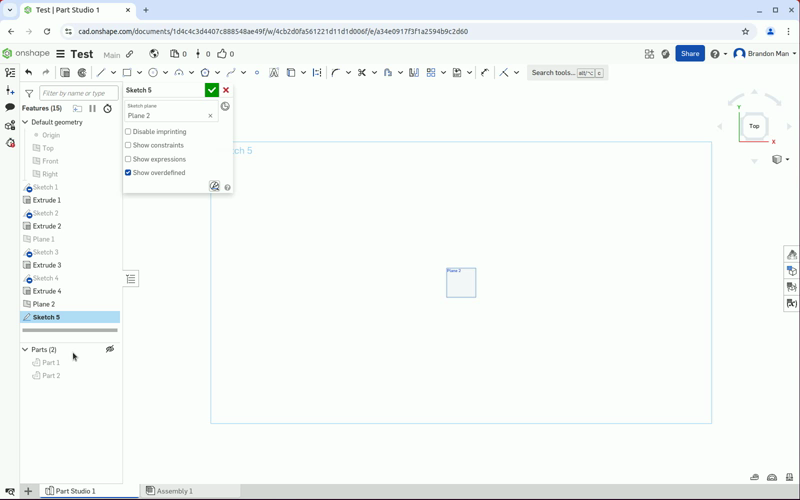
key(c)
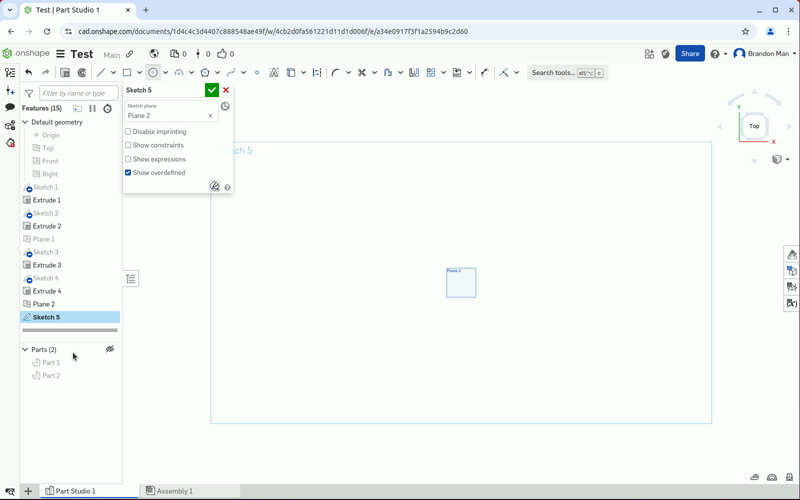
key_down(shift)
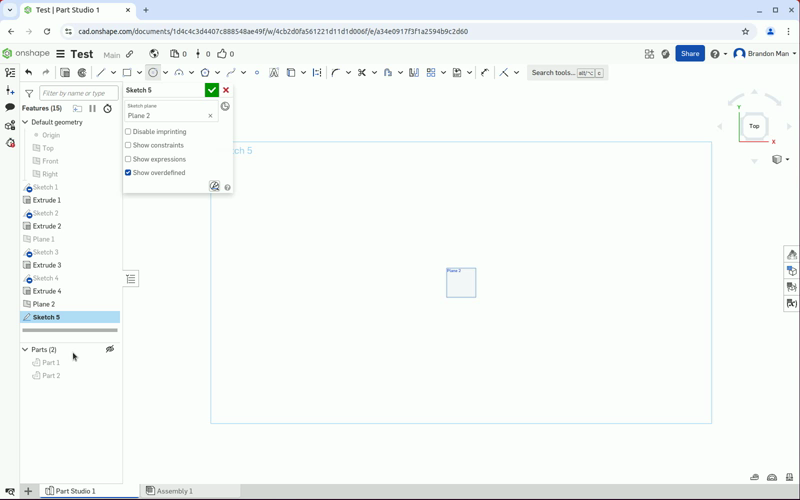
mouse_move(362, 290)
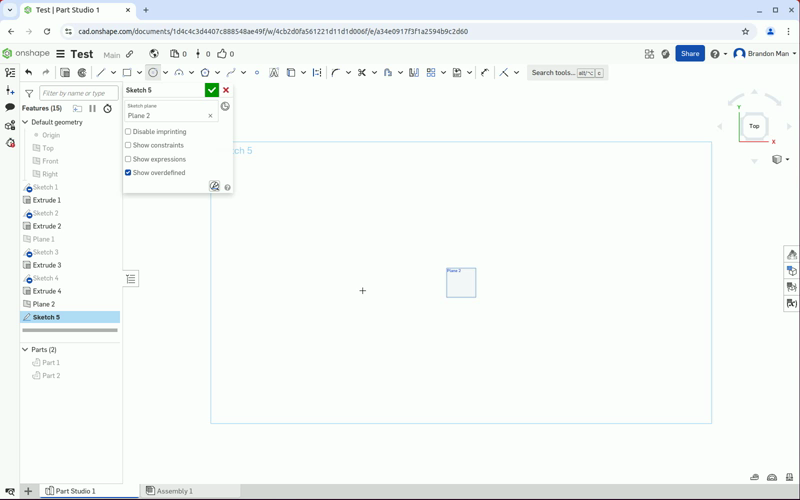
click(362, 290)
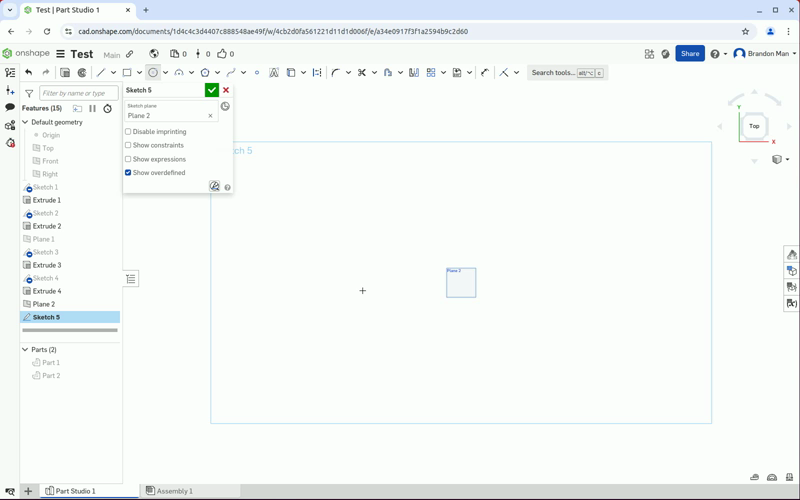
key_up(shift)
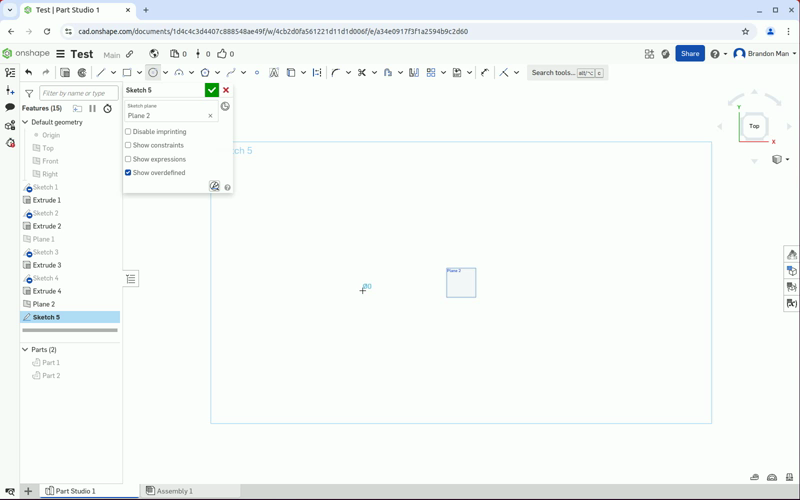
mouse_move(365, 290)
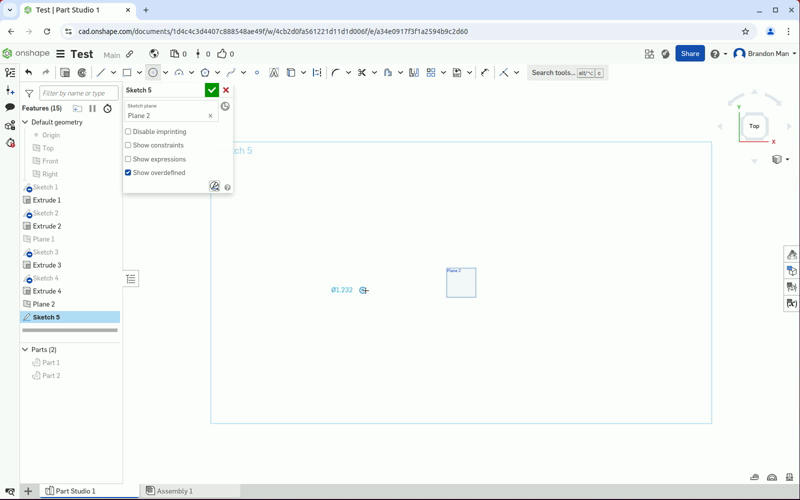
click(365, 290)
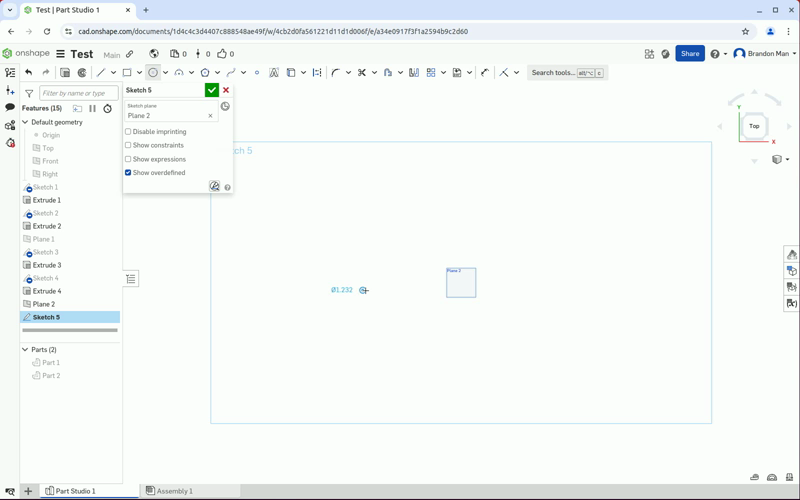
key(esc)
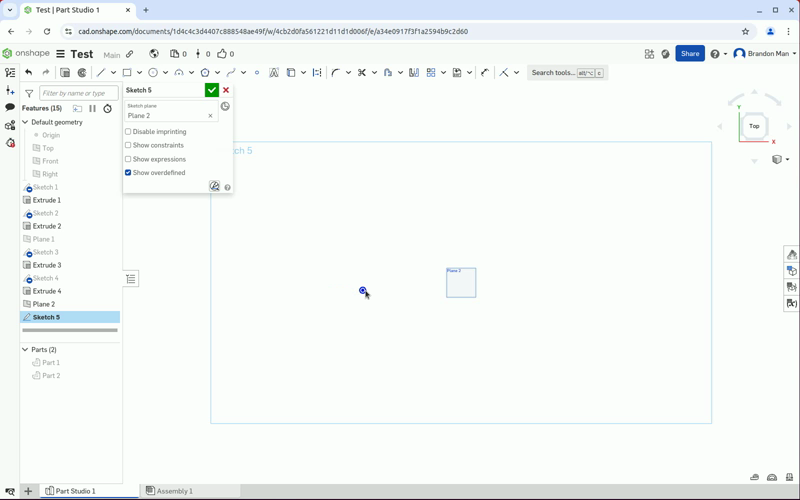
mouse_move(362, 287)
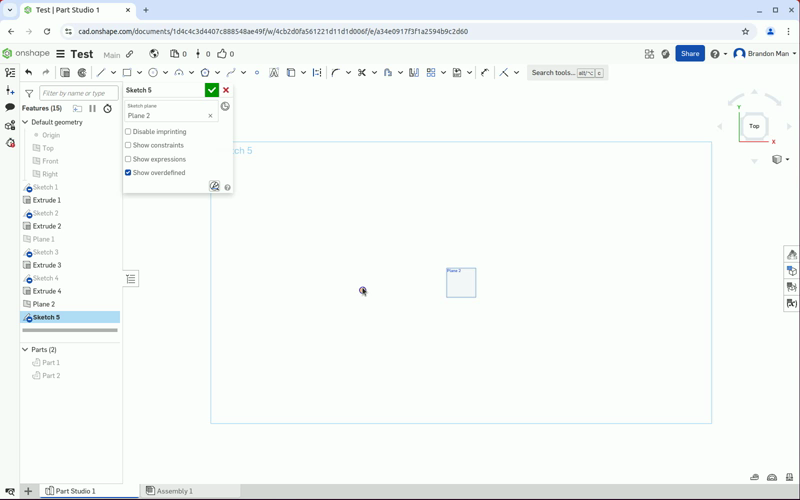
scroll(6)
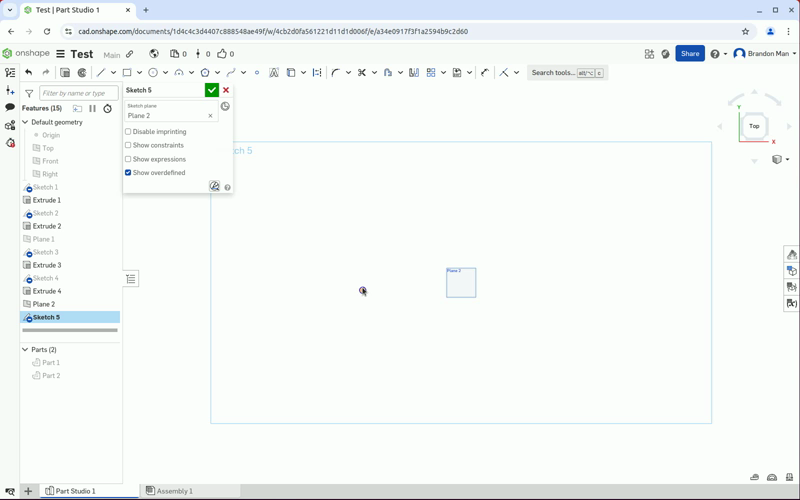
scroll(6)
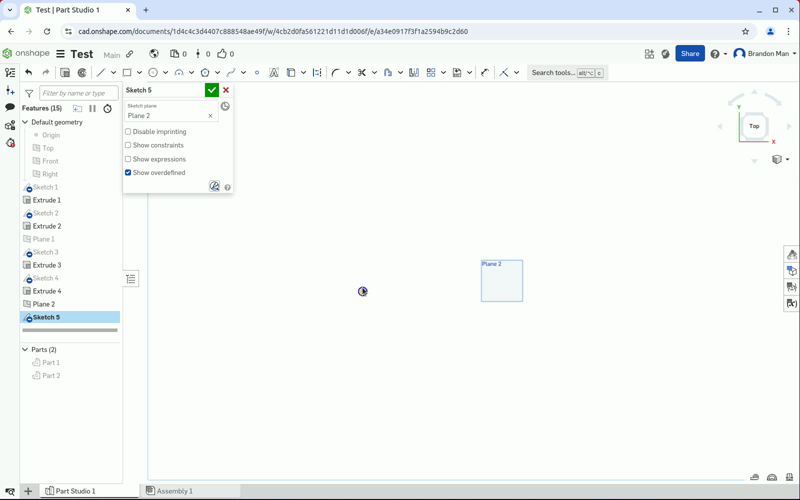
scroll(6)
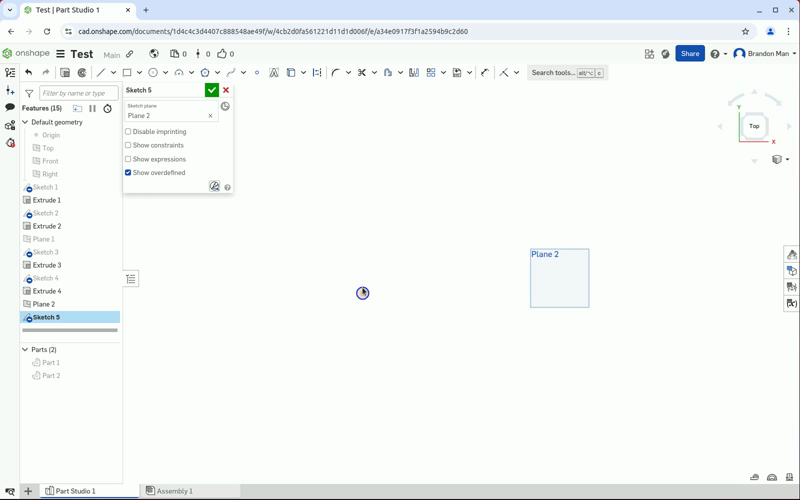
scroll(6)
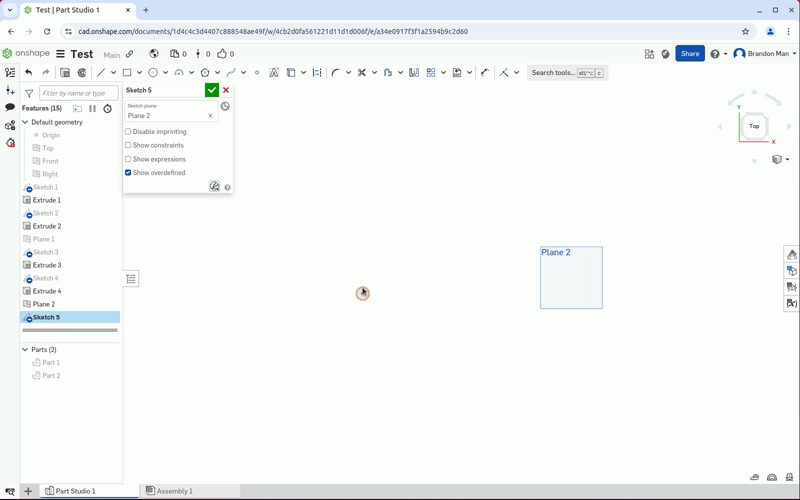
scroll(6)
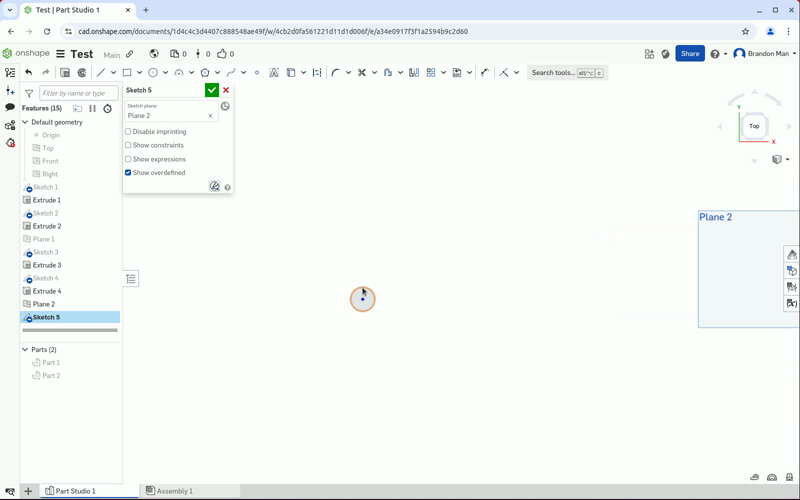
scroll(6)
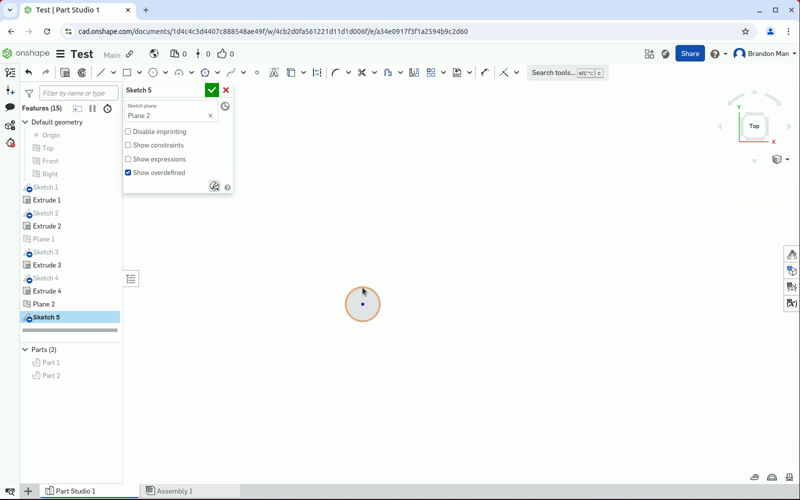
scroll(6)
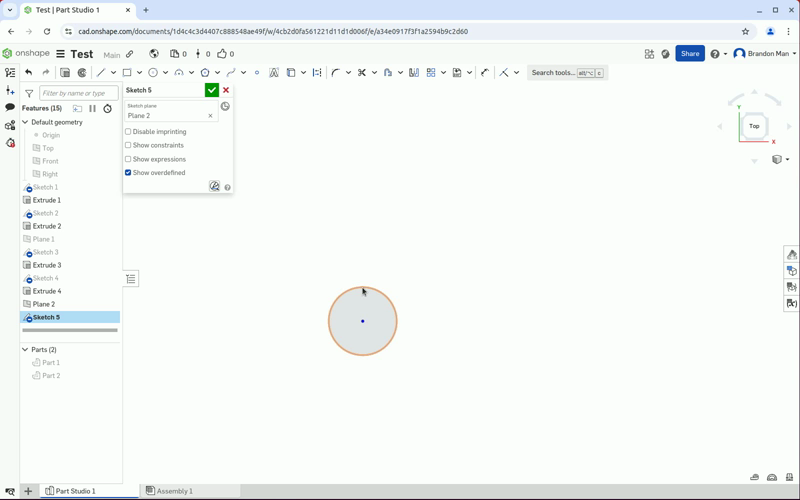
click(362, 287)
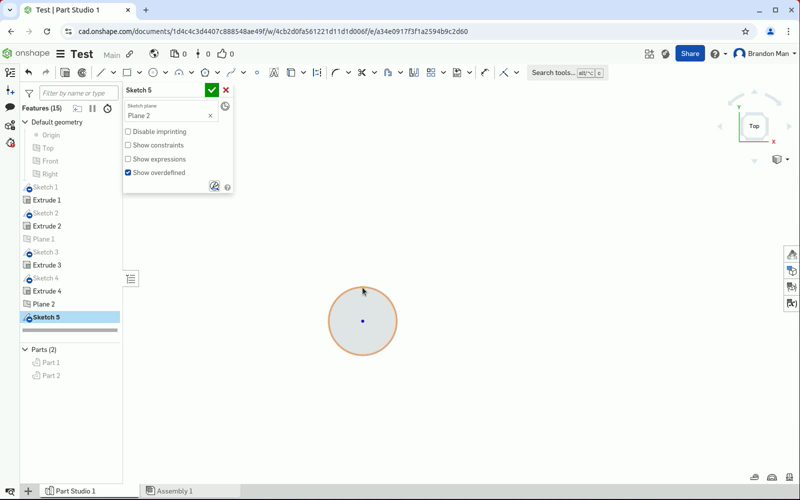
scroll(-6)
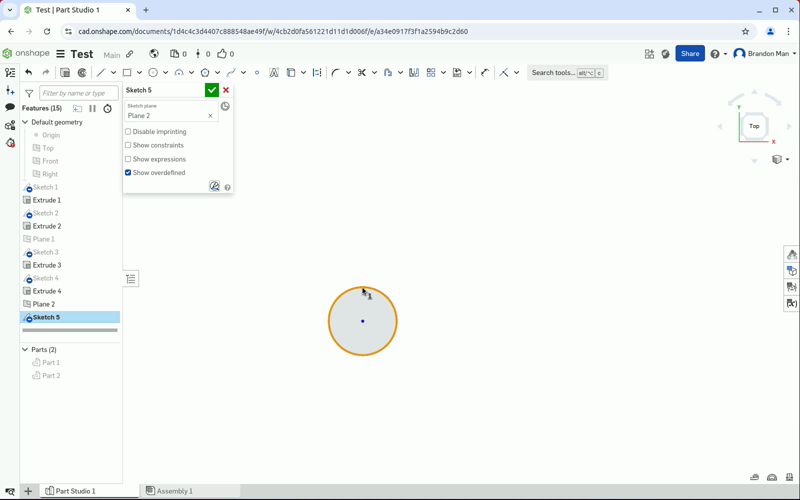
scroll(-6)
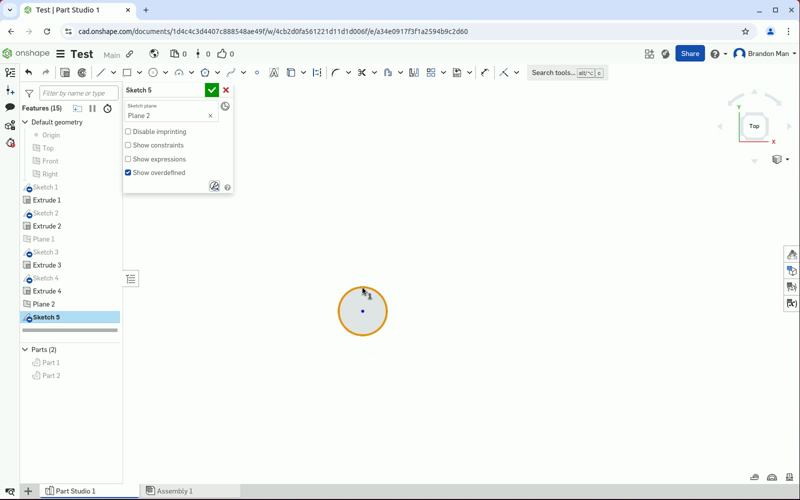
scroll(-6)
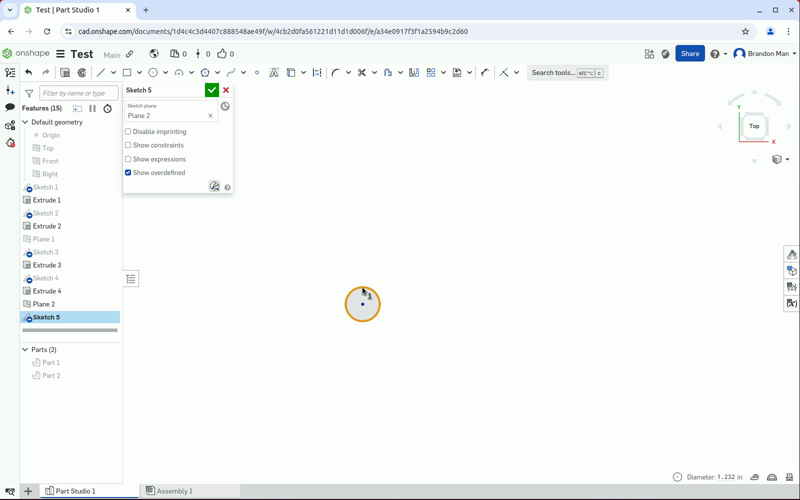
scroll(-6)
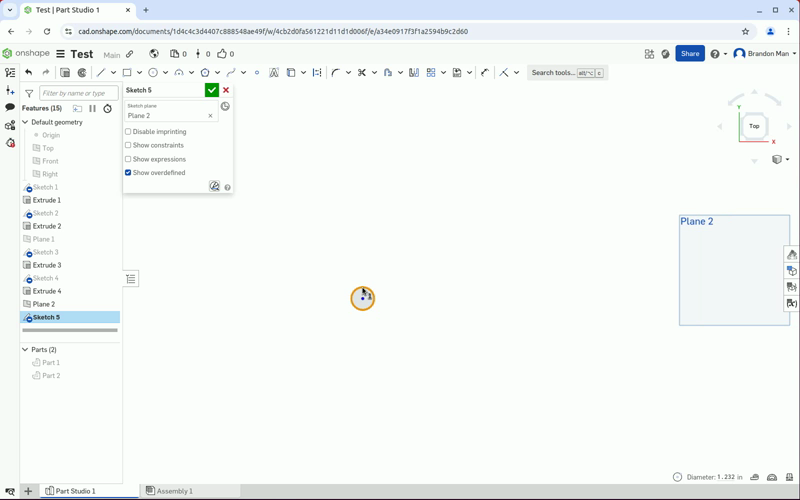
scroll(-6)
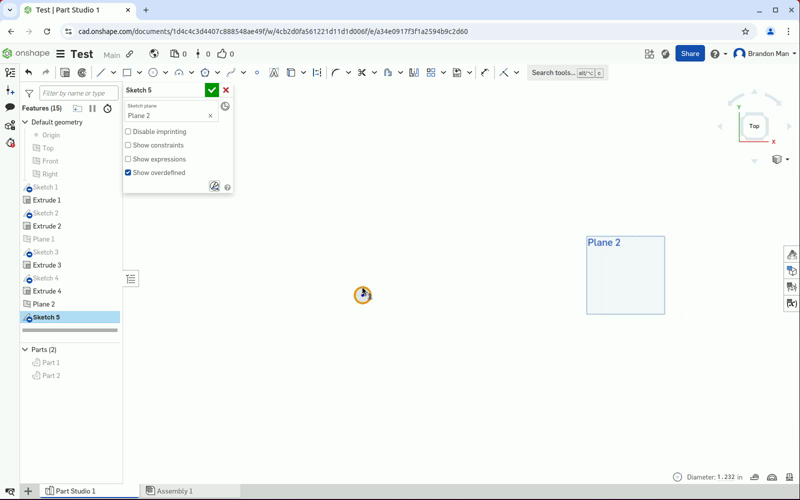
scroll(-6)
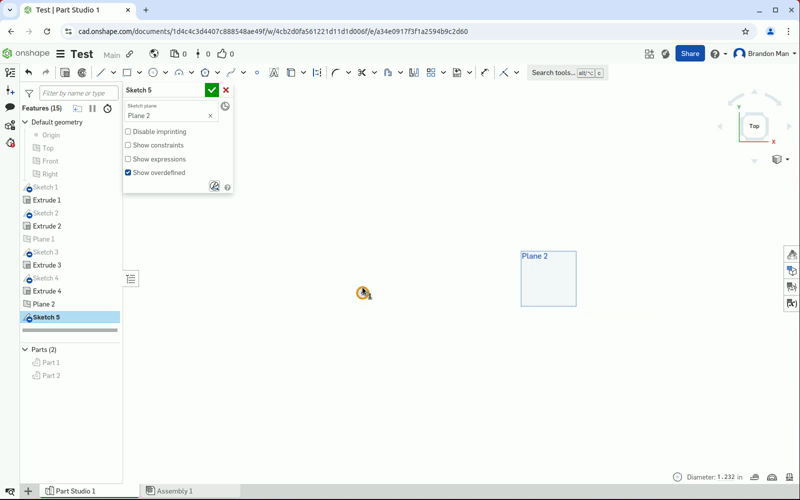
scroll(-6)
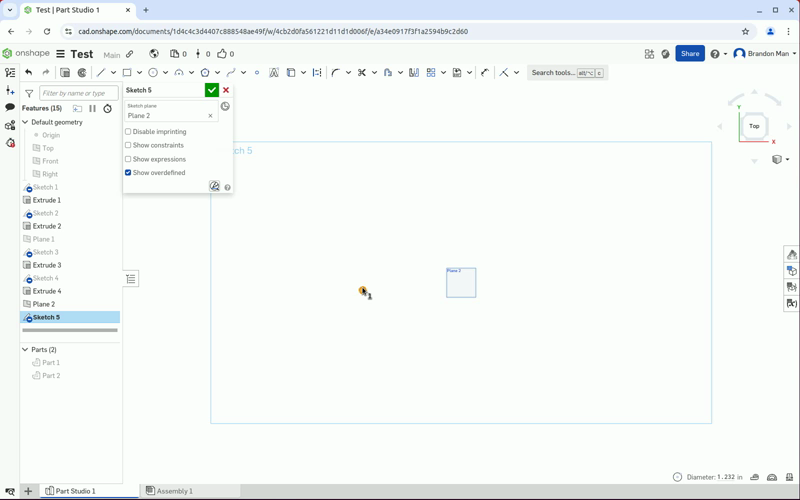
mouse_move(73, 352)
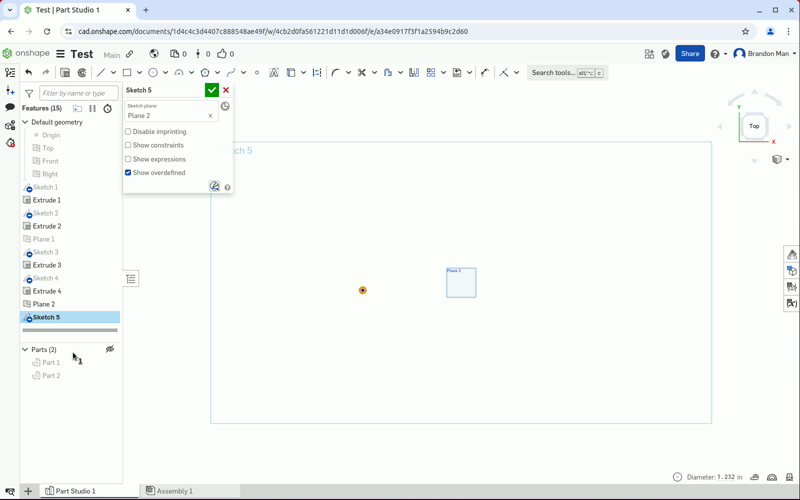
key(shift+y)
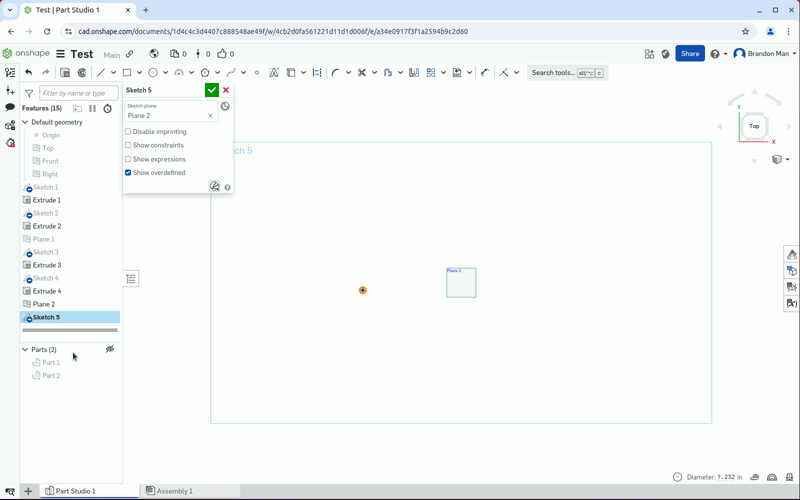
key(shift+e)
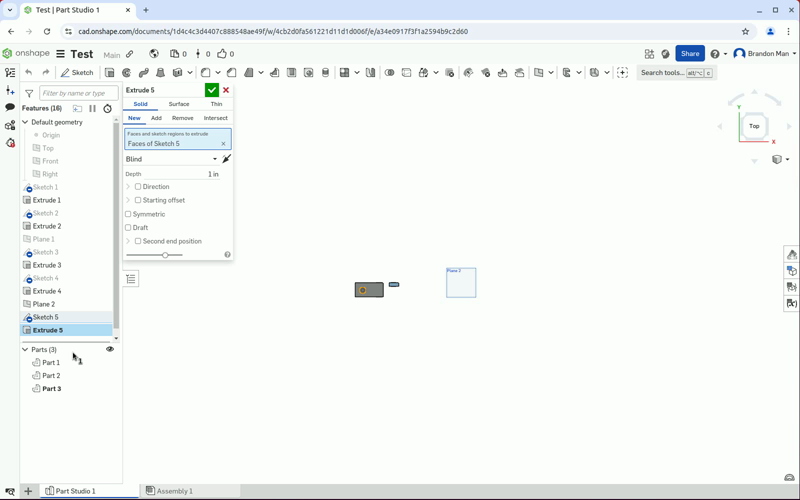
mouse_move(143, 106)
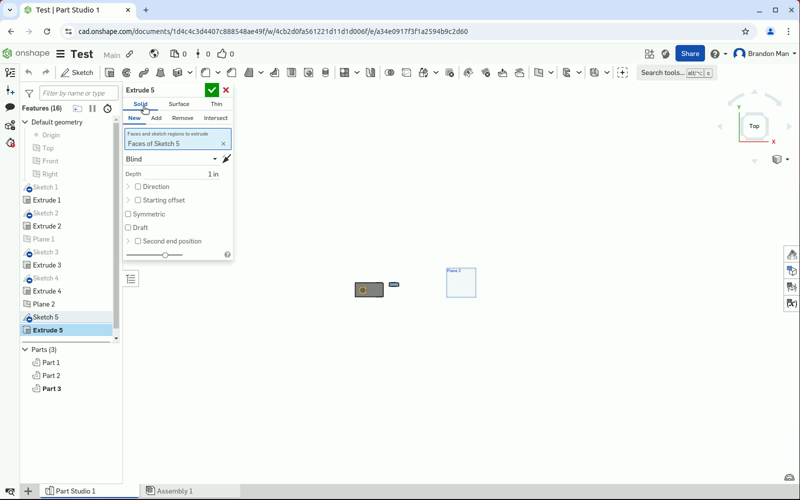
click(143, 106)
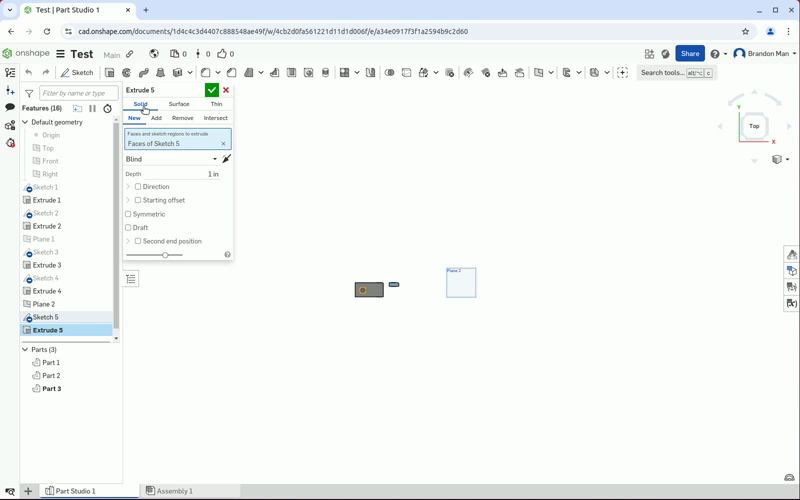
mouse_move(186, 120)
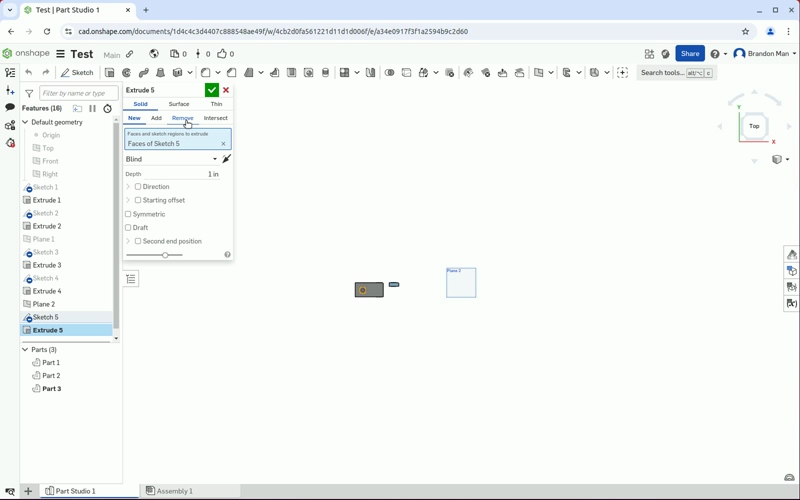
click(186, 120)
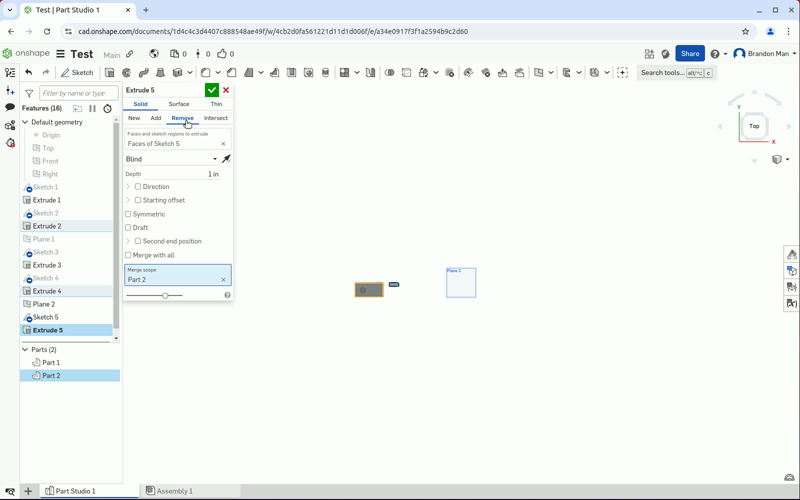
key(tab, 4)
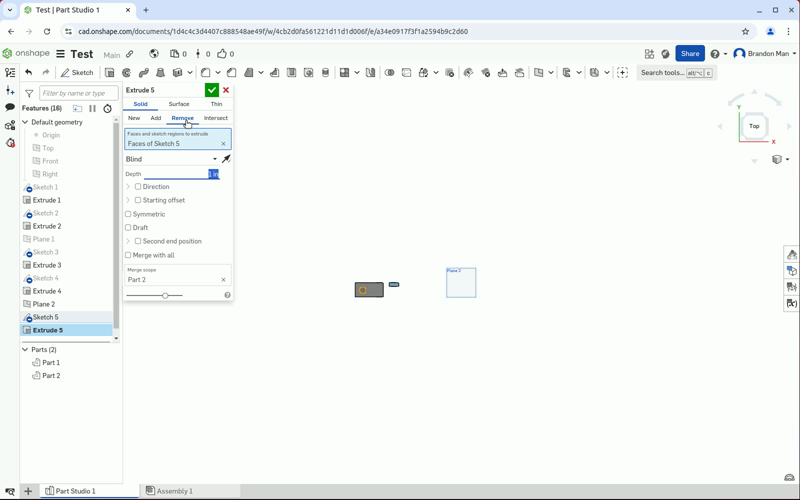
text(3.611)
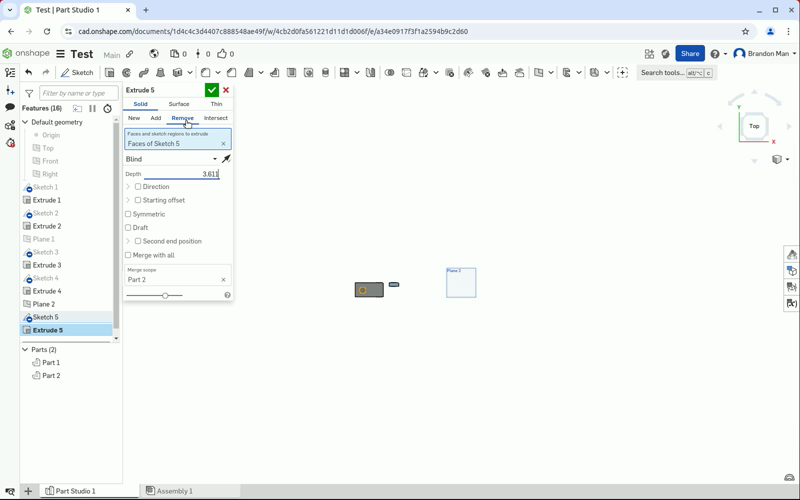
key(tab, 6)
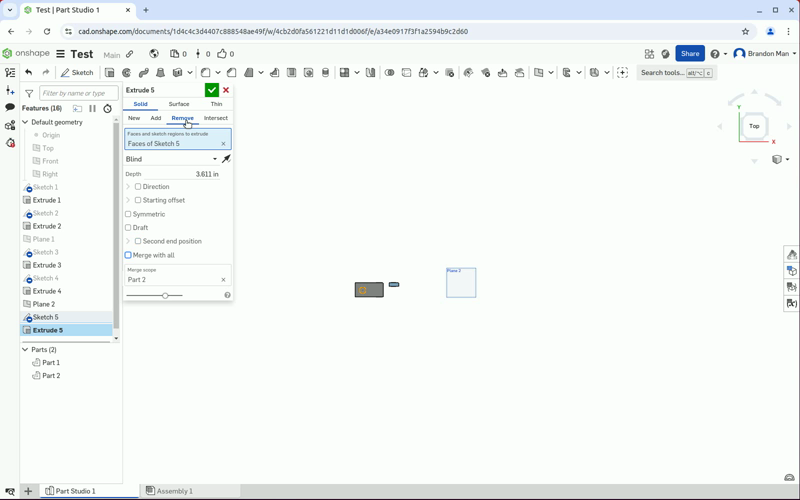
key(space)
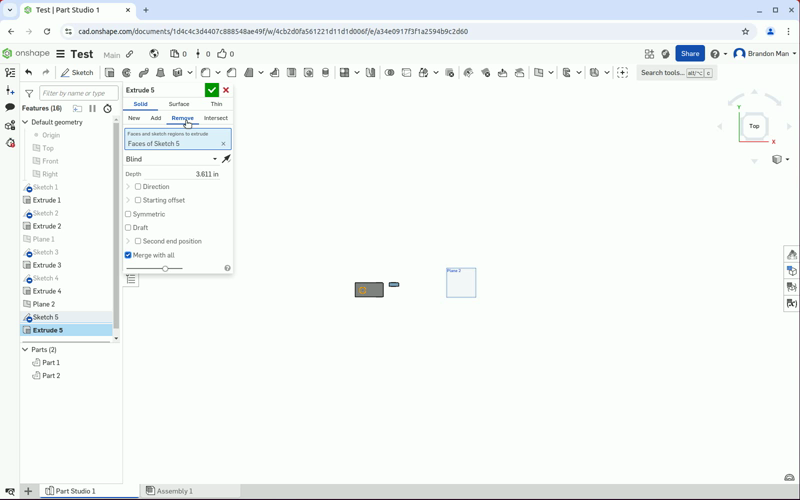
key(enter)
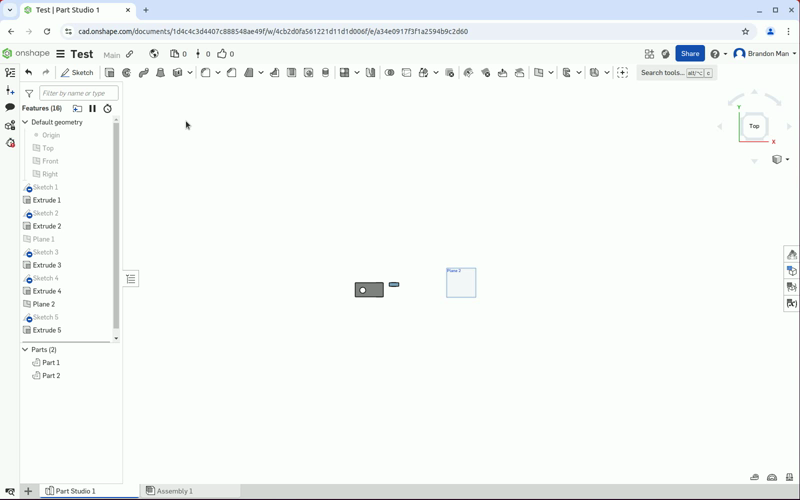
key(shift+h)
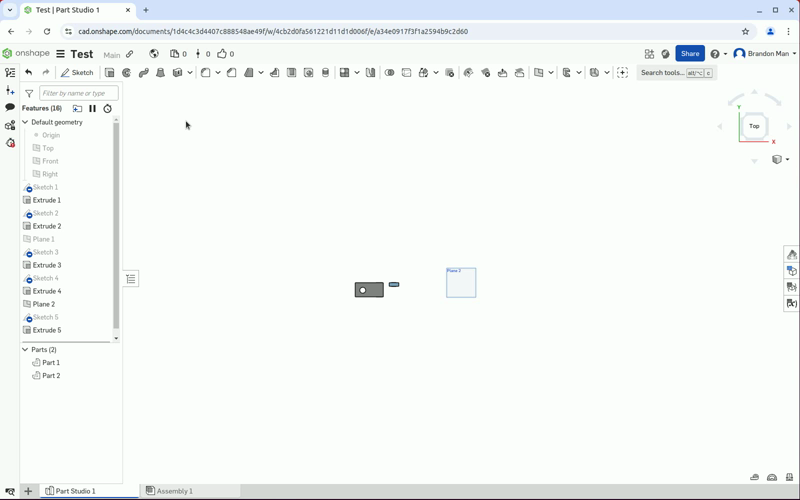
key(shift+h)
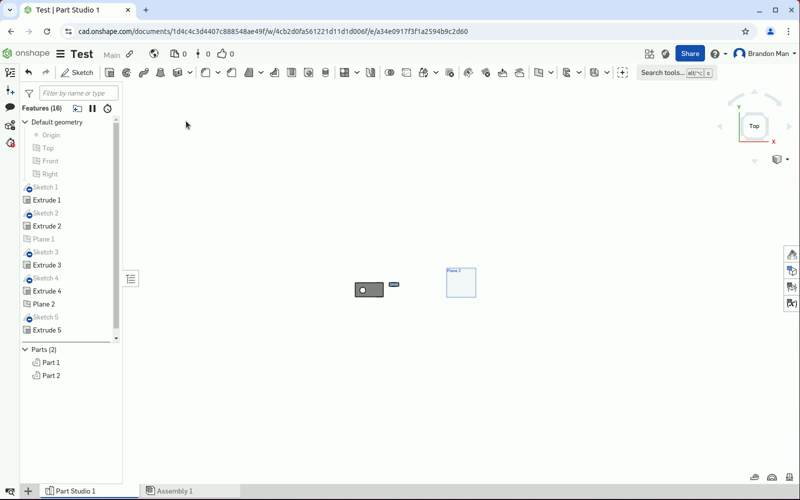
mouse_move(69, 189)
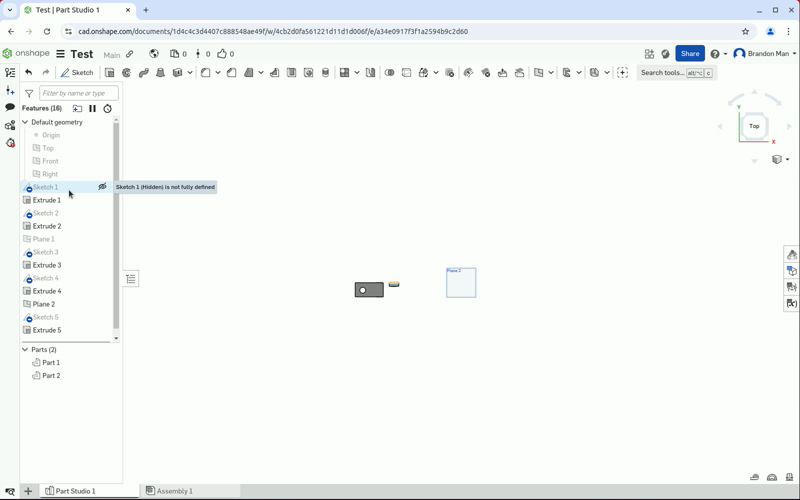
click(69, 189)
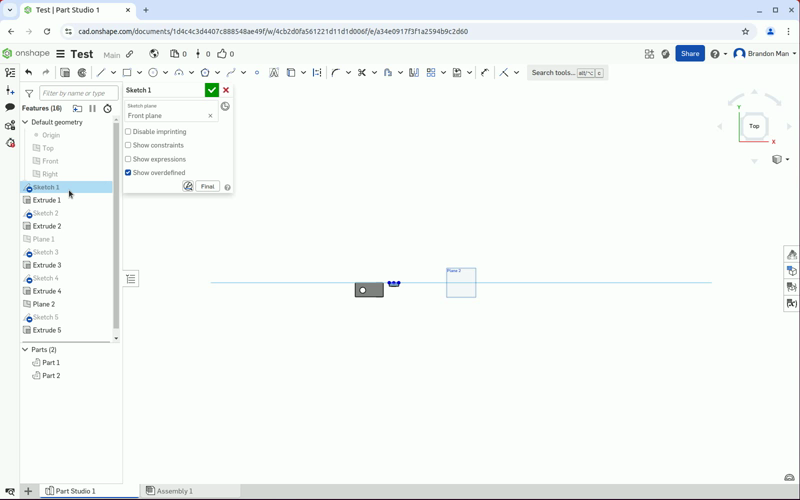
mouse_move(229, 92)
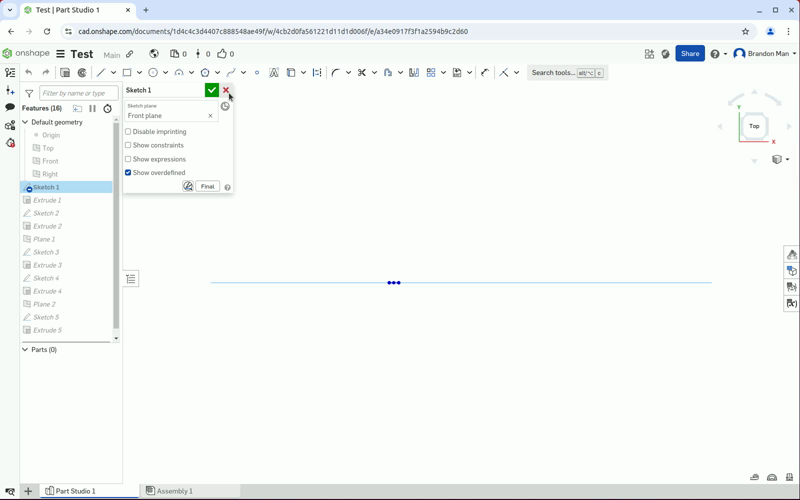
click(229, 92)
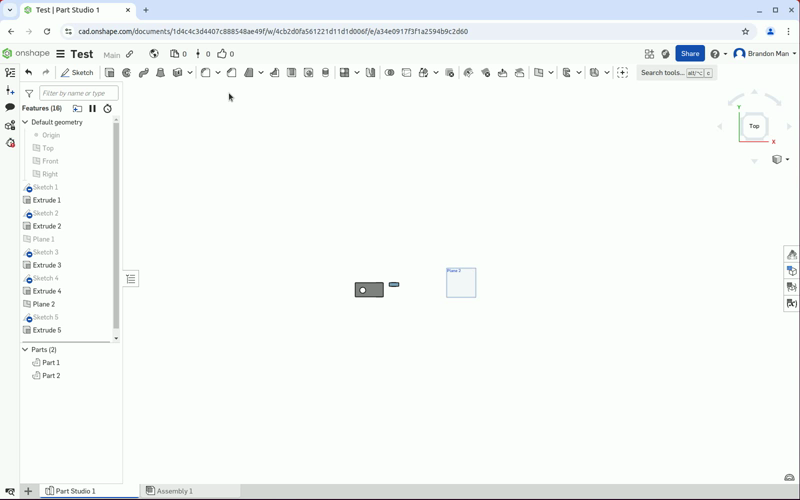
mouse_move(73, 352)
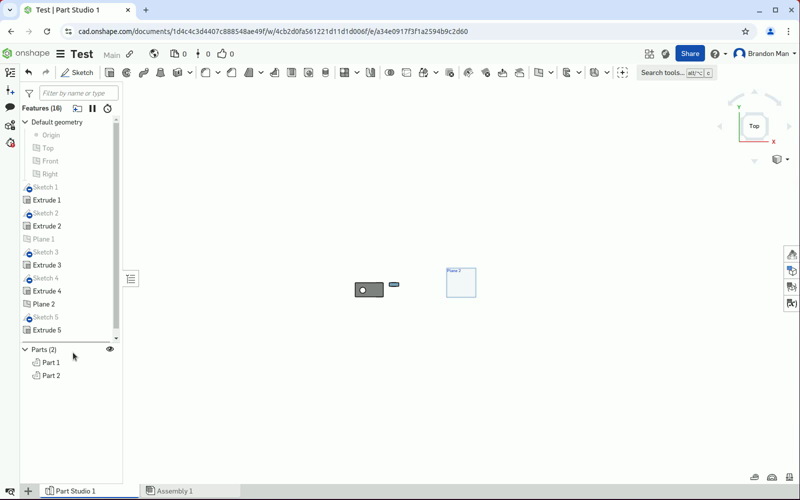
key(y)
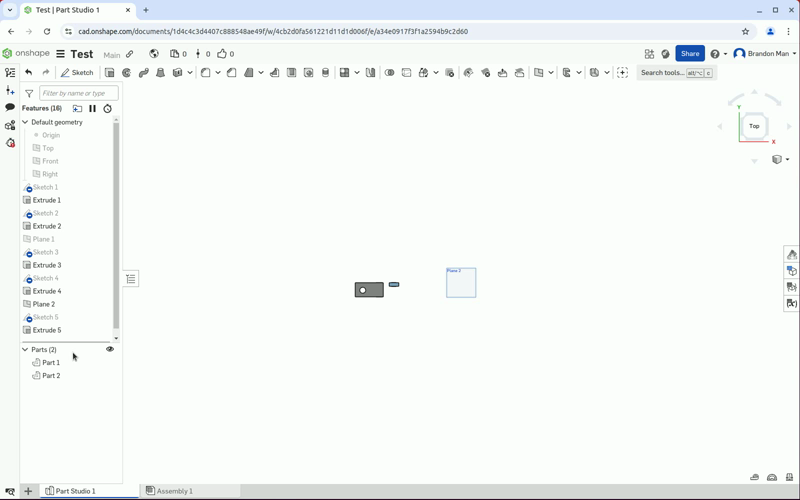
key(shift+p)
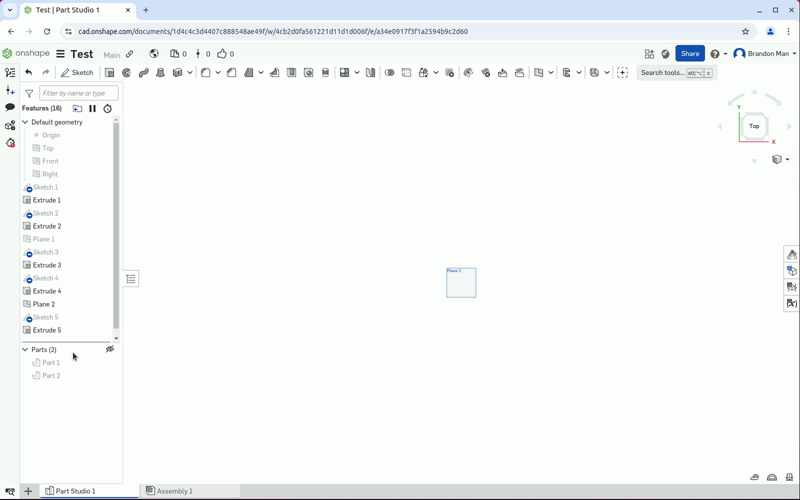
key(space)
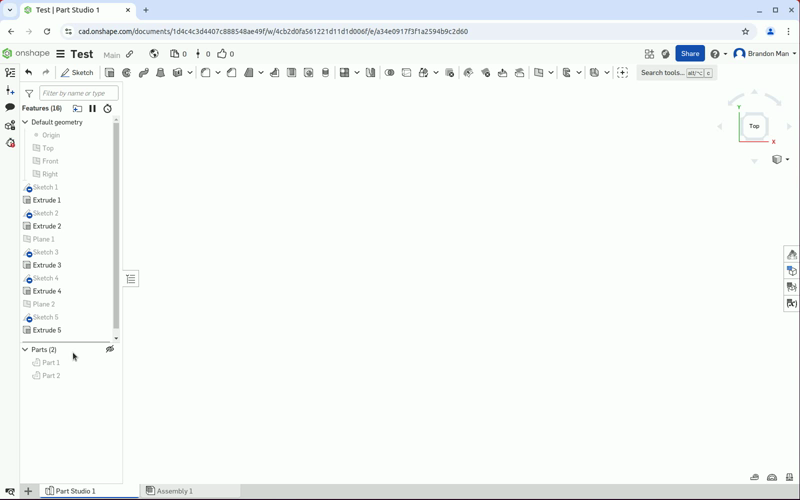
key_down(shift)
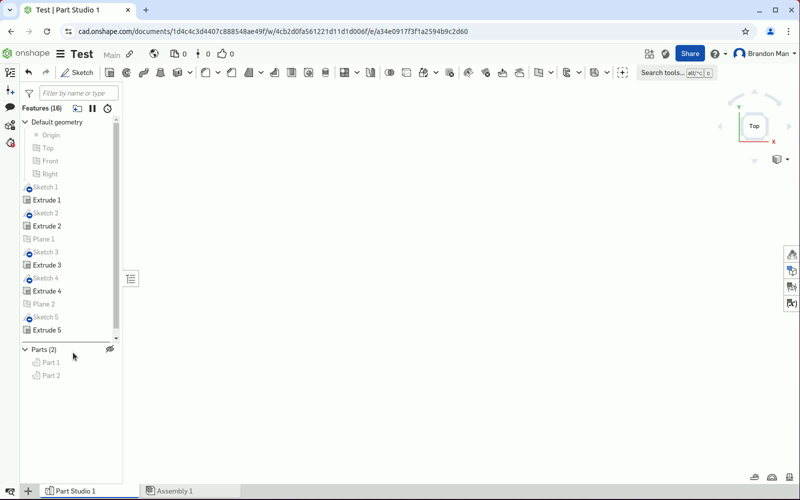
key(up)
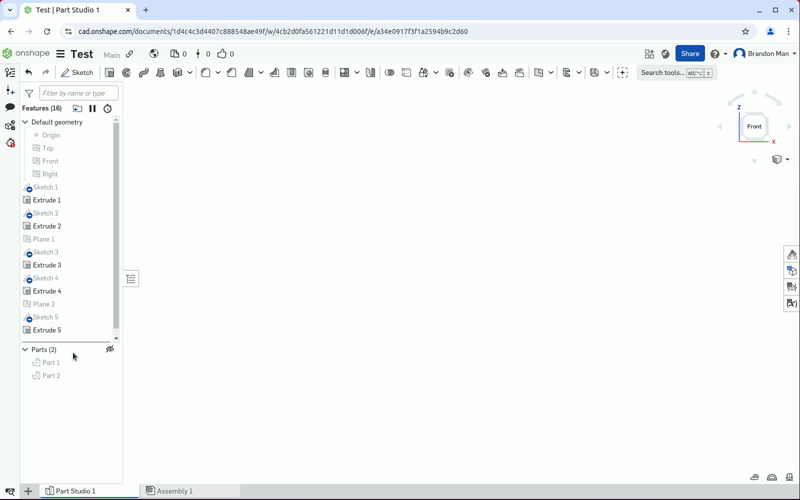
key_up(shift)
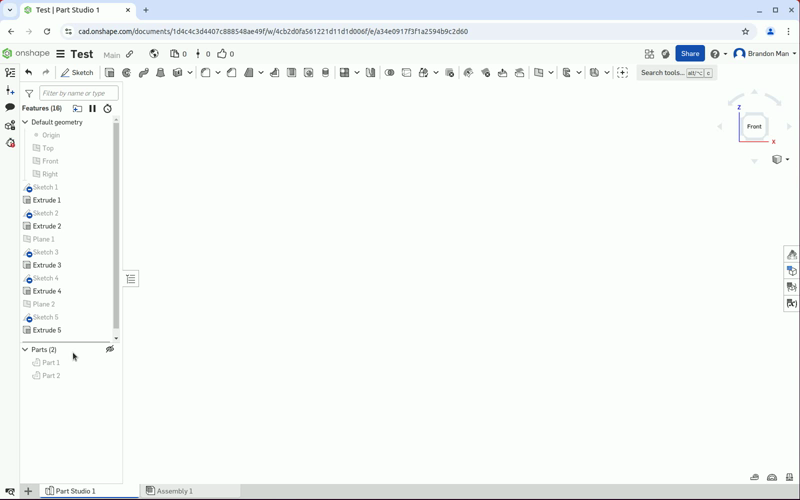
mouse_move(73, 352)
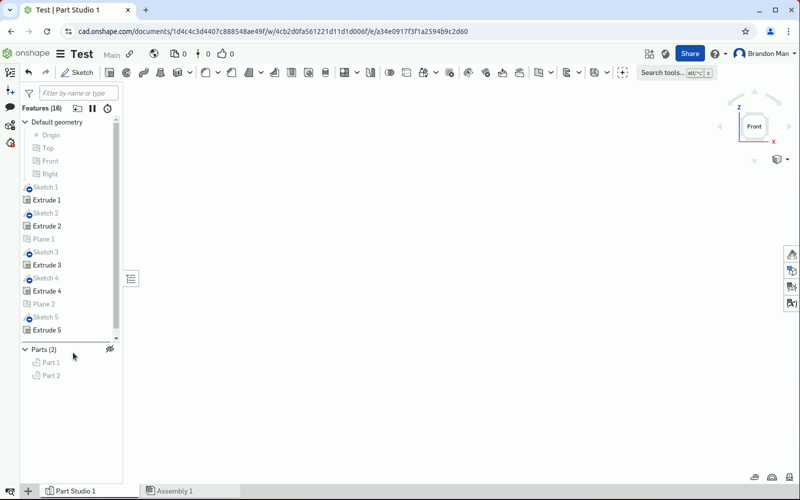
key(shift+y)
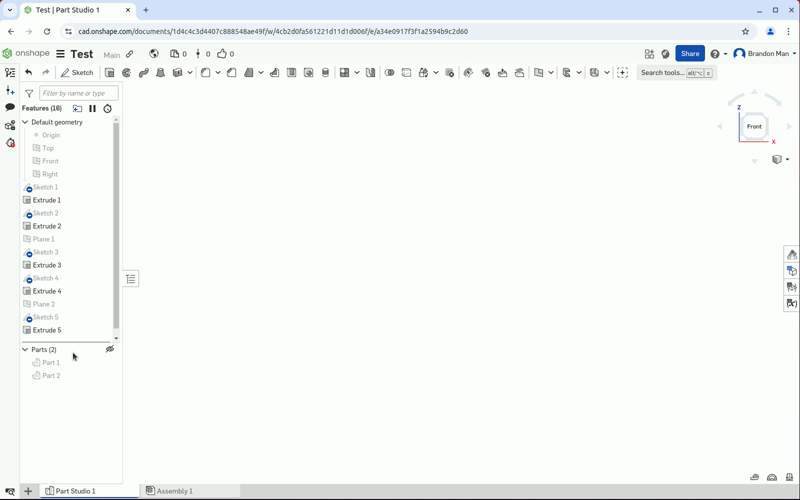
key(shift+s)
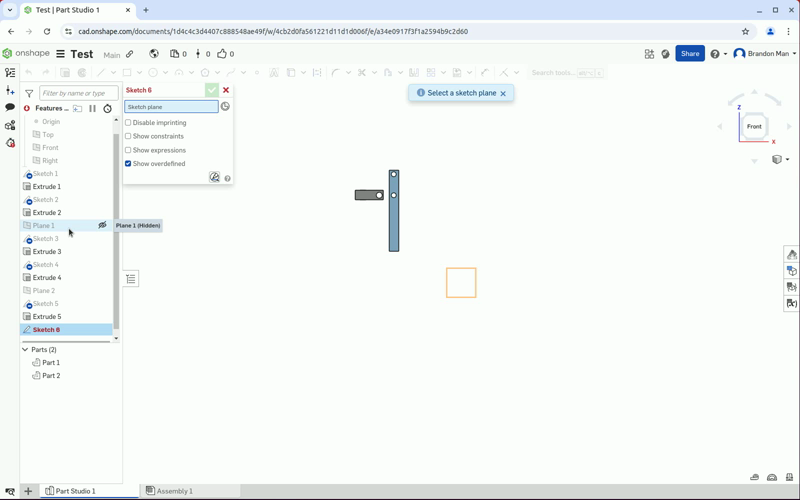
scroll(3)
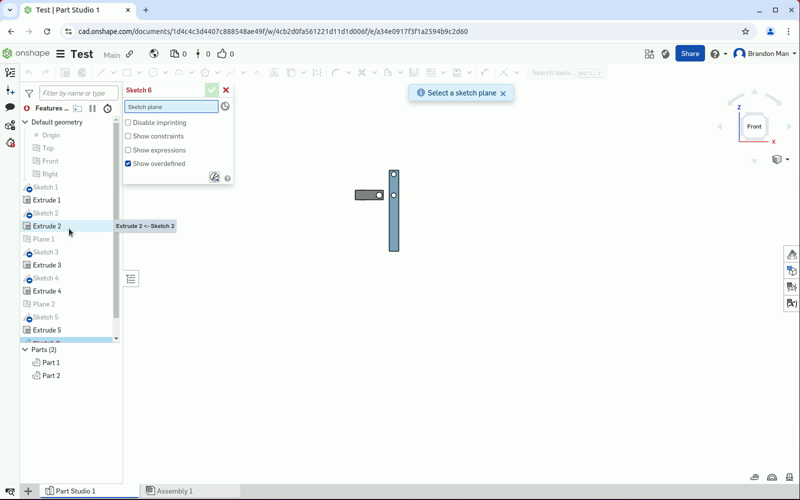
mouse_move(69, 163)
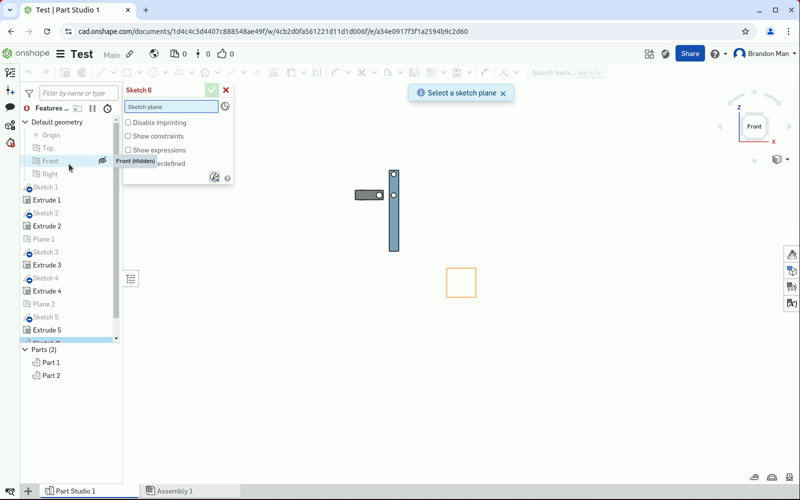
click(69, 163)
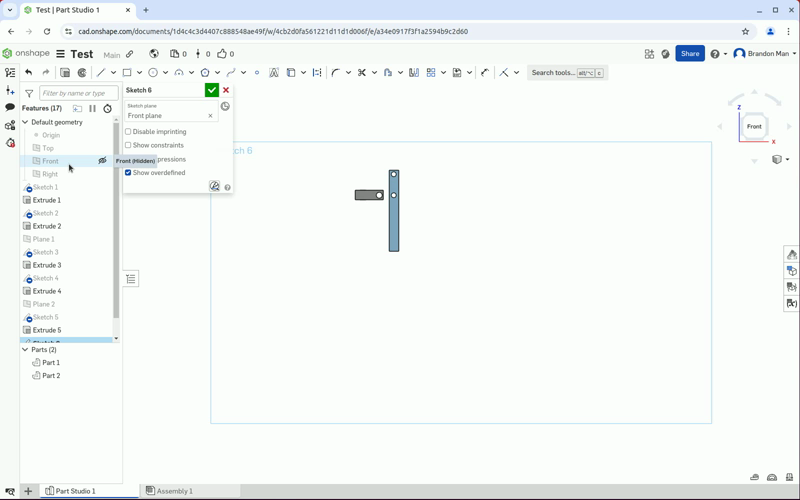
mouse_move(73, 352)
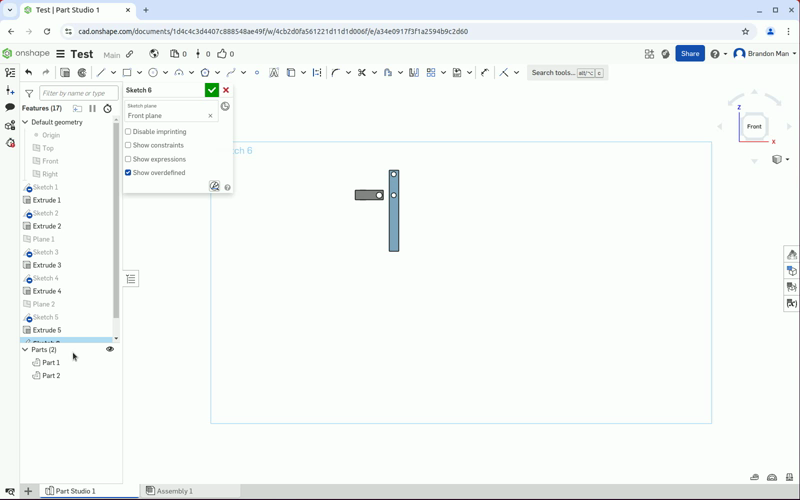
key(y)
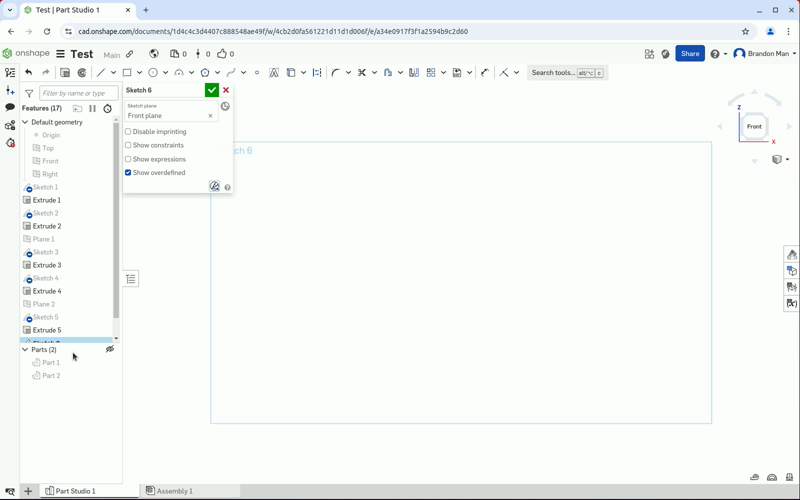
key(c)
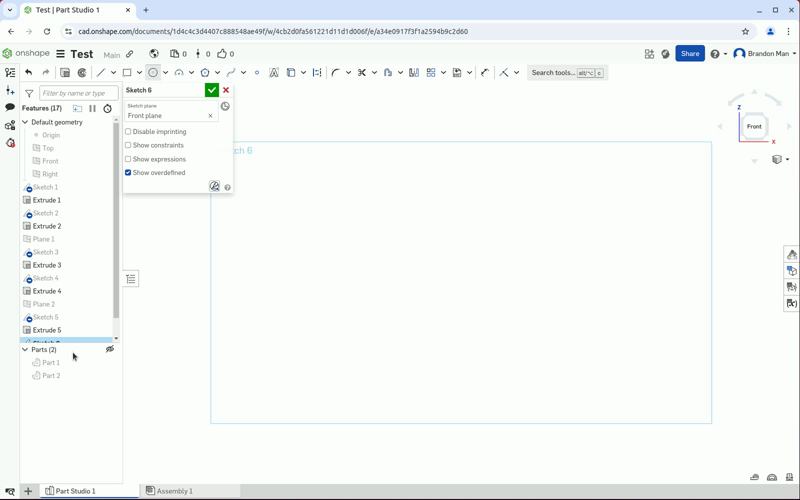
key_down(shift)
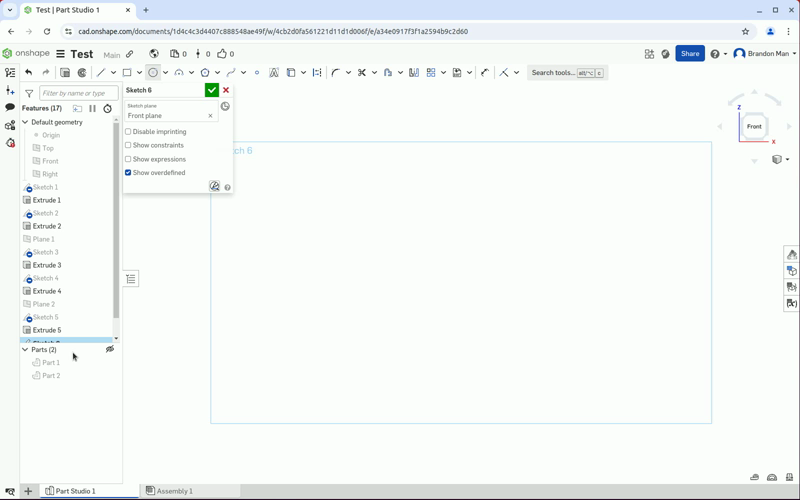
mouse_move(444, 213)
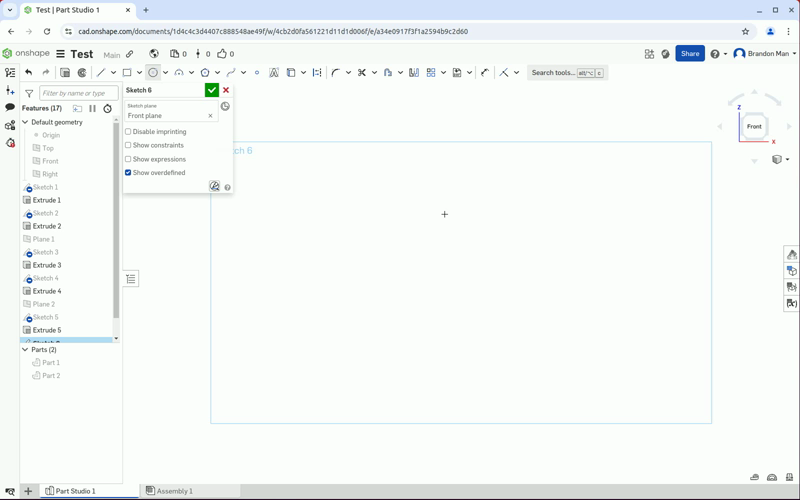
click(444, 213)
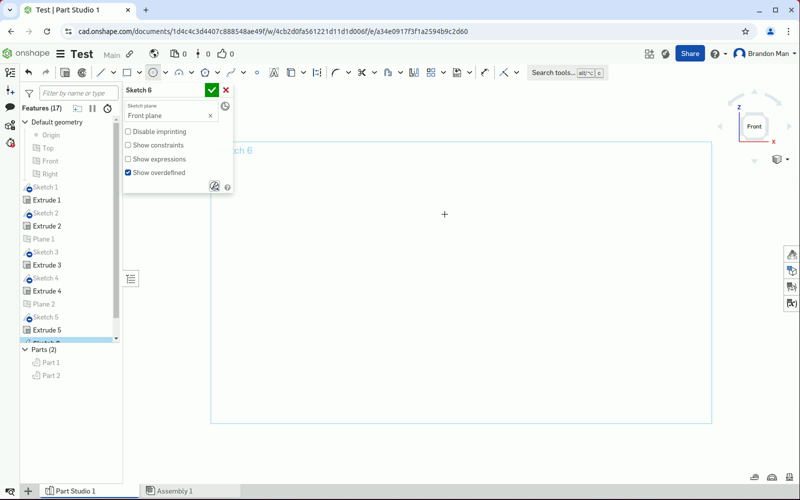
key_up(shift)
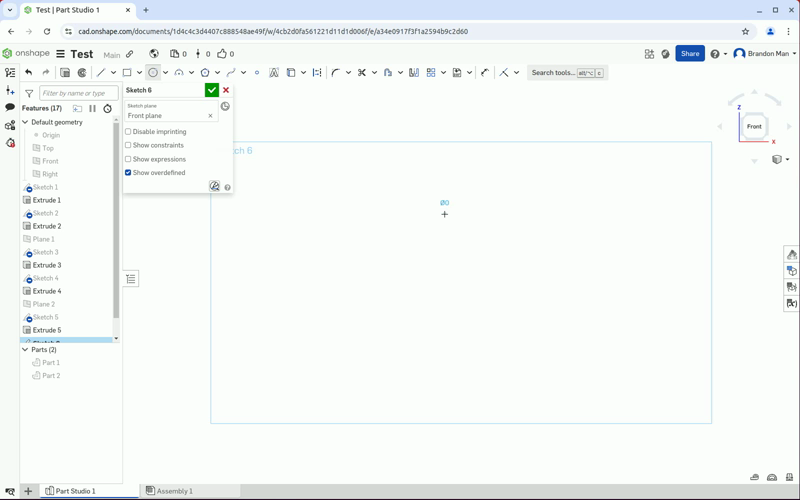
mouse_move(447, 213)
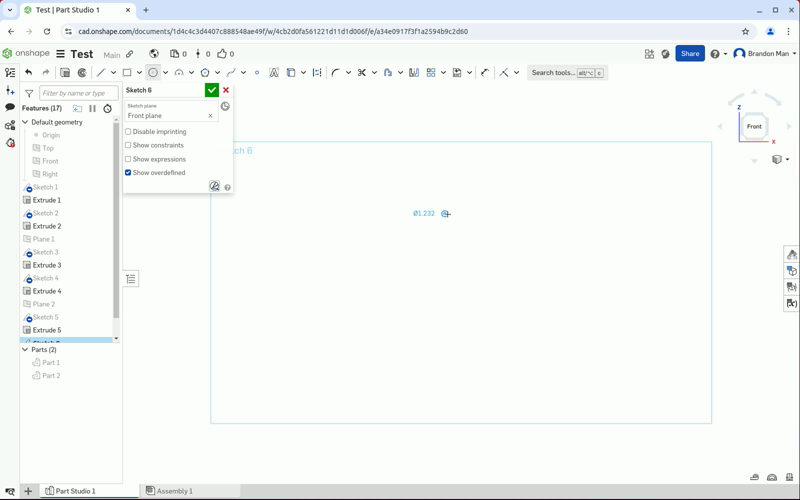
click(447, 213)
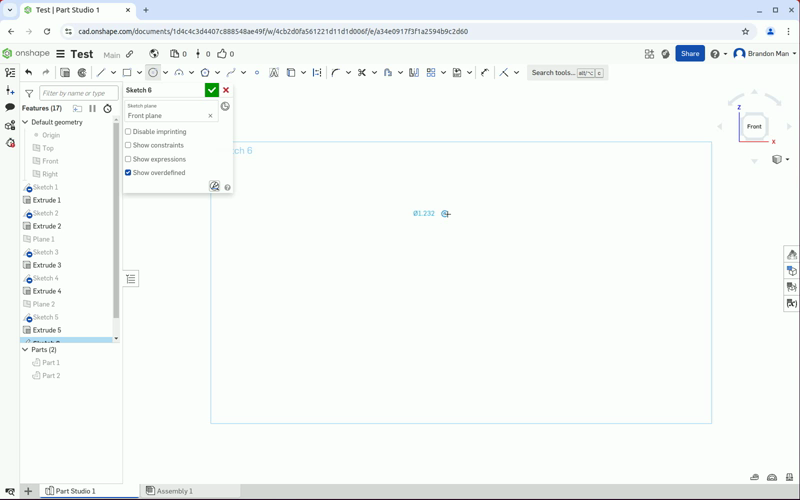
key(esc)
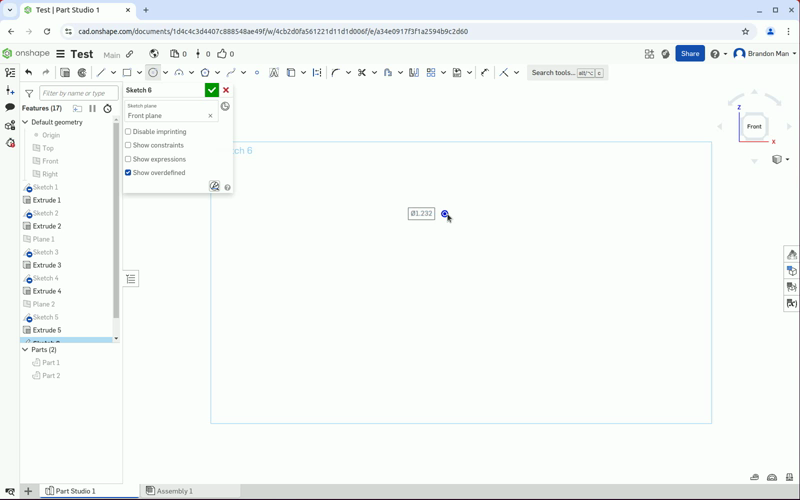
mouse_move(445, 215)
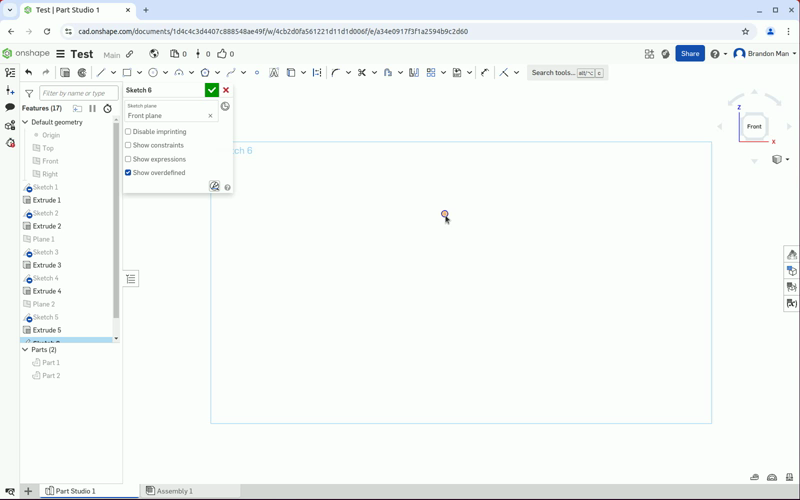
scroll(6)
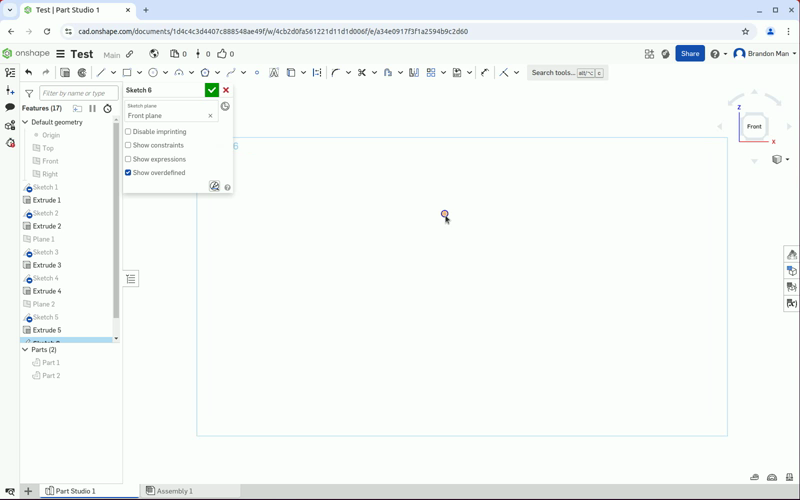
scroll(6)
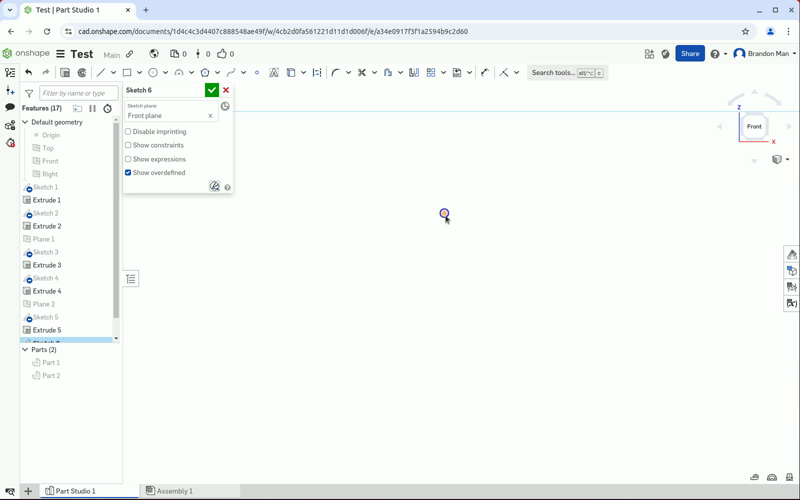
scroll(6)
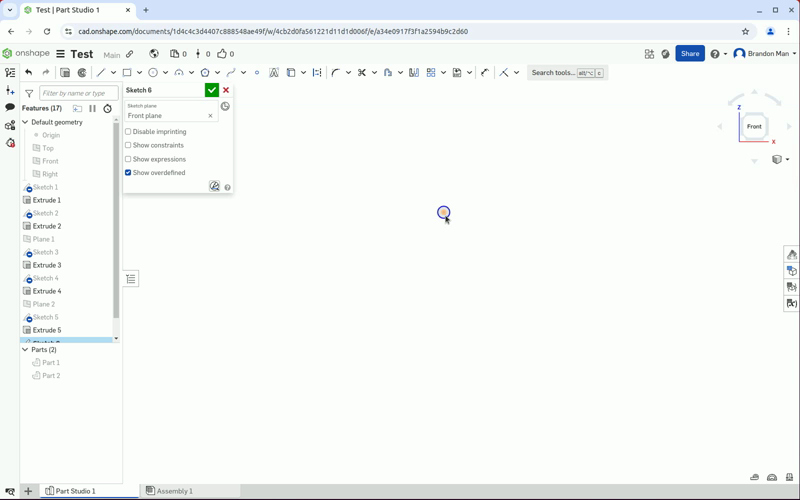
scroll(6)
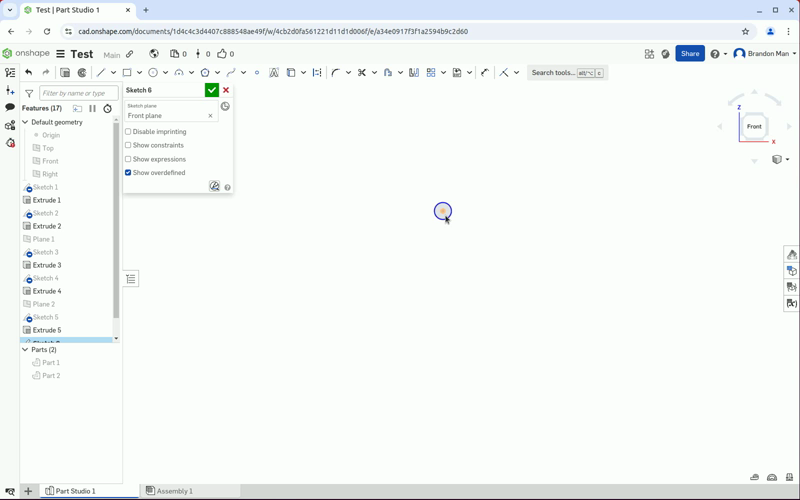
scroll(6)
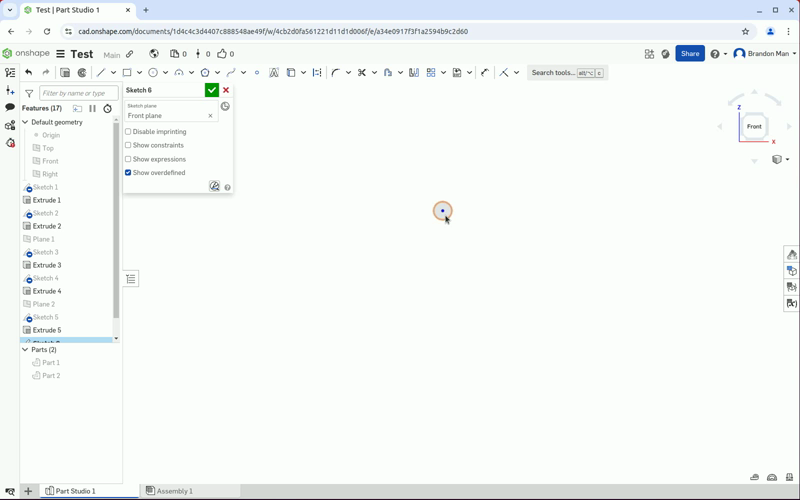
scroll(6)
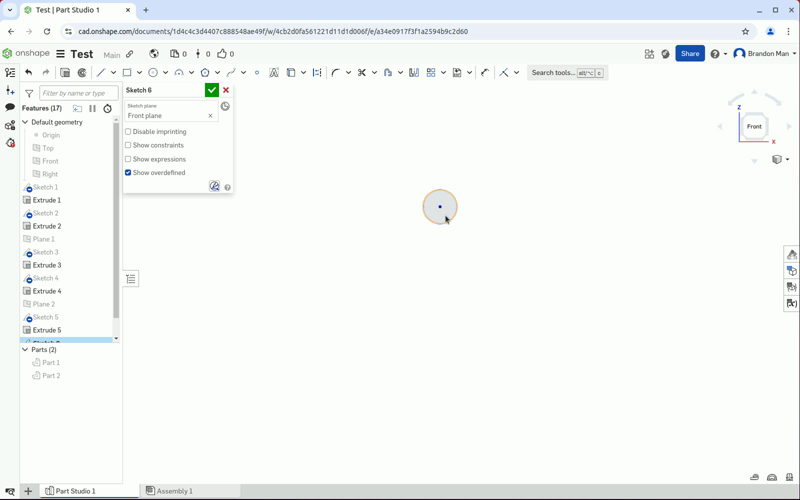
scroll(6)
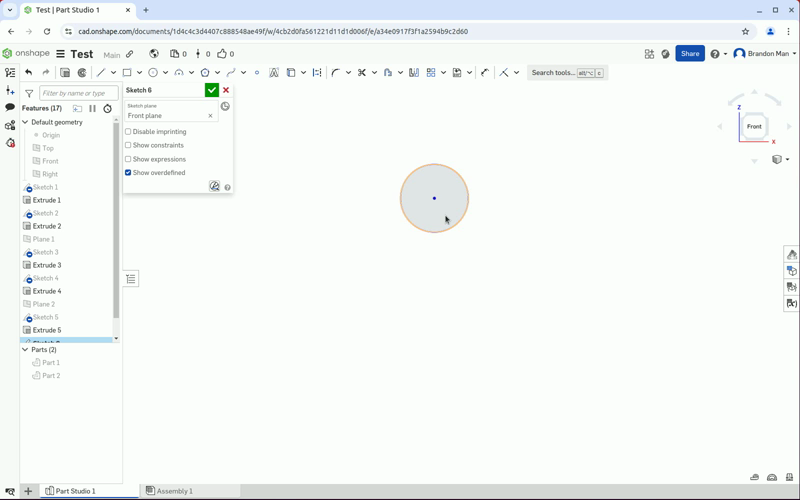
click(445, 215)
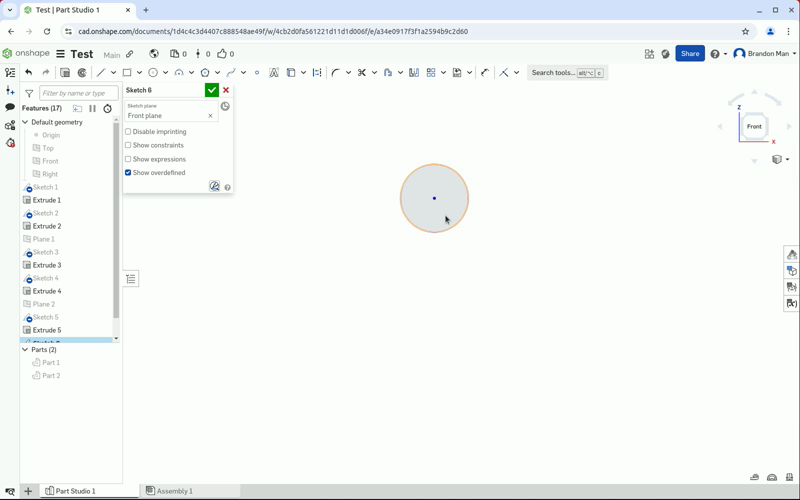
scroll(-6)
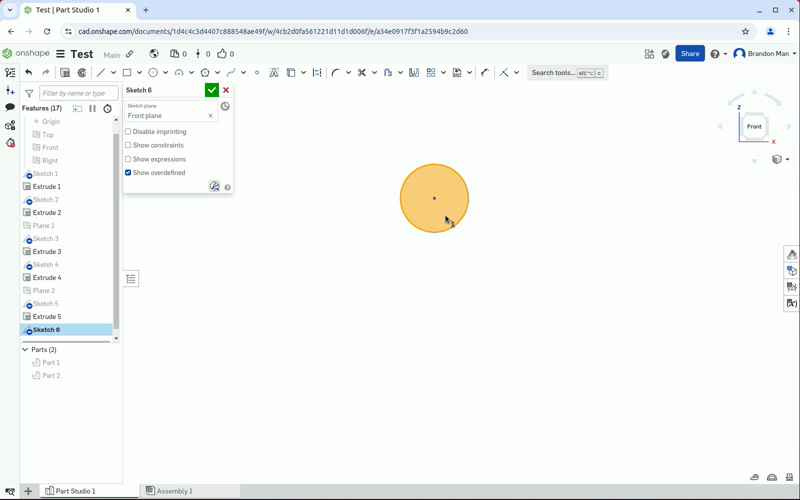
scroll(-6)
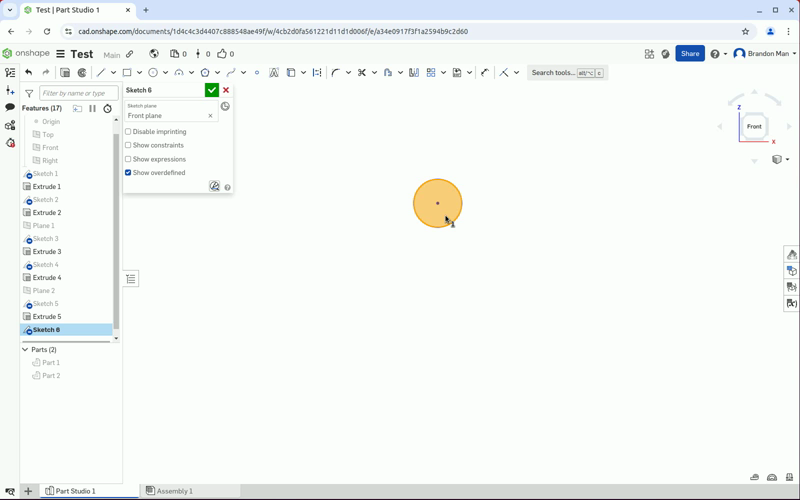
scroll(-6)
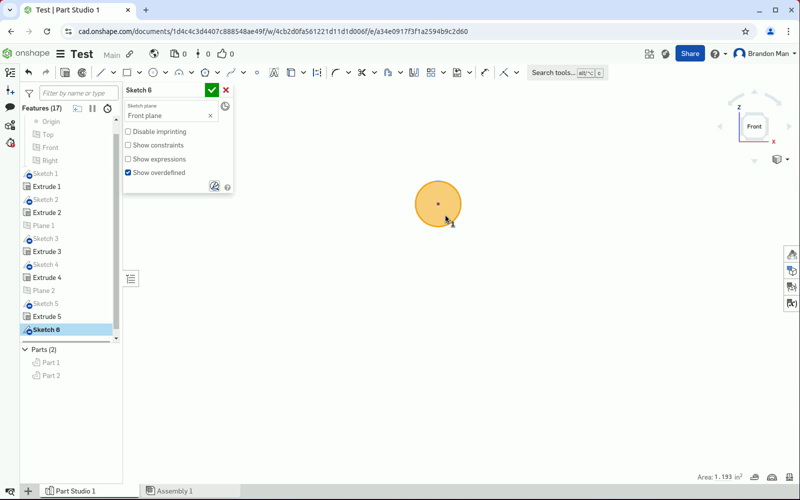
scroll(-6)
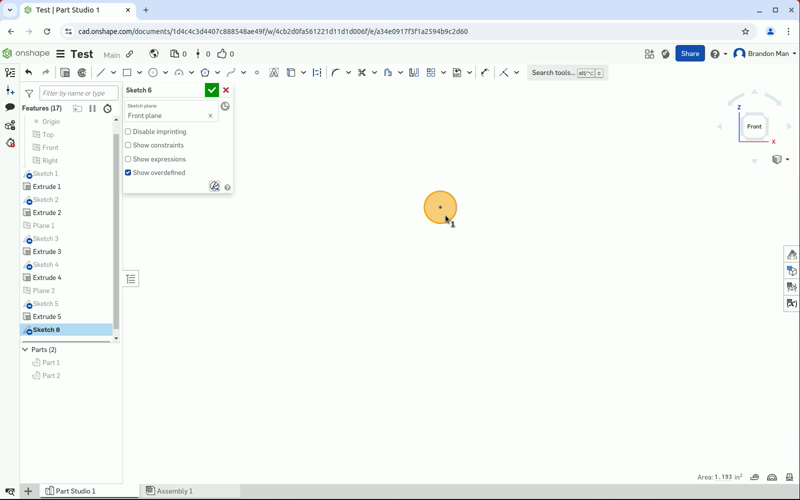
scroll(-6)
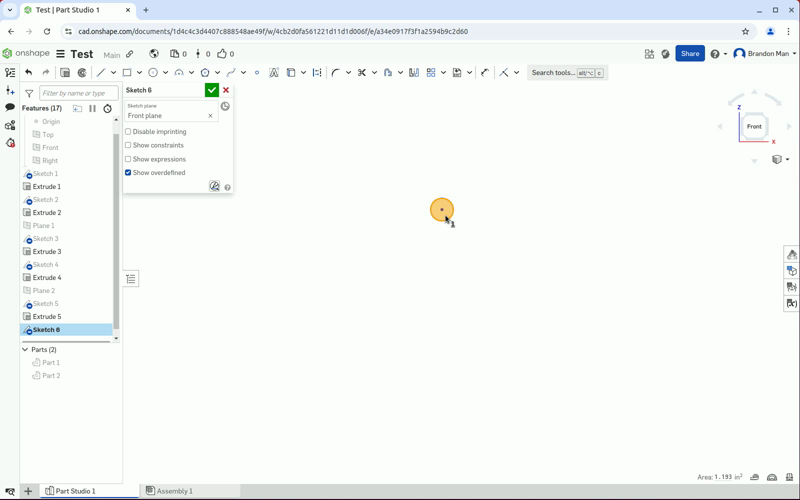
scroll(-6)
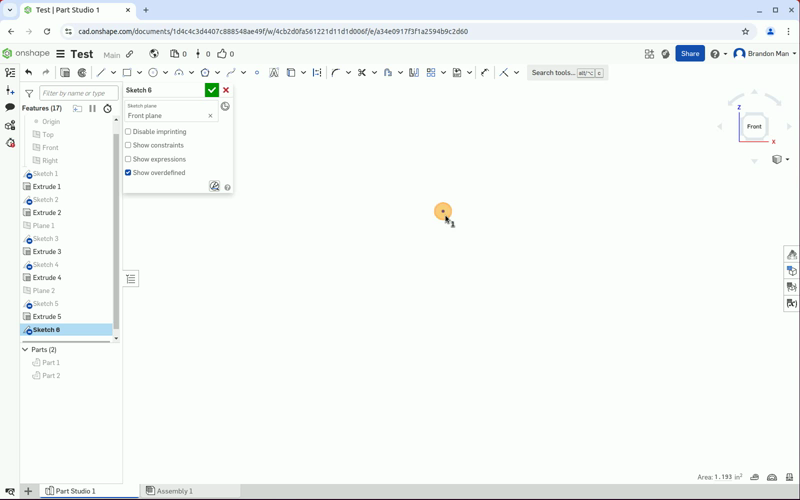
scroll(-6)
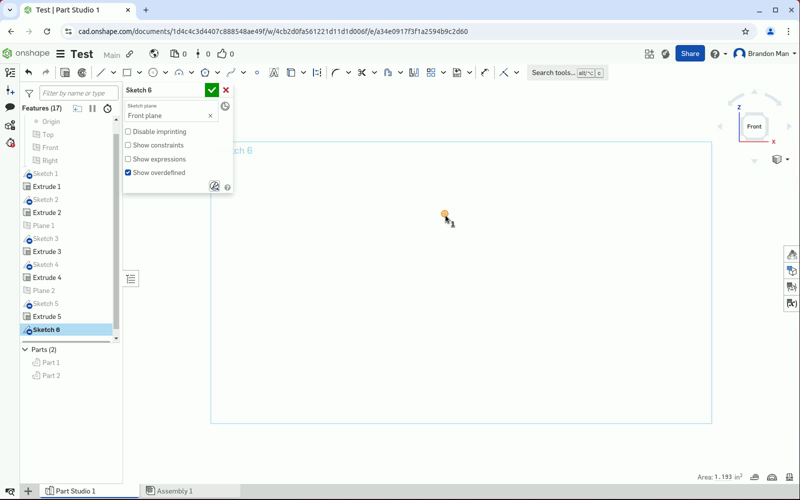
mouse_move(73, 352)
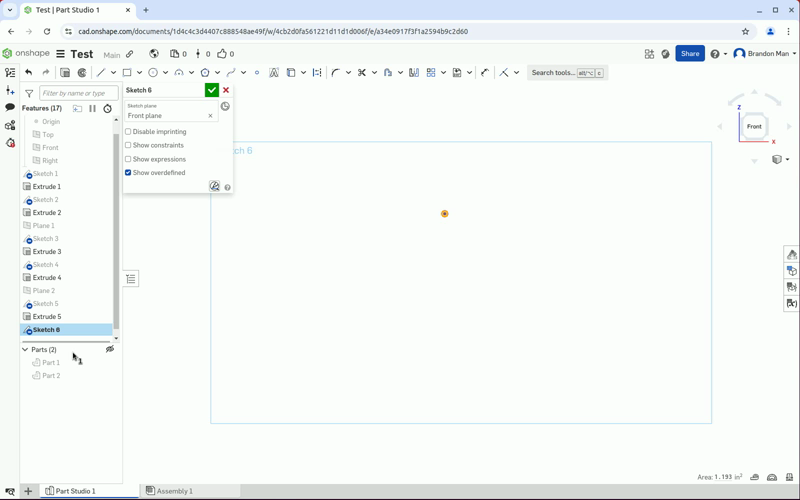
key(shift+y)
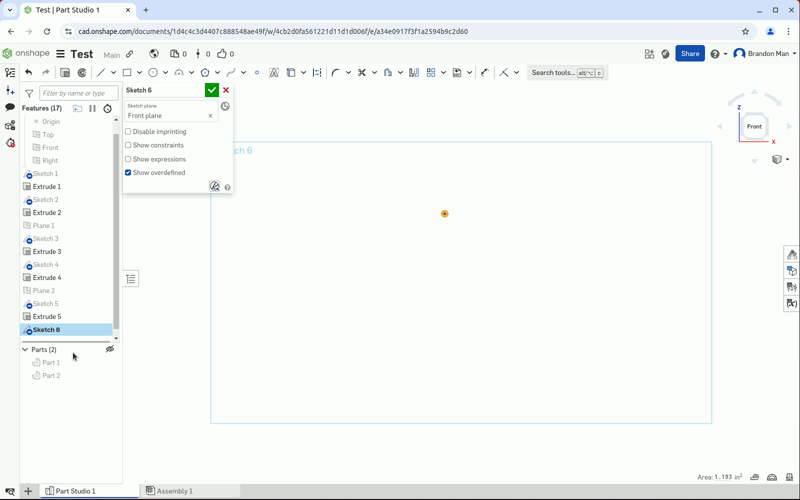
key(shift+e)
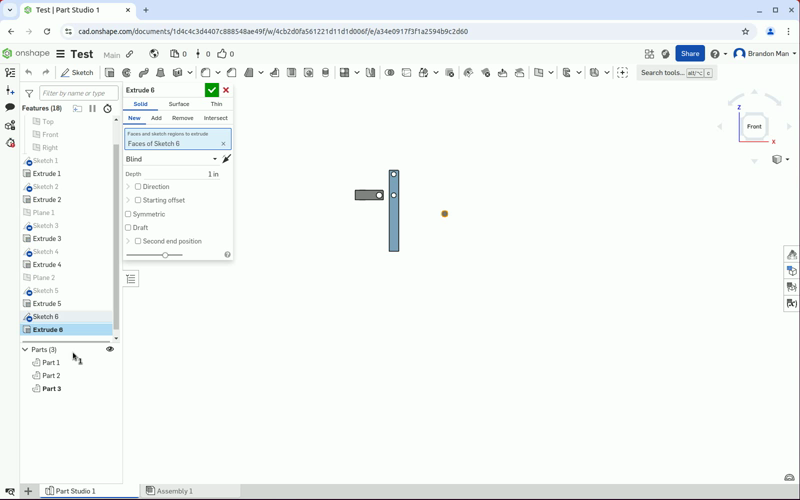
mouse_move(143, 106)
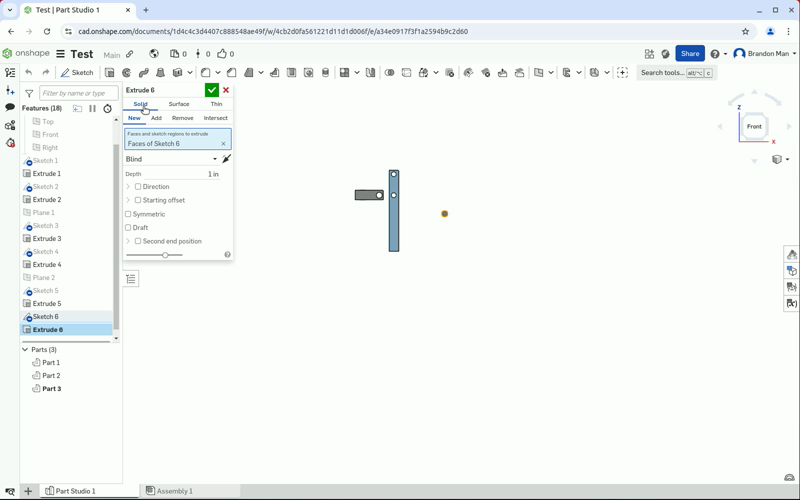
click(143, 106)
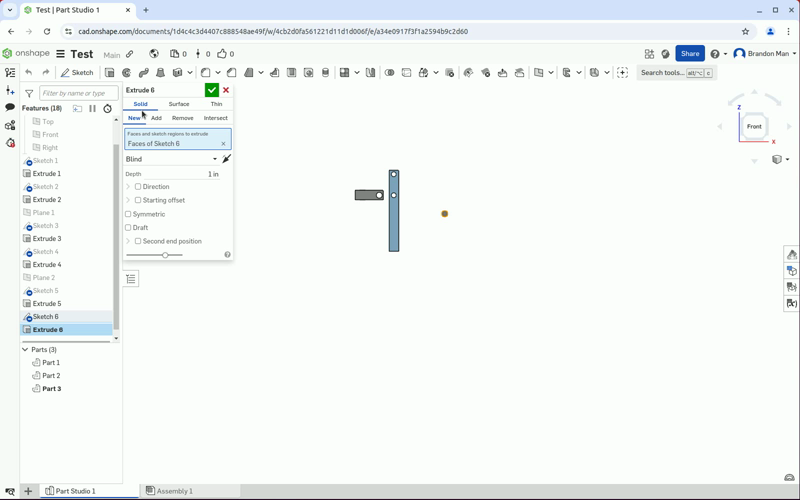
mouse_move(137, 120)
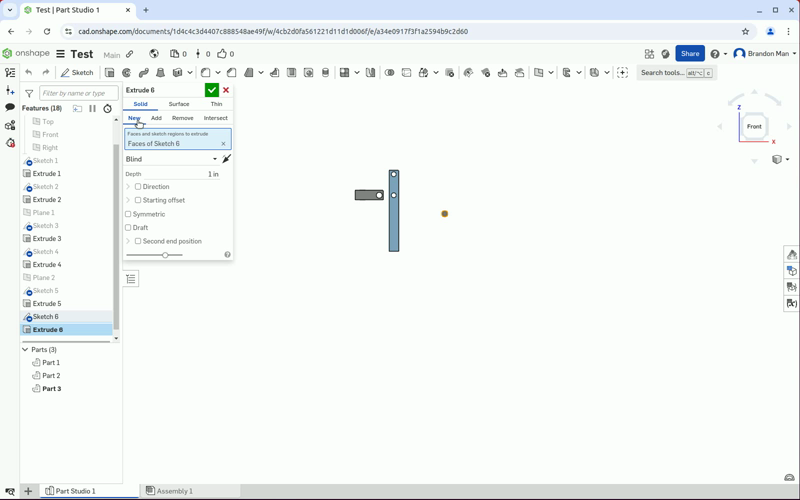
click(137, 120)
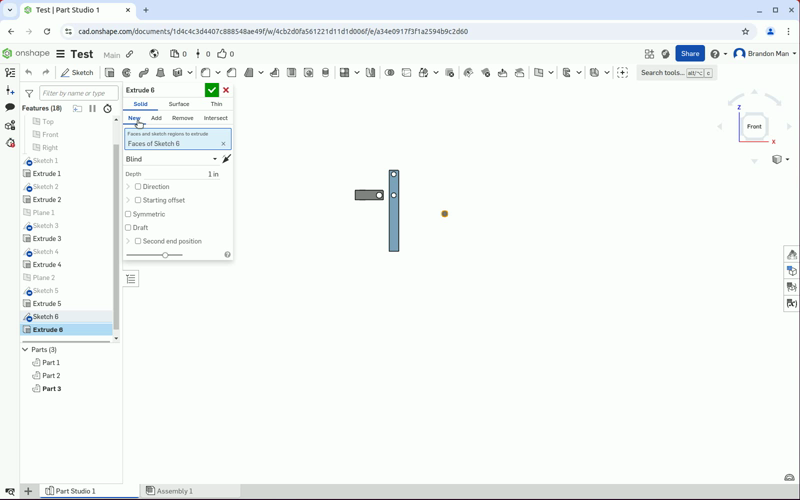
key(tab, 4)
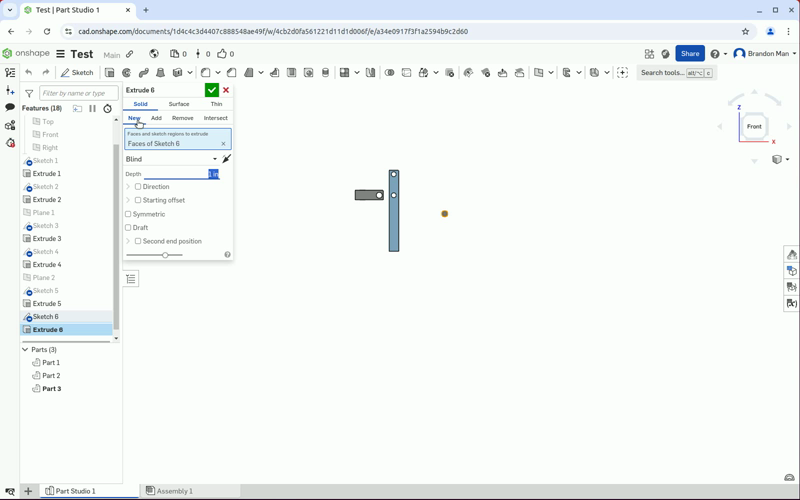
text(18.535)
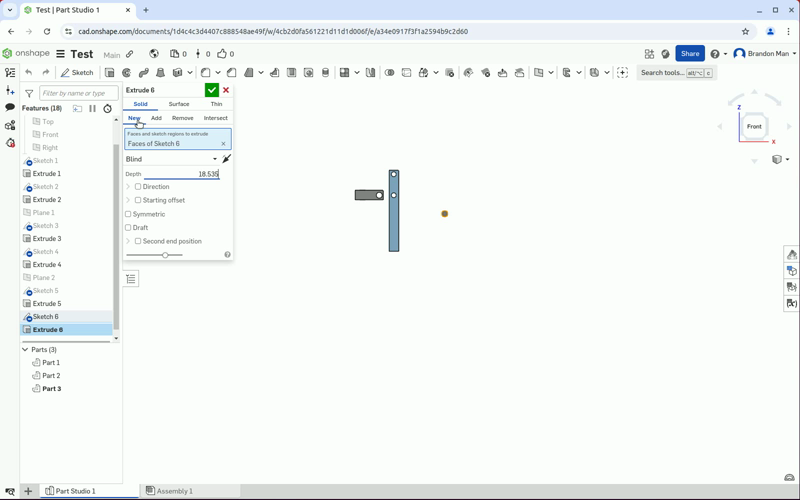
key(enter)
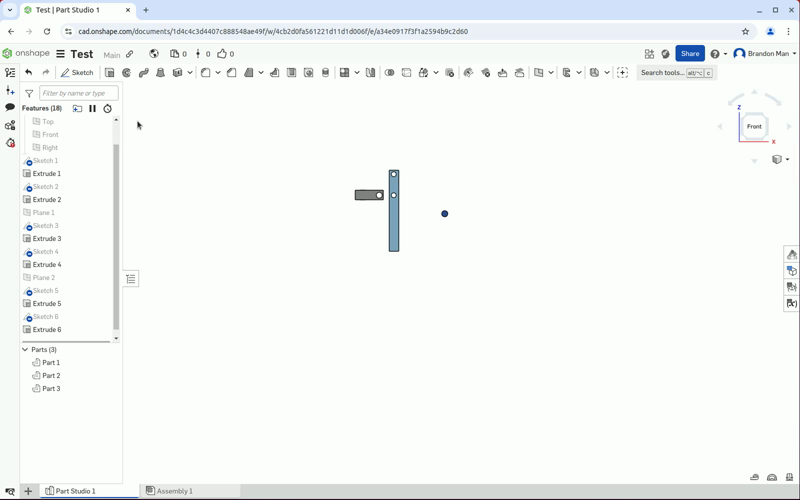
key(shift+h)
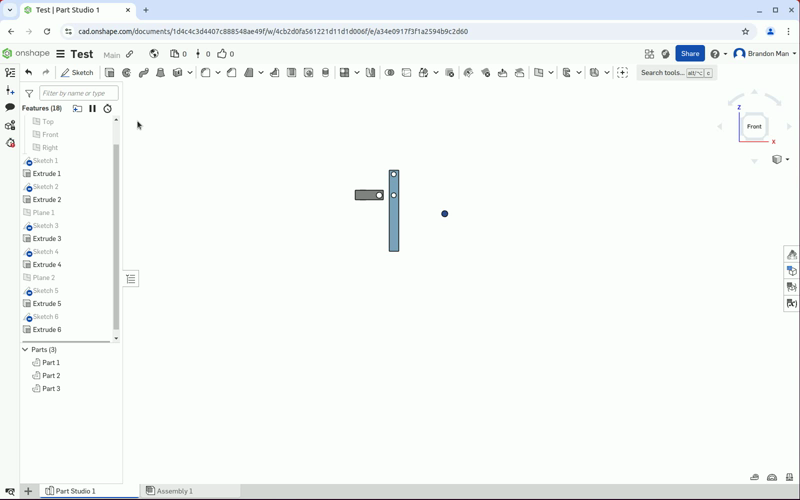
key(shift+h)
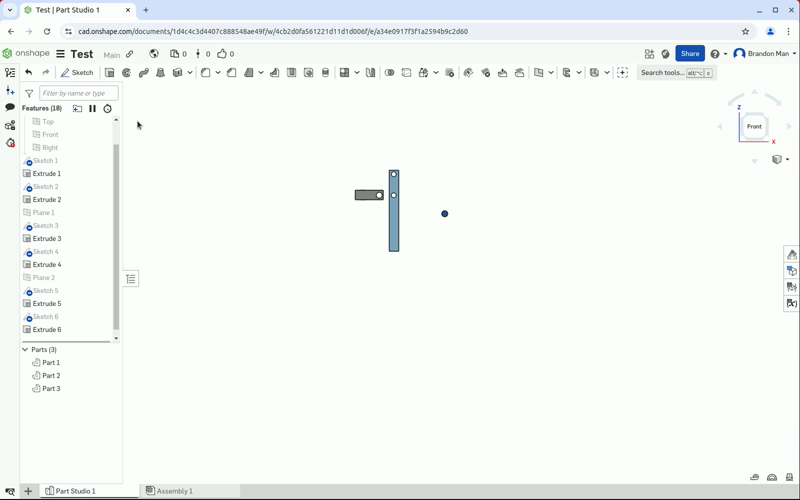
mouse_move(69, 163)
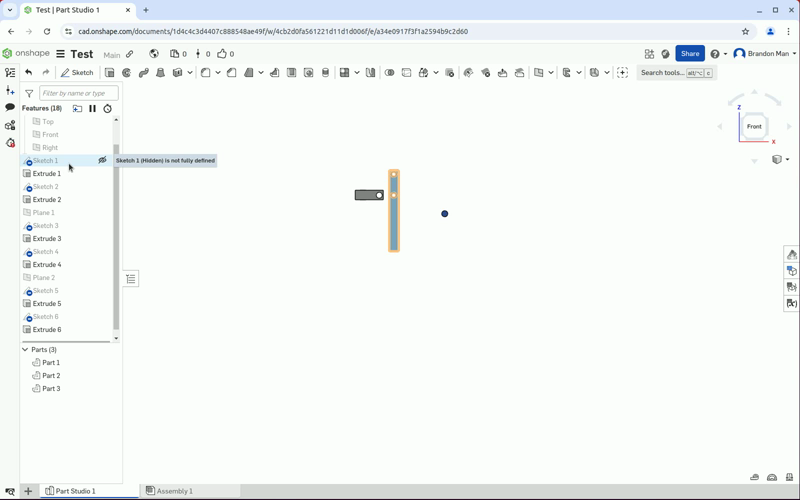
click(69, 163)
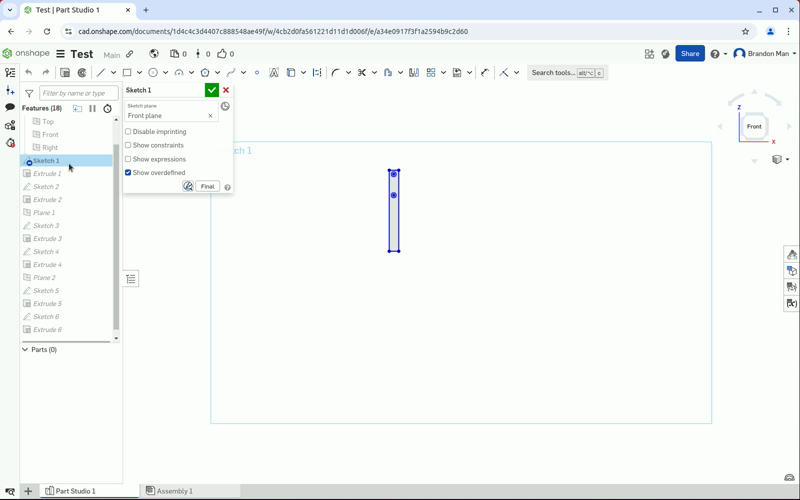
mouse_move(229, 92)
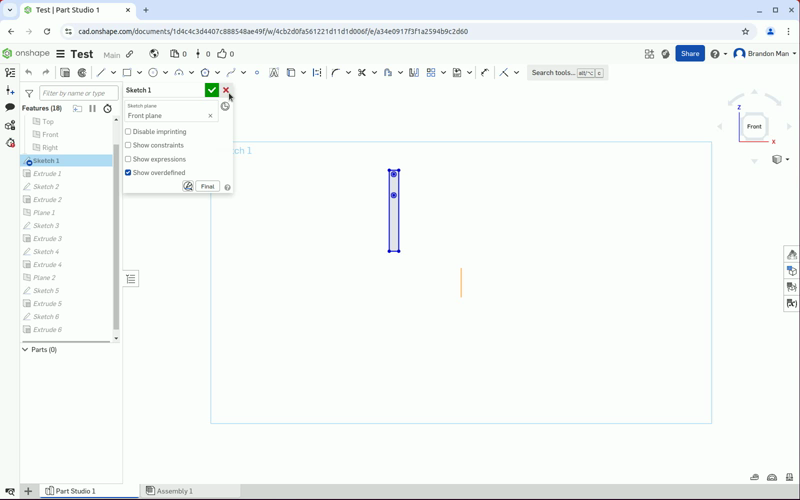
click(229, 92)
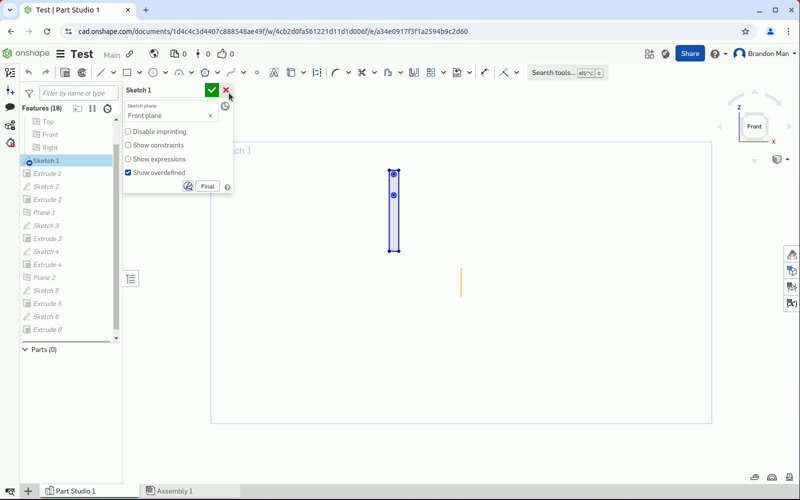
key(shift+s)
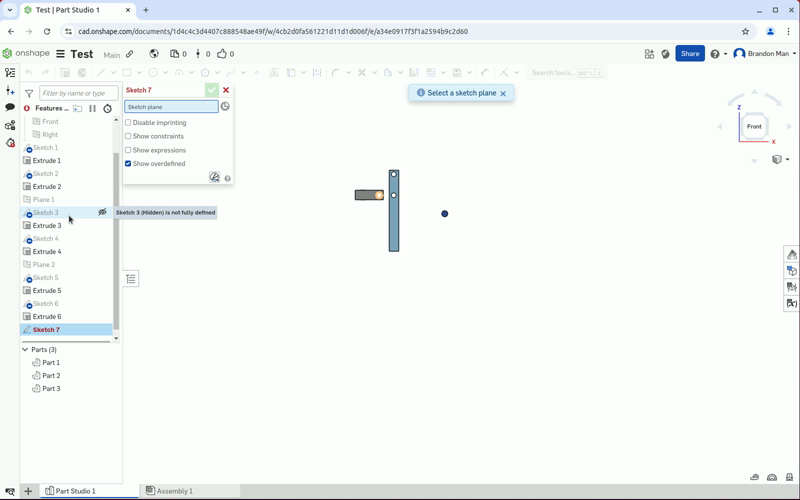
scroll(3)
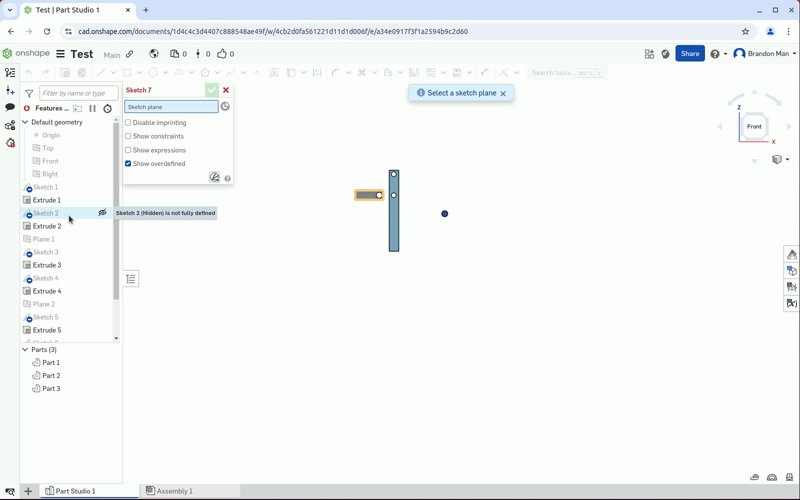
mouse_move(69, 163)
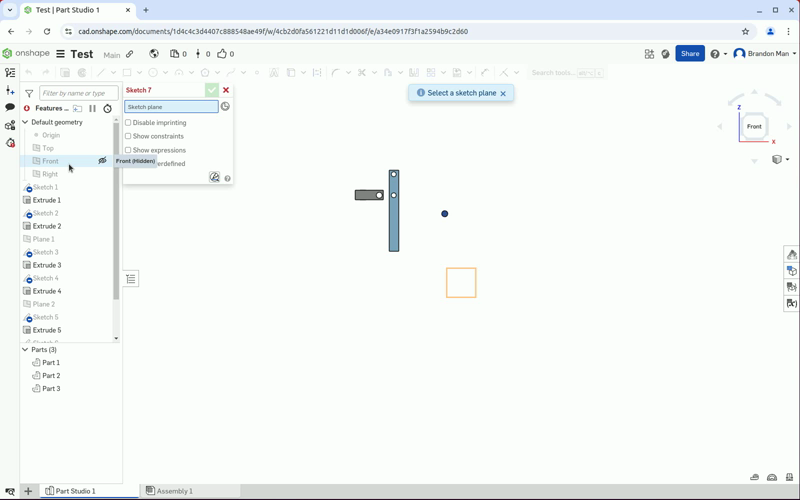
click(69, 163)
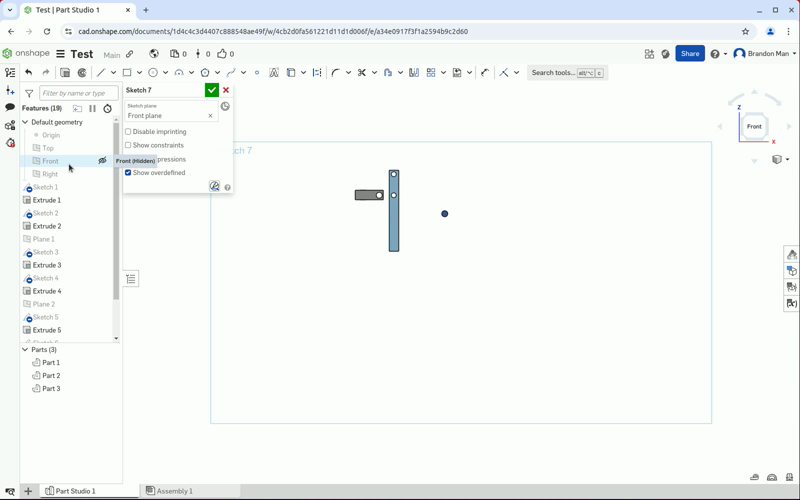
mouse_move(73, 352)
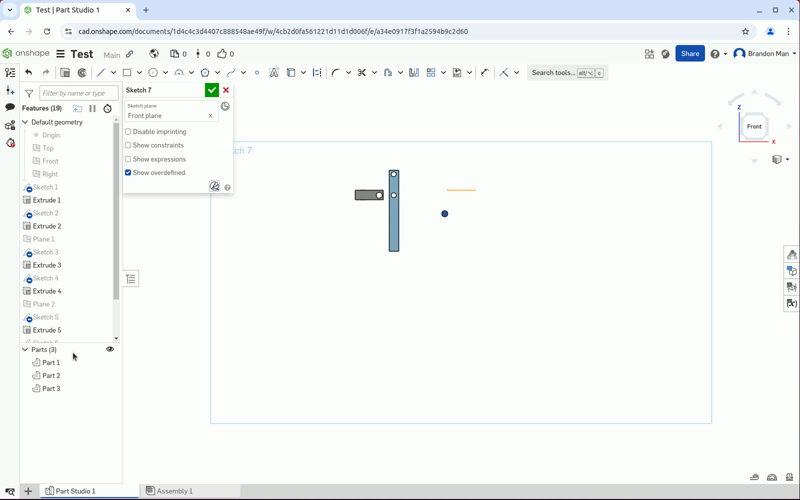
key(y)
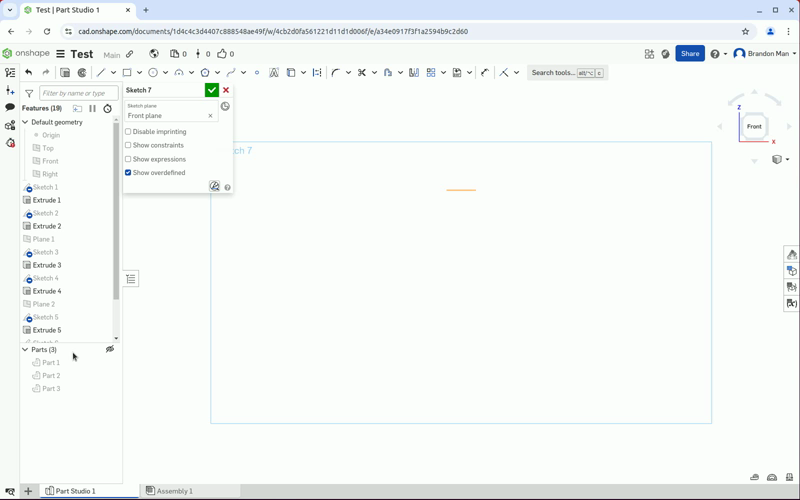
key(c)
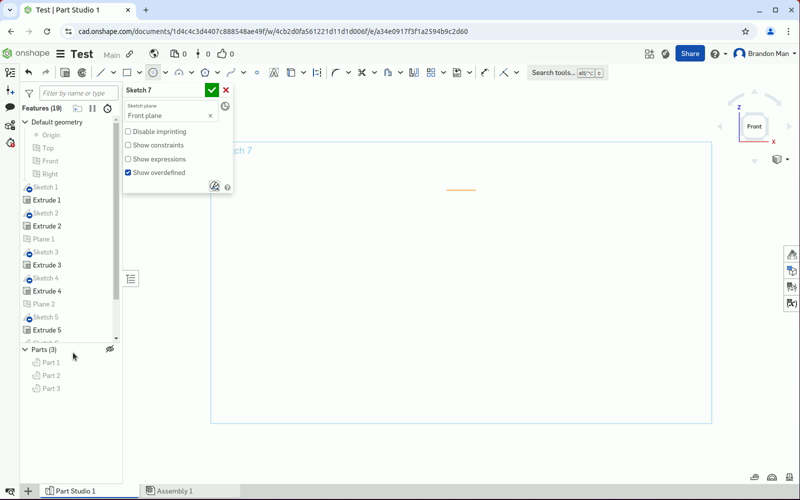
key_down(shift)
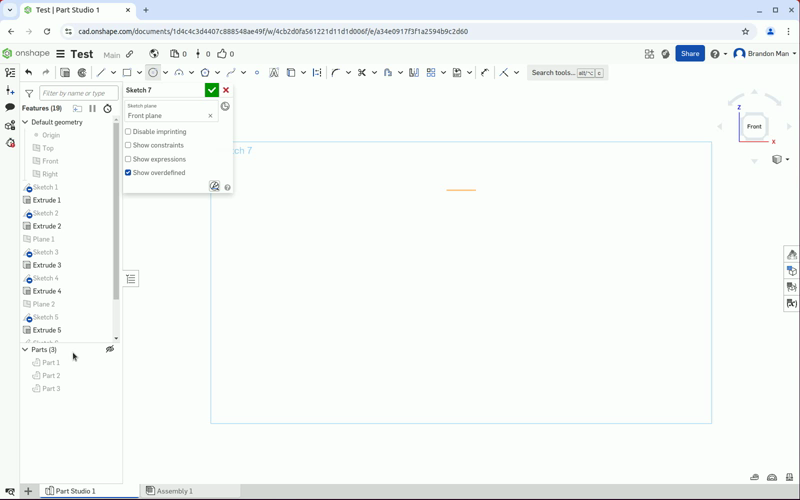
mouse_move(468, 228)
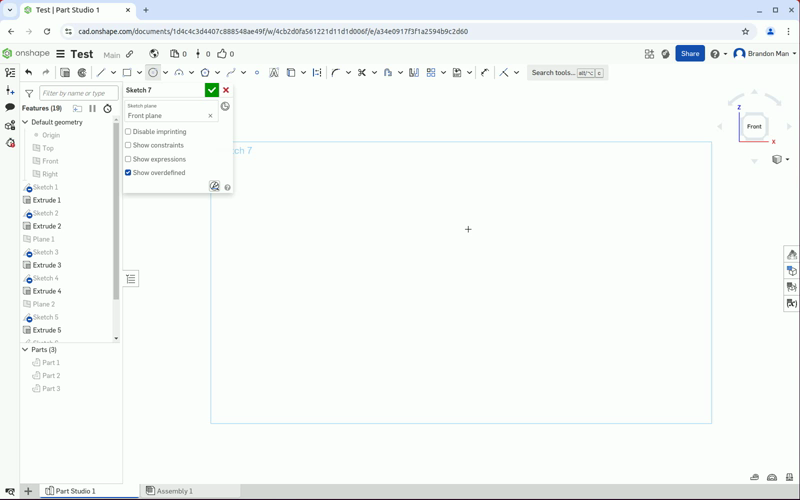
click(468, 228)
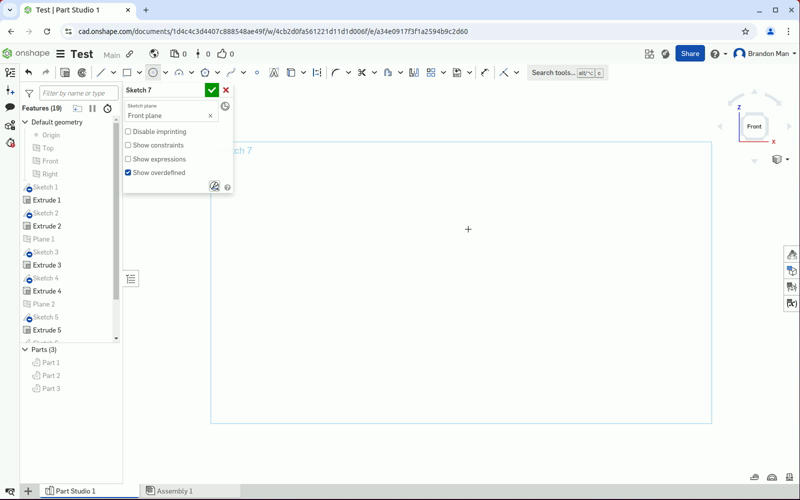
key_up(shift)
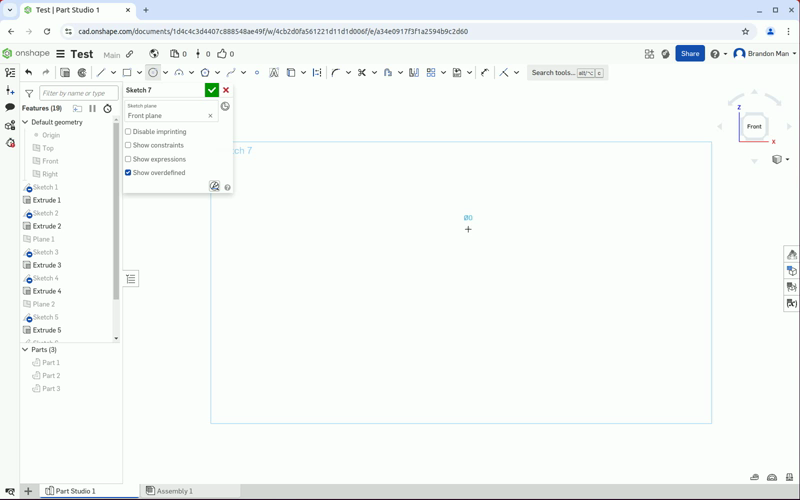
mouse_move(471, 228)
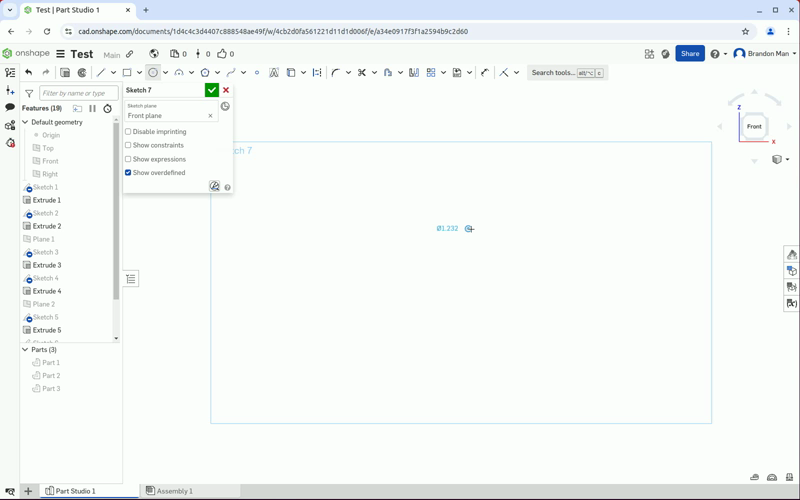
click(471, 228)
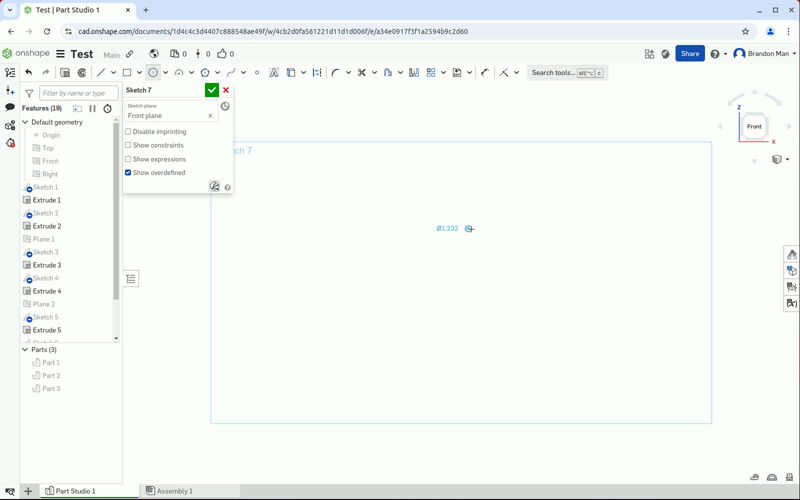
key(esc)
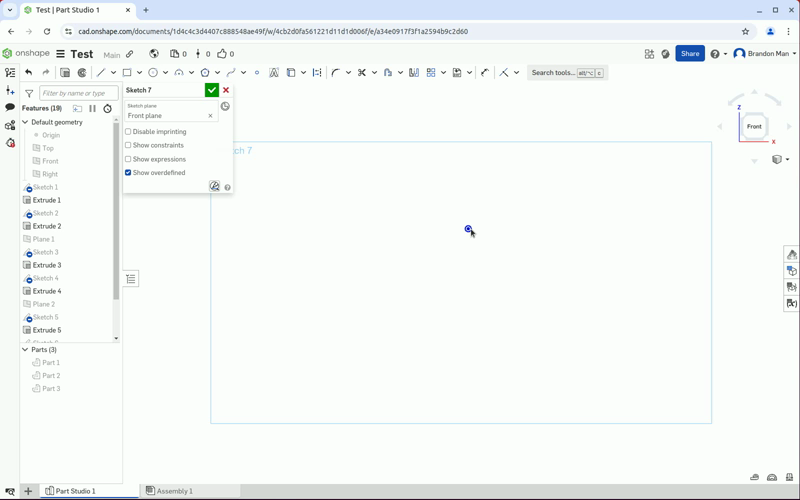
mouse_move(468, 230)
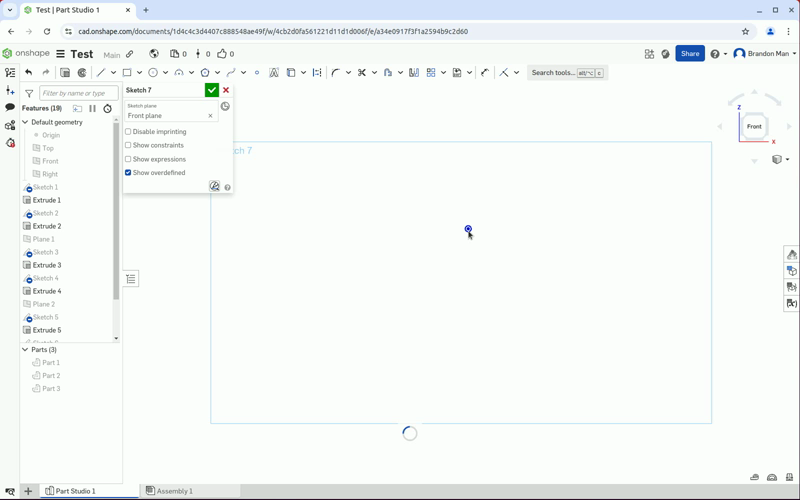
scroll(6)
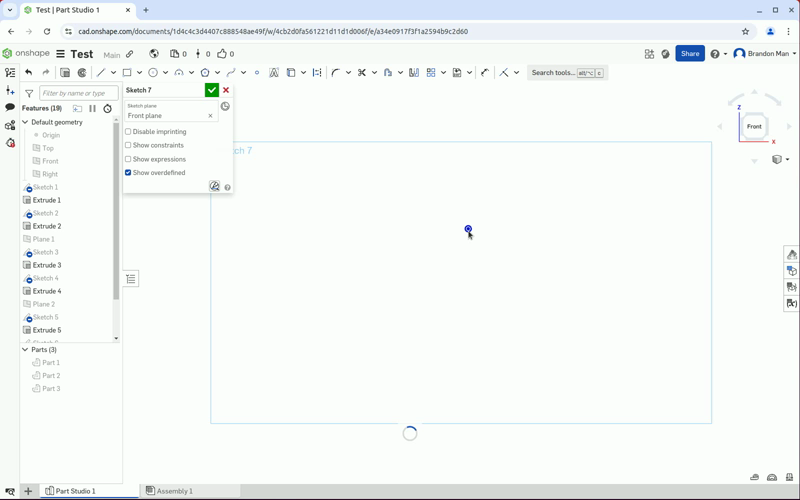
scroll(6)
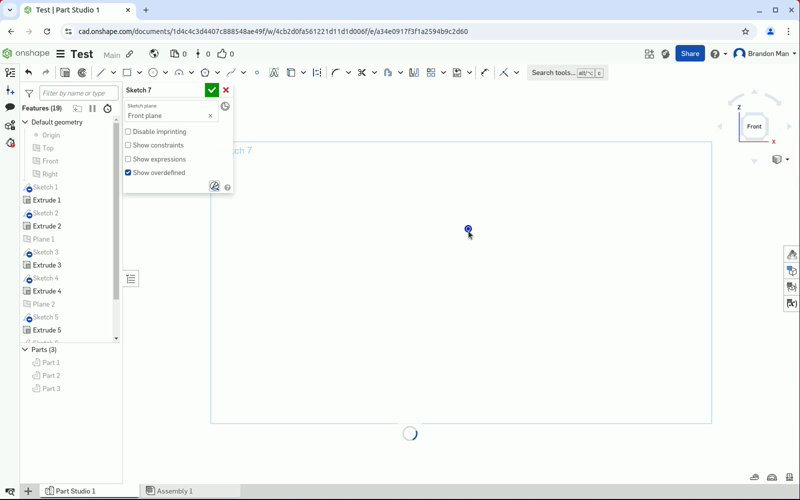
scroll(6)
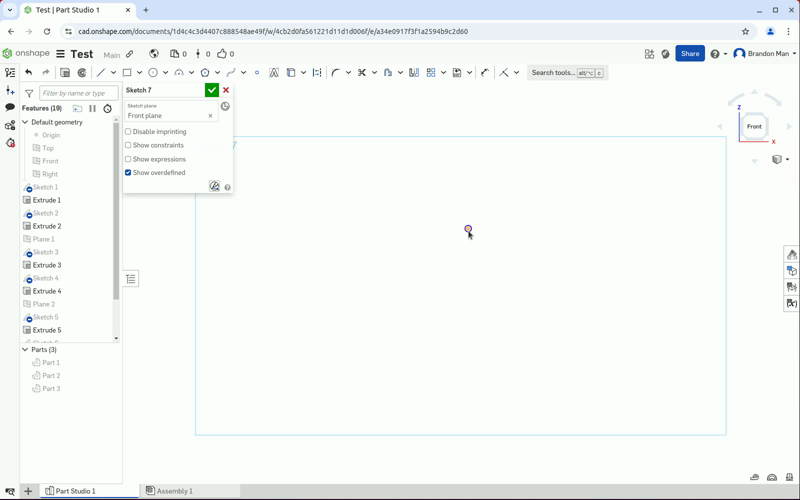
scroll(6)
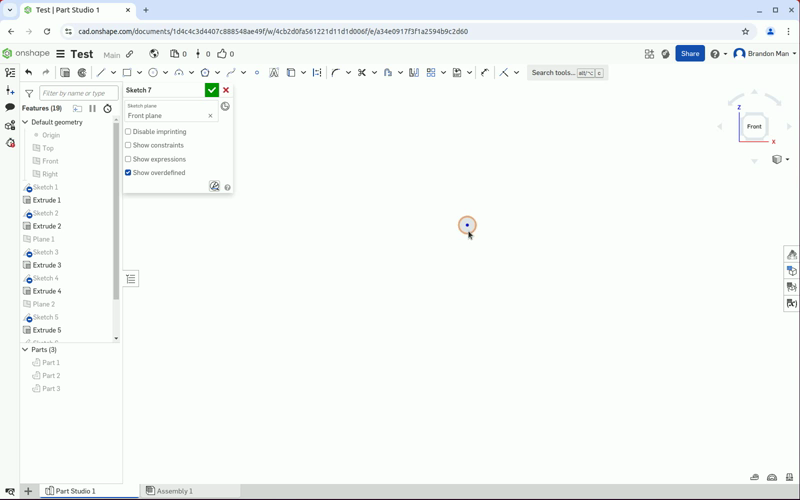
scroll(6)
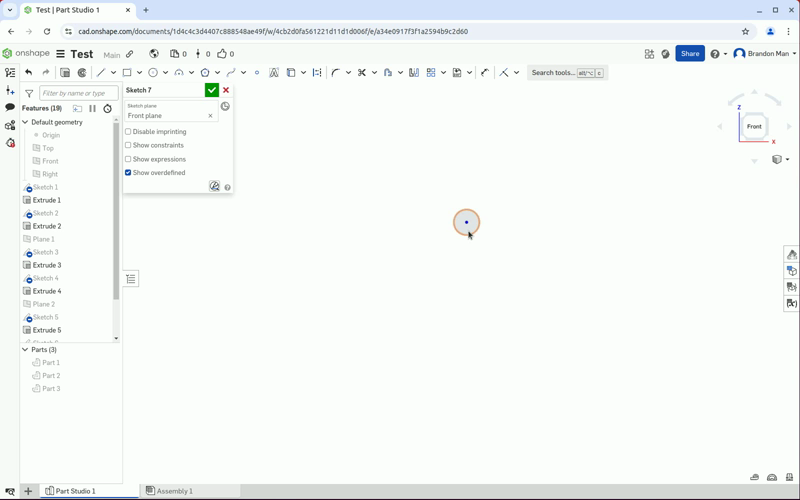
scroll(6)
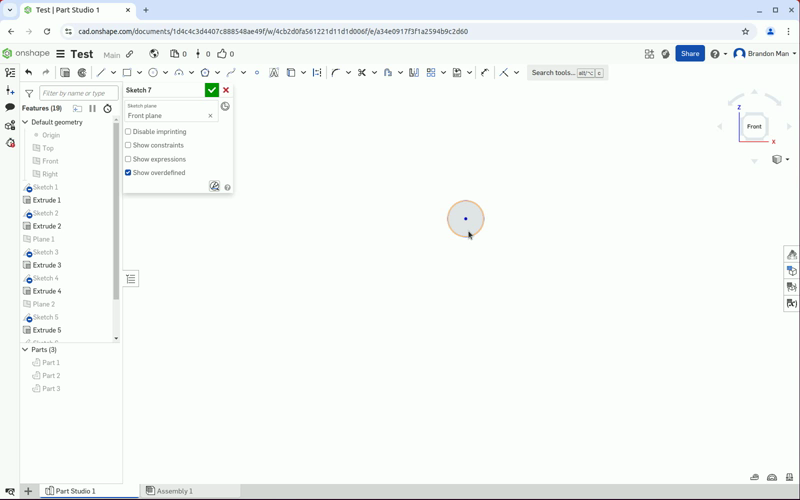
scroll(6)
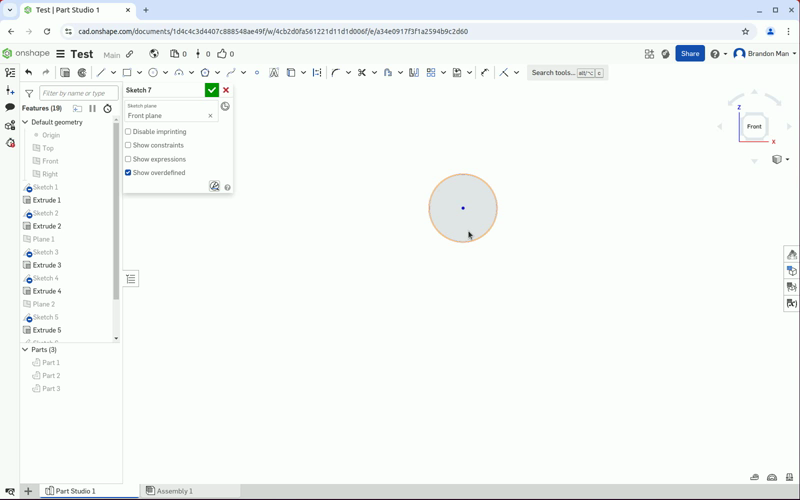
click(468, 230)
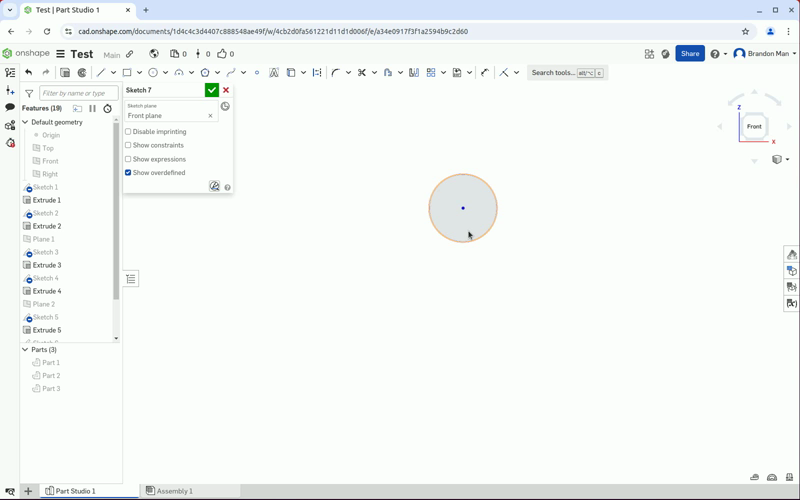
scroll(-6)
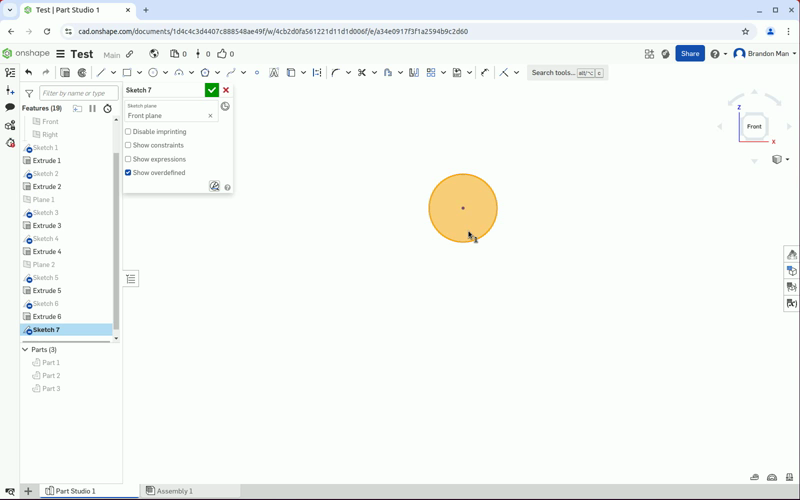
scroll(-6)
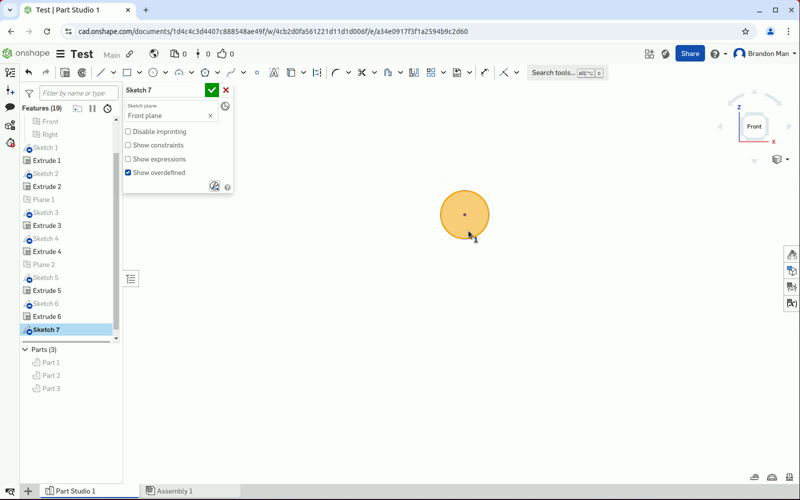
scroll(-6)
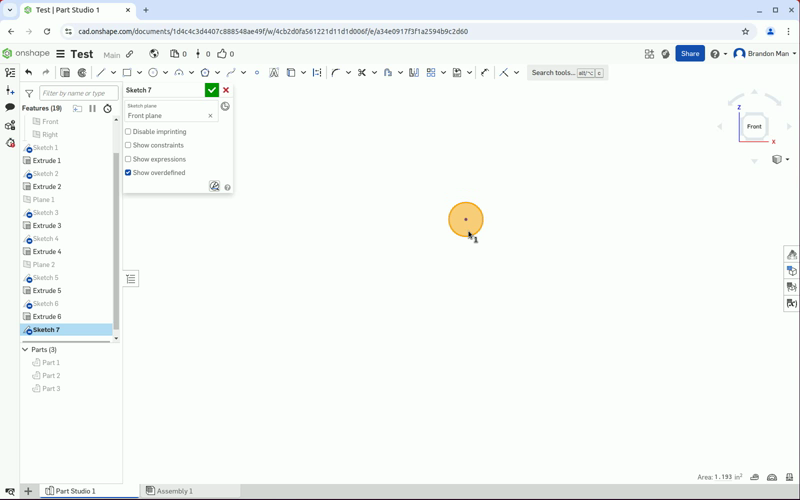
scroll(-6)
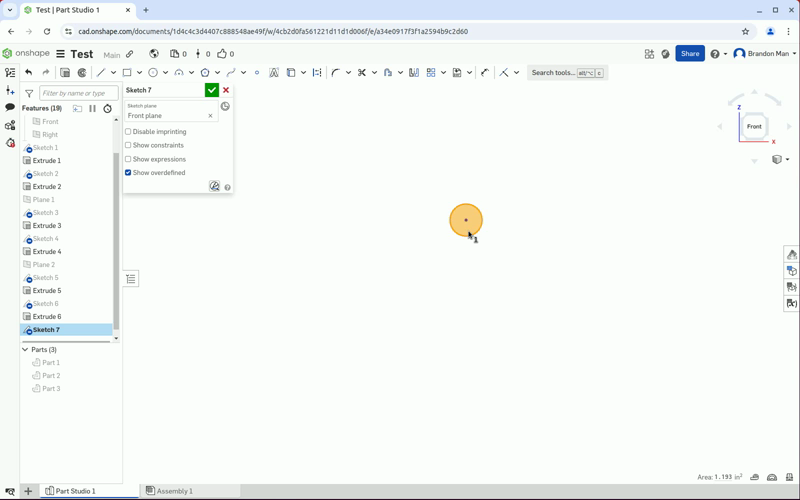
scroll(-6)
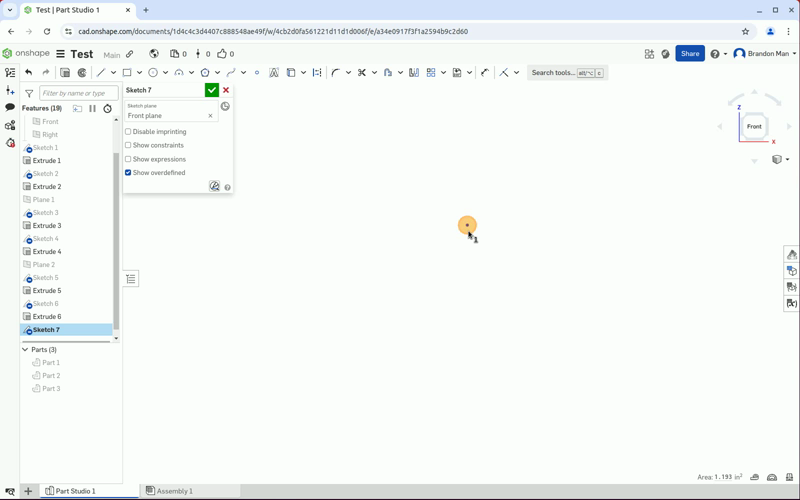
scroll(-6)
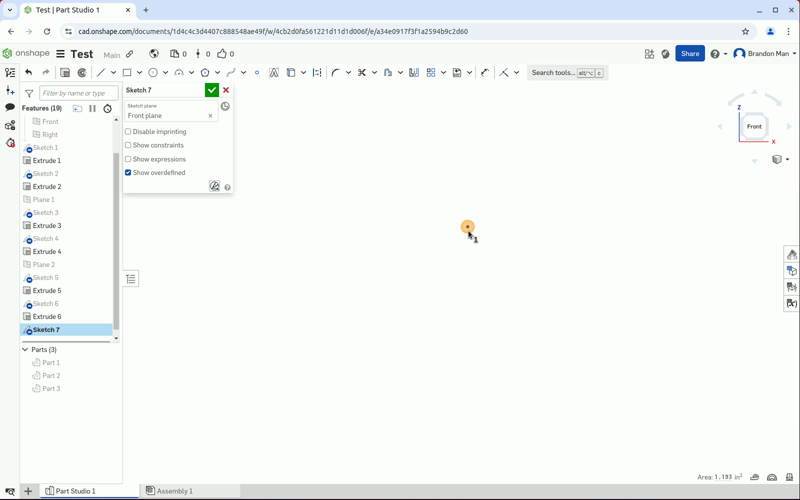
scroll(-6)
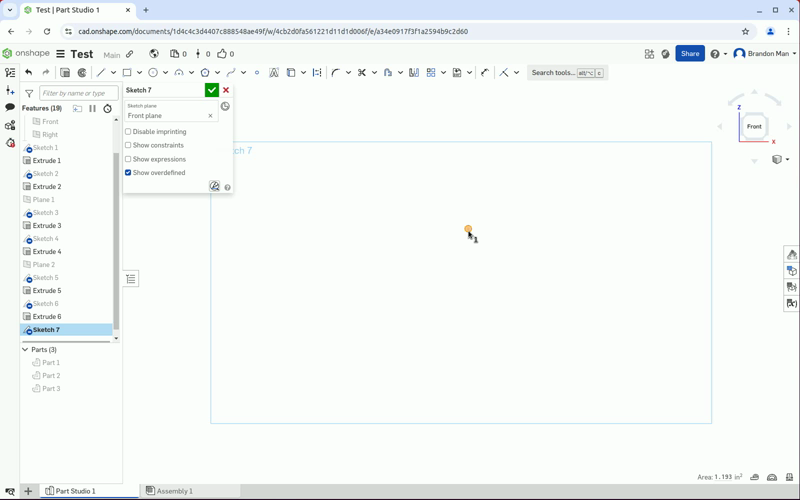
mouse_move(73, 352)
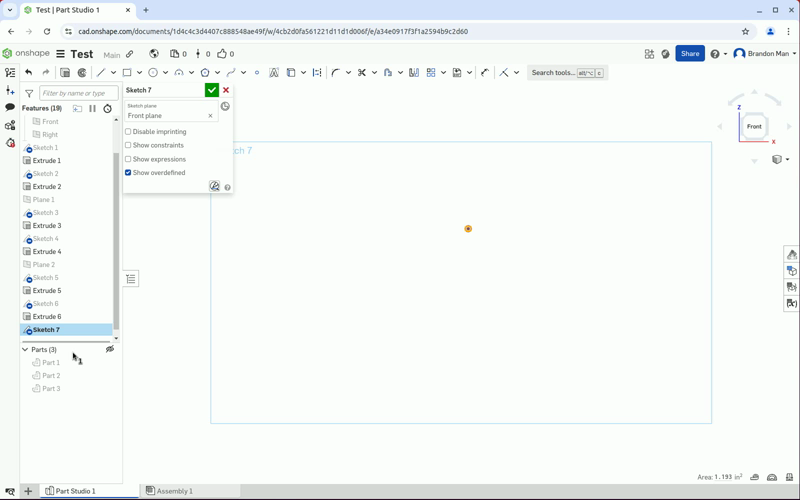
key(shift+y)
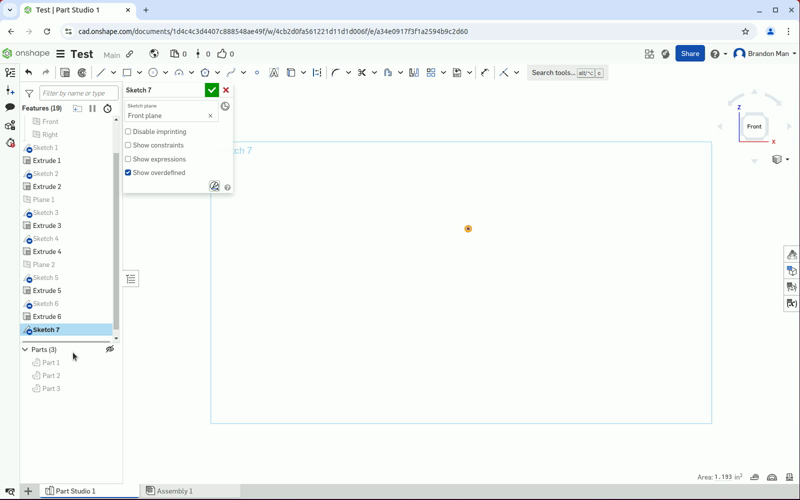
key(shift+e)
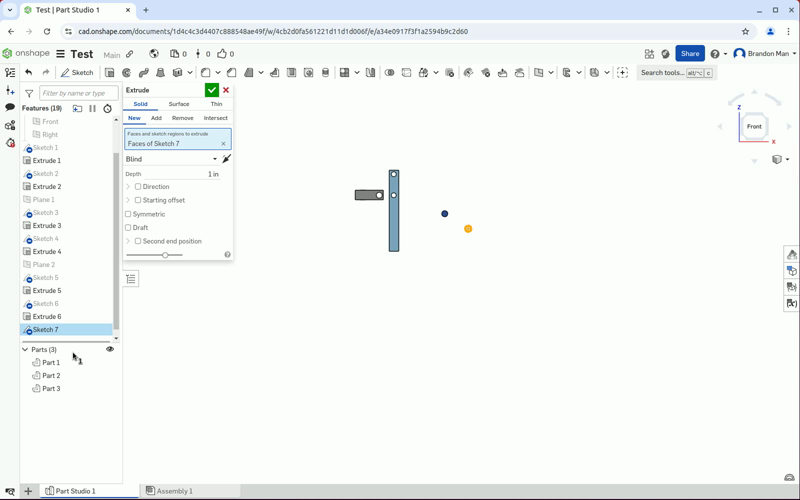
mouse_move(143, 106)
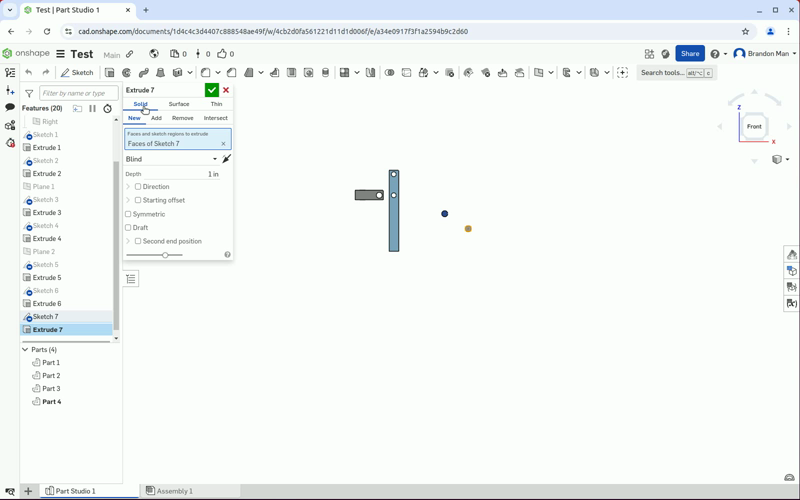
click(143, 106)
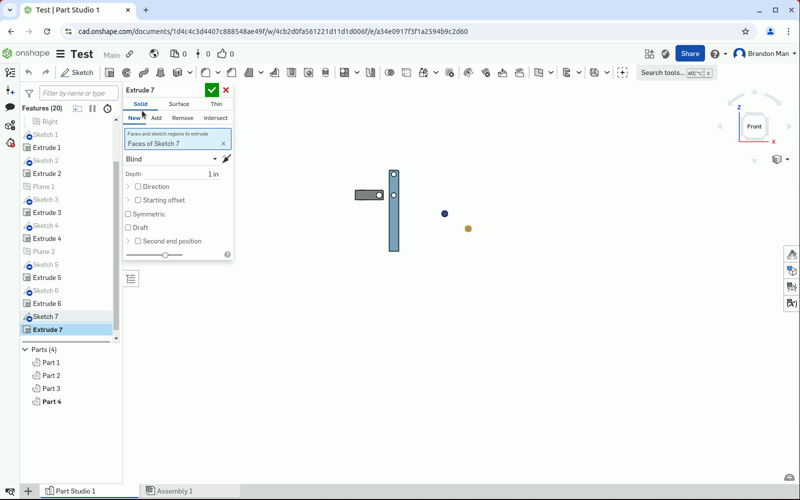
mouse_move(137, 120)
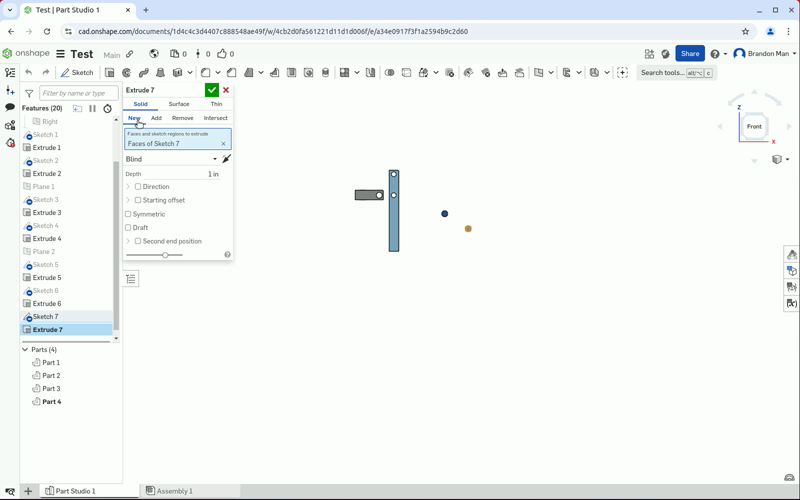
click(137, 120)
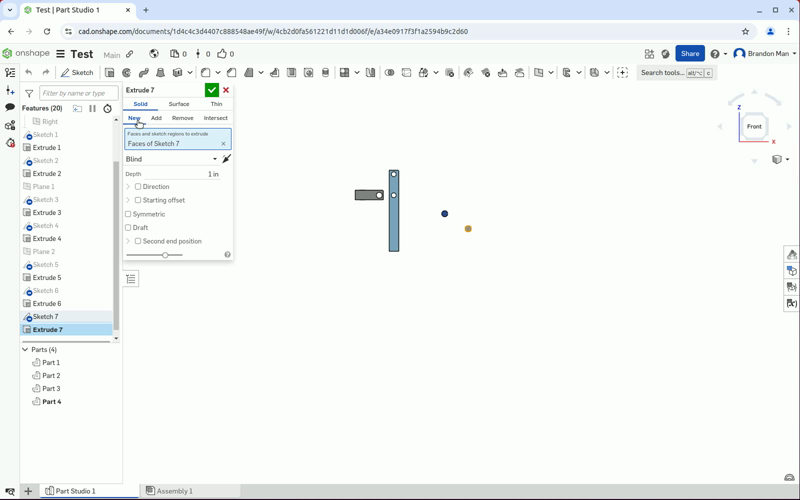
key(tab, 4)
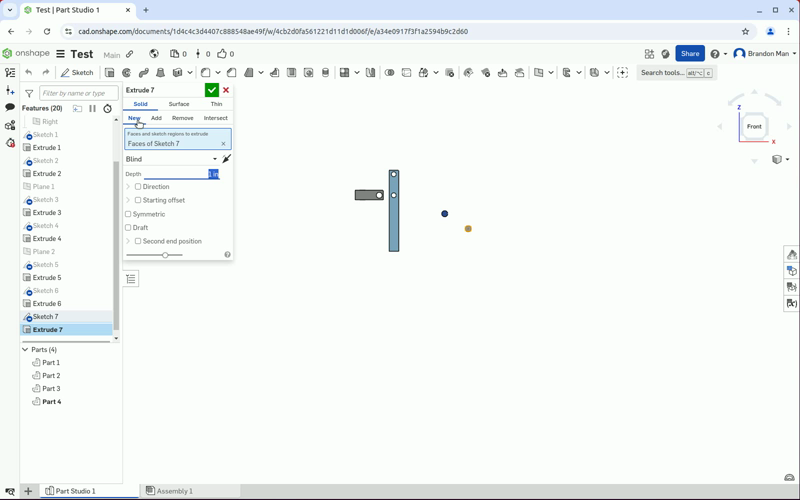
text(6.499)
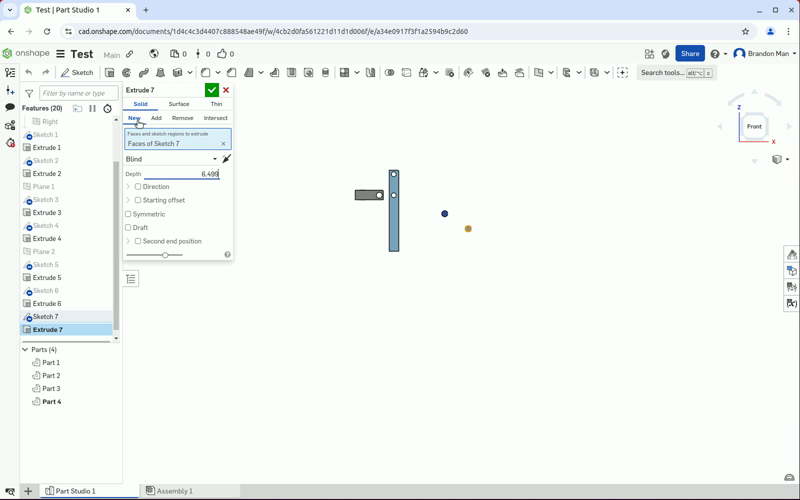
key(enter)
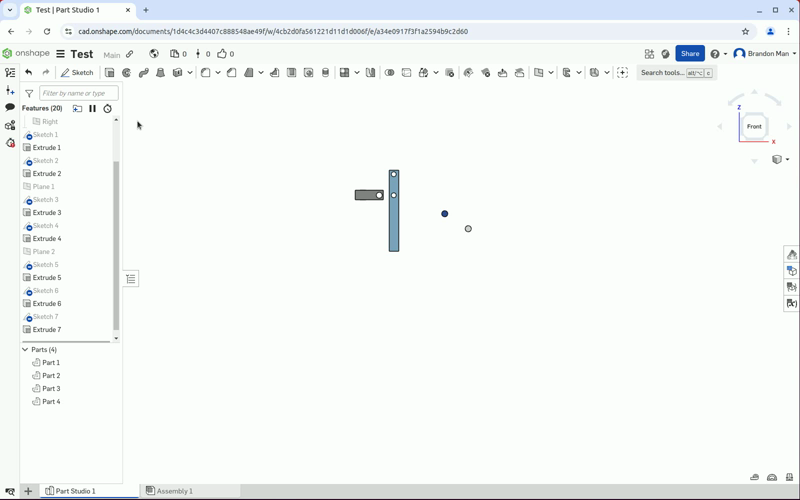
key(shift+h)
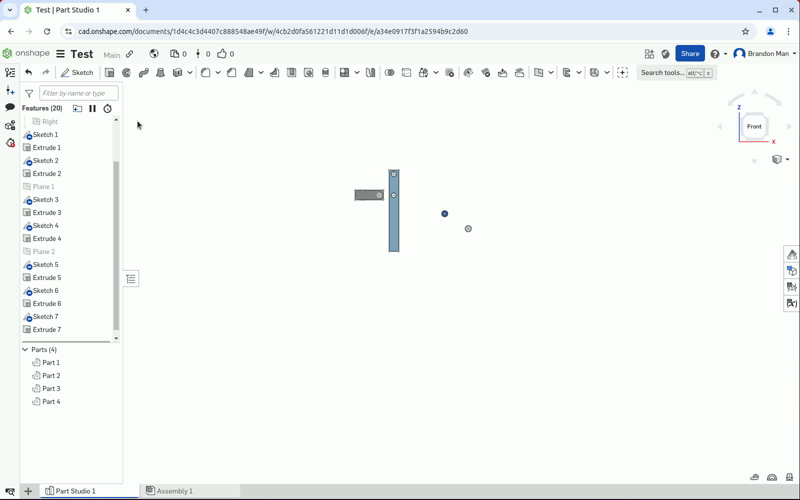
key(shift+h)
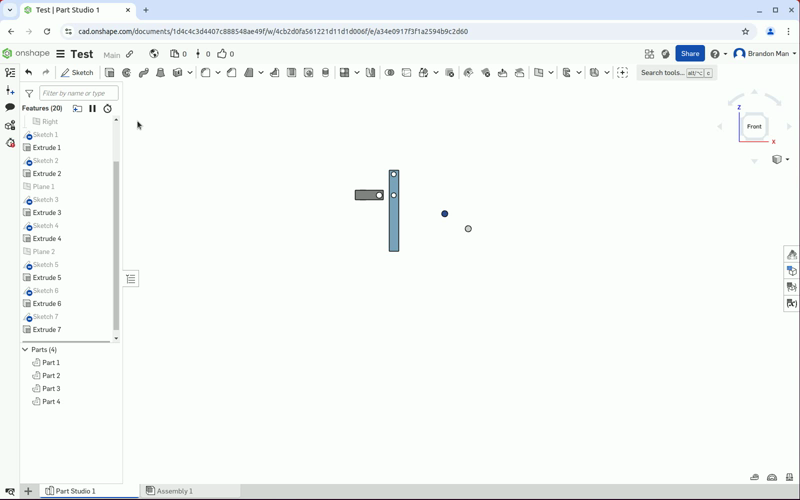
mouse_move(69, 137)
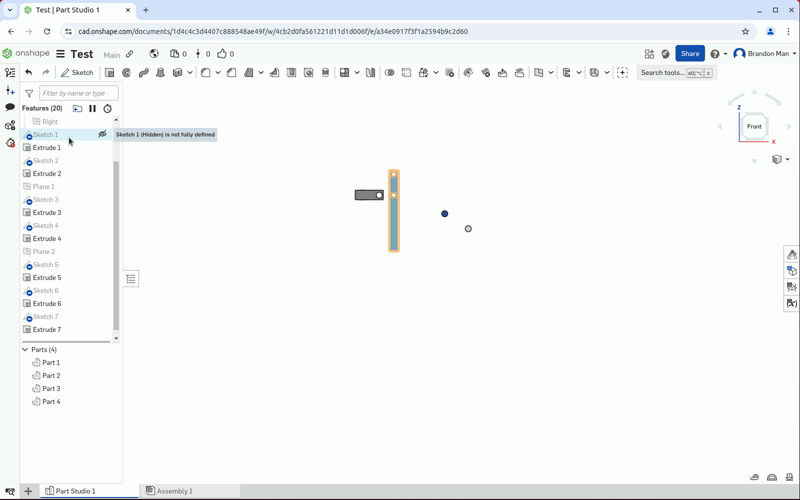
click(69, 137)
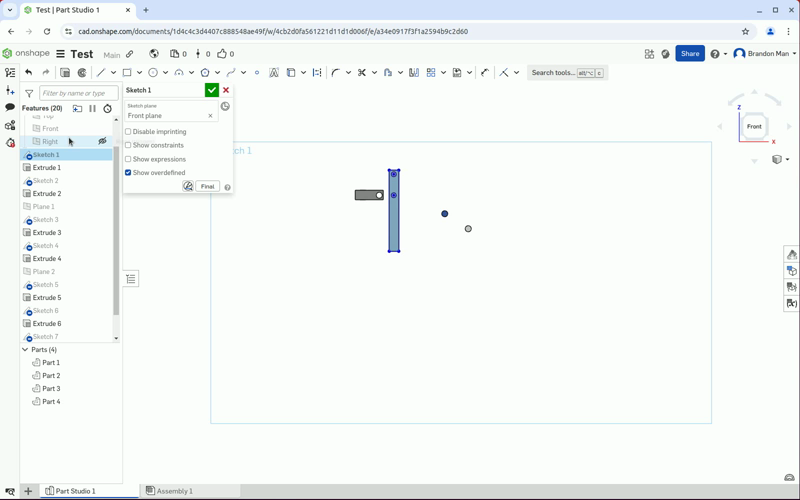
mouse_move(229, 92)
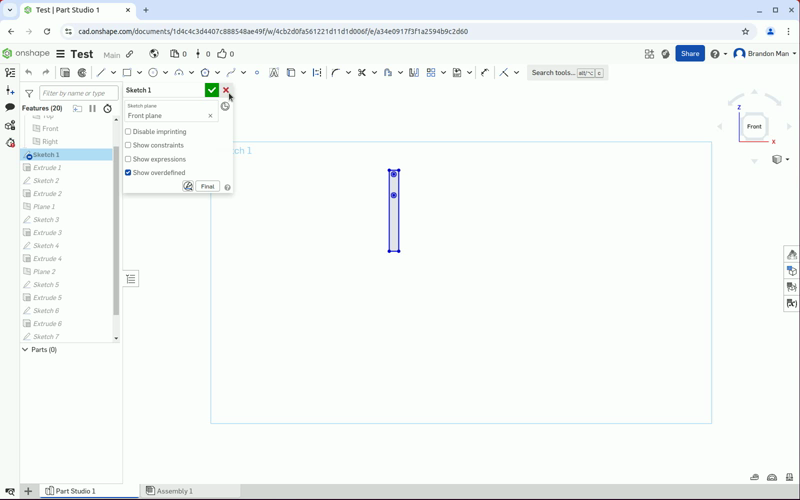
click(229, 92)
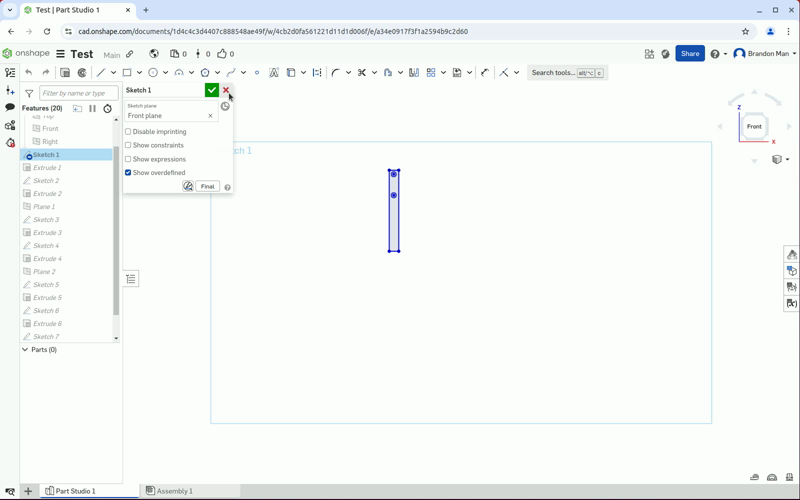
key(shift+s)
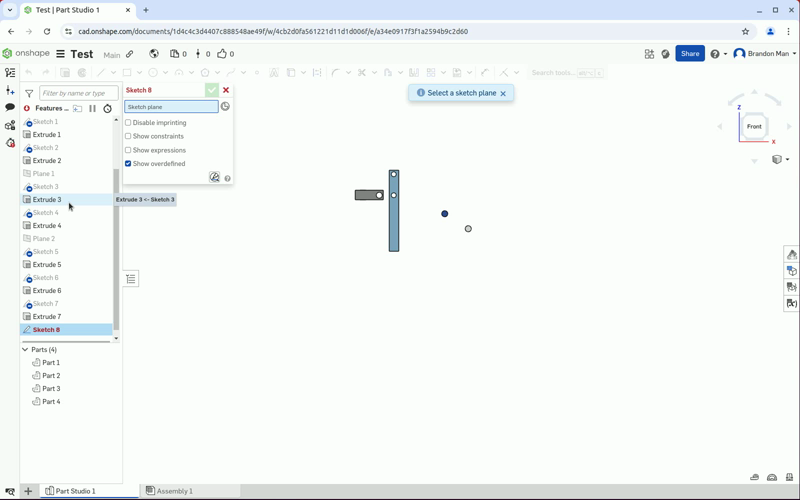
scroll(3)
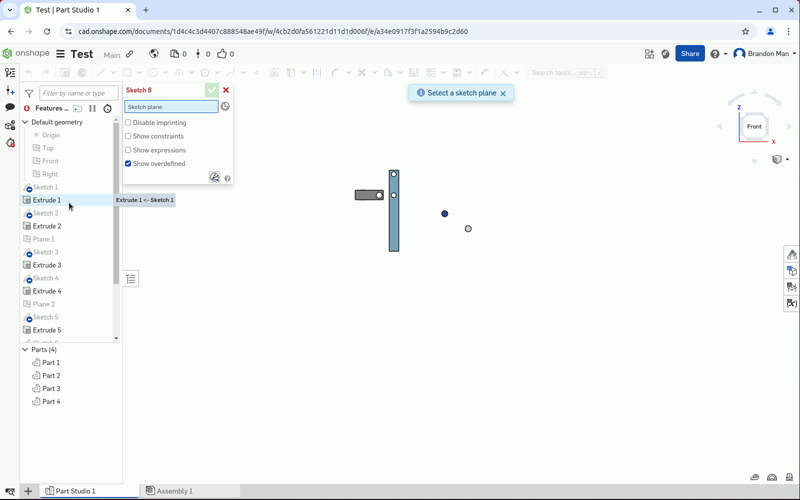
mouse_move(69, 163)
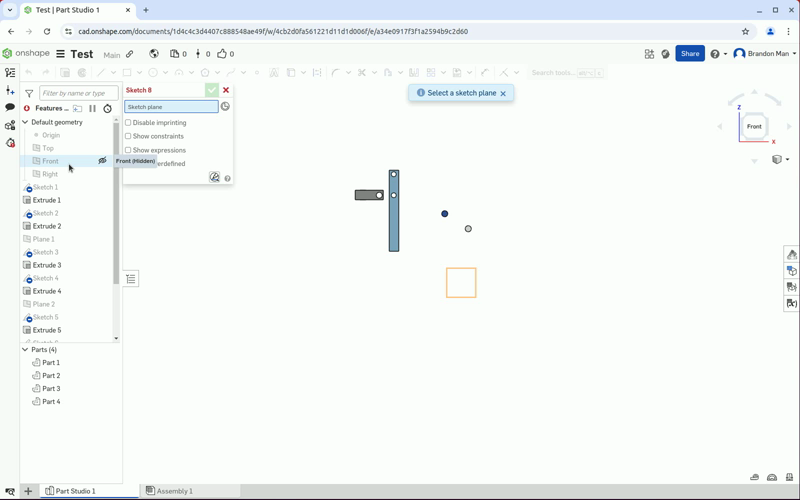
click(69, 163)
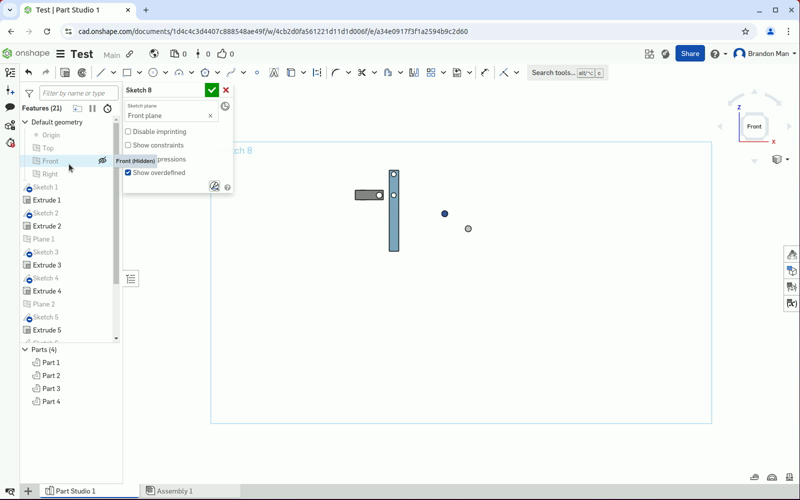
mouse_move(73, 352)
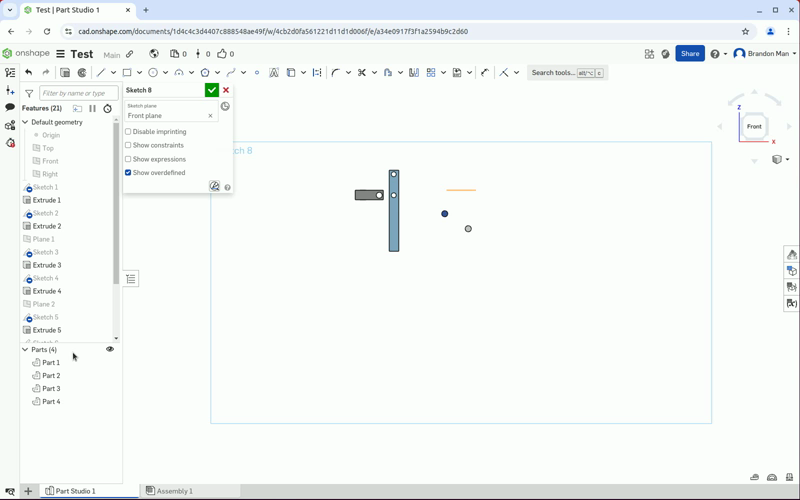
key(y)
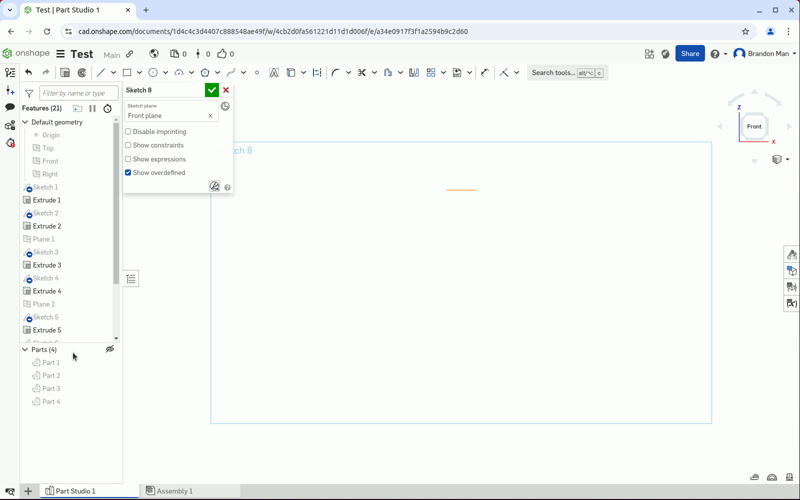
key(l)
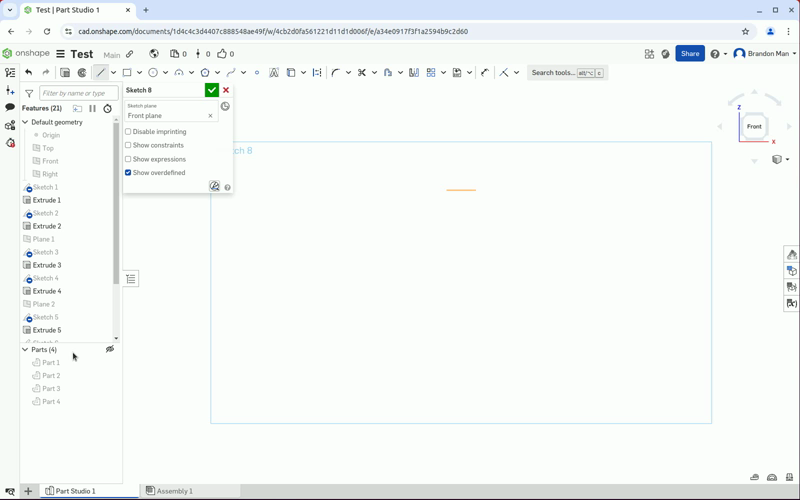
key_down(shift)
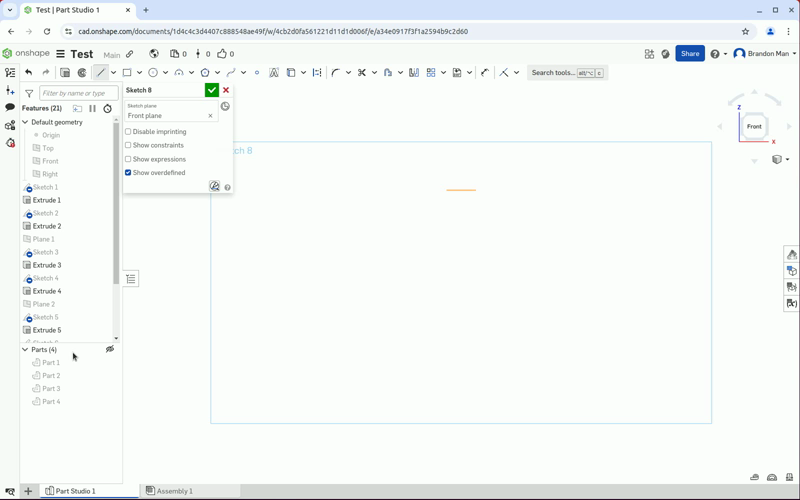
mouse_move(398, 282)
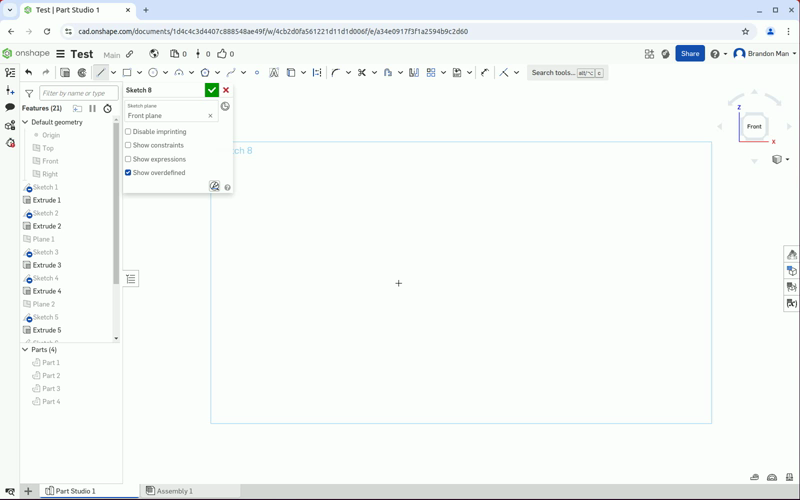
click(398, 282)
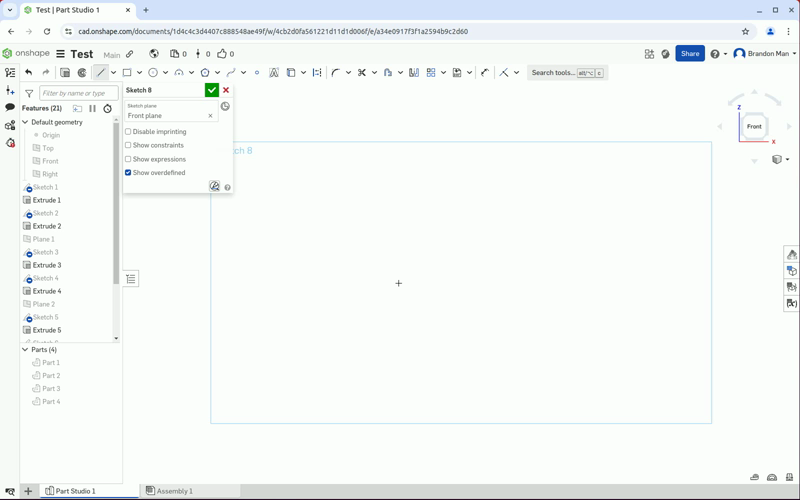
key_up(shift)
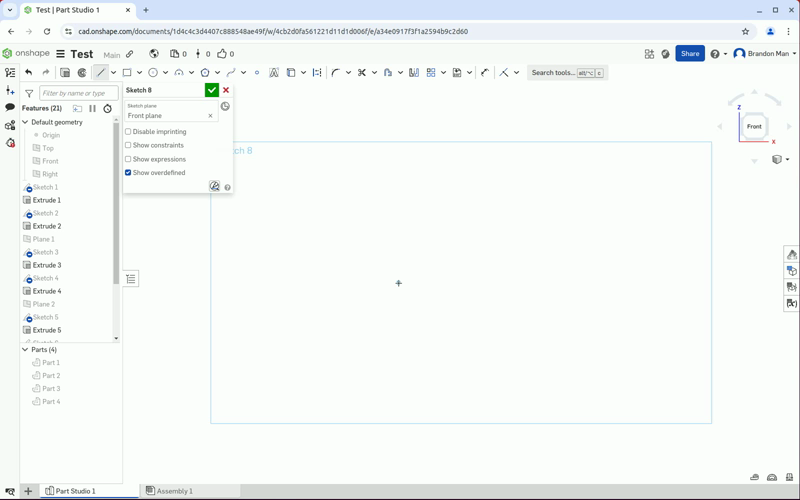
key_down(shift)
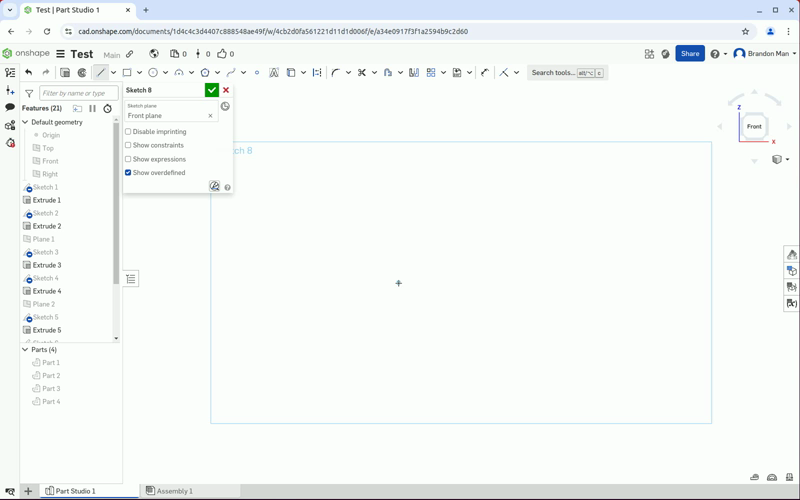
mouse_move(428, 282)
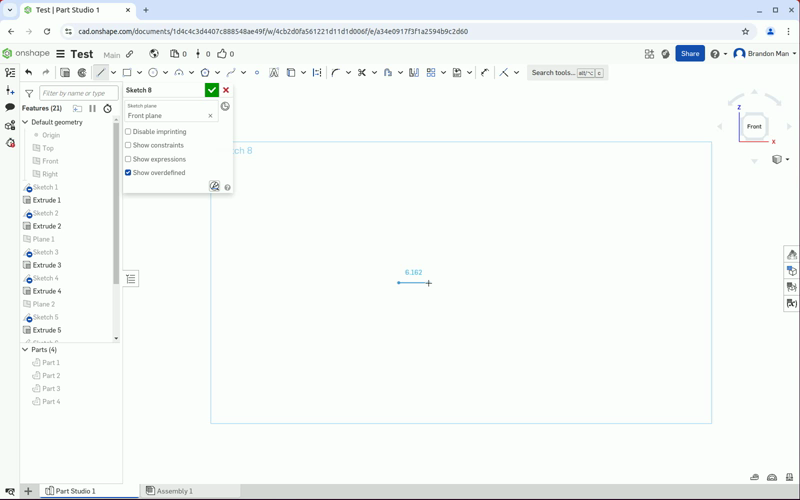
mouse_move(417, 282)
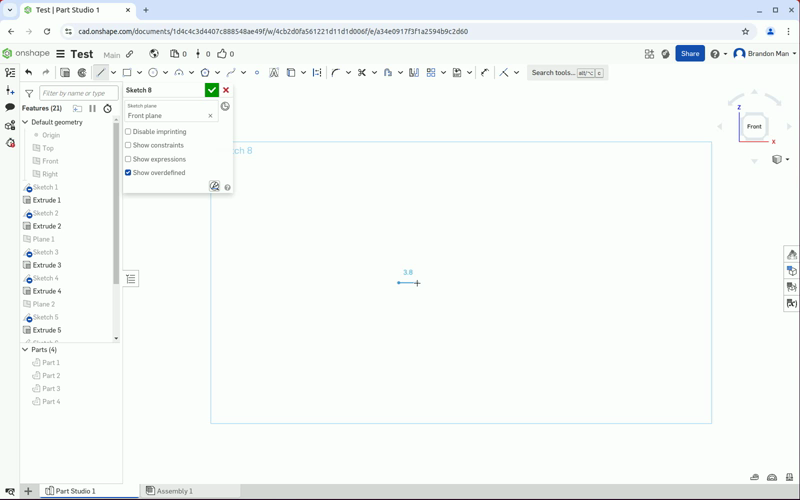
click(417, 282)
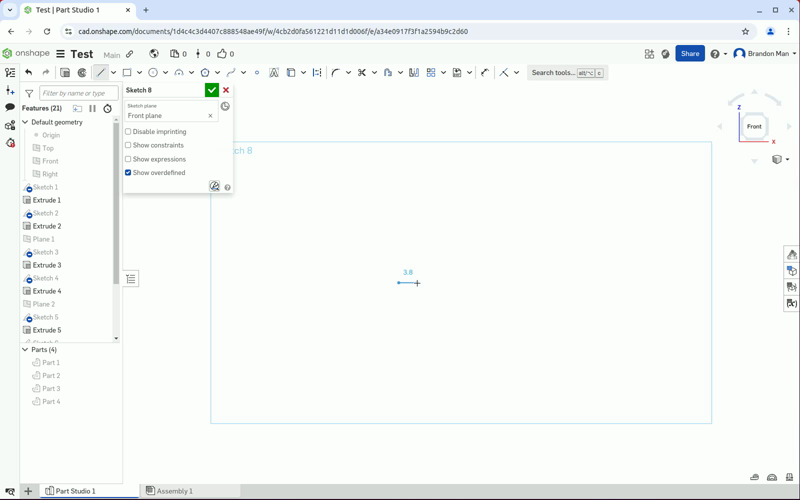
key_up(shift)
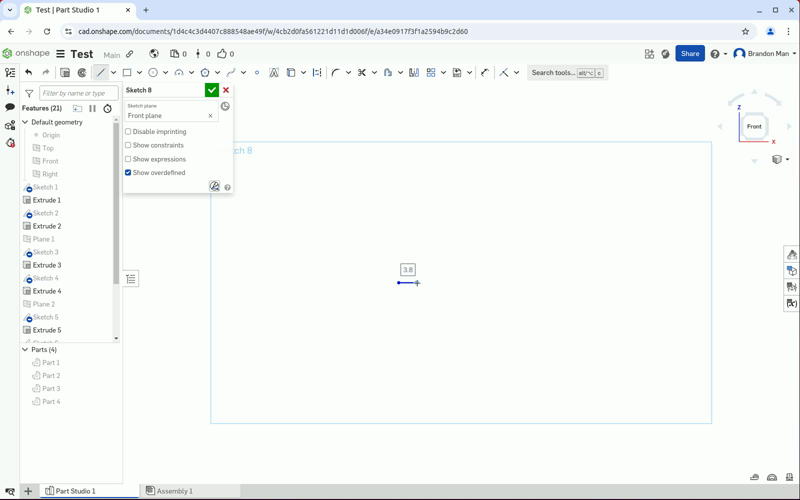
key(esc)
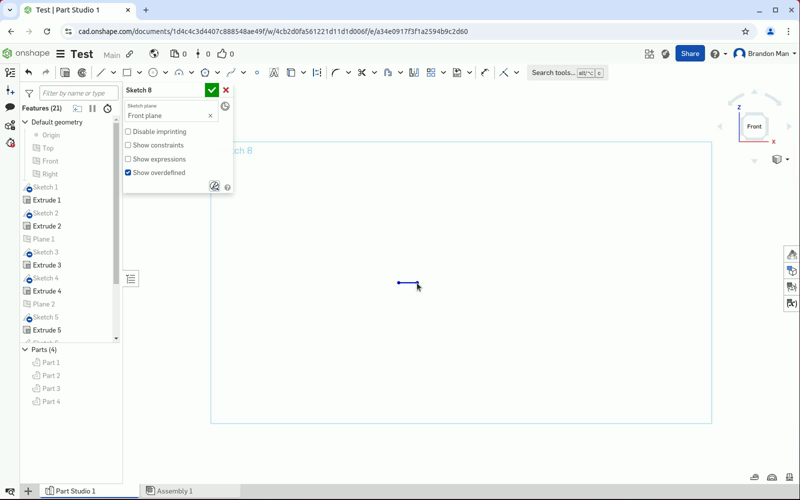
key(a)
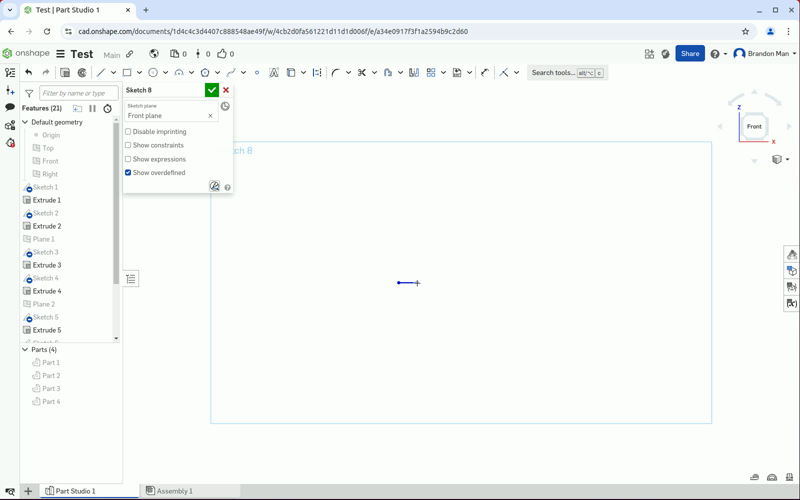
mouse_move(417, 282)
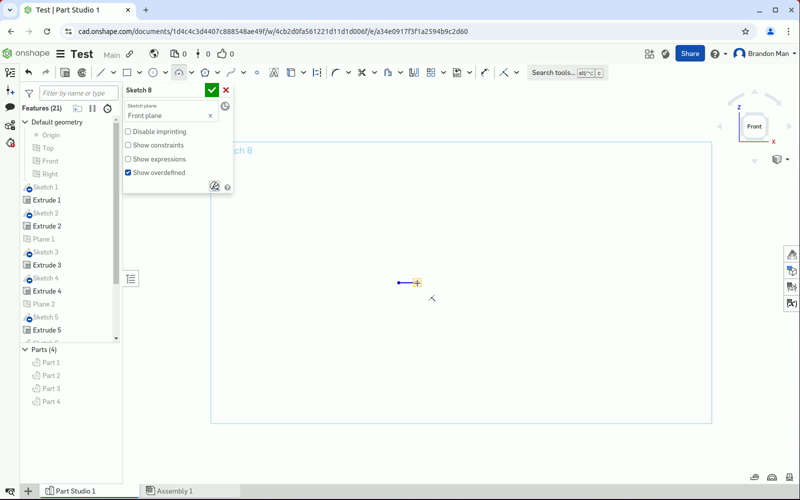
click(417, 282)
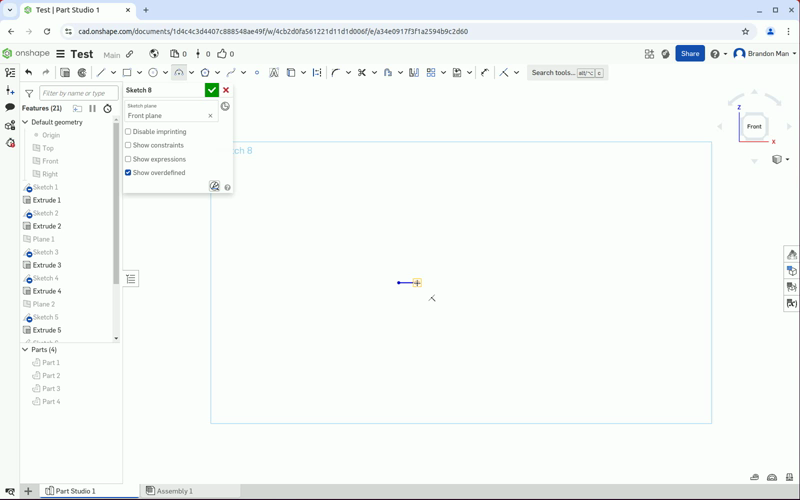
key_down(shift)
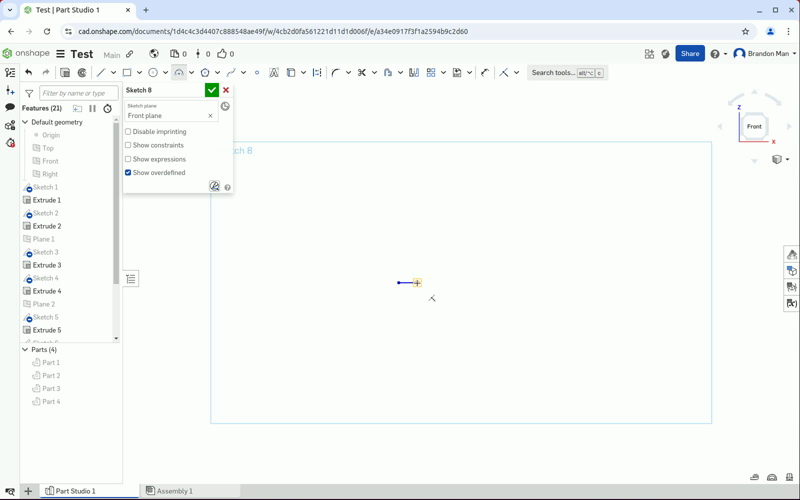
mouse_move(426, 273)
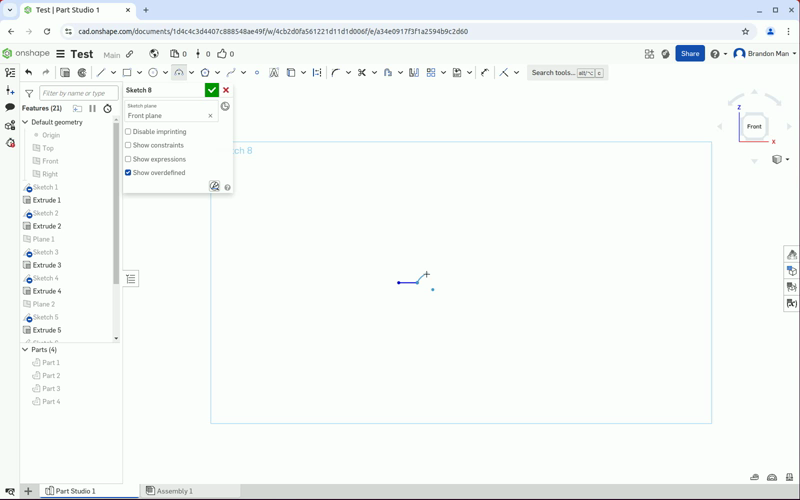
click(426, 273)
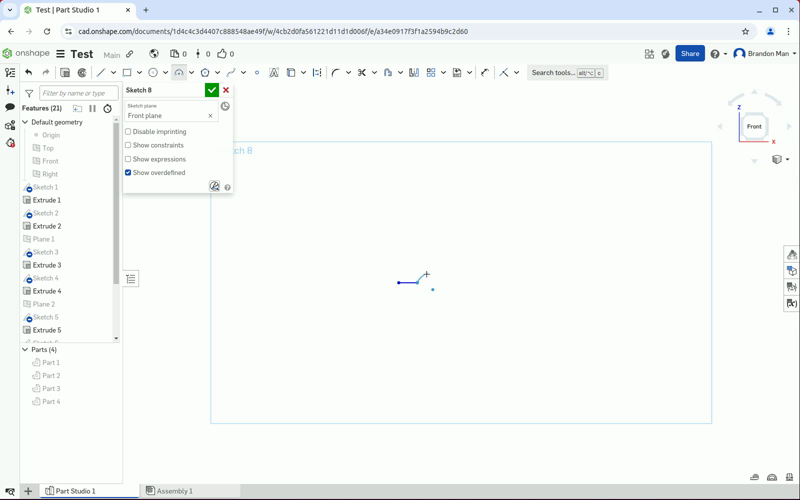
mouse_move(423, 280)
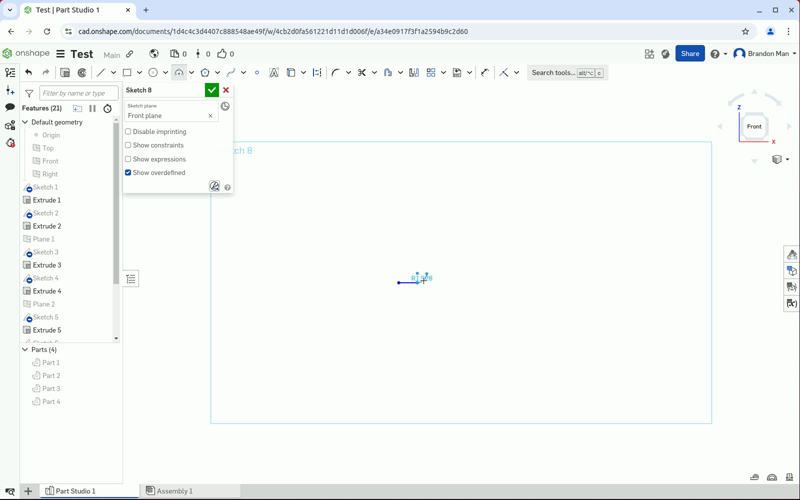
click(423, 280)
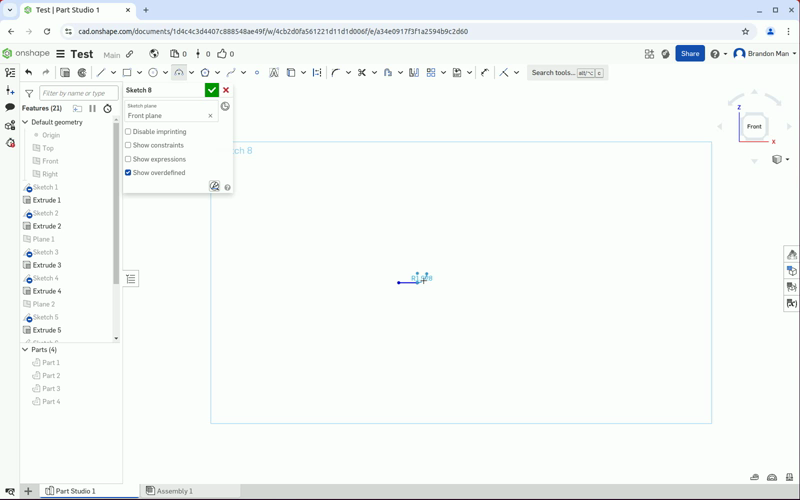
key_up(shift)
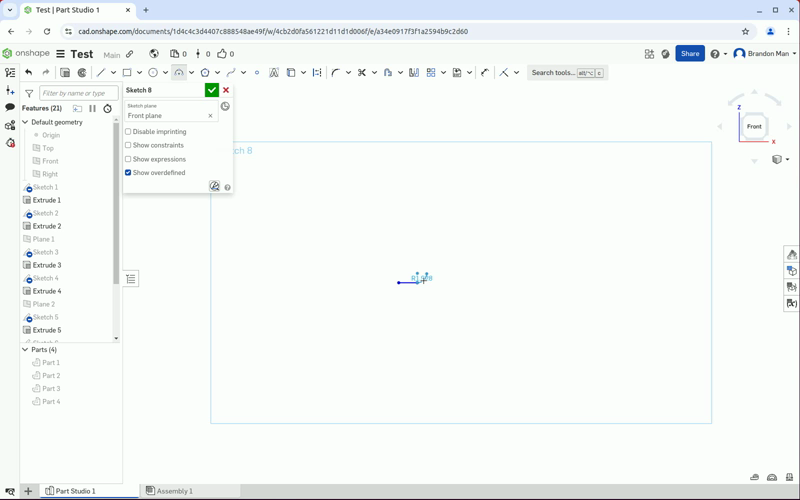
key(esc)
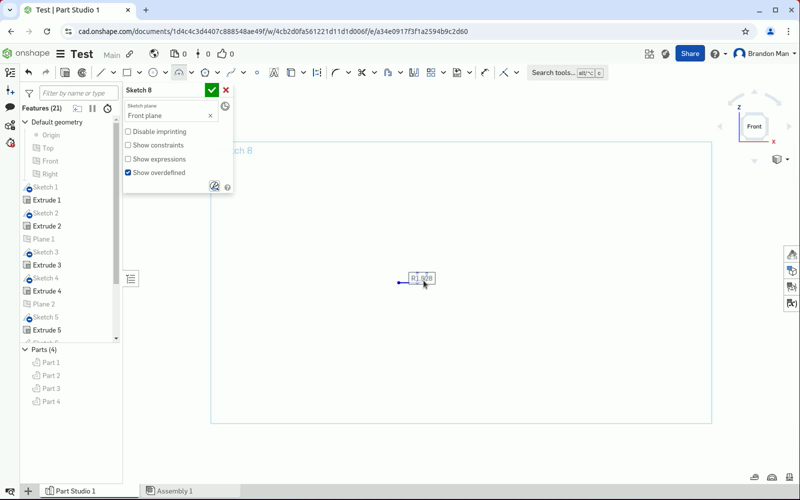
key(l)
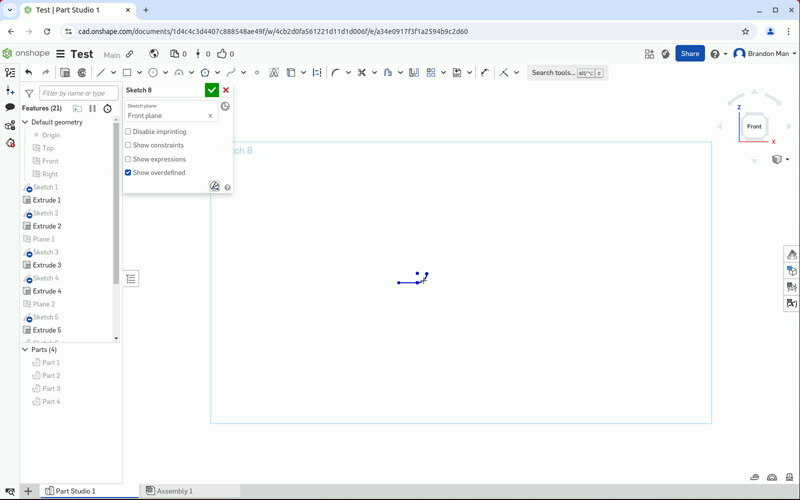
mouse_move(426, 273)
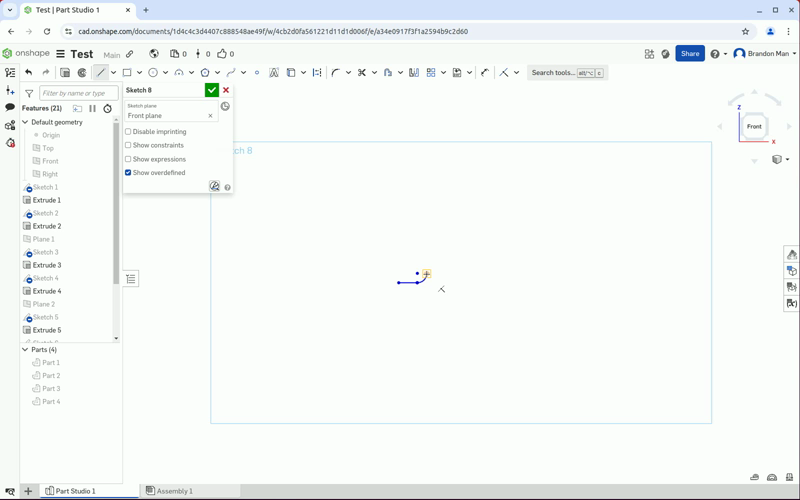
click(426, 273)
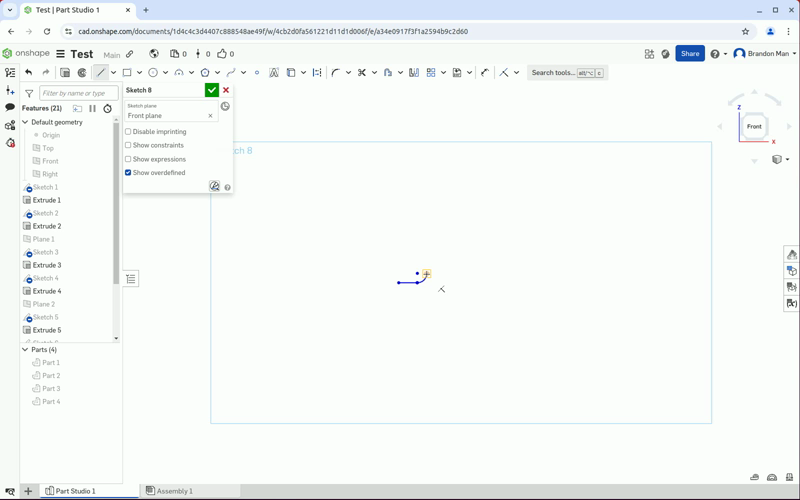
key_down(shift)
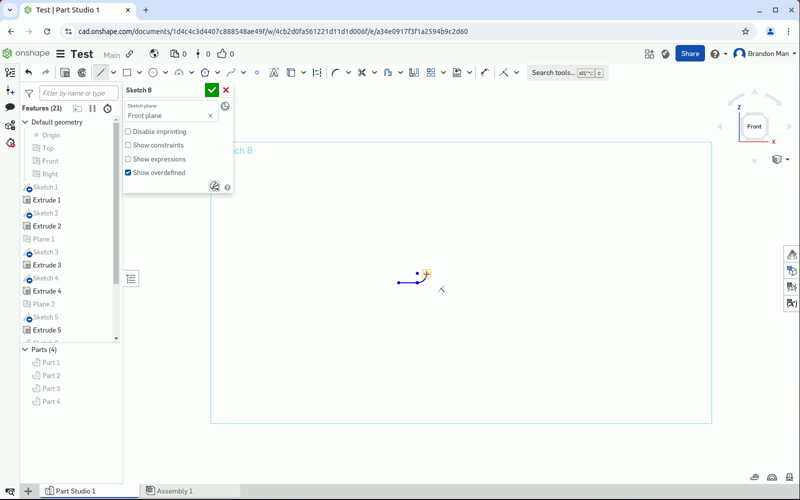
mouse_move(456, 273)
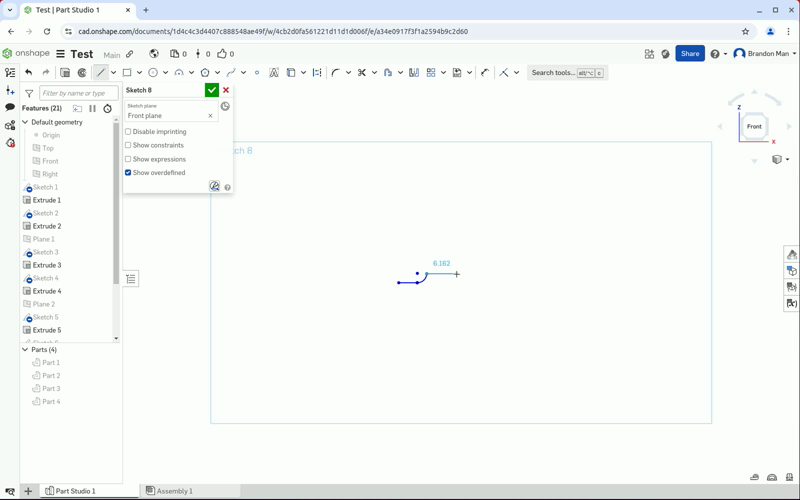
mouse_move(426, 268)
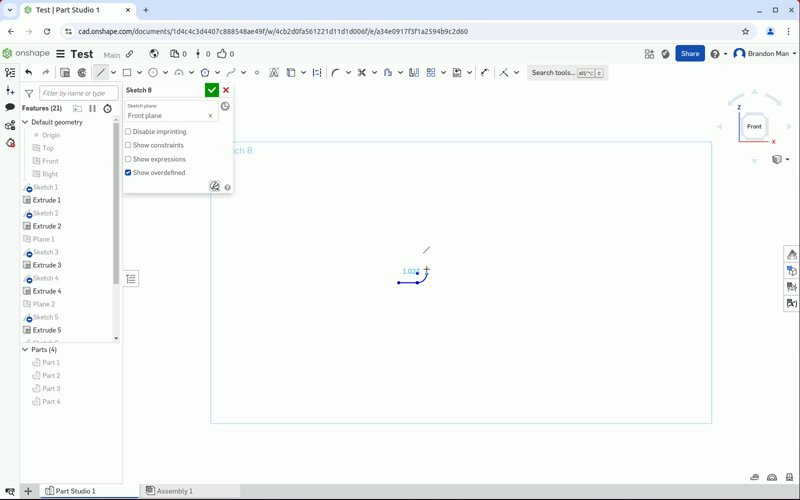
scroll(6)
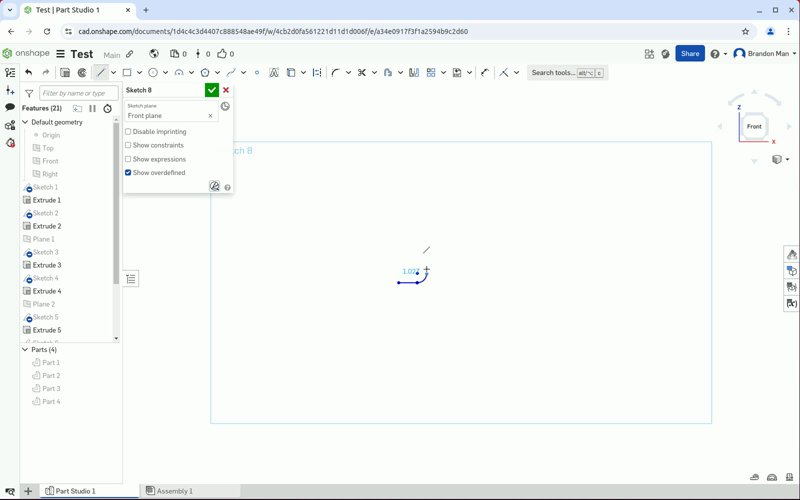
scroll(6)
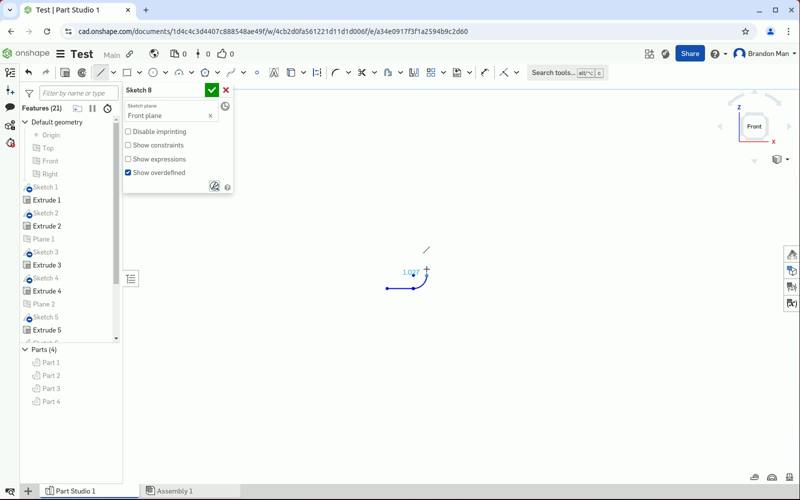
scroll(6)
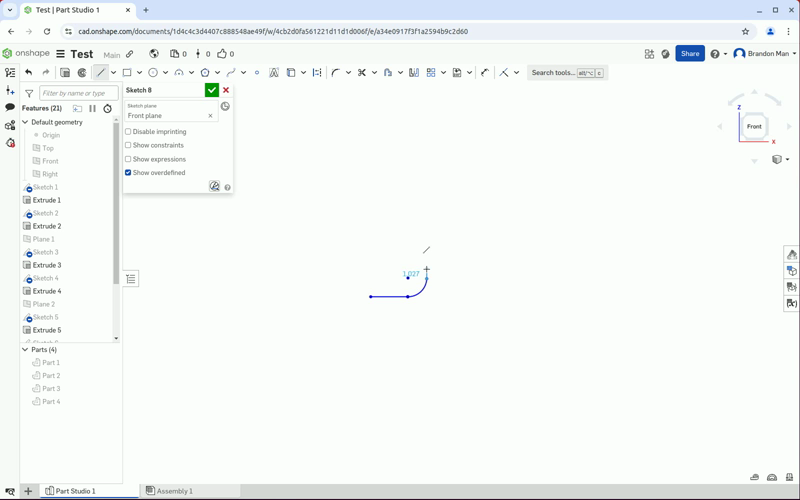
scroll(6)
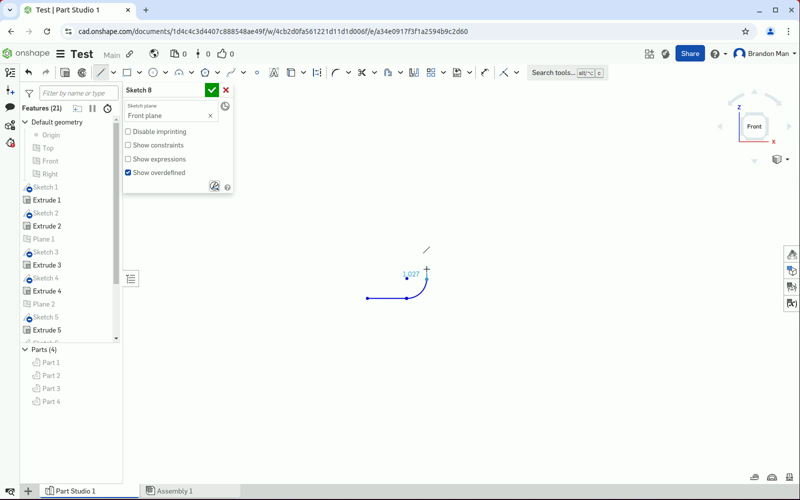
scroll(6)
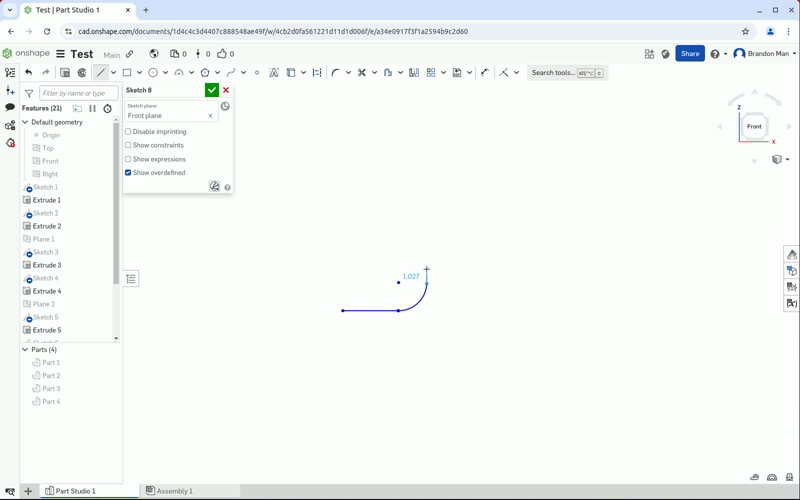
scroll(6)
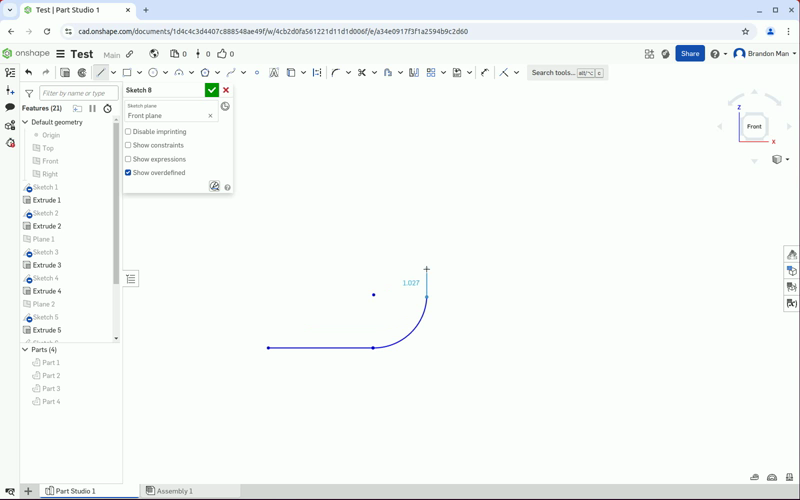
scroll(6)
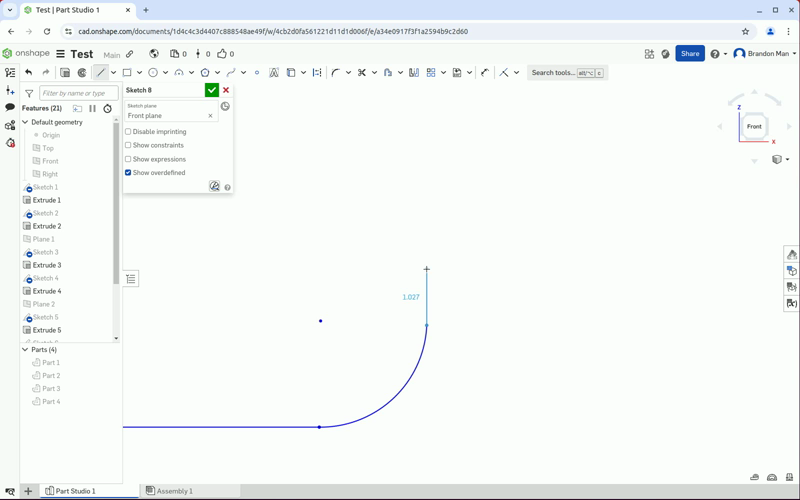
click(426, 268)
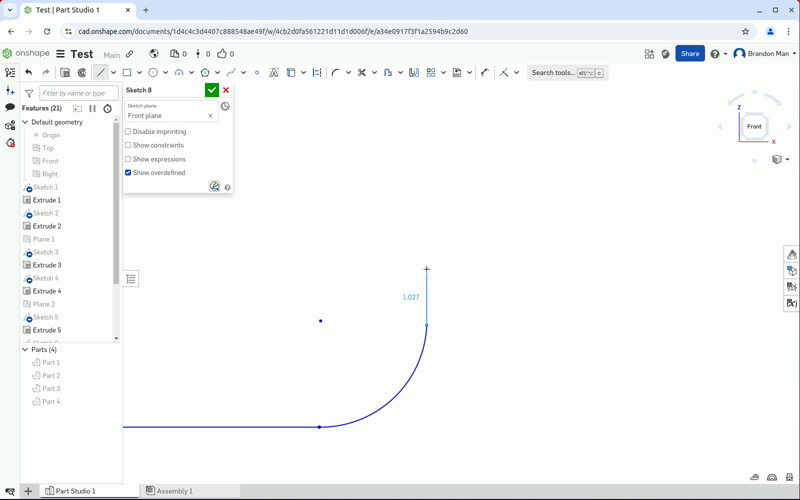
scroll(-6)
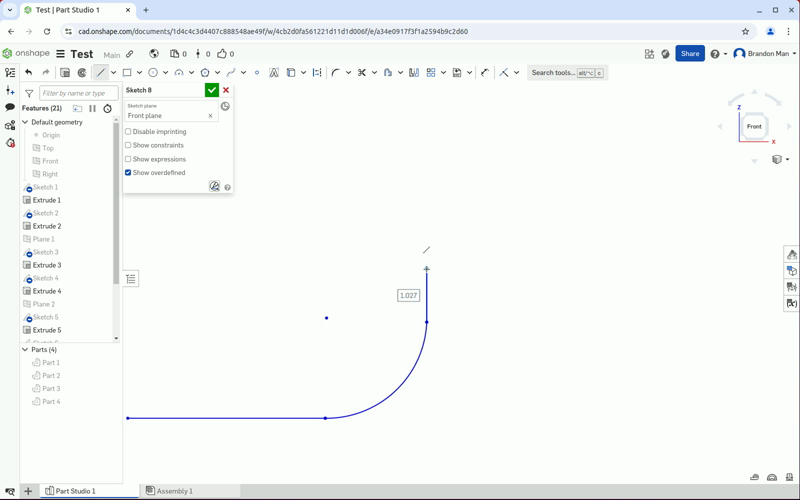
scroll(-6)
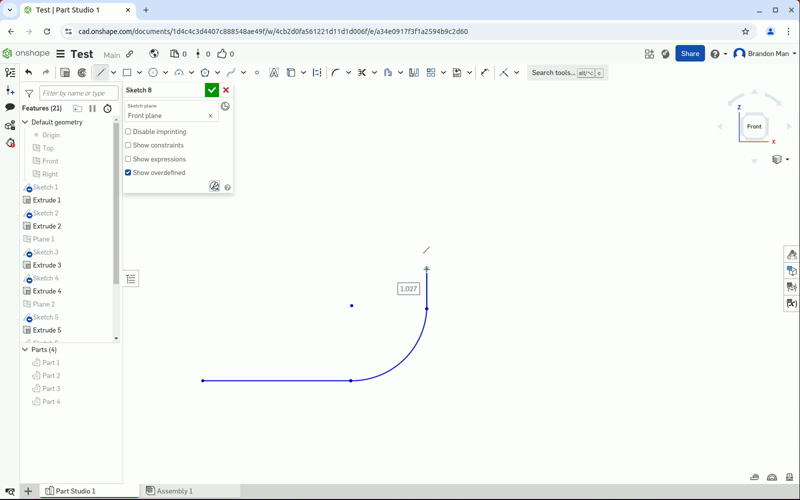
scroll(-6)
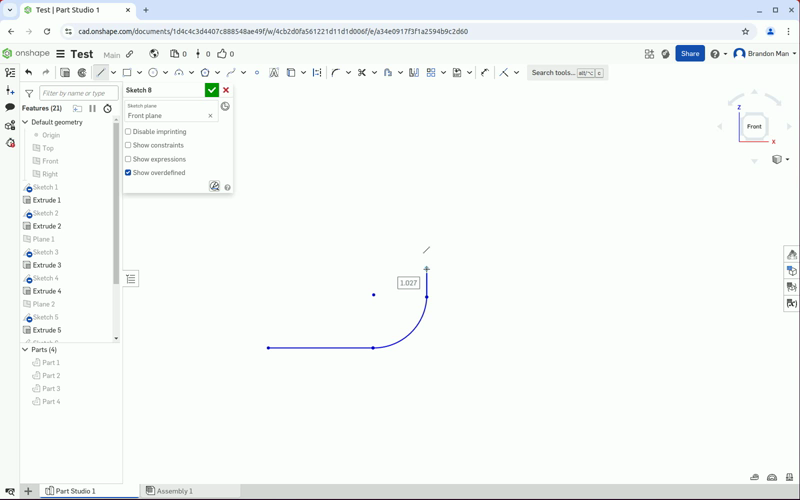
scroll(-6)
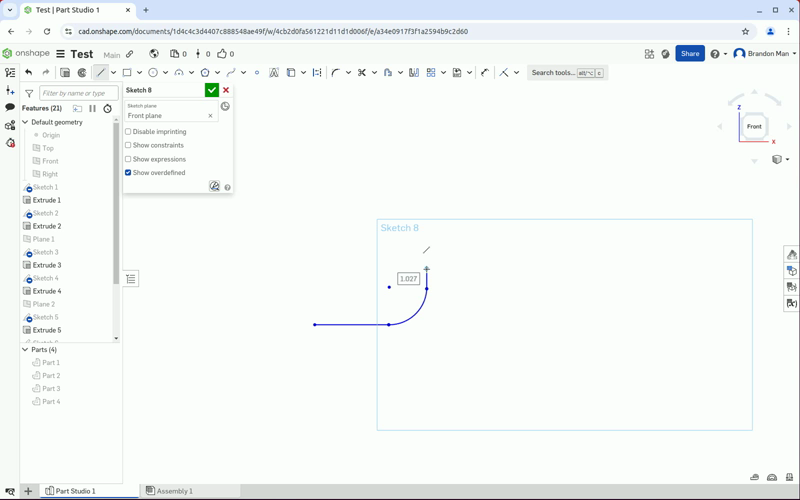
scroll(-6)
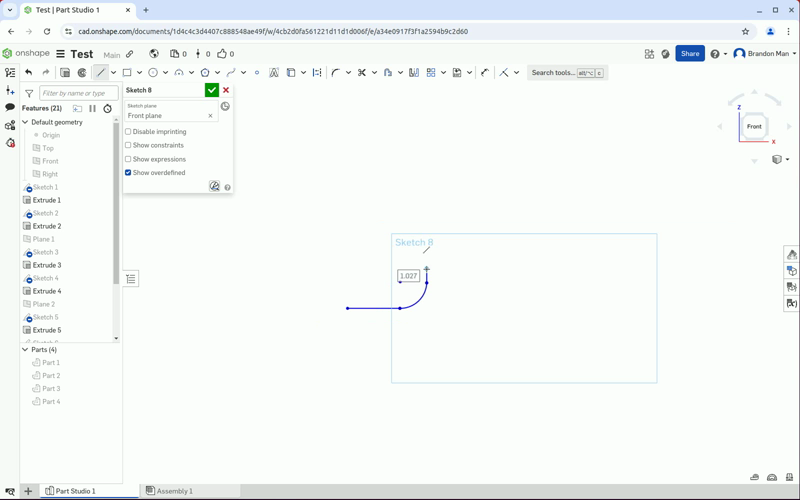
scroll(-6)
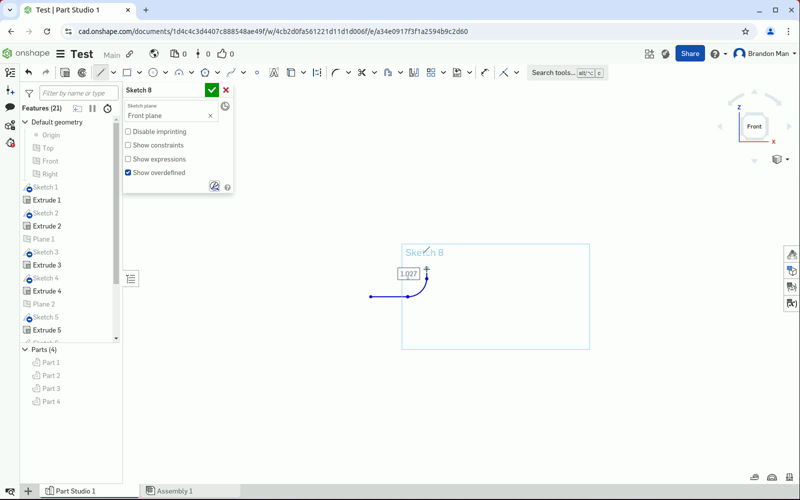
scroll(-6)
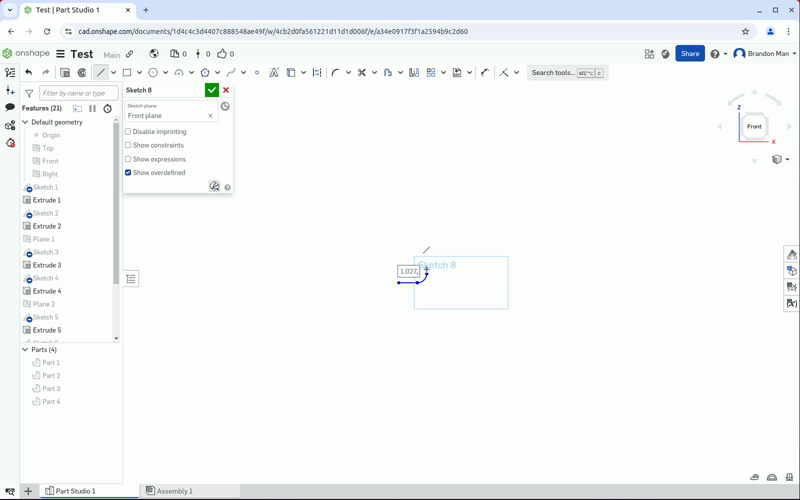
key_up(shift)
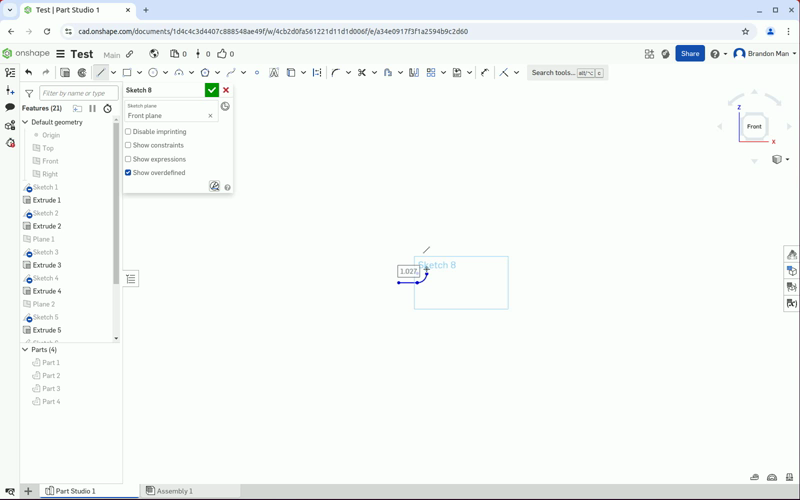
key(esc)
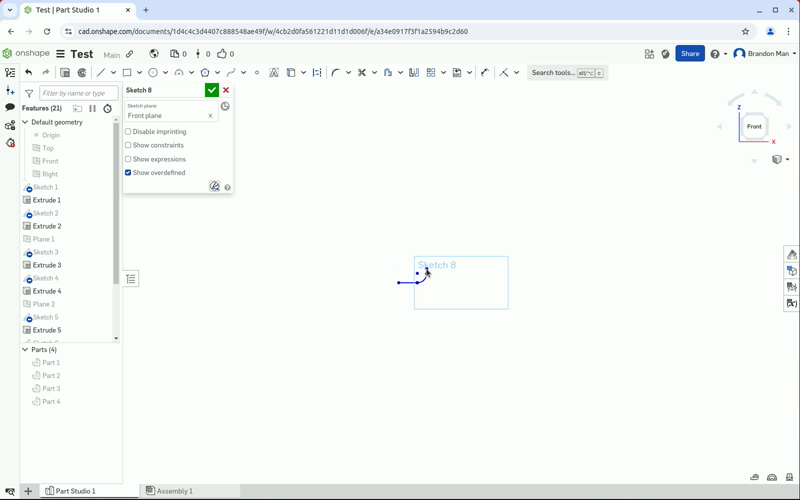
key(a)
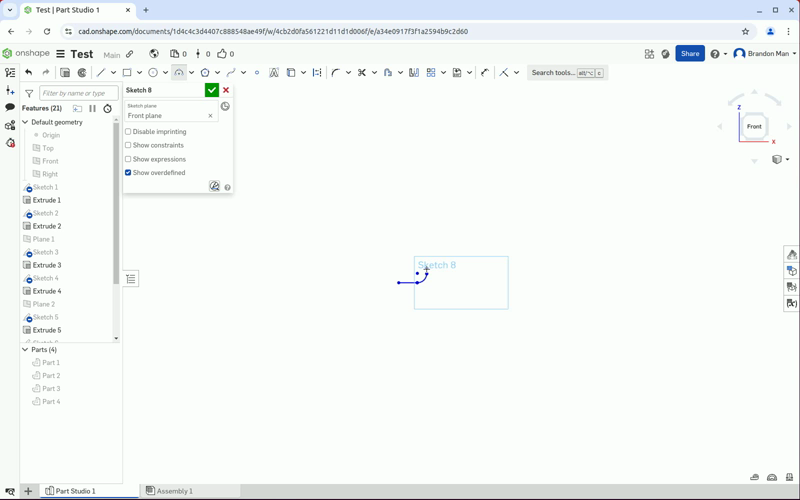
mouse_move(426, 268)
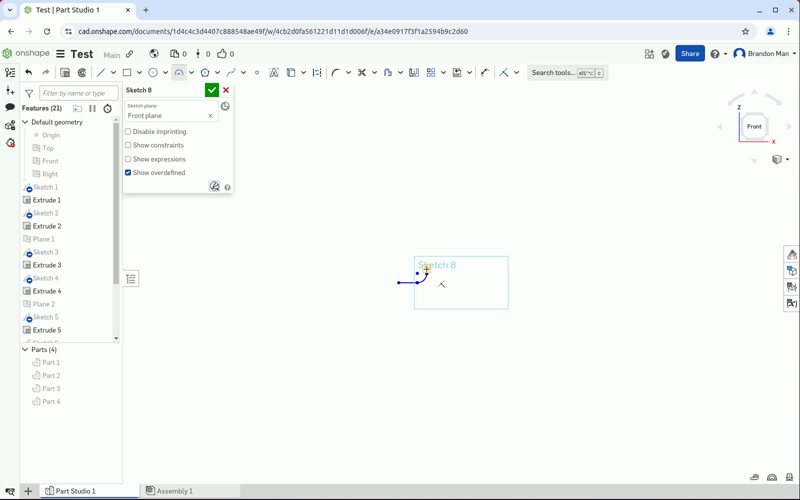
click(426, 268)
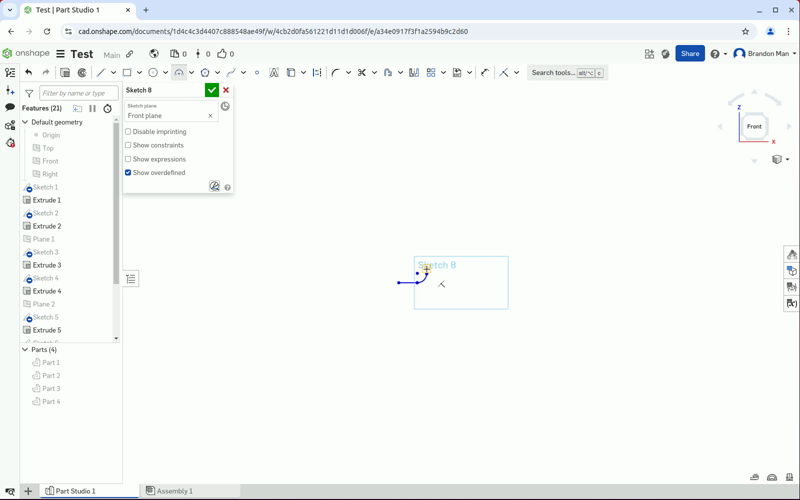
key_down(shift)
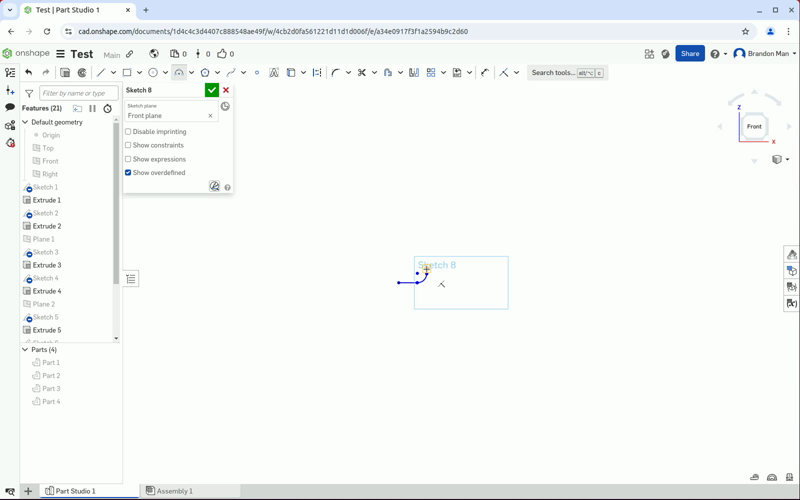
mouse_move(417, 259)
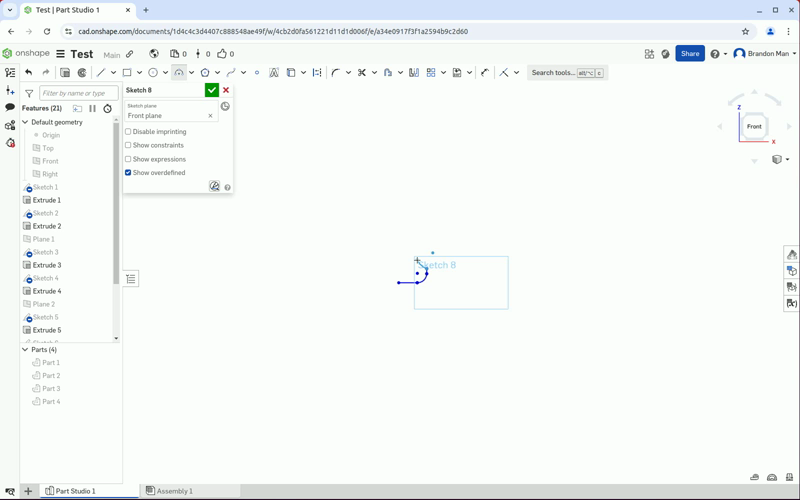
click(417, 259)
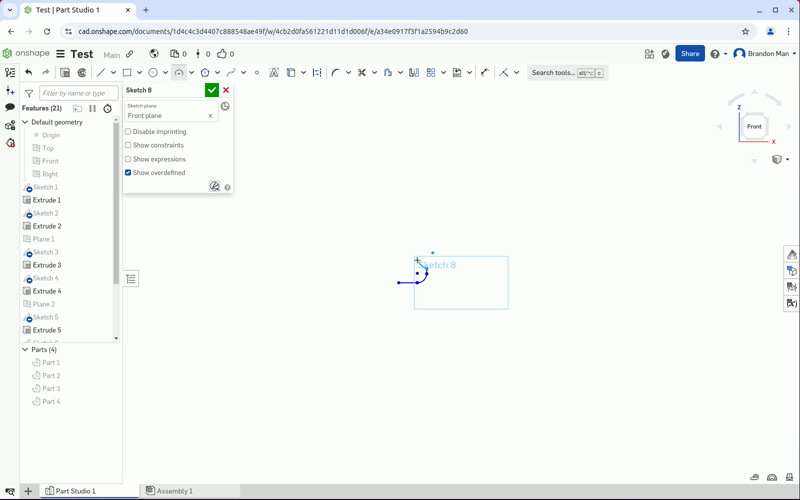
mouse_move(423, 262)
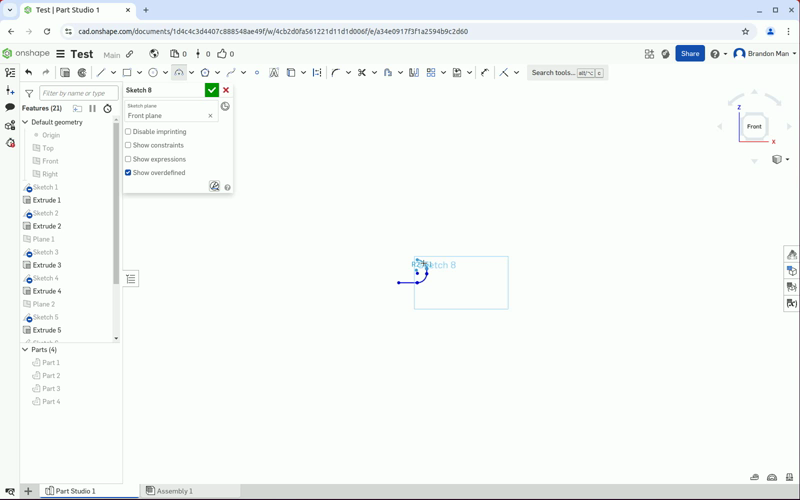
click(423, 262)
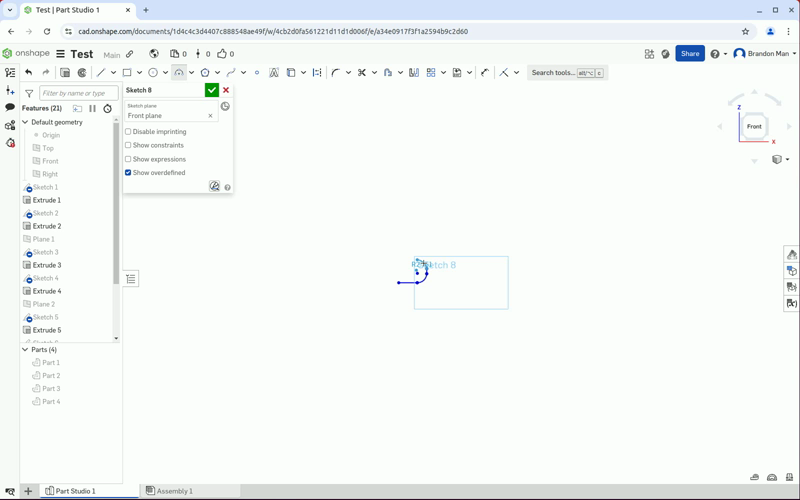
key_up(shift)
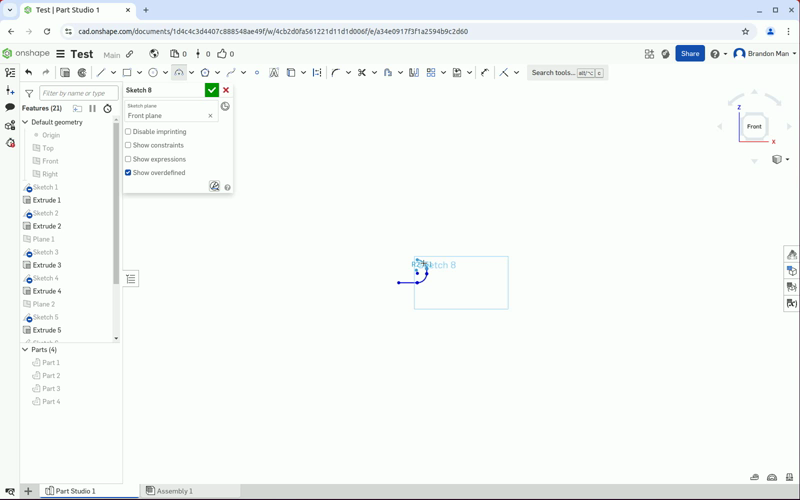
key(esc)
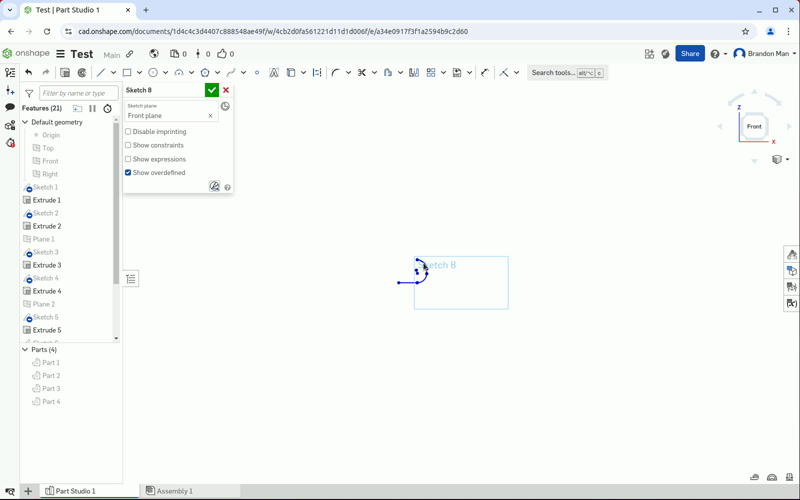
key(l)
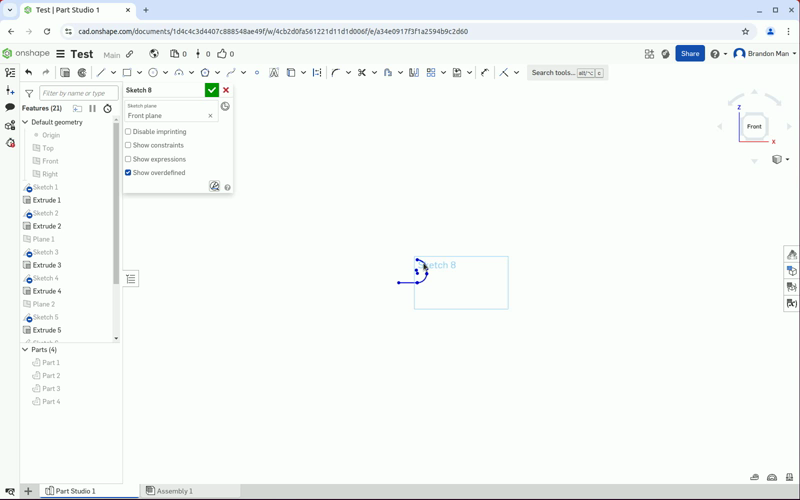
mouse_move(417, 259)
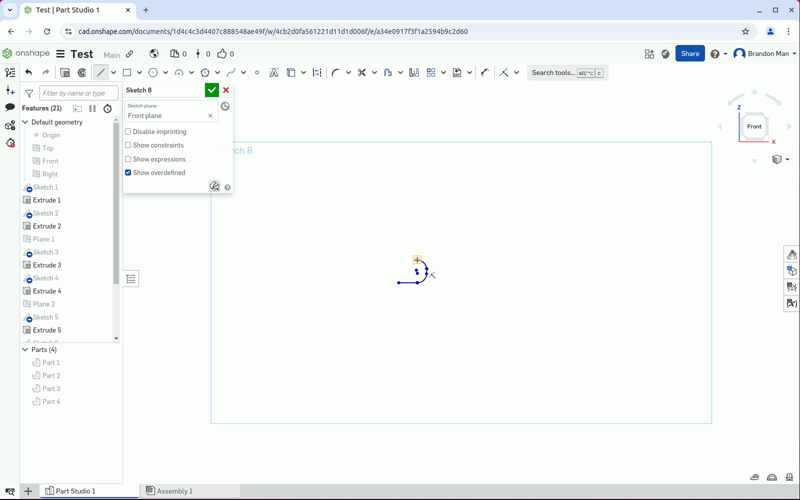
click(417, 259)
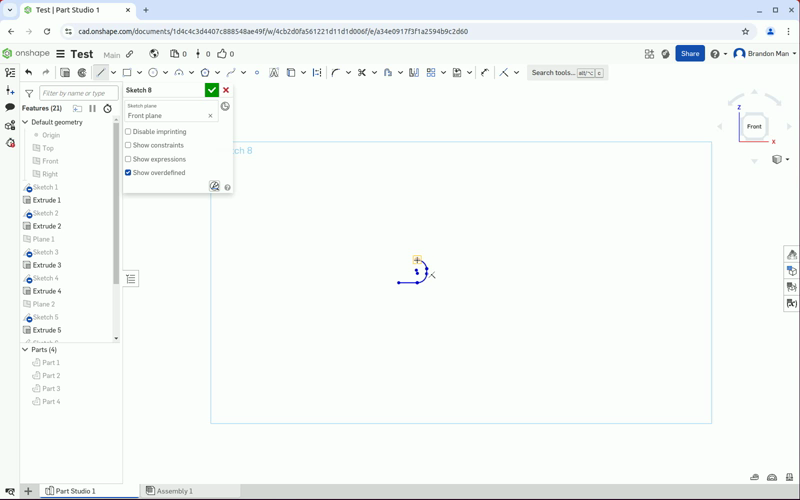
key_down(shift)
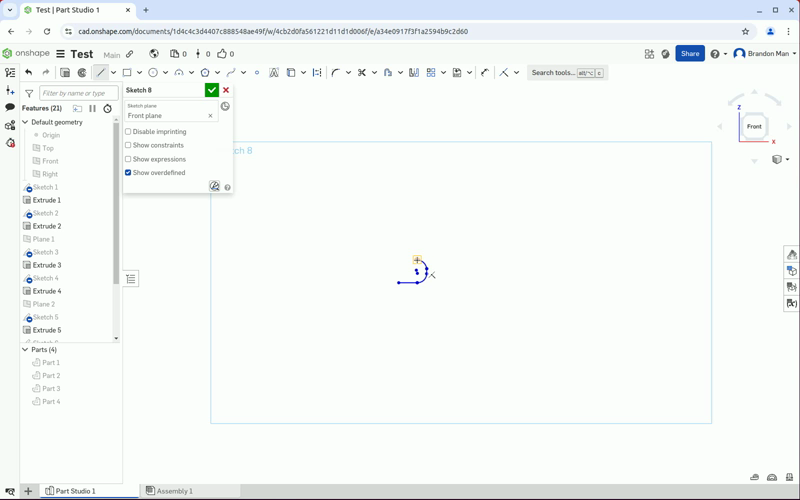
mouse_move(447, 259)
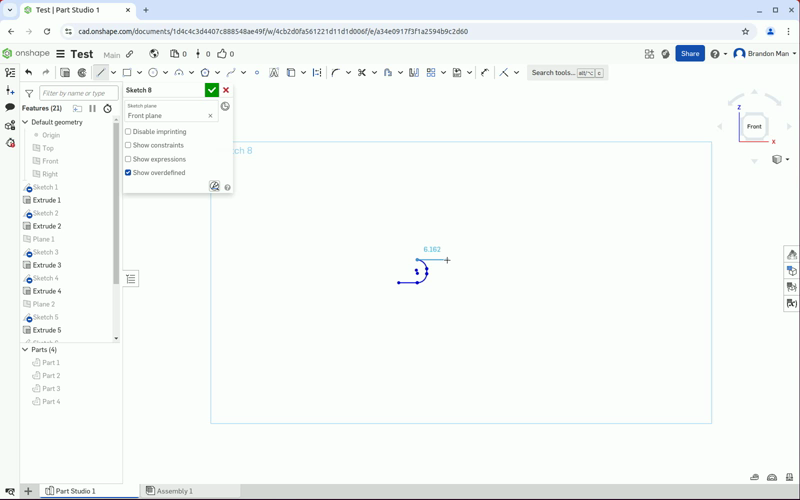
mouse_move(398, 259)
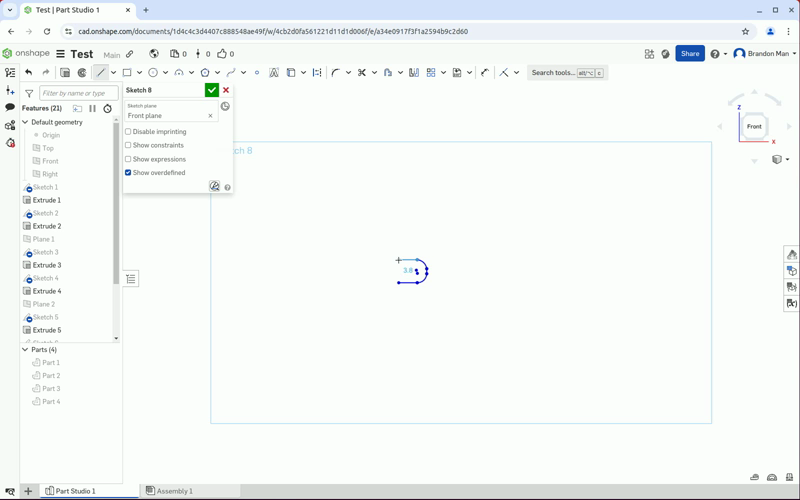
click(398, 259)
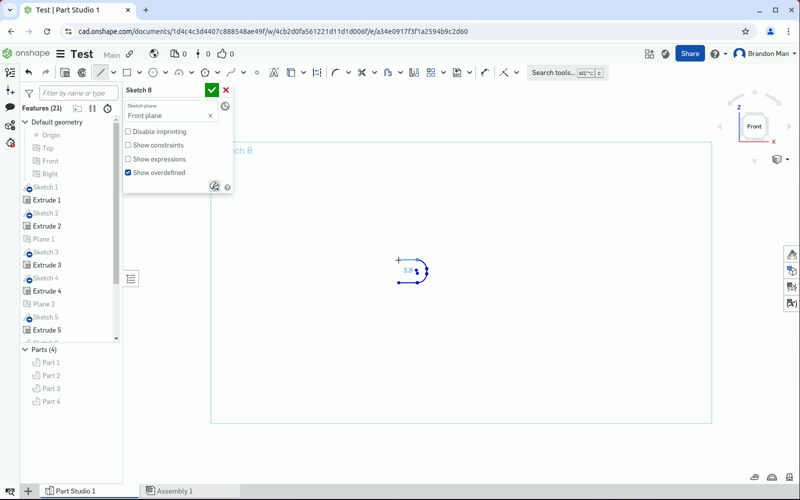
key_up(shift)
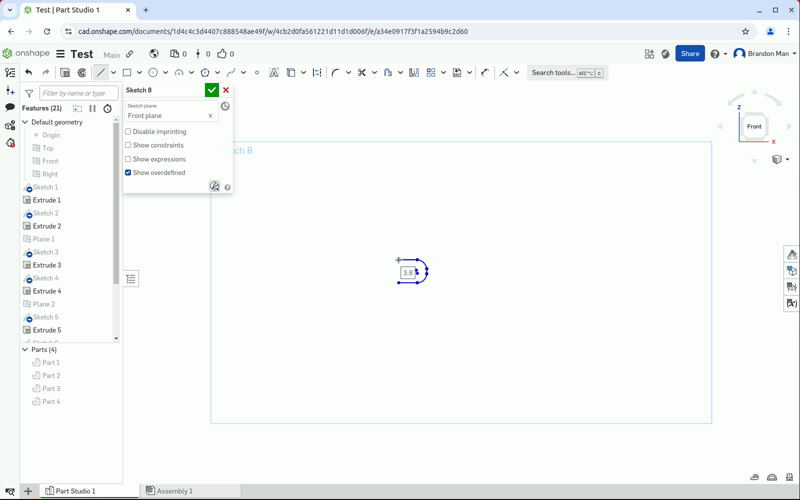
mouse_move(428, 259)
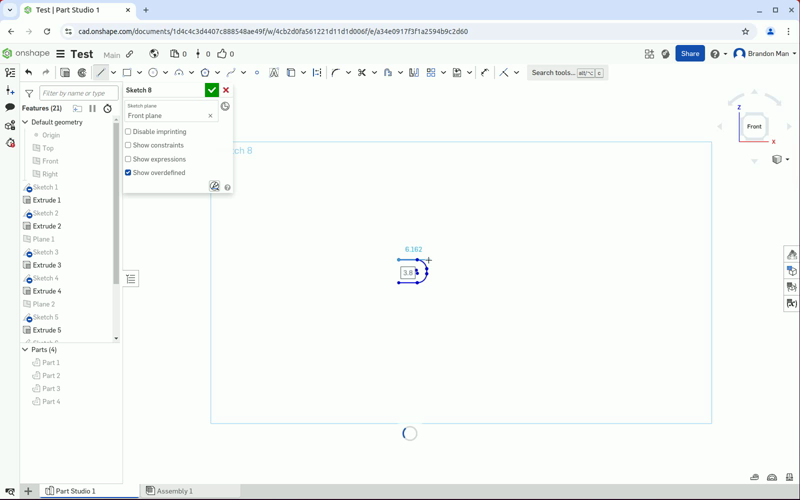
key_down(shift)
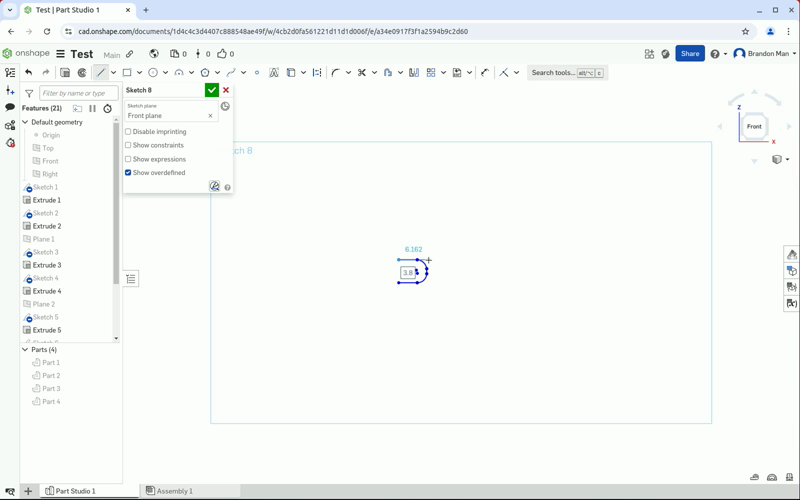
mouse_move(398, 282)
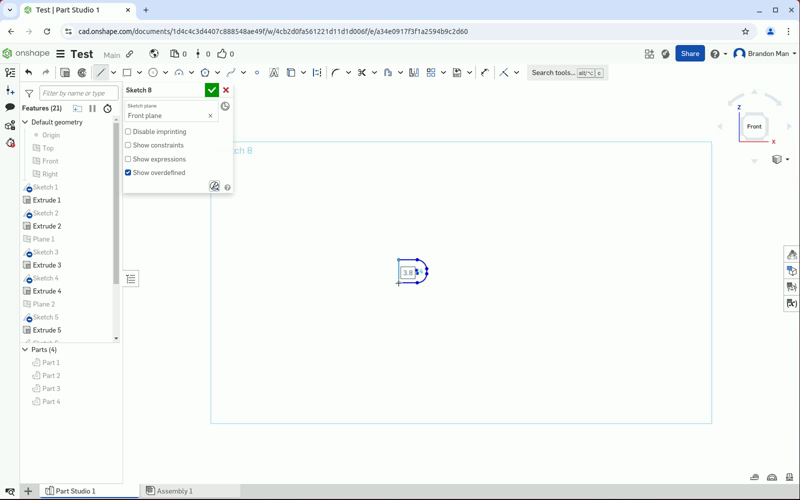
key_up(shift)
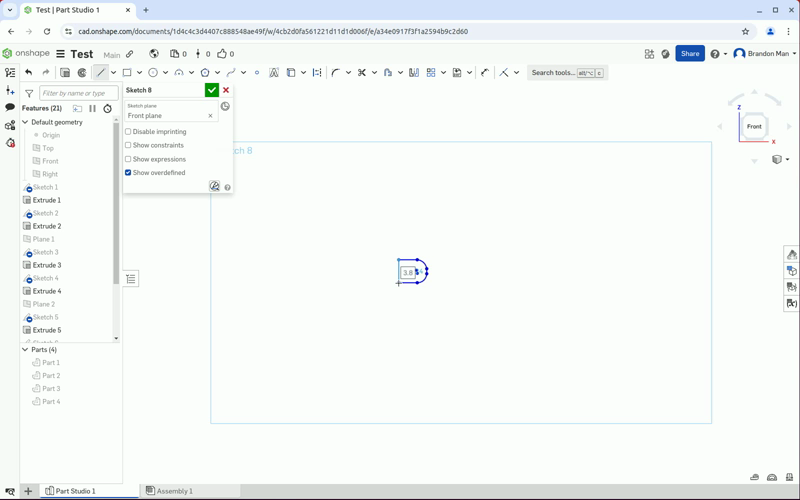
click(398, 282)
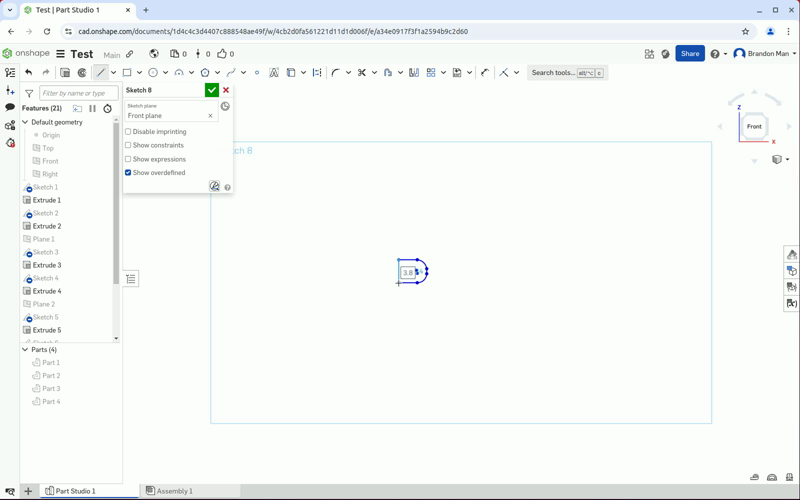
key(esc)
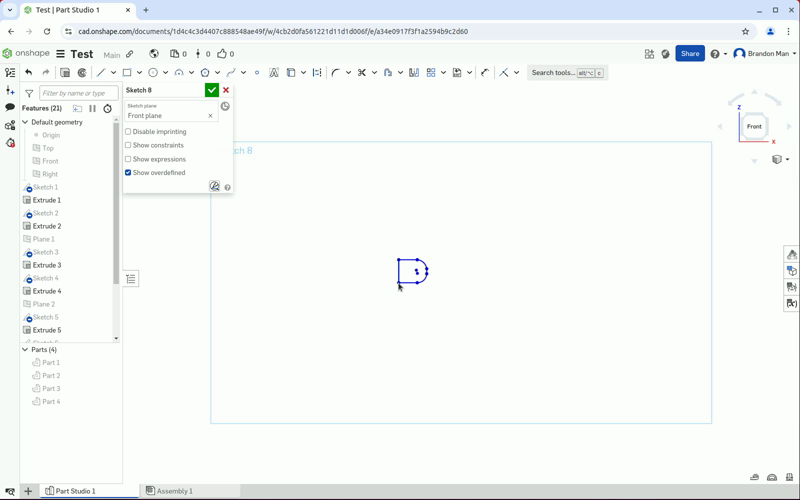
key(c)
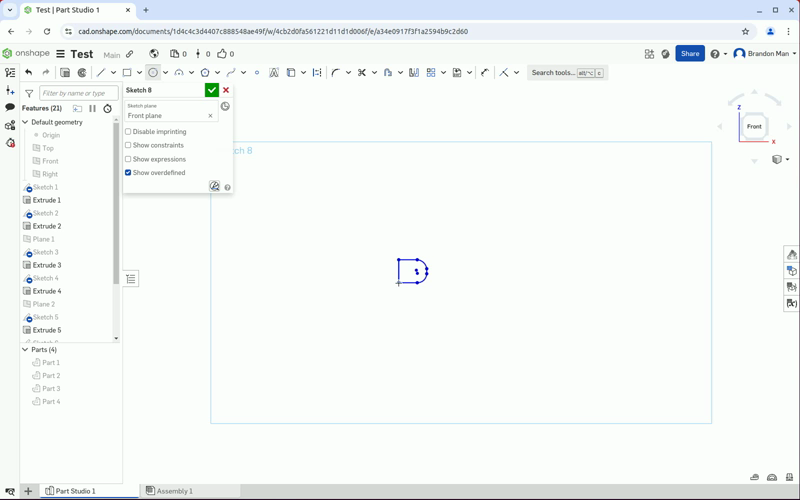
key_down(shift)
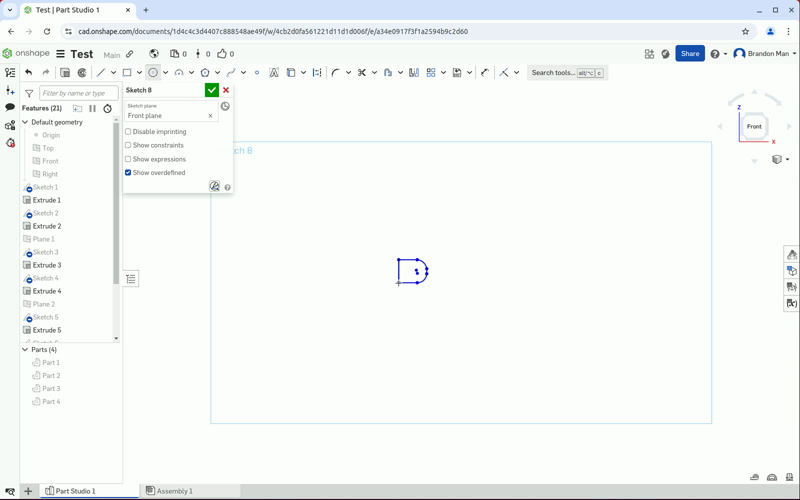
mouse_move(407, 271)
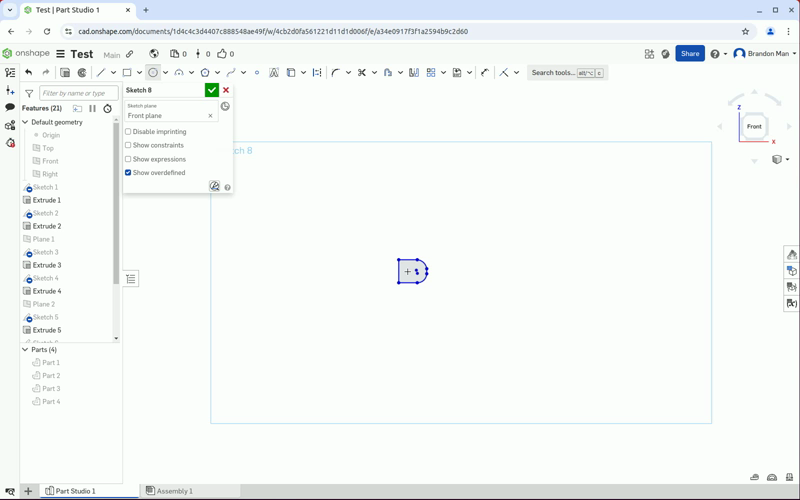
click(407, 271)
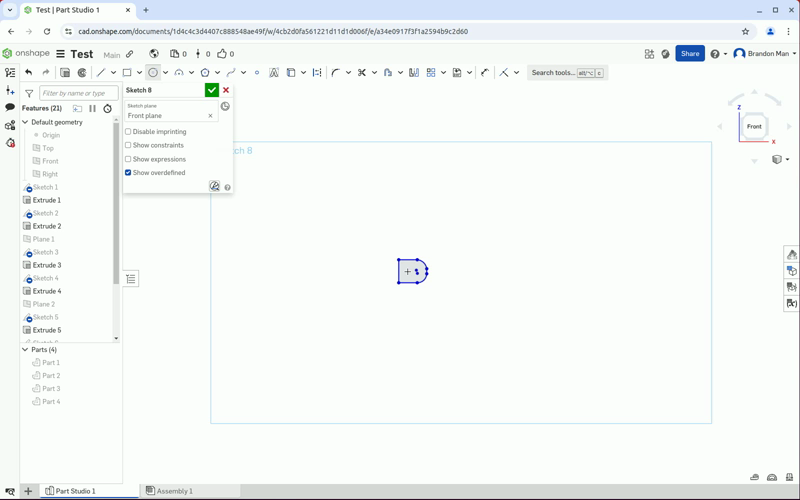
key_up(shift)
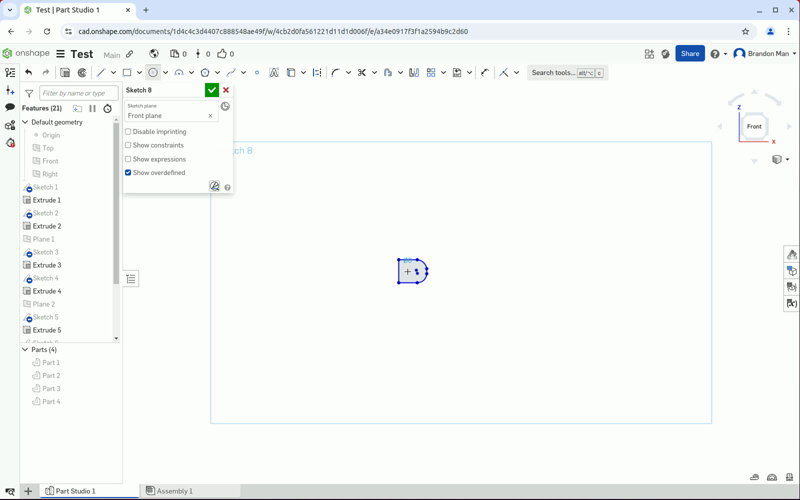
mouse_move(410, 271)
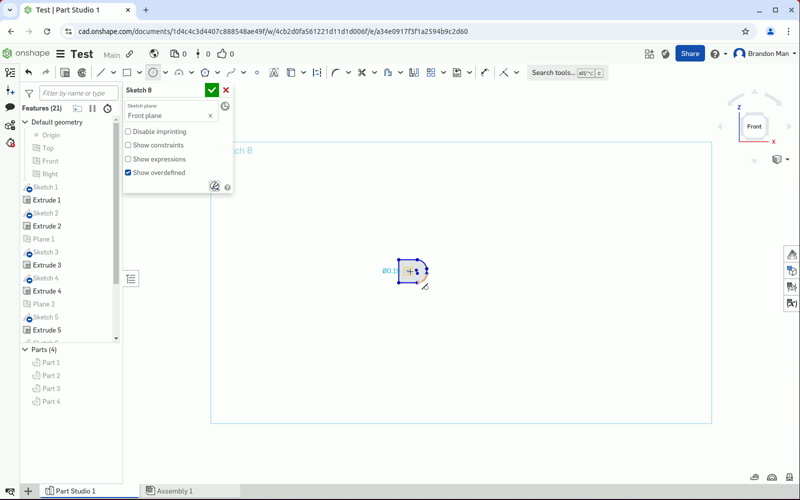
scroll(6)
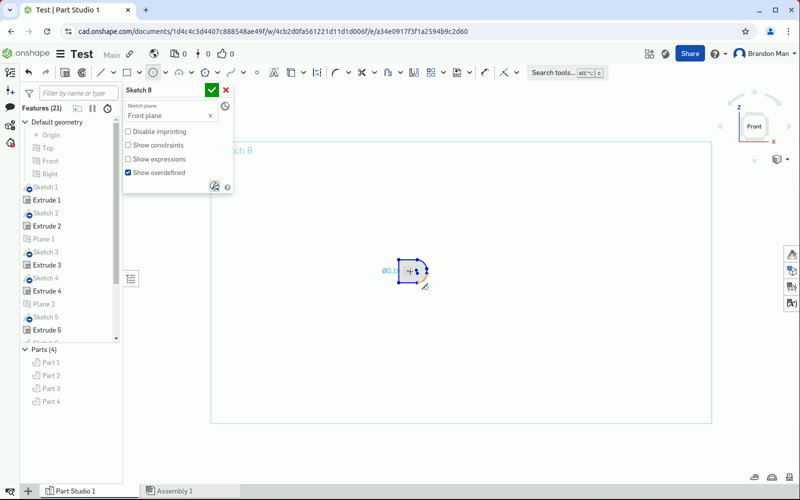
scroll(6)
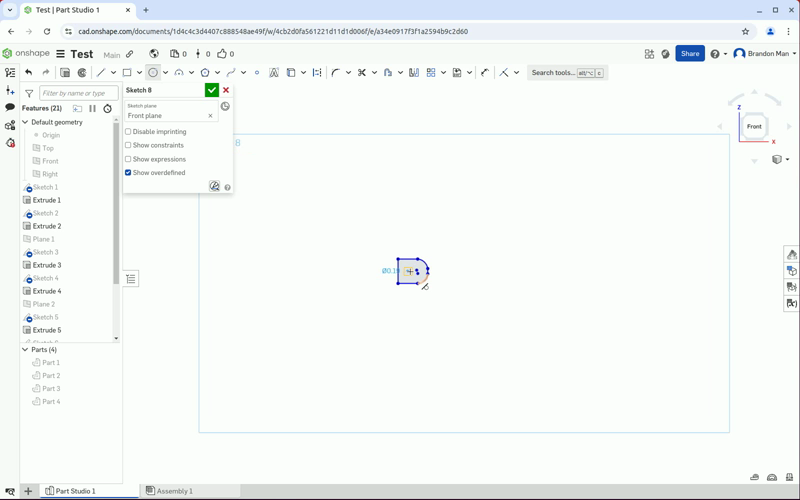
scroll(6)
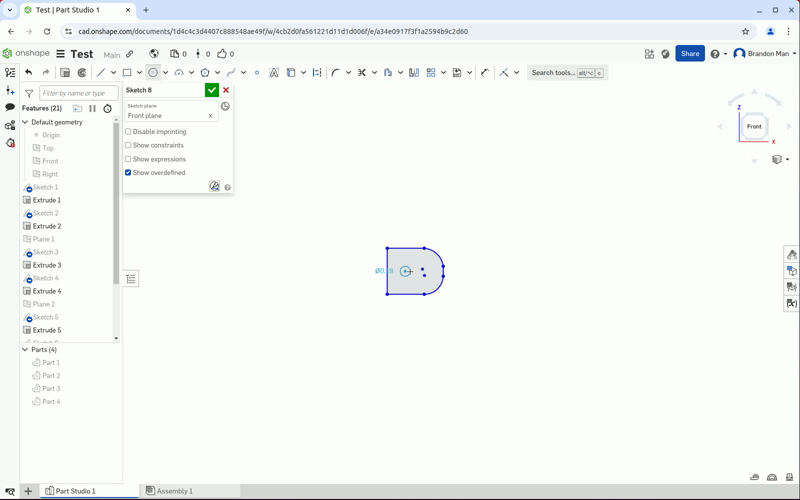
scroll(6)
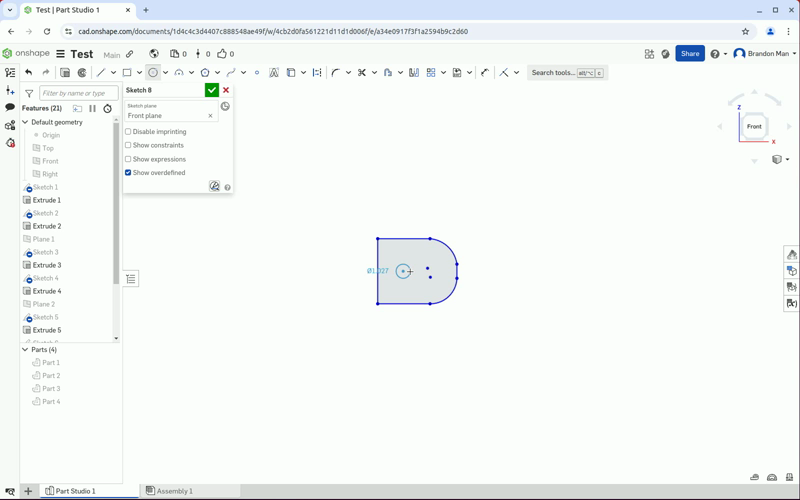
scroll(6)
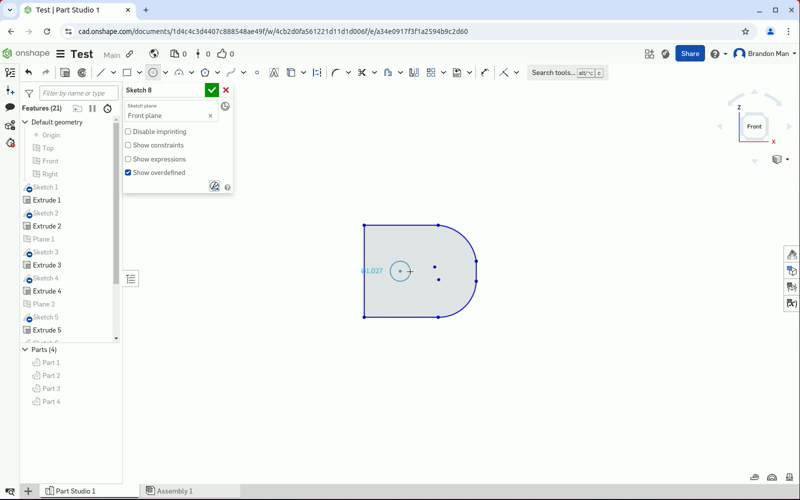
scroll(6)
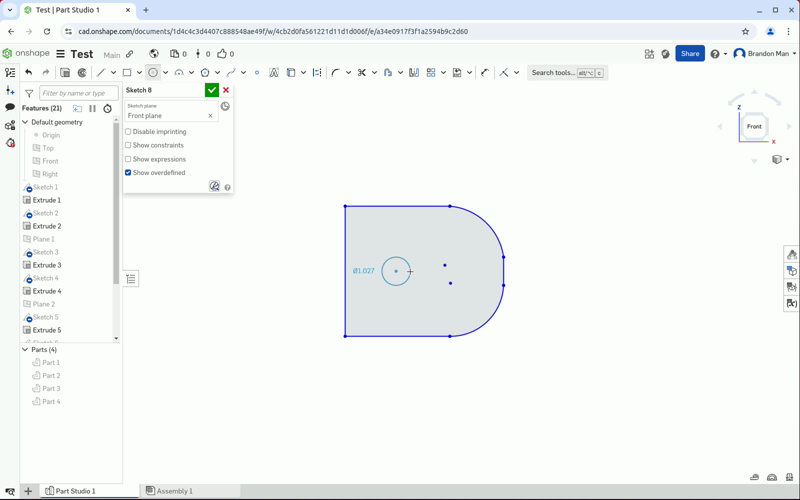
scroll(6)
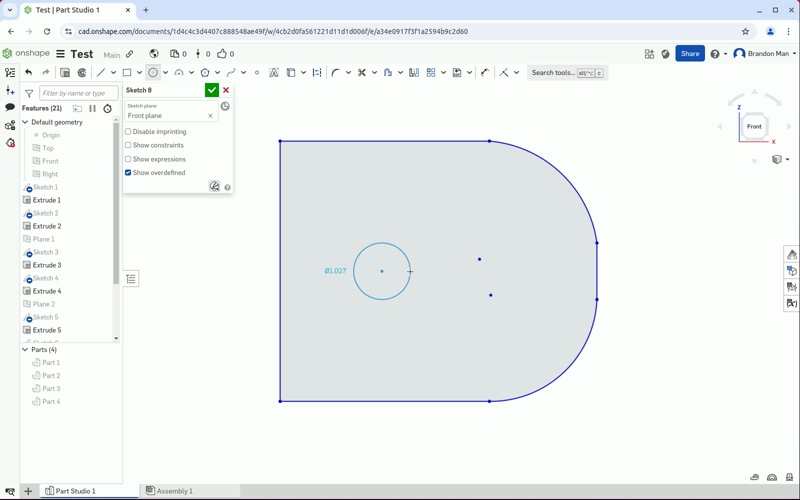
click(410, 271)
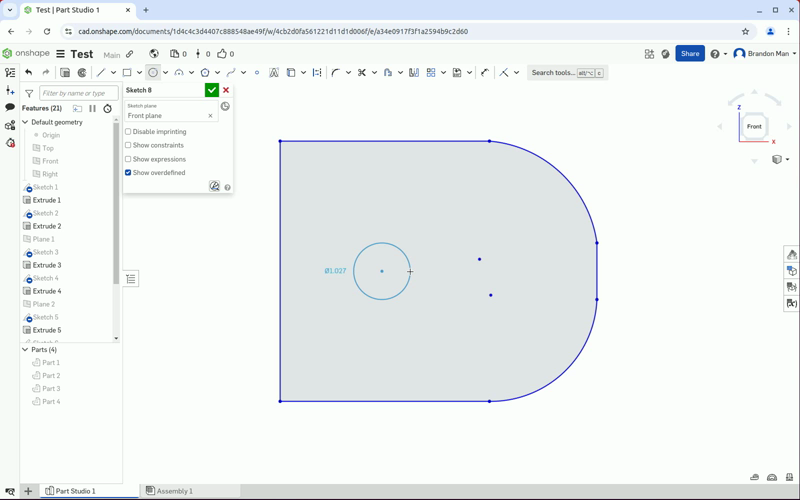
scroll(-6)
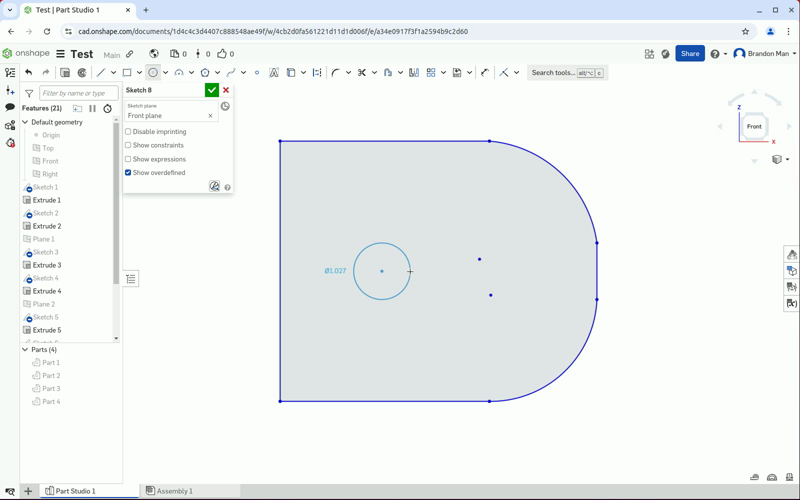
scroll(-6)
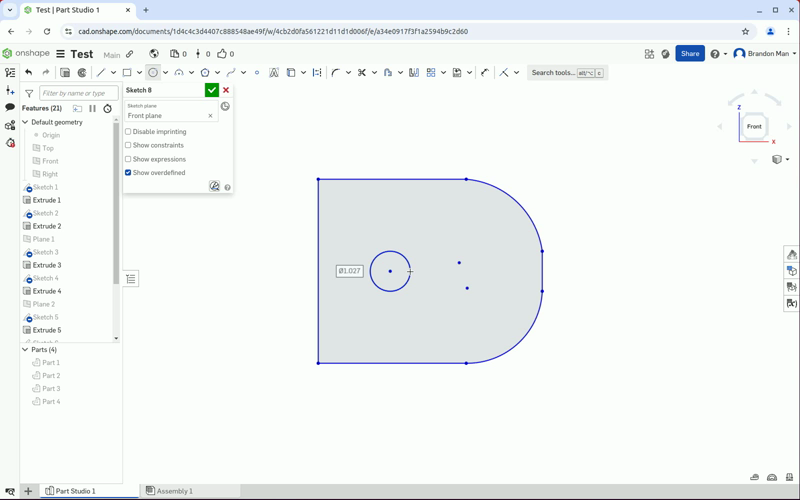
scroll(-6)
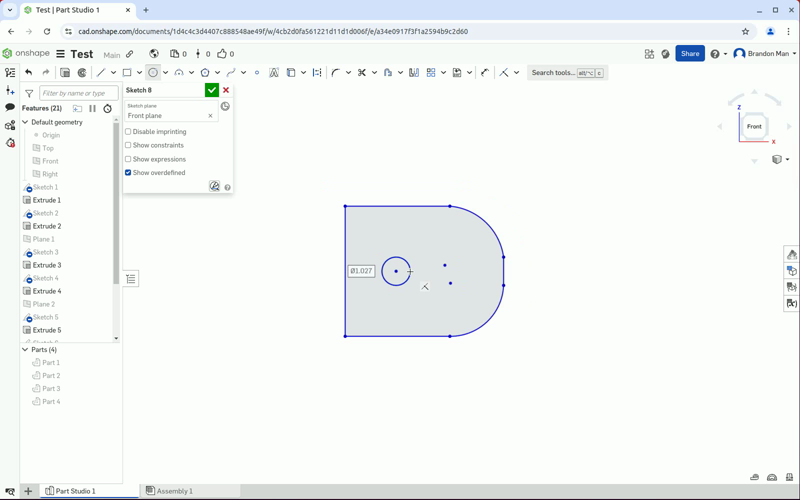
scroll(-6)
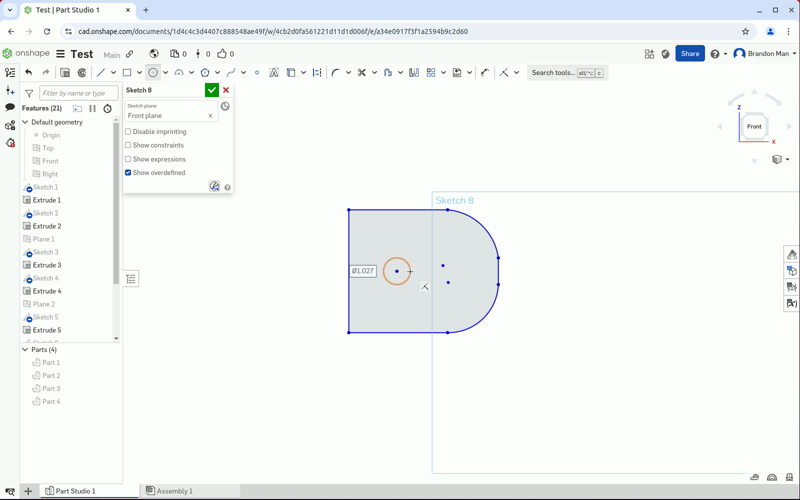
scroll(-6)
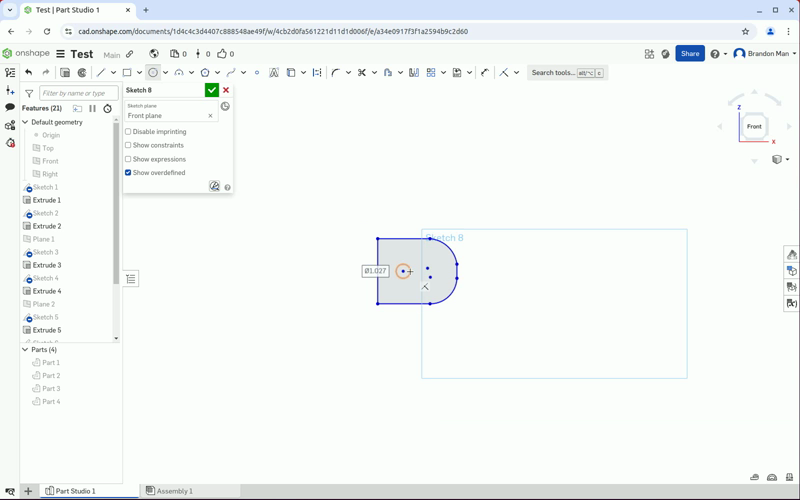
scroll(-6)
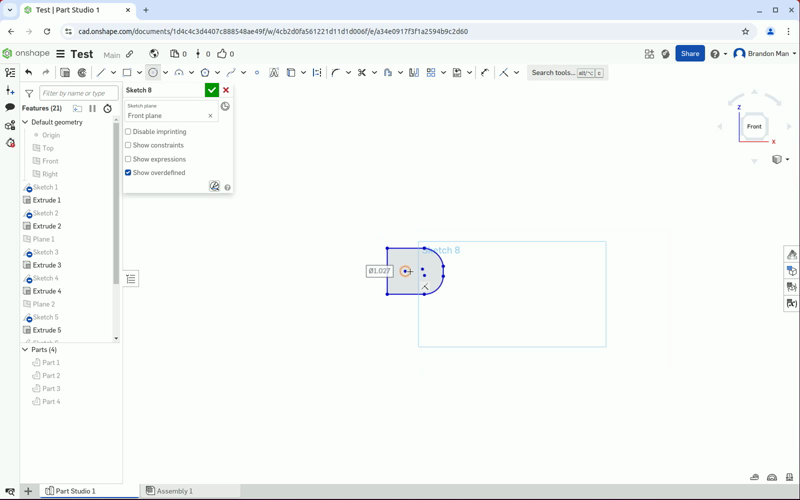
scroll(-6)
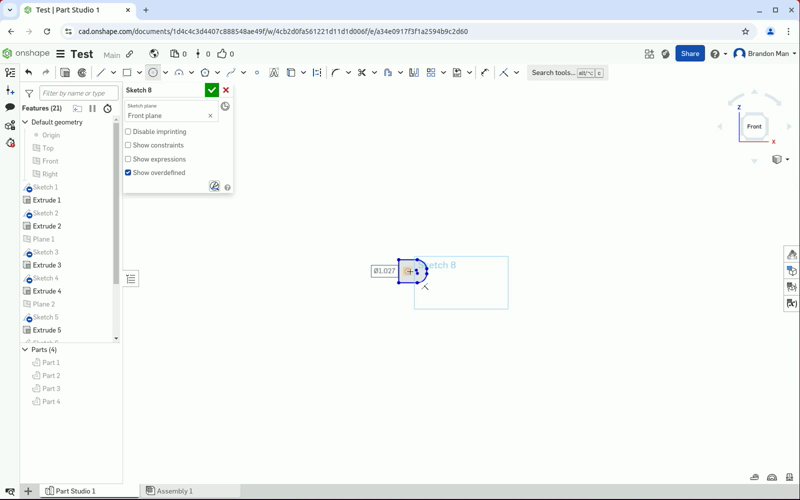
key(esc)
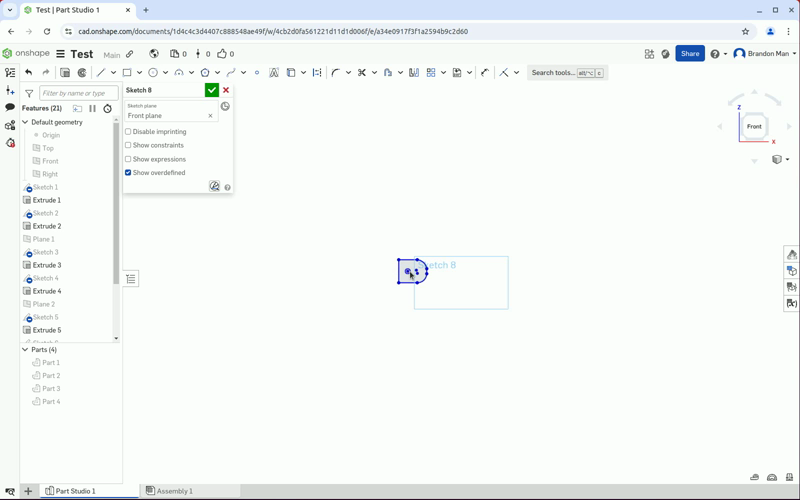
mouse_move(422, 276)
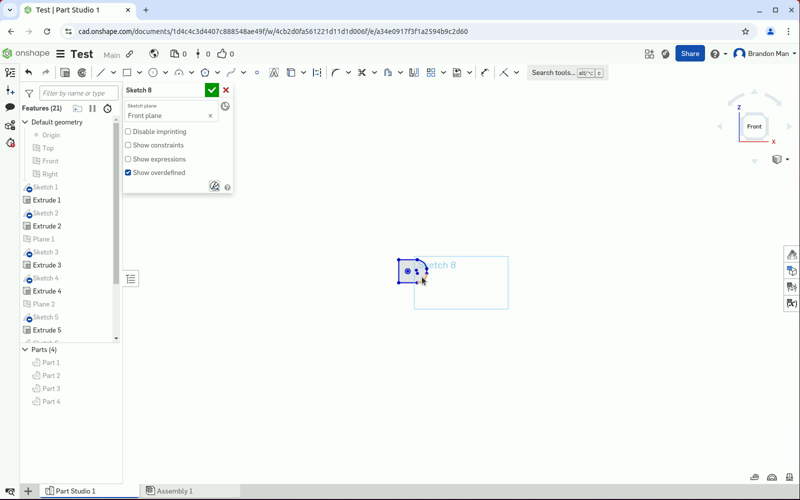
scroll(6)
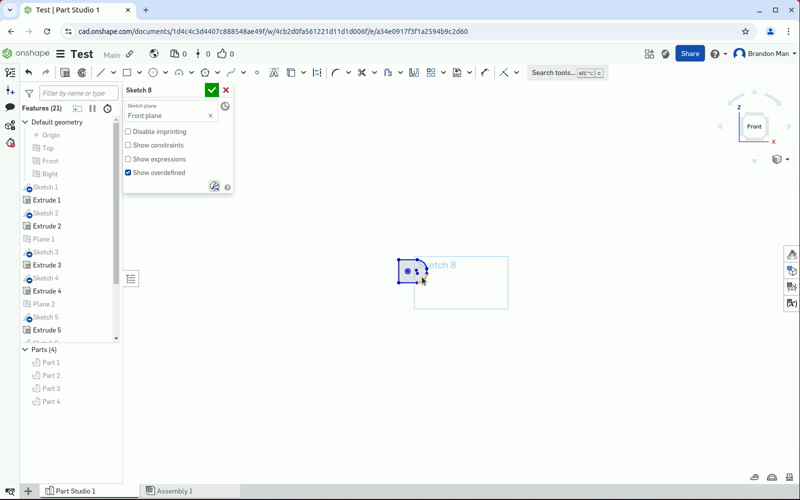
scroll(6)
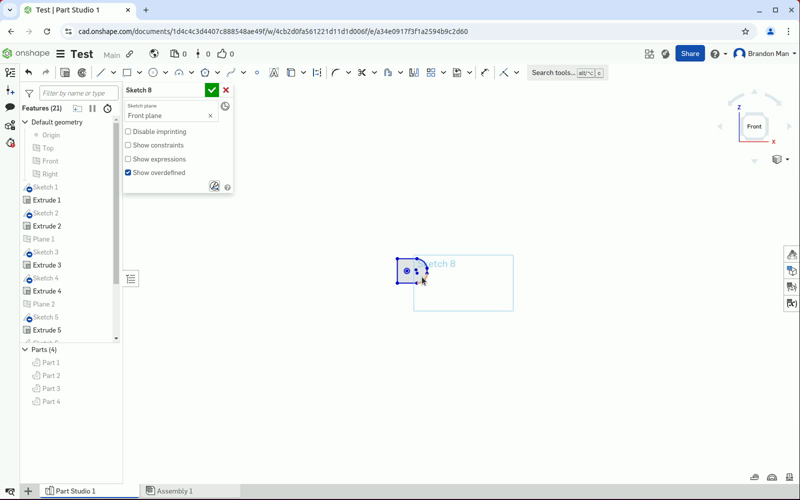
scroll(6)
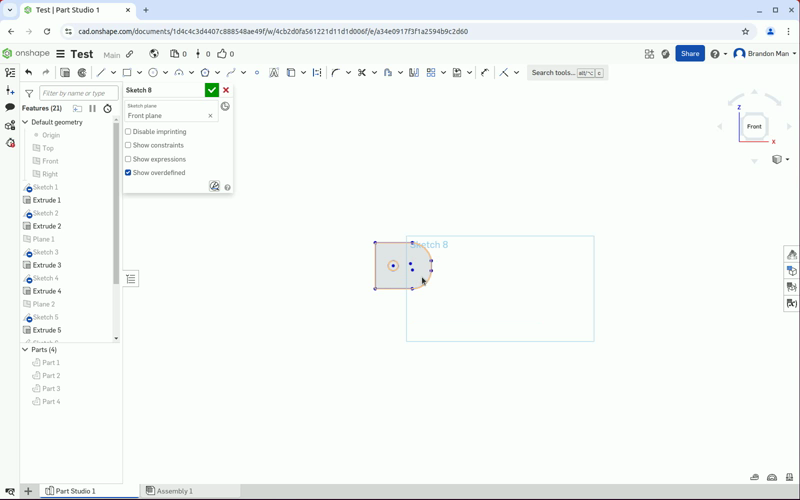
scroll(6)
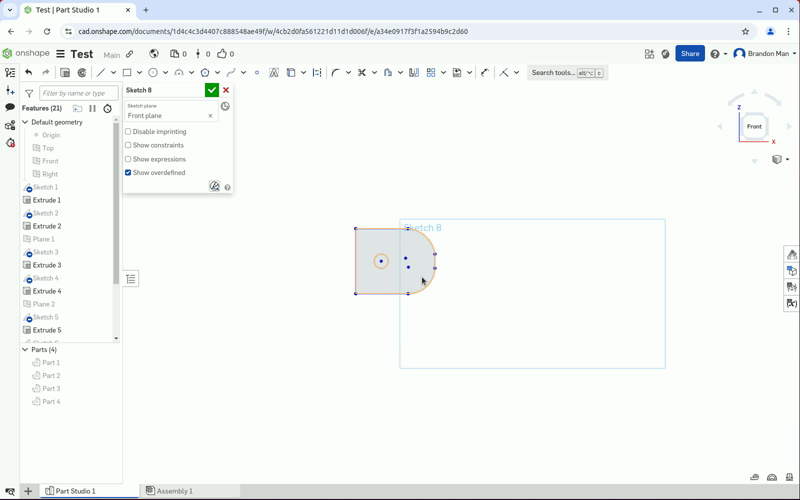
scroll(6)
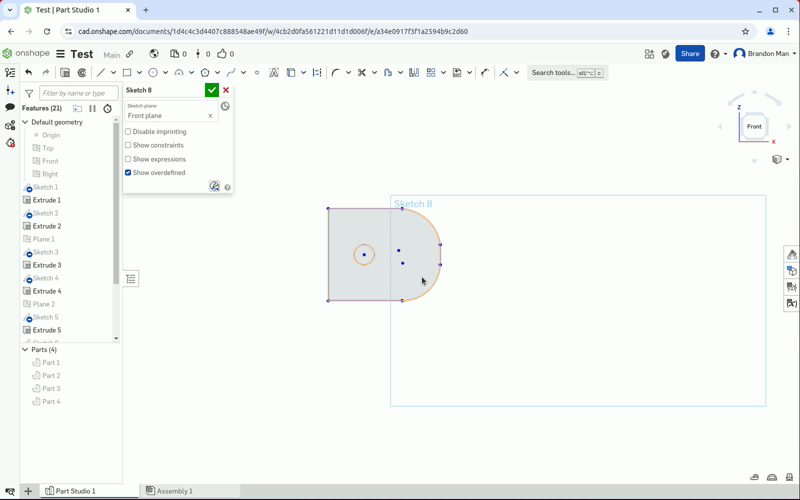
scroll(6)
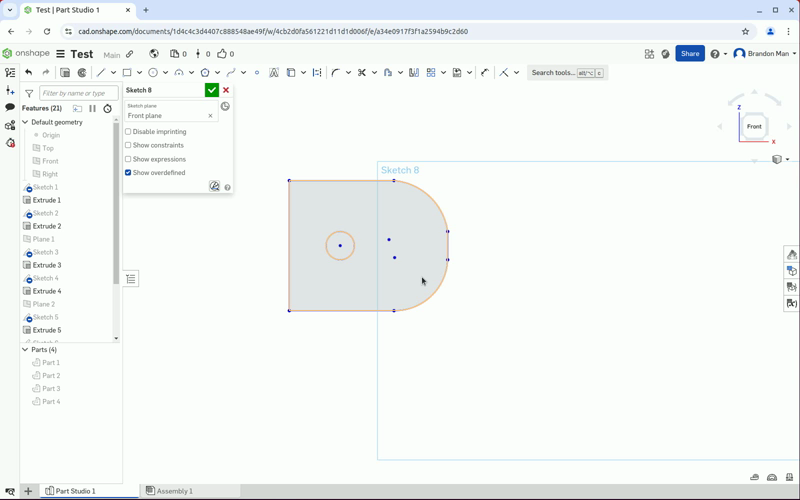
scroll(6)
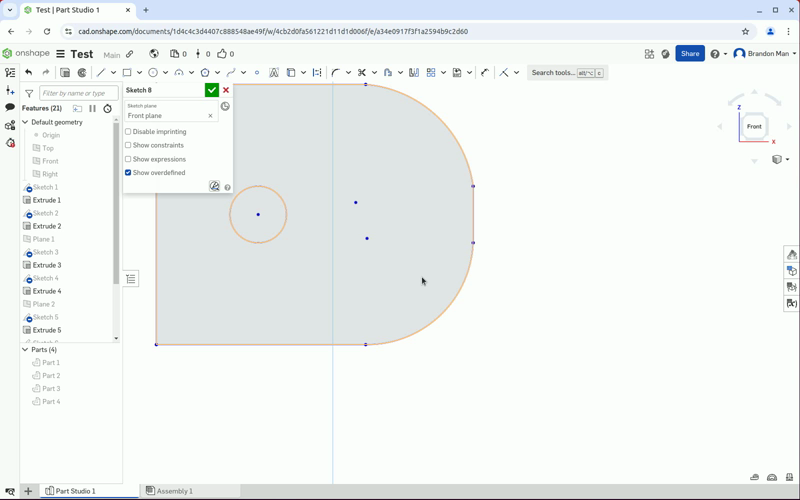
click(422, 276)
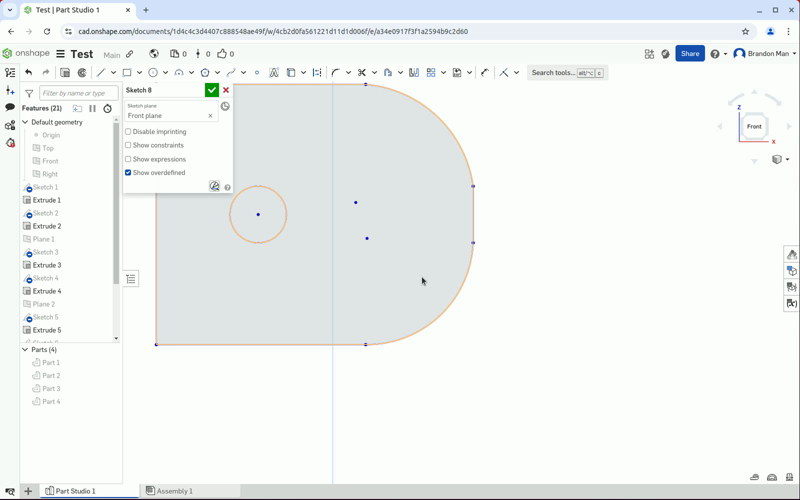
scroll(-6)
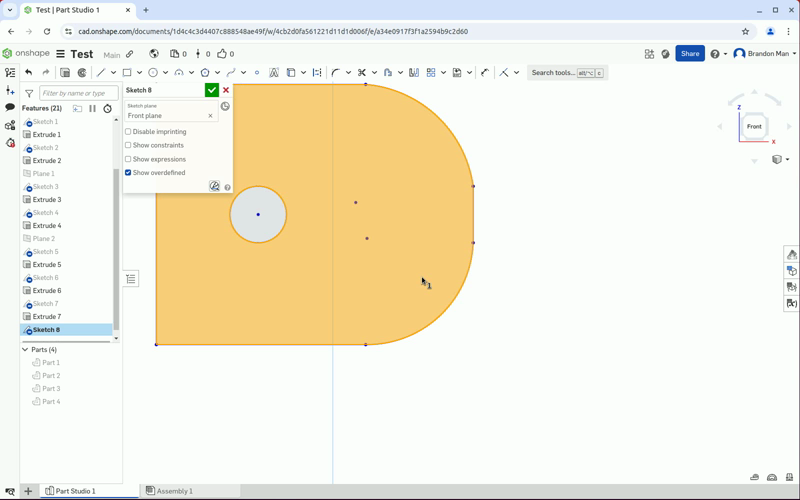
scroll(-6)
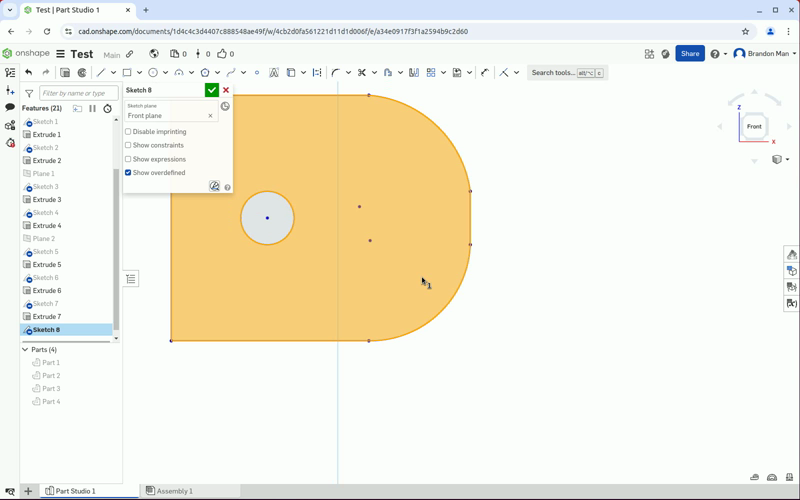
scroll(-6)
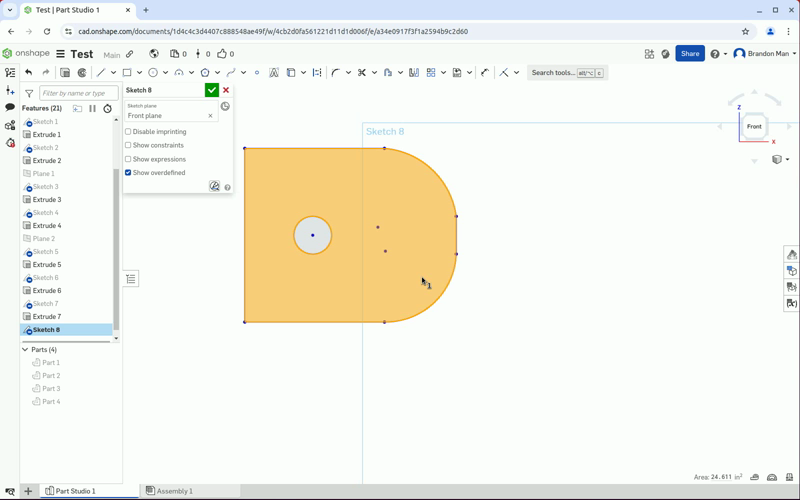
scroll(-6)
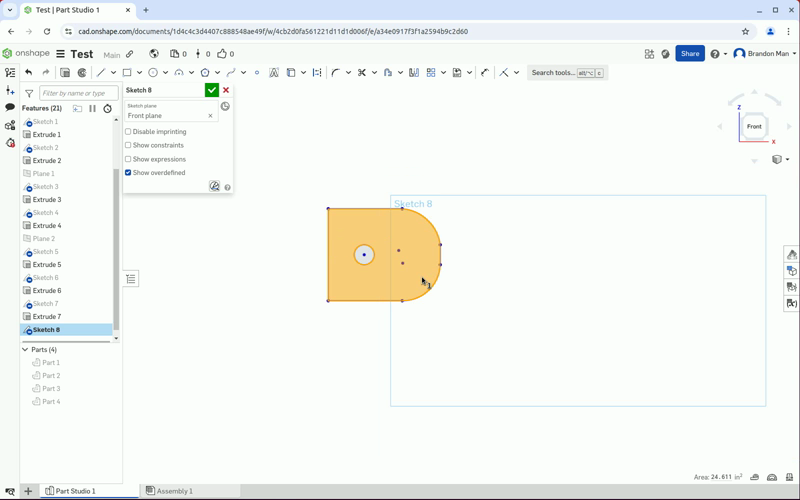
scroll(-6)
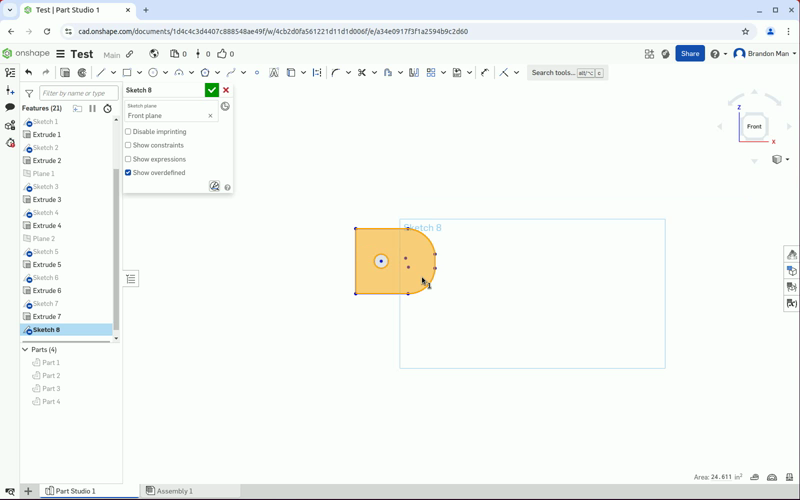
scroll(-6)
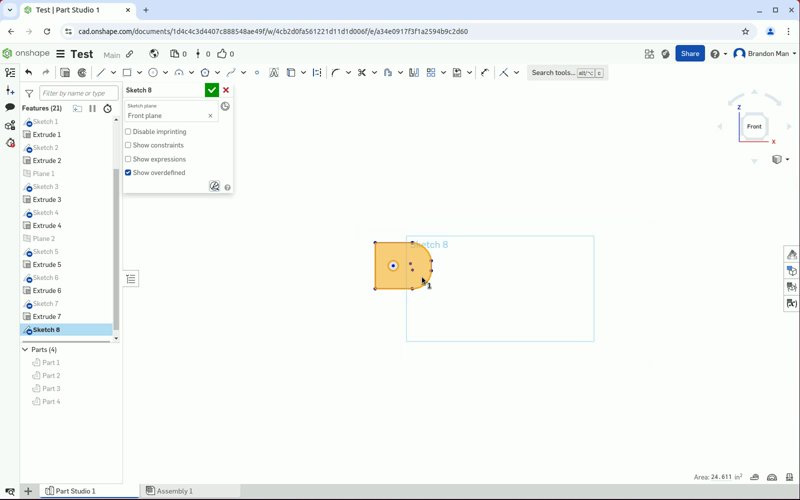
scroll(-6)
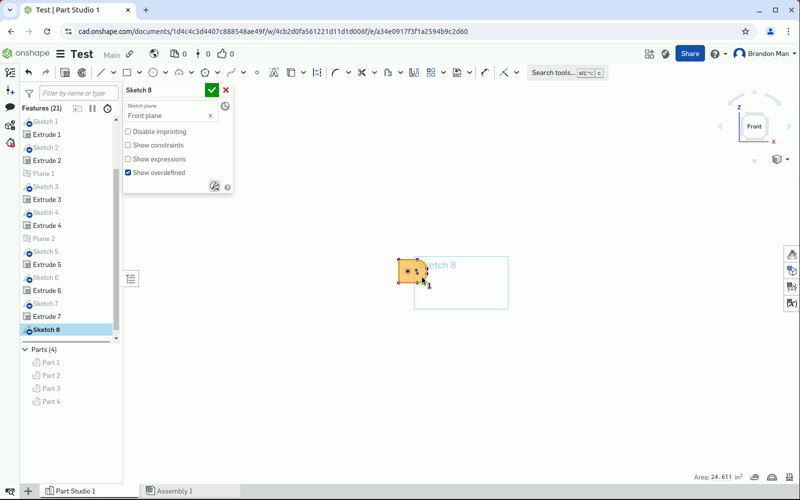
mouse_move(73, 352)
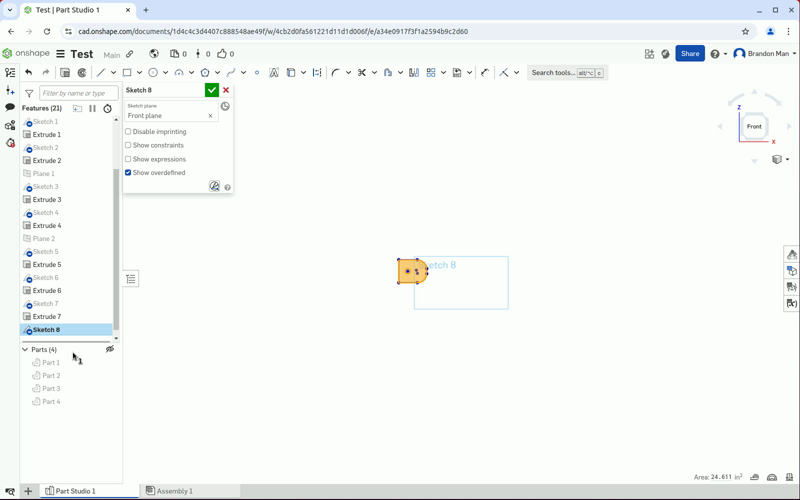
key(shift+y)
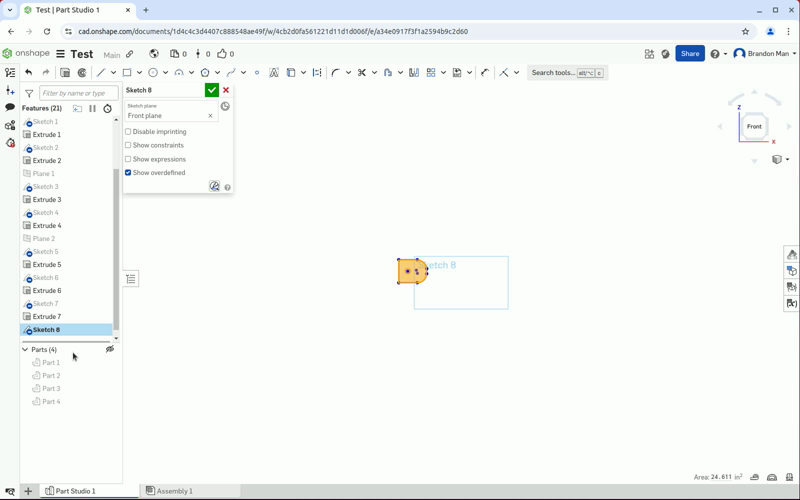
key(shift+e)
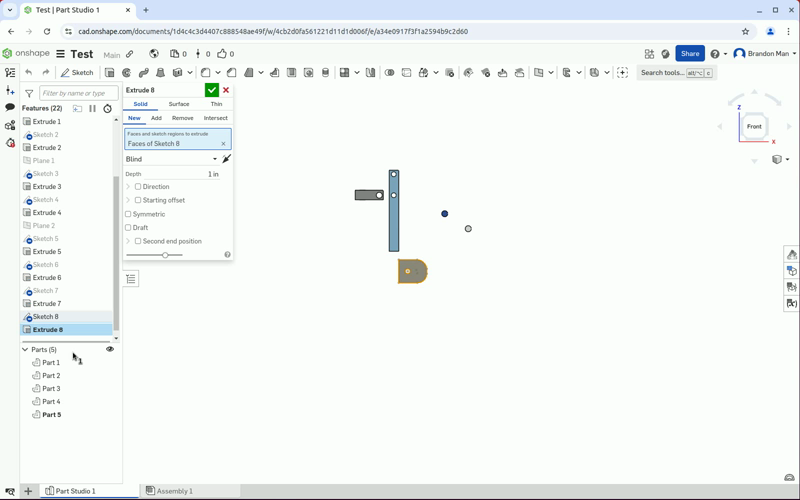
mouse_move(143, 106)
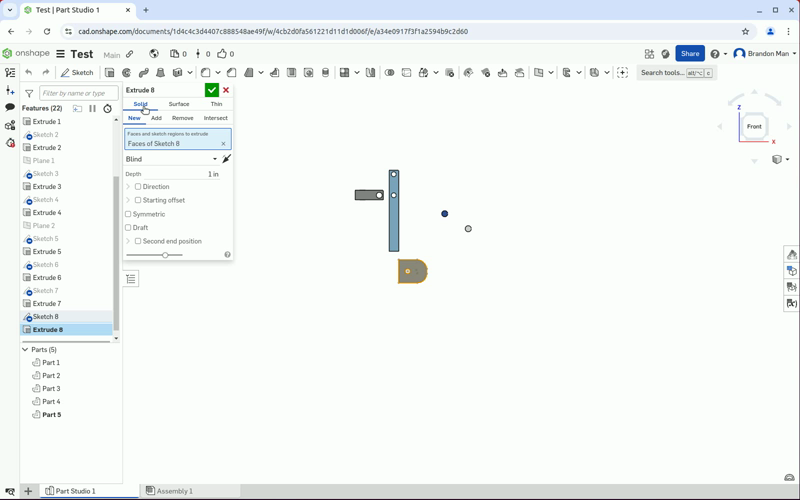
click(143, 106)
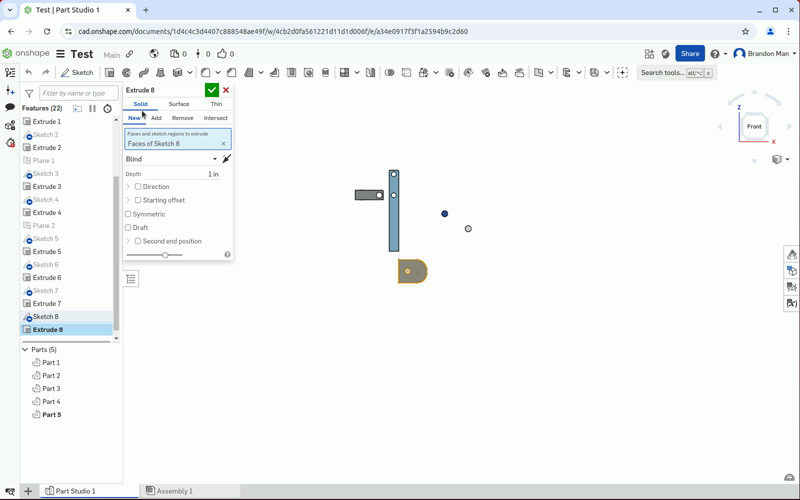
mouse_move(137, 120)
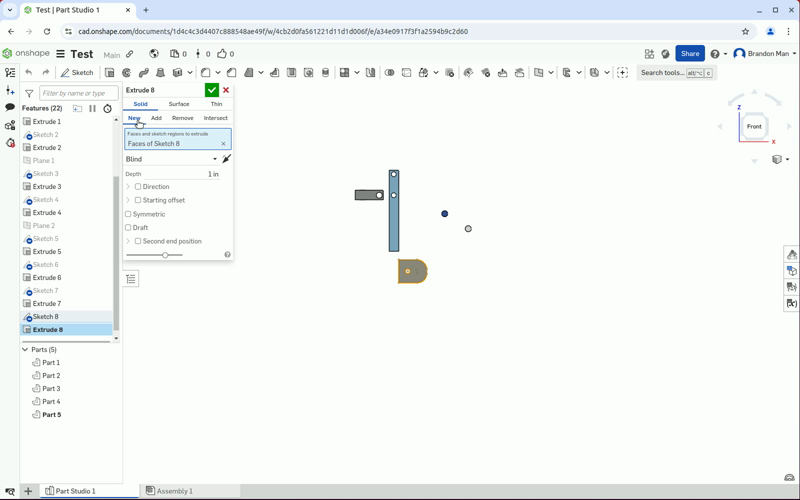
click(137, 120)
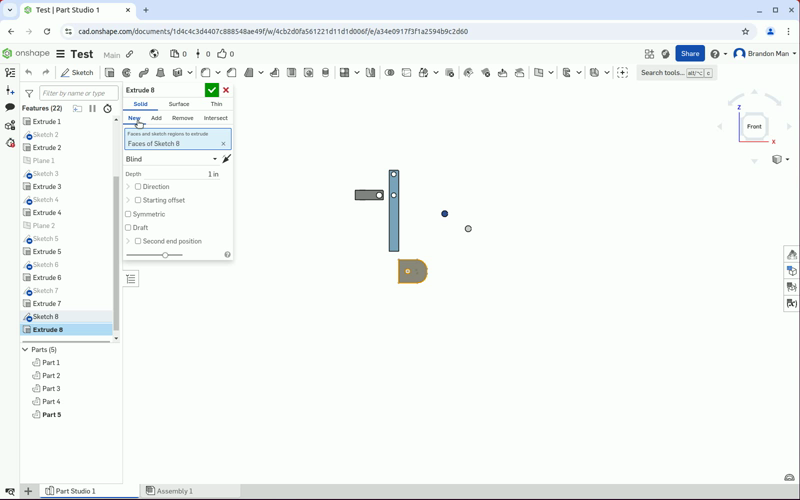
key(tab, 4)
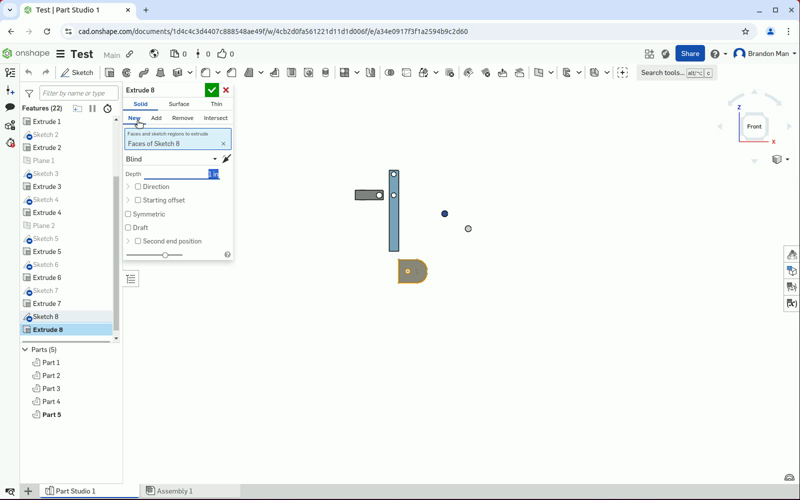
text(0.722)
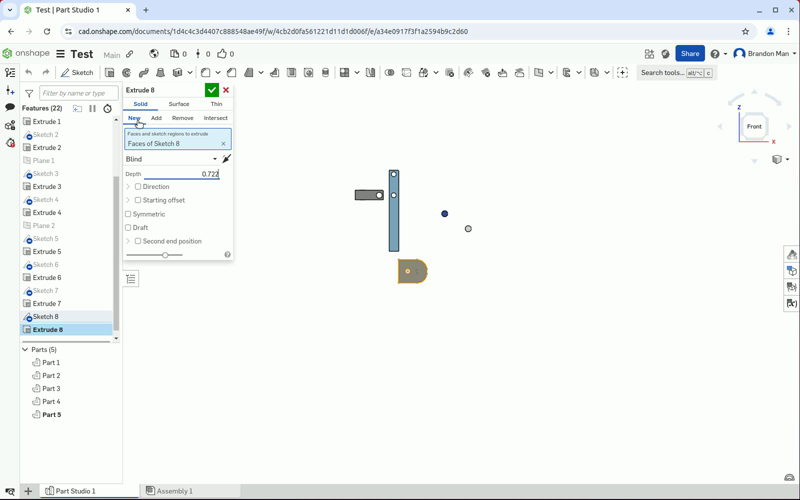
key(enter)
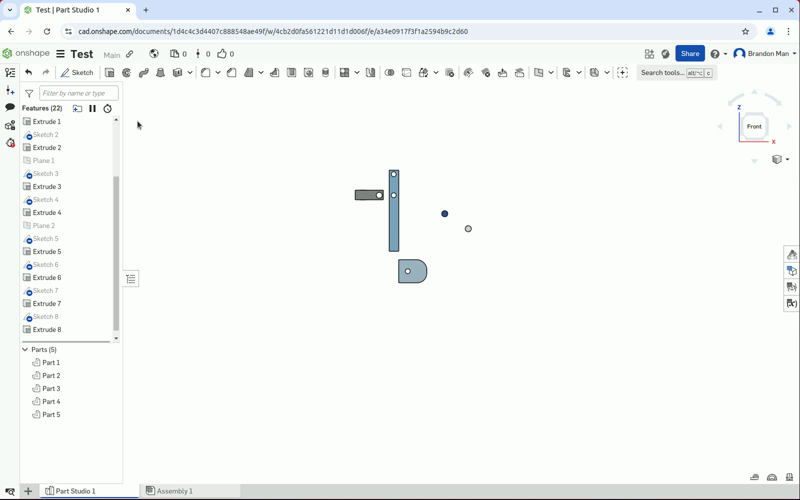
key(shift+h)
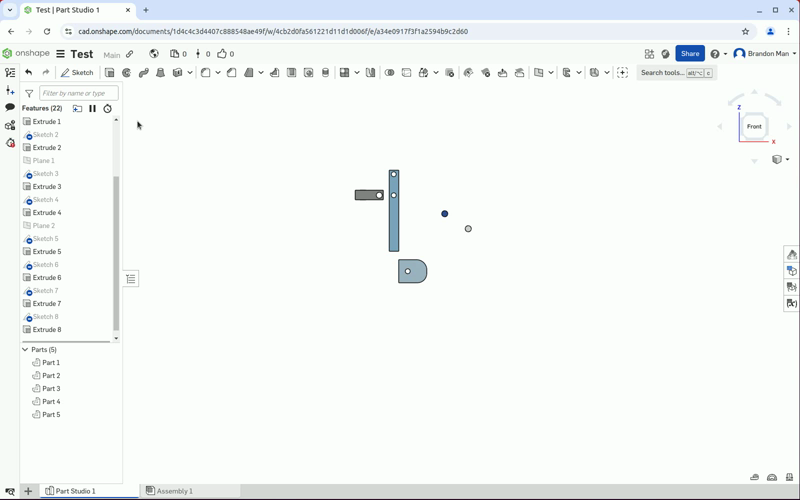
key(shift+h)
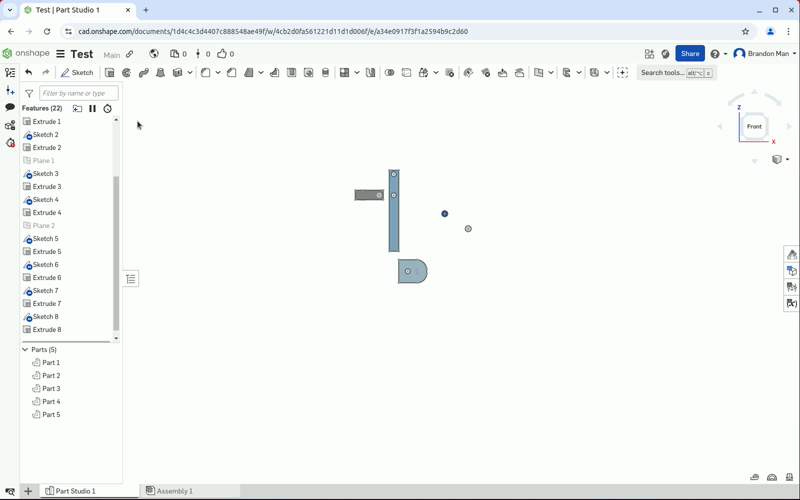
key(shift+7)
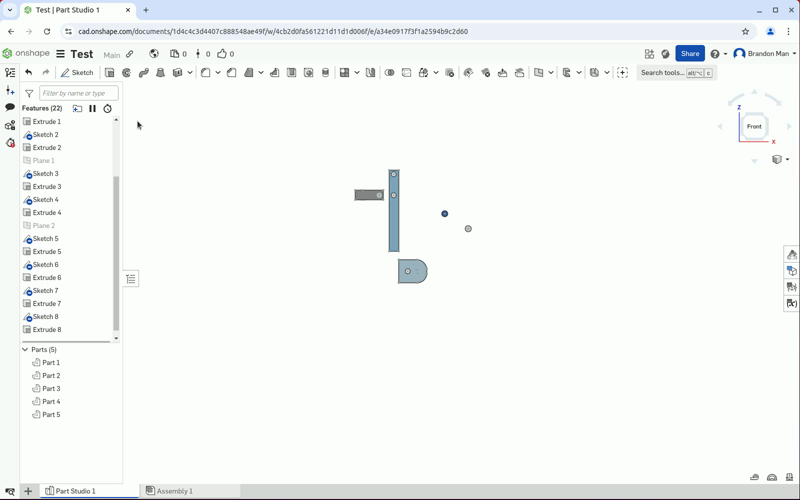
key(left, 2)
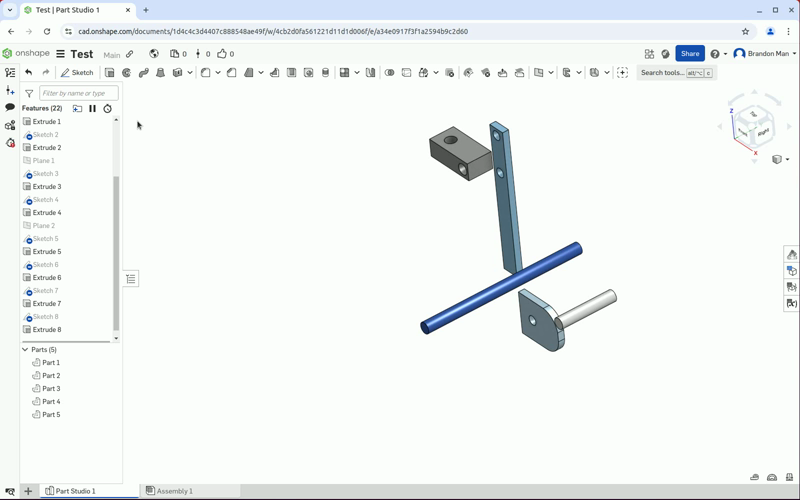
key(down, 2)
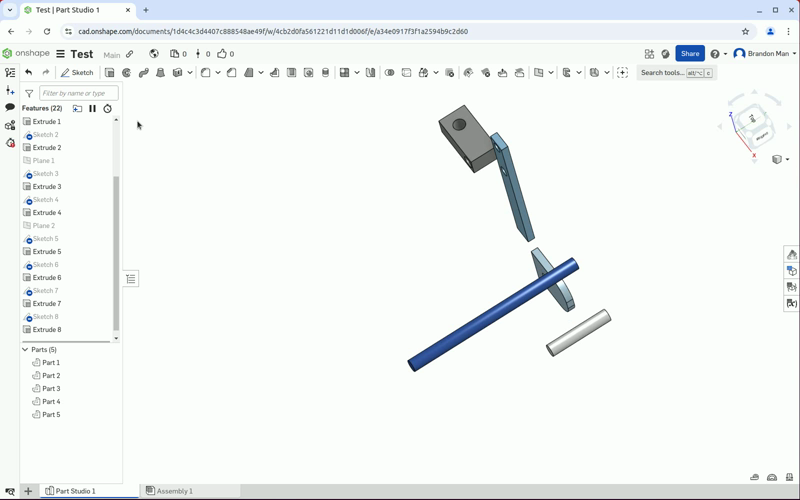
key(up, 2)
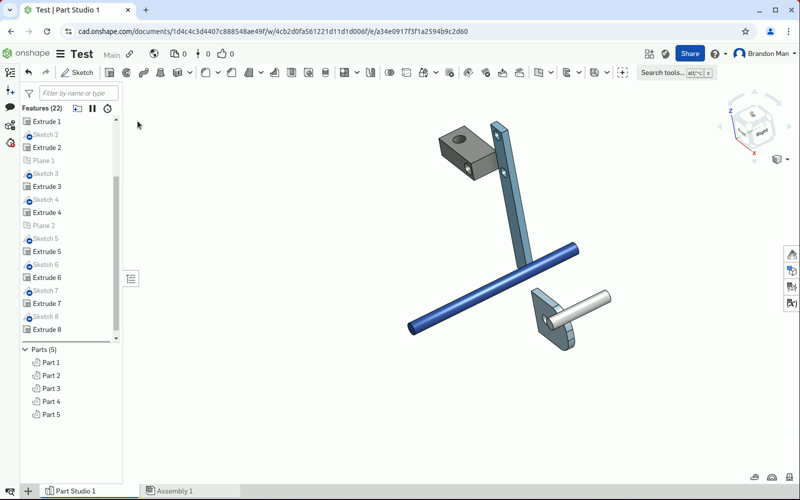
key(right, 2)
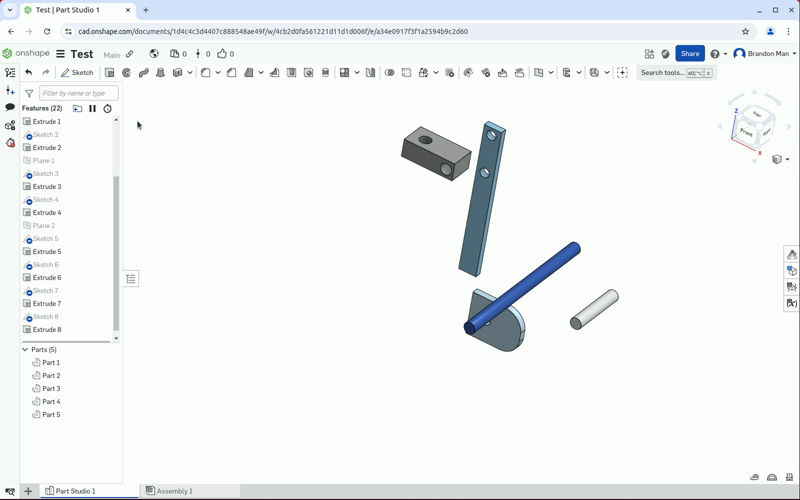
mouse_move(69, 111)
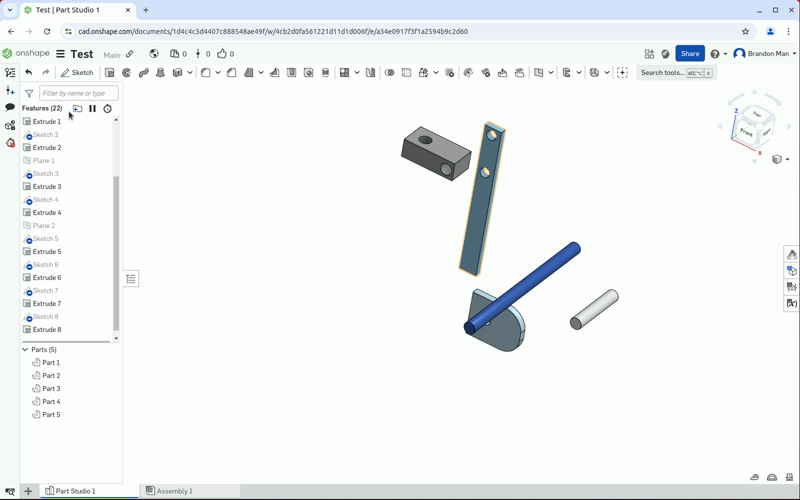
click(69, 111)